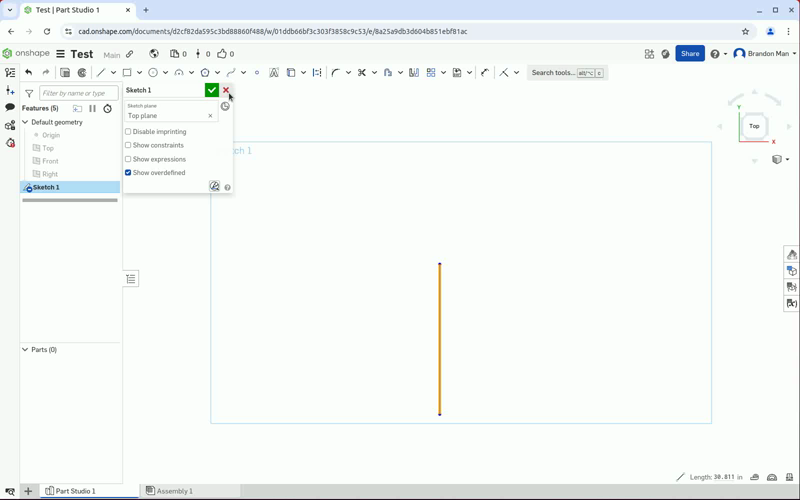
key(shift+h)
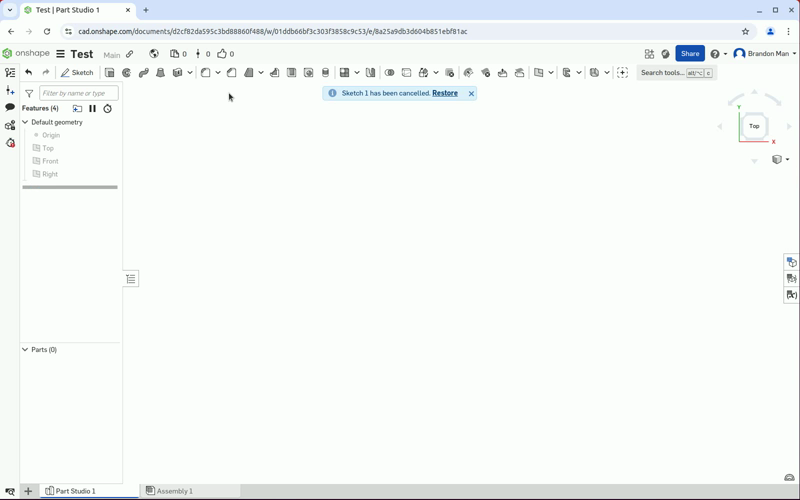
mouse_move(73, 352)
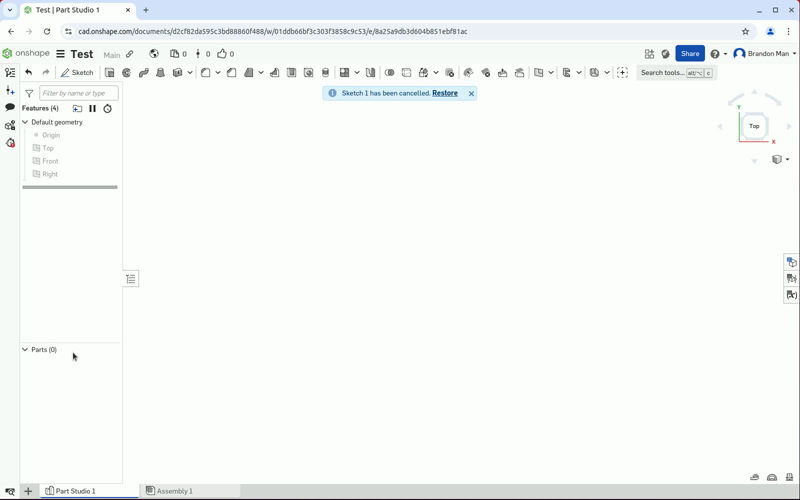
key(y)
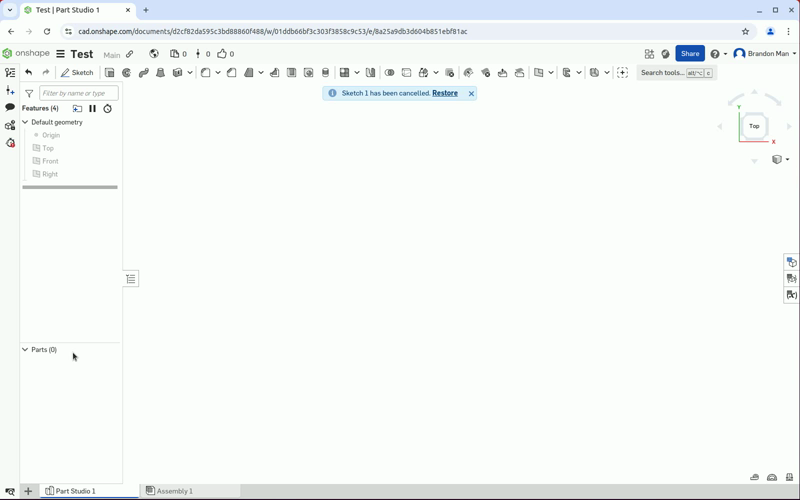
key(shift+p)
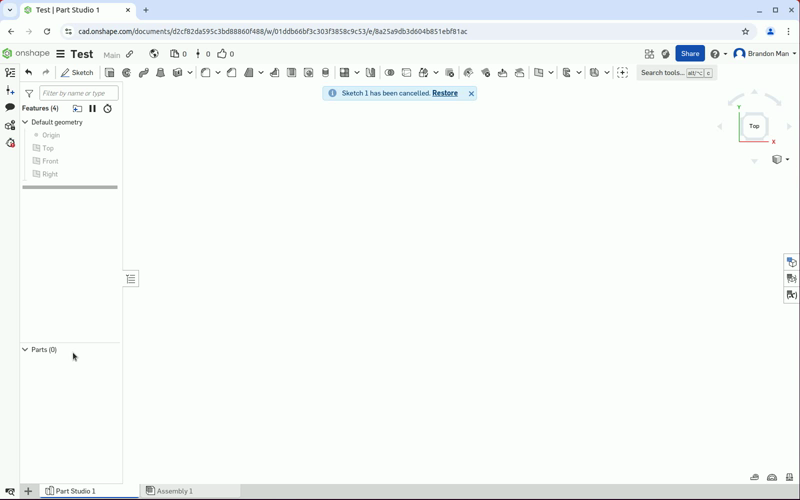
key(space)
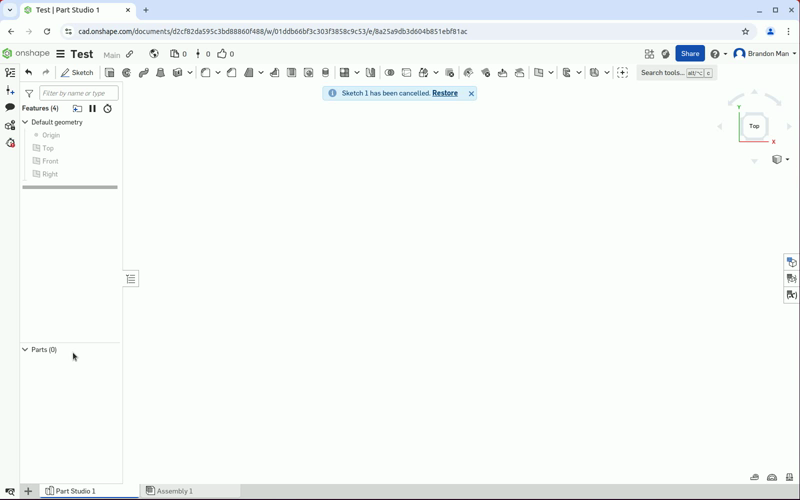
key_down(shift)
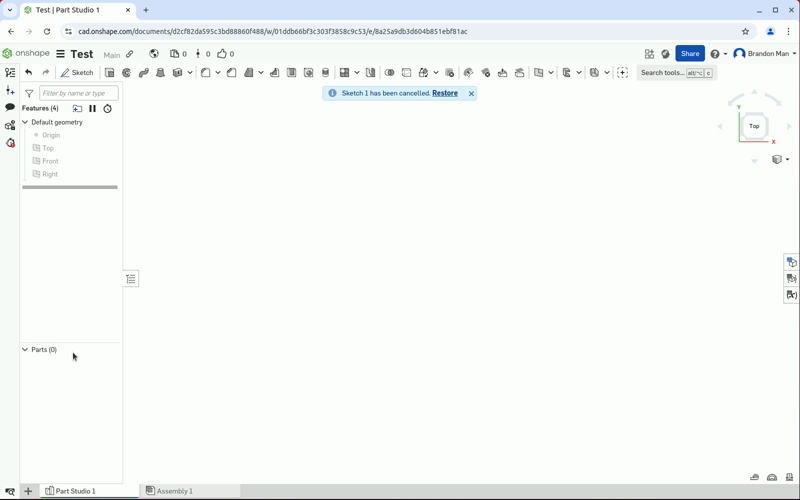
key(up)
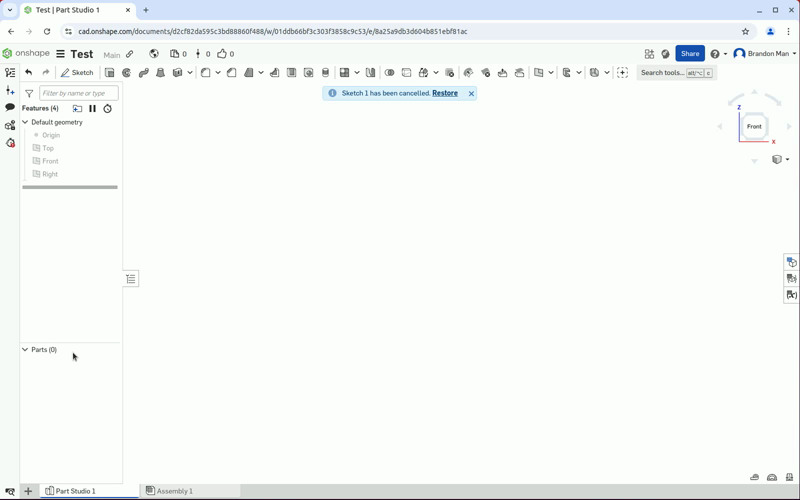
key_up(shift)
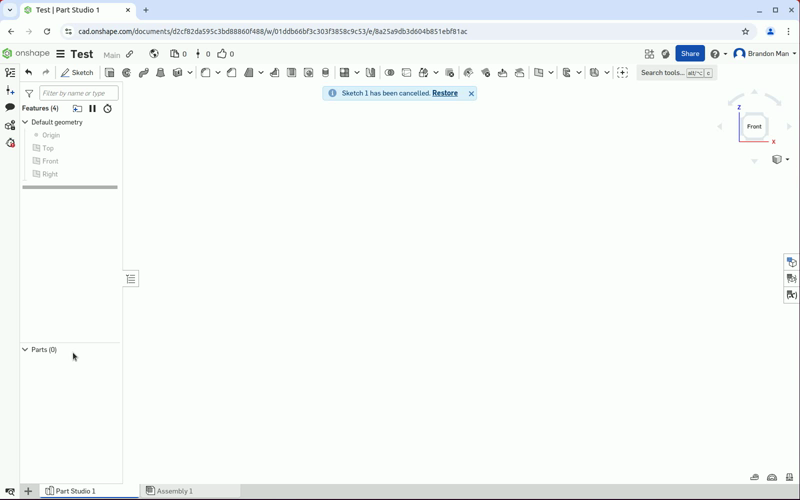
mouse_move(73, 352)
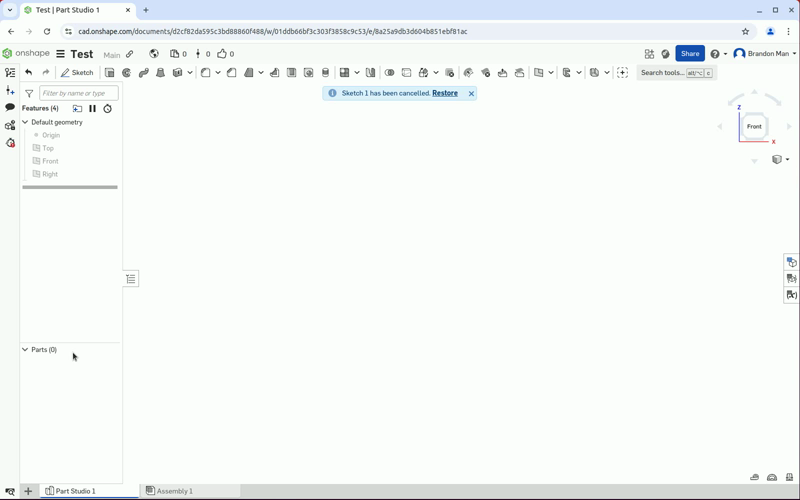
key(shift+y)
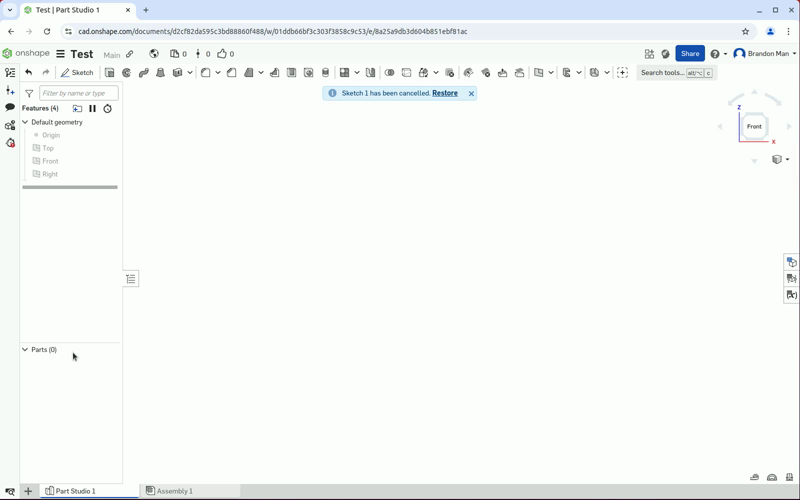
key(shift+s)
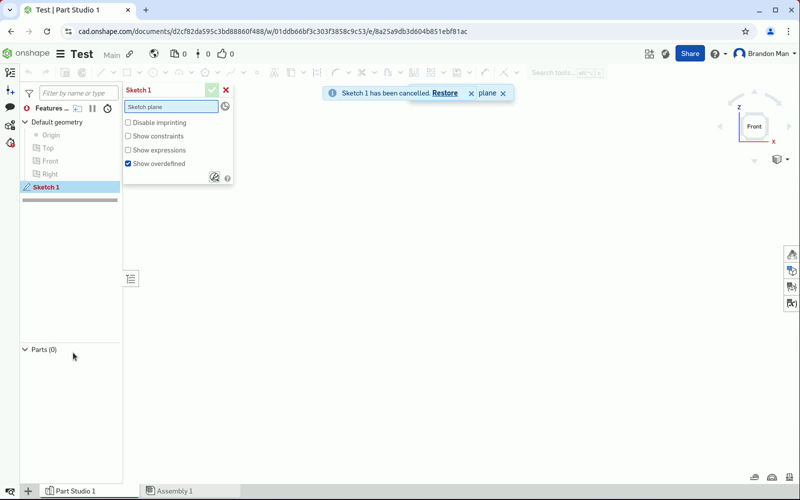
mouse_move(73, 163)
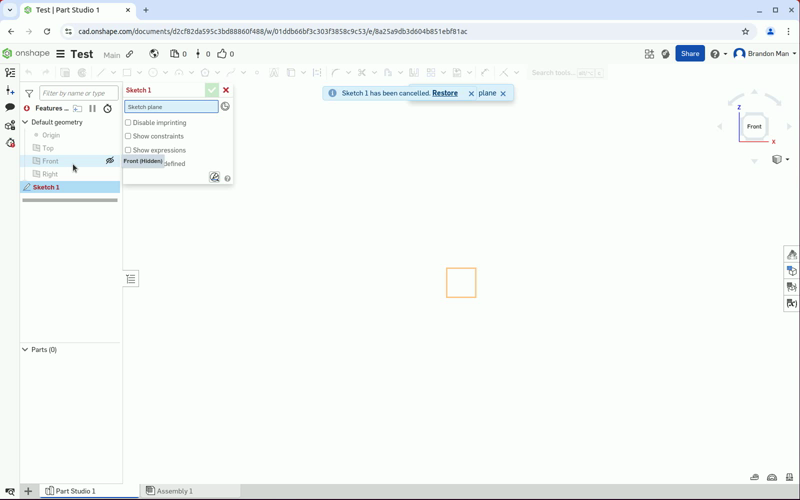
click(73, 163)
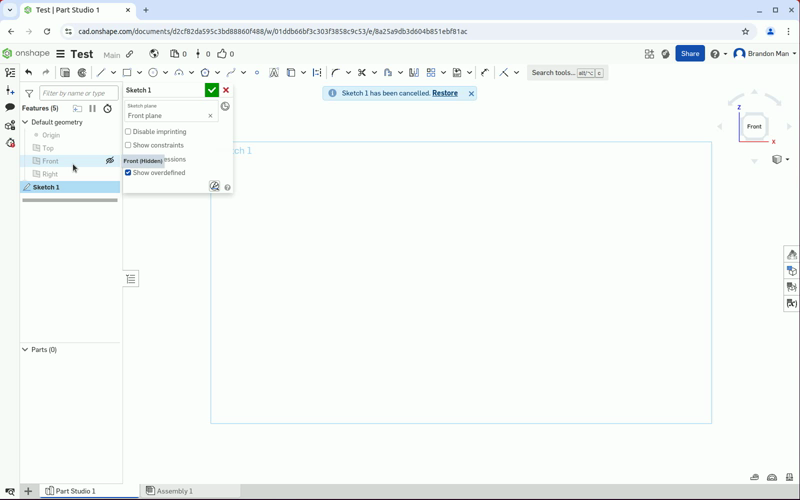
mouse_move(73, 352)
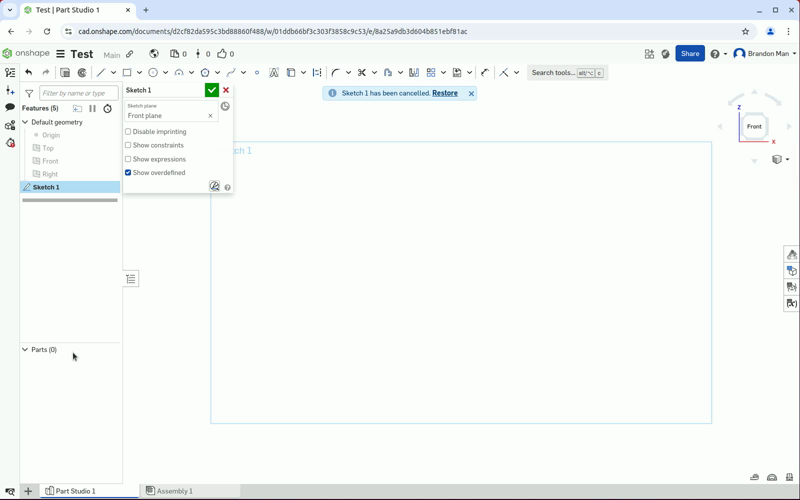
key(y)
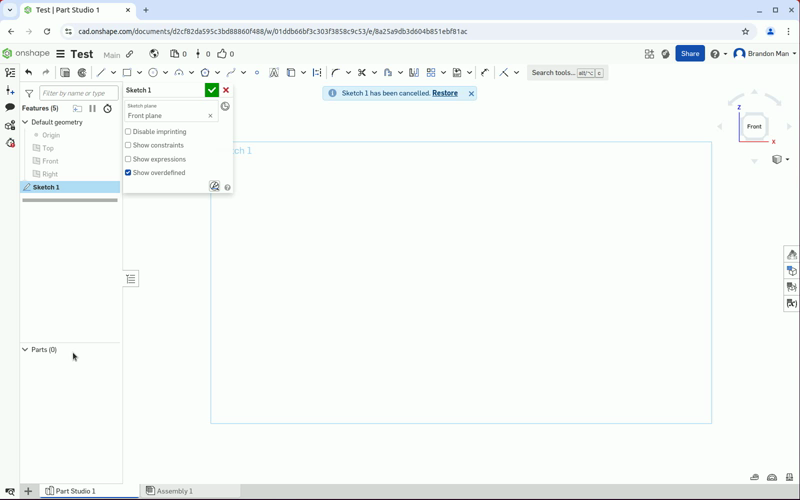
key(c)
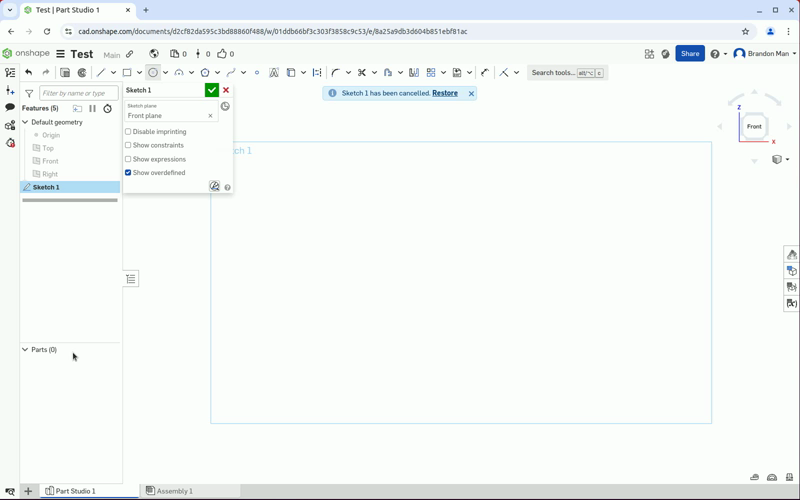
key_down(shift)
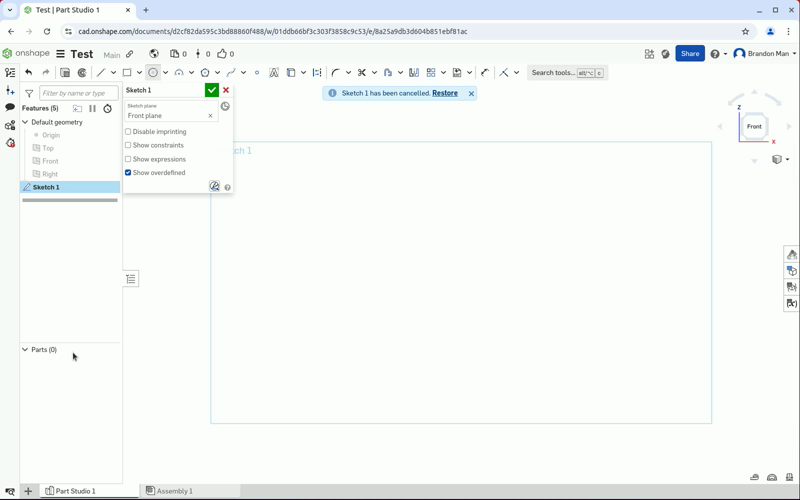
mouse_move(461, 282)
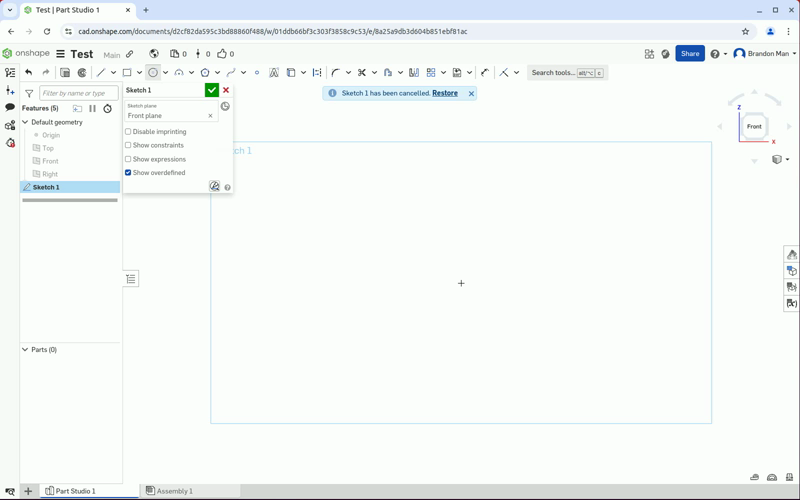
click(461, 282)
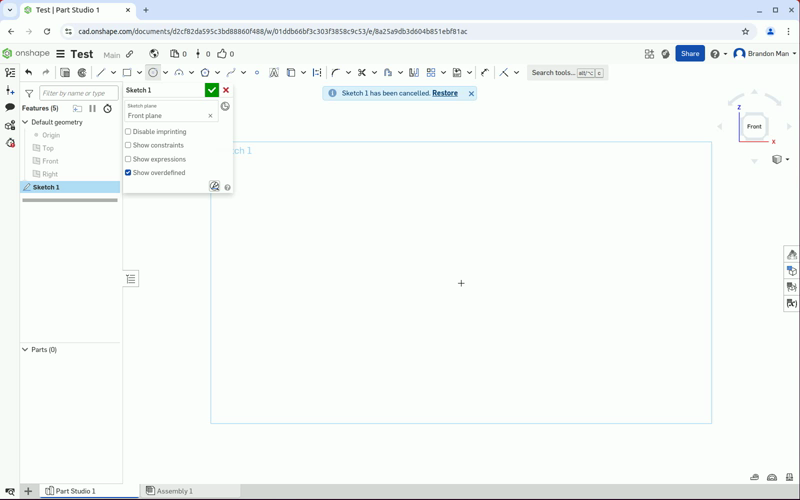
key_up(shift)
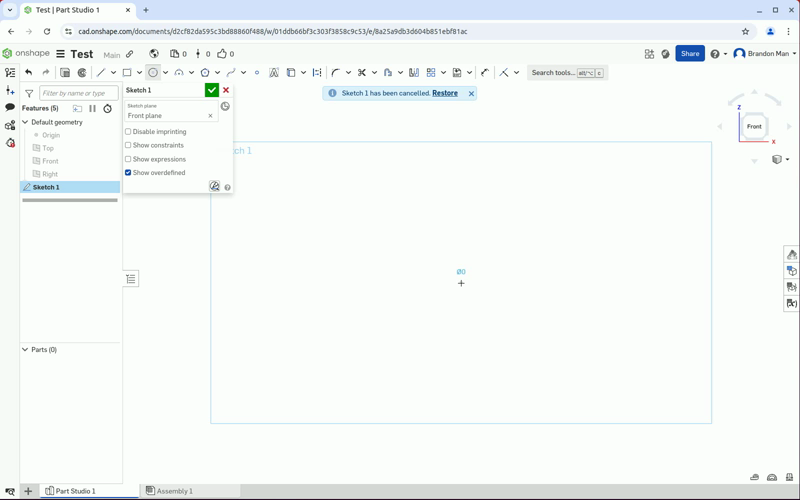
mouse_move(470, 282)
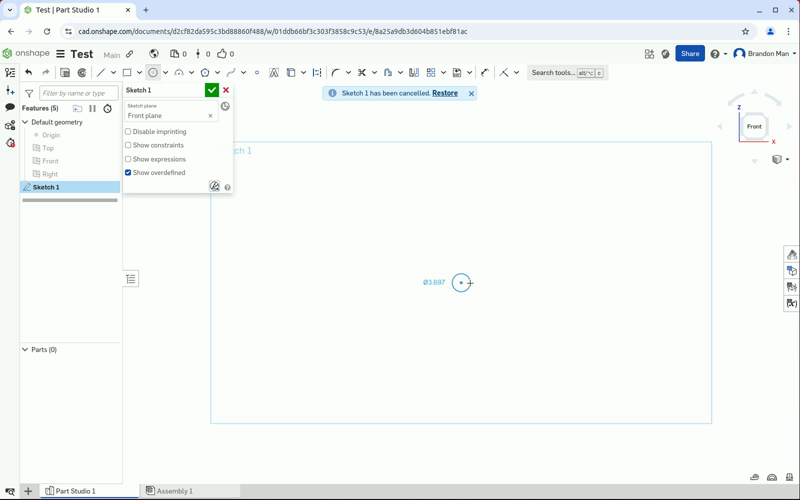
click(470, 282)
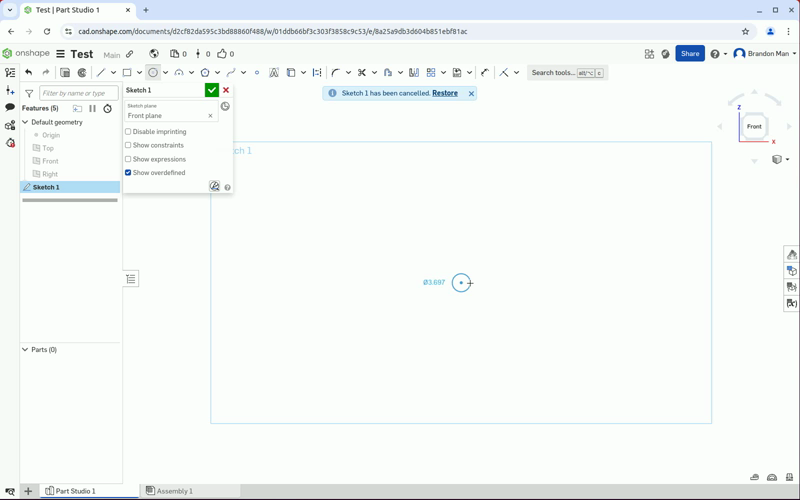
key(esc)
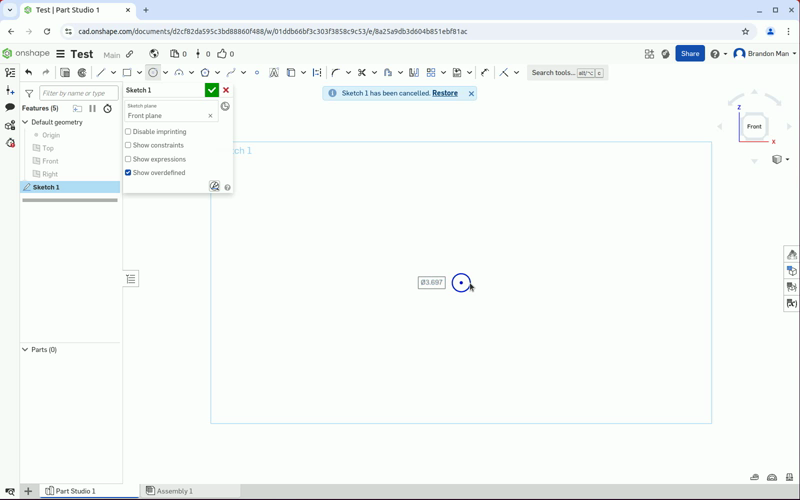
key(c)
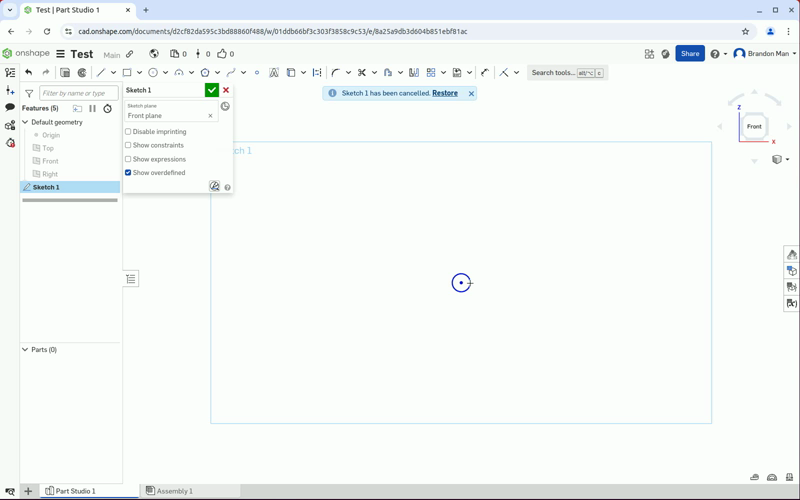
key_down(shift)
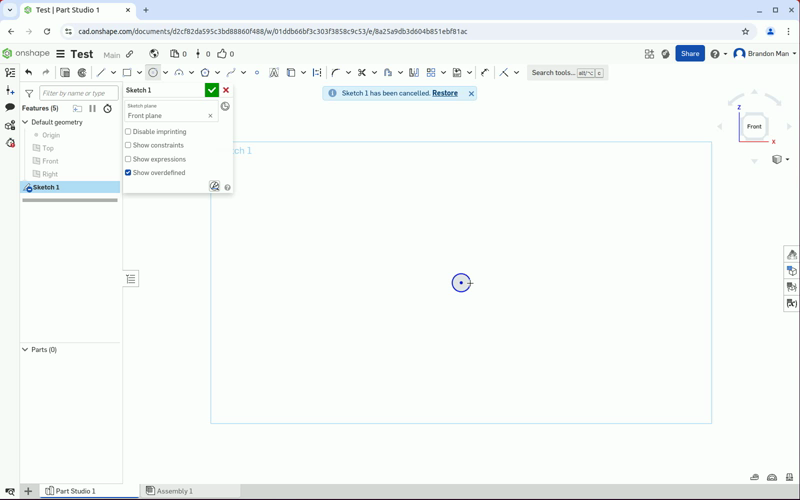
mouse_move(461, 282)
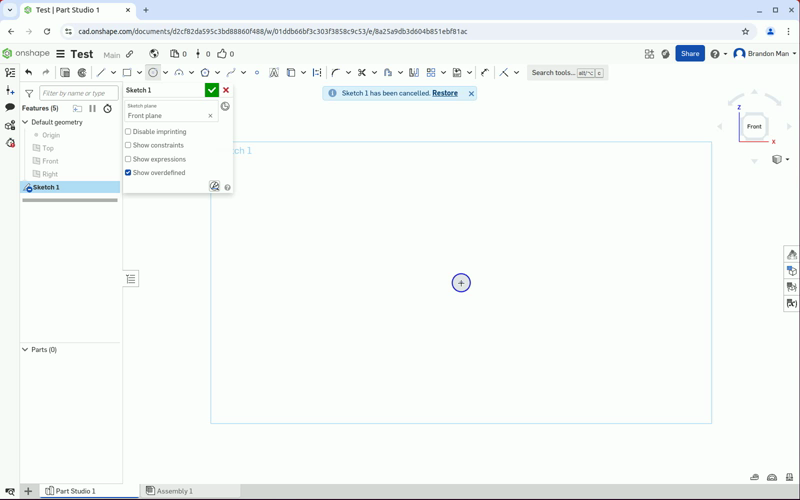
click(461, 282)
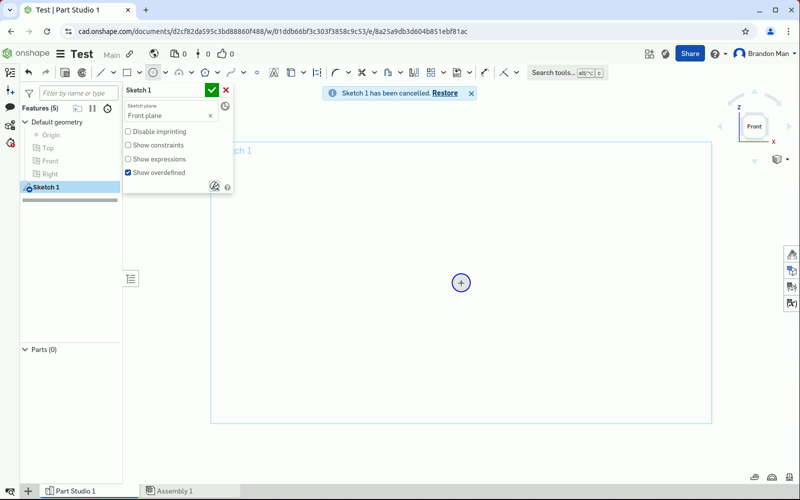
key_up(shift)
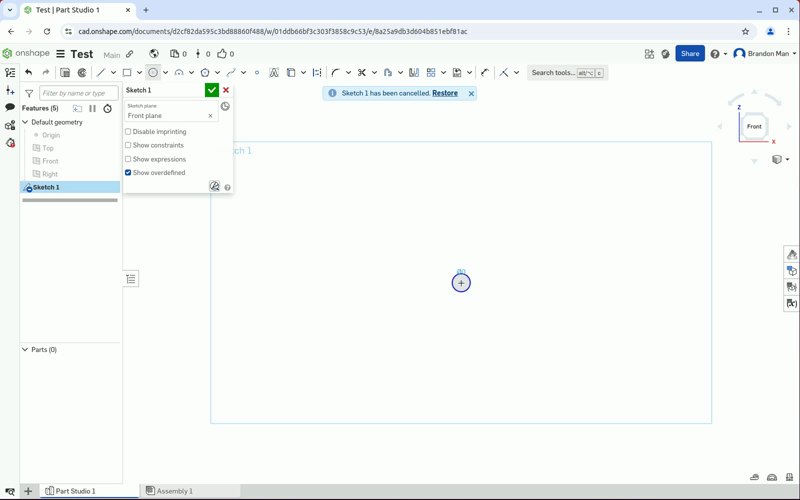
mouse_move(468, 282)
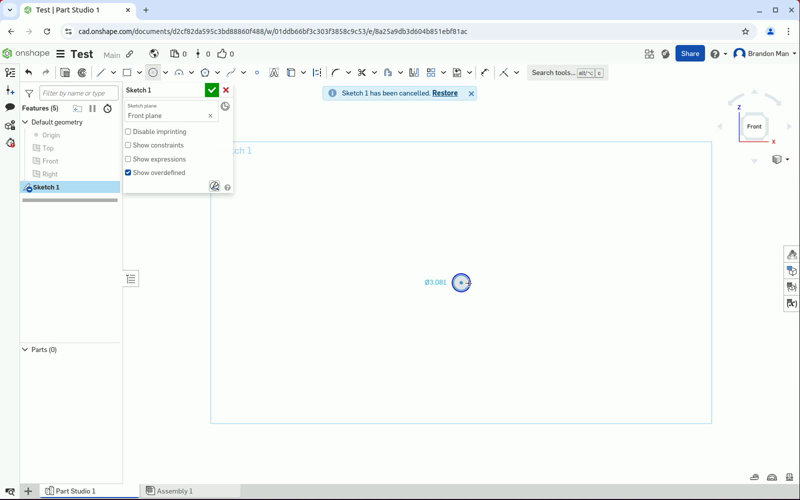
scroll(6)
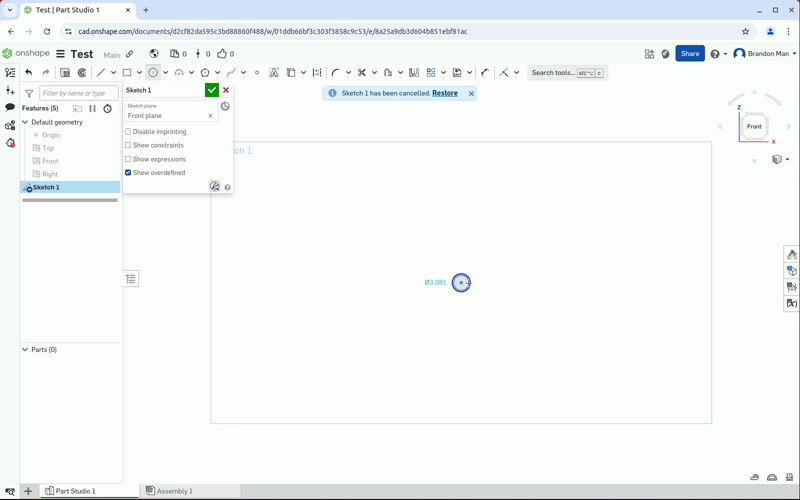
scroll(6)
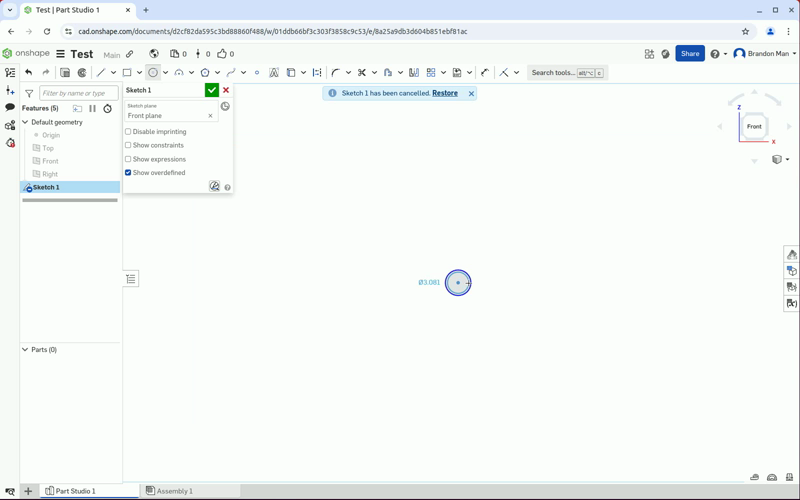
scroll(6)
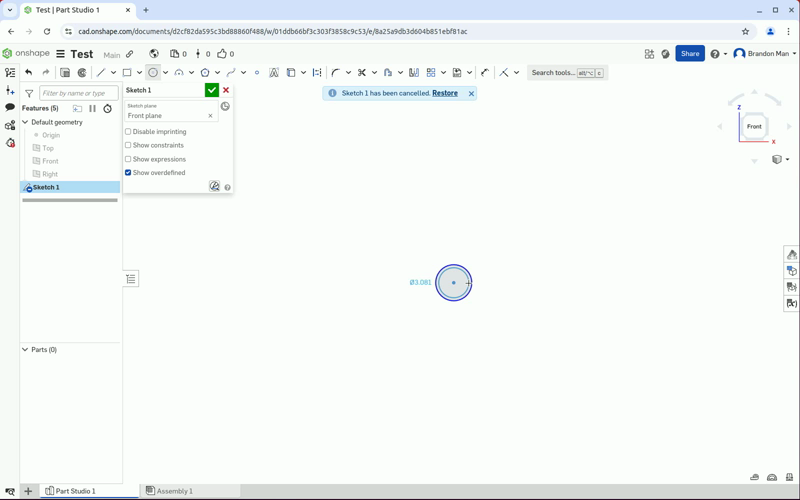
scroll(6)
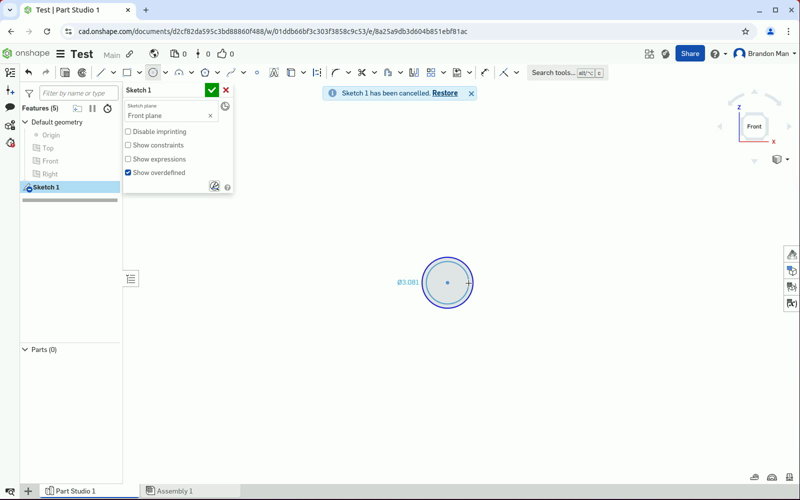
scroll(6)
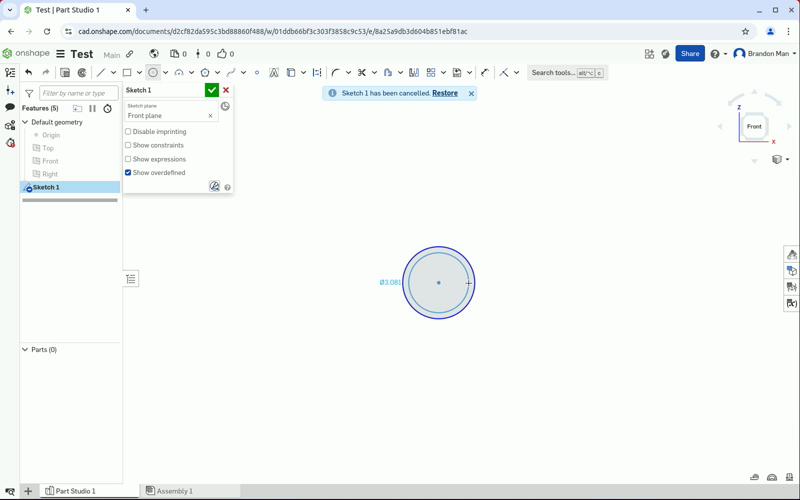
scroll(6)
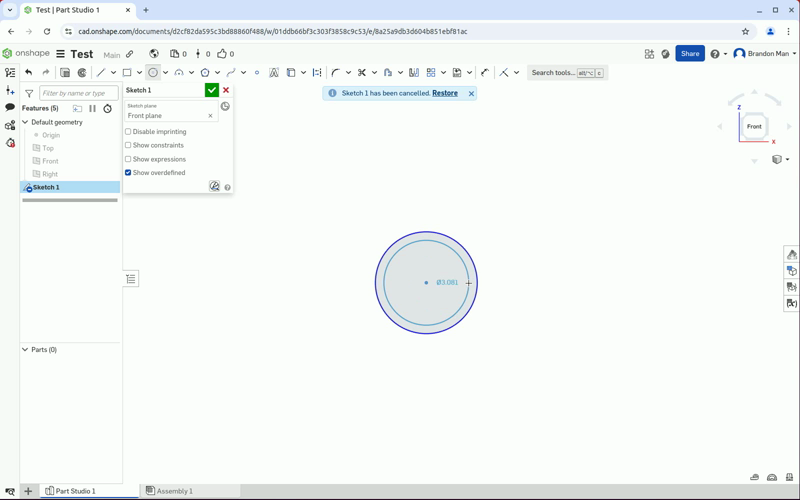
scroll(6)
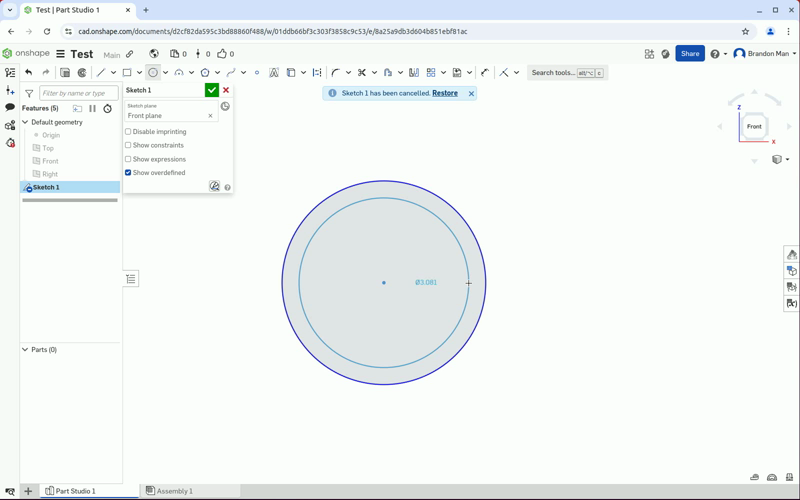
click(468, 282)
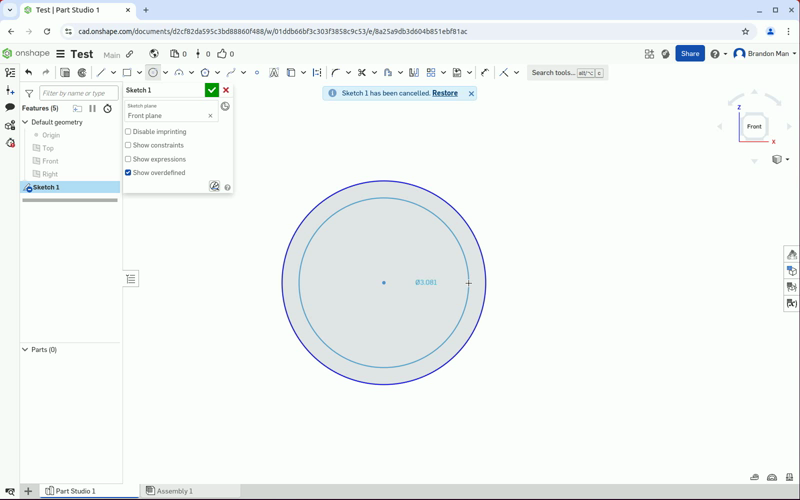
scroll(-6)
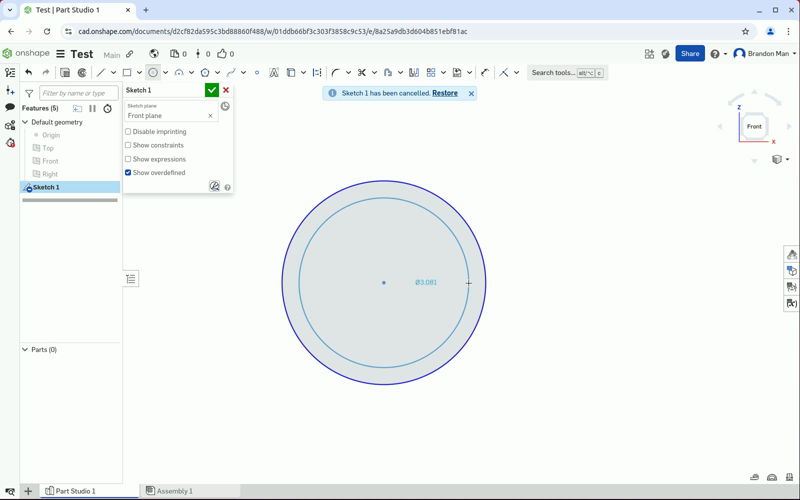
scroll(-6)
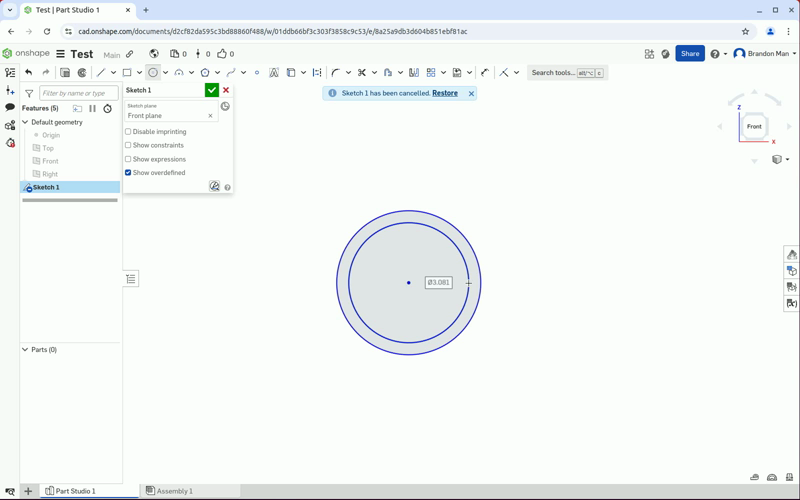
scroll(-6)
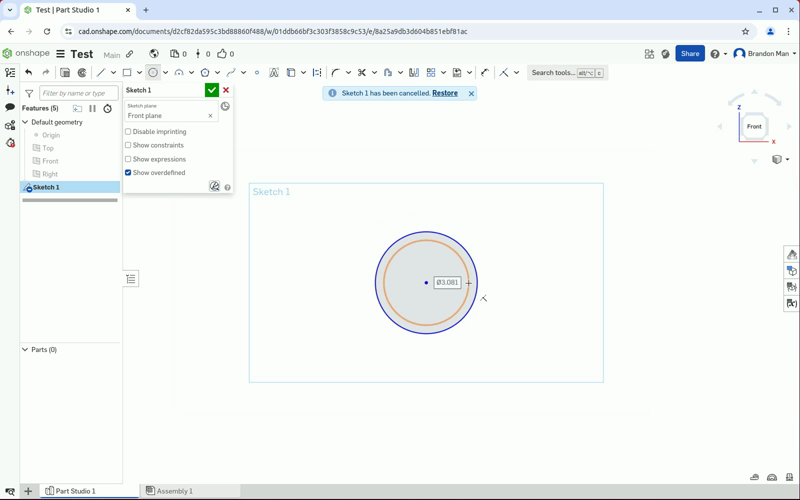
scroll(-6)
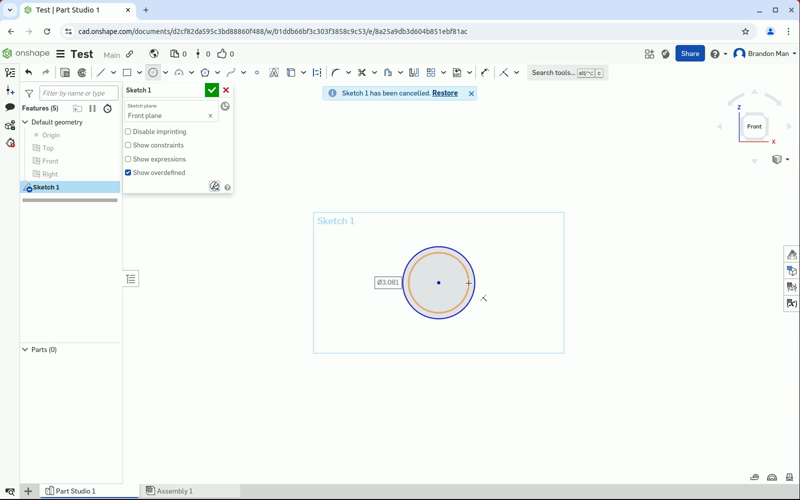
scroll(-6)
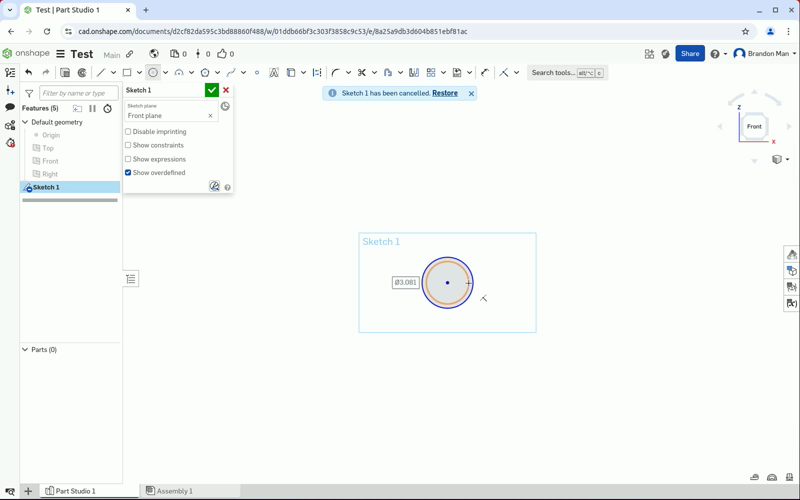
scroll(-6)
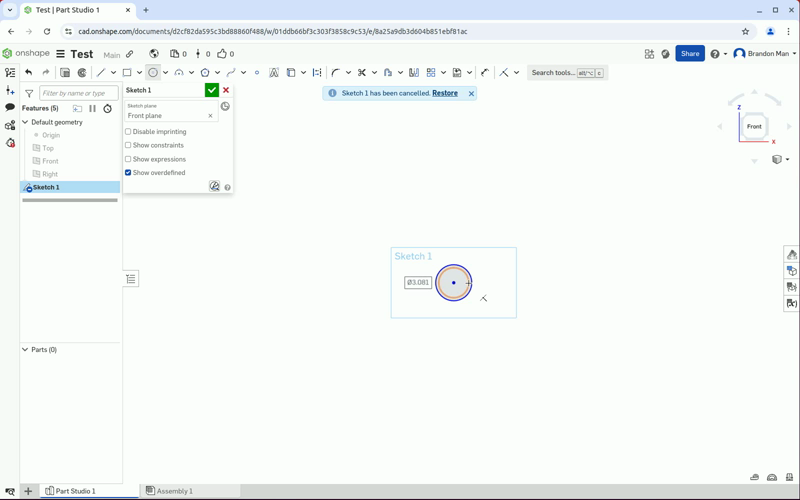
scroll(-6)
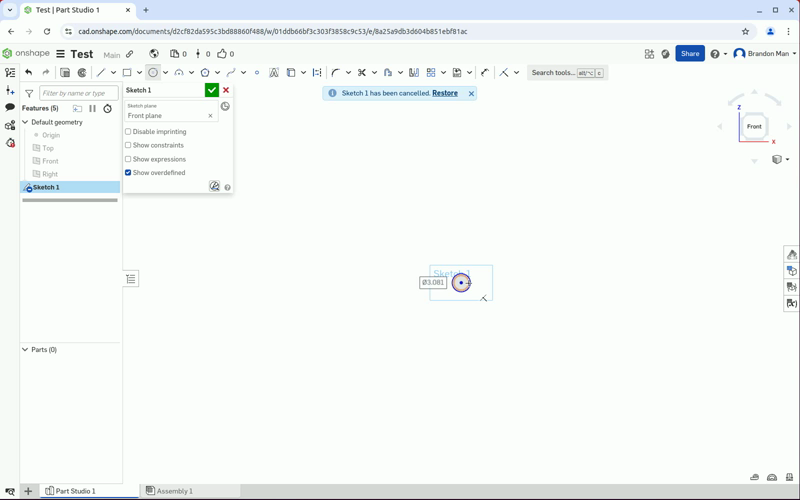
key(esc)
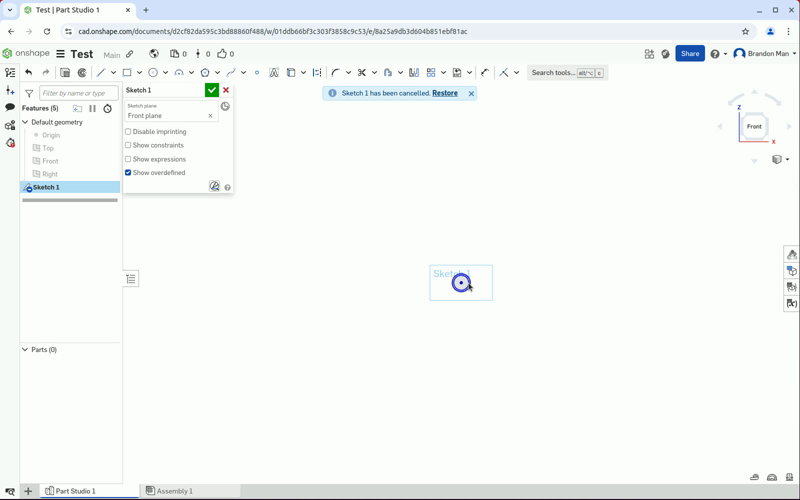
mouse_move(468, 284)
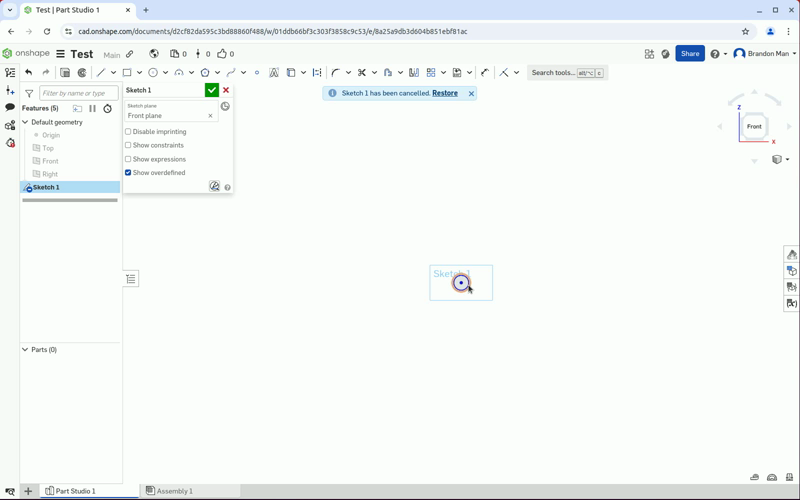
scroll(6)
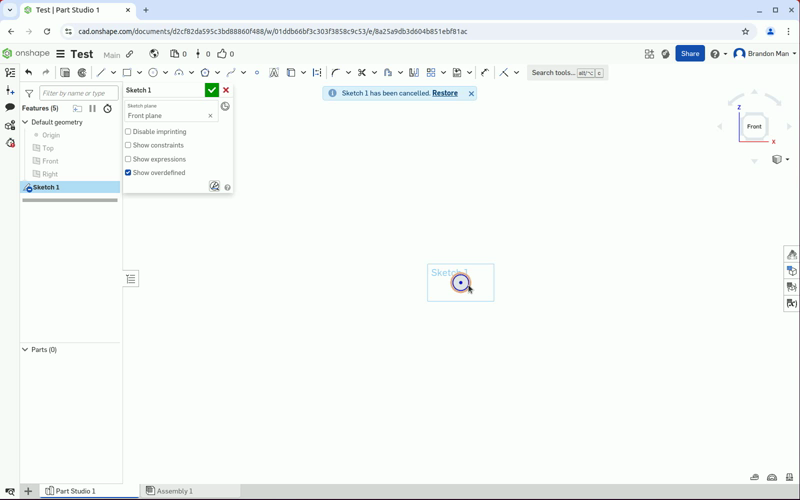
scroll(6)
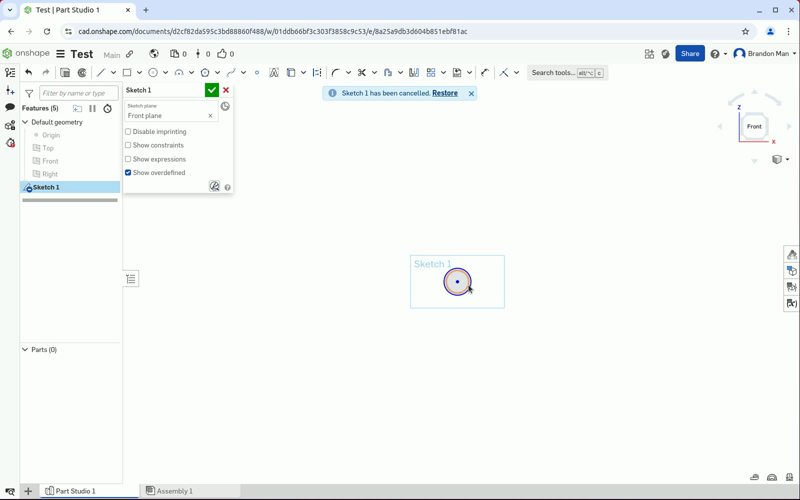
scroll(6)
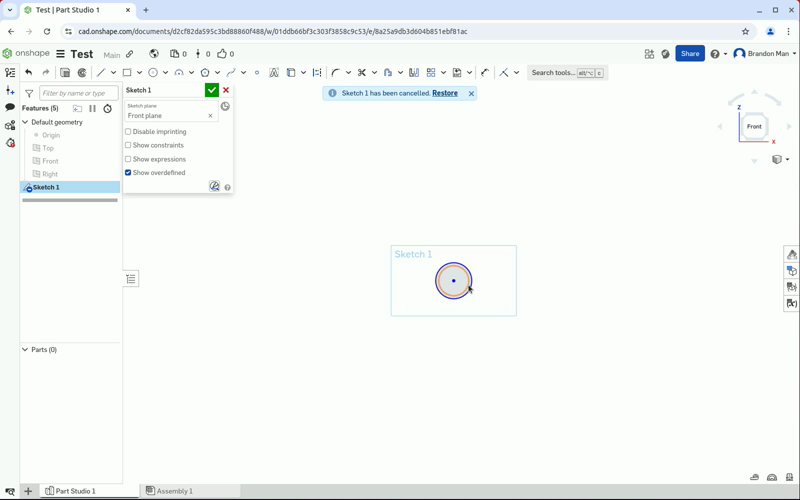
scroll(6)
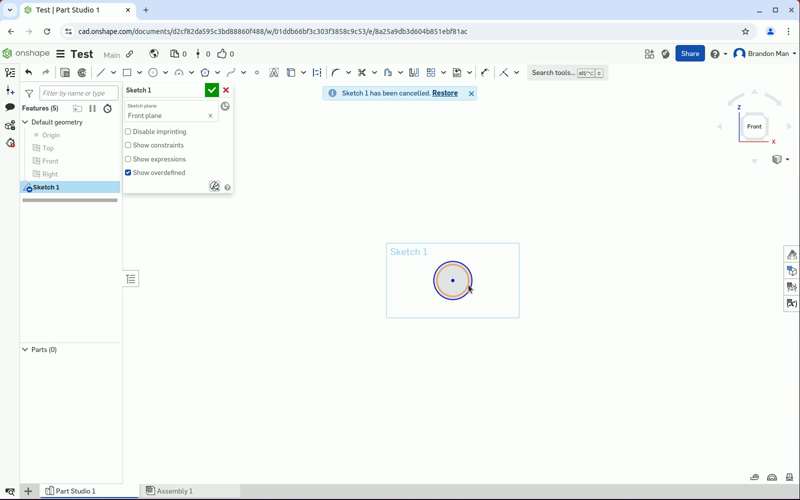
scroll(6)
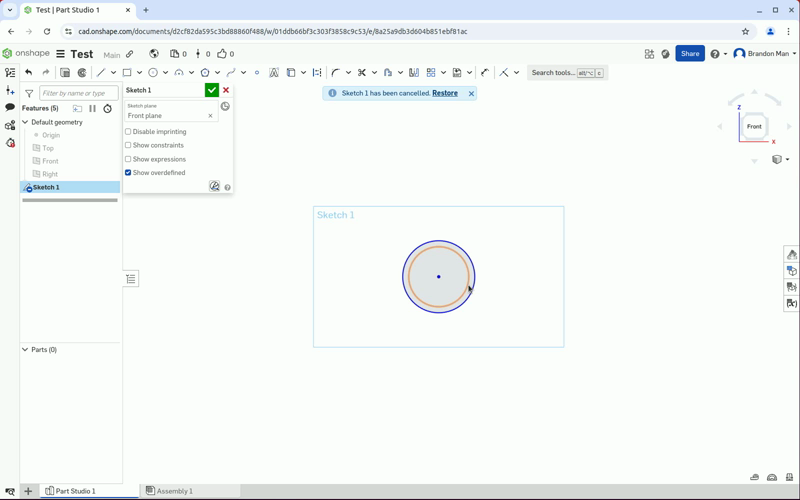
scroll(6)
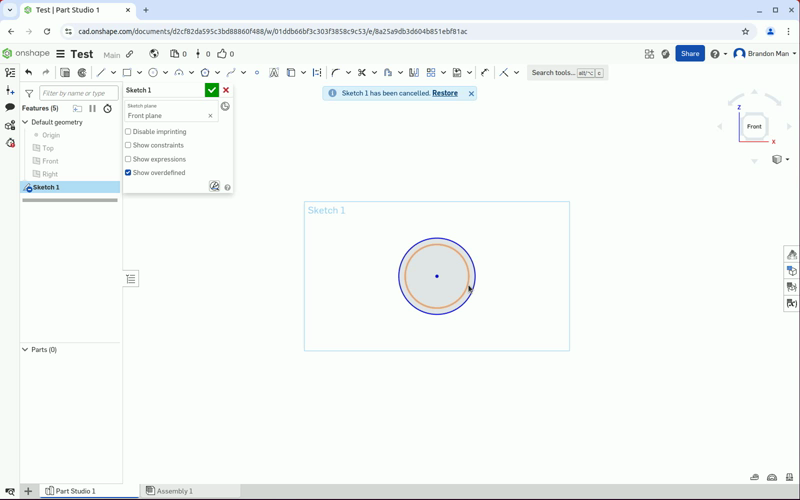
scroll(6)
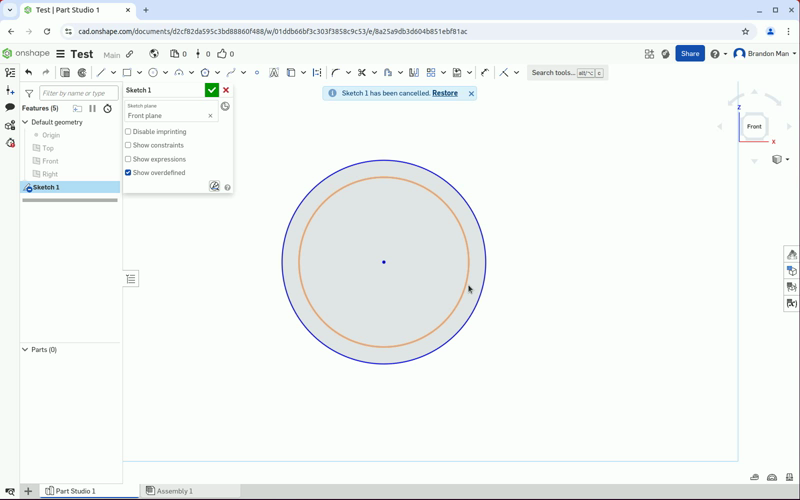
click(468, 284)
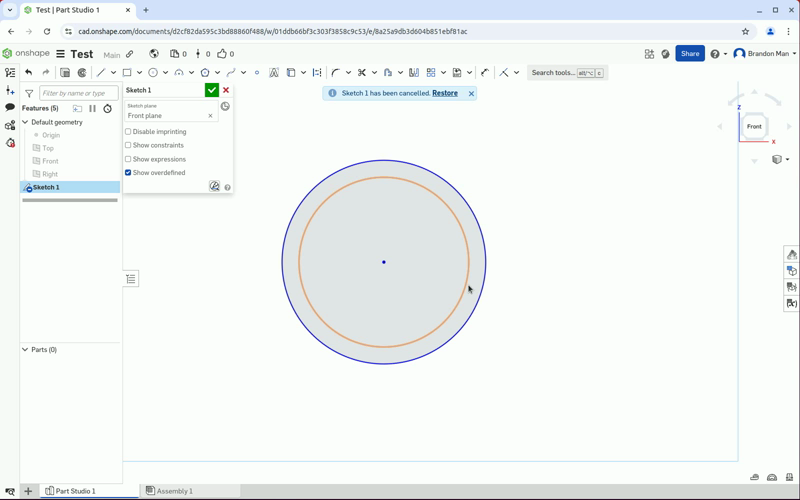
scroll(-6)
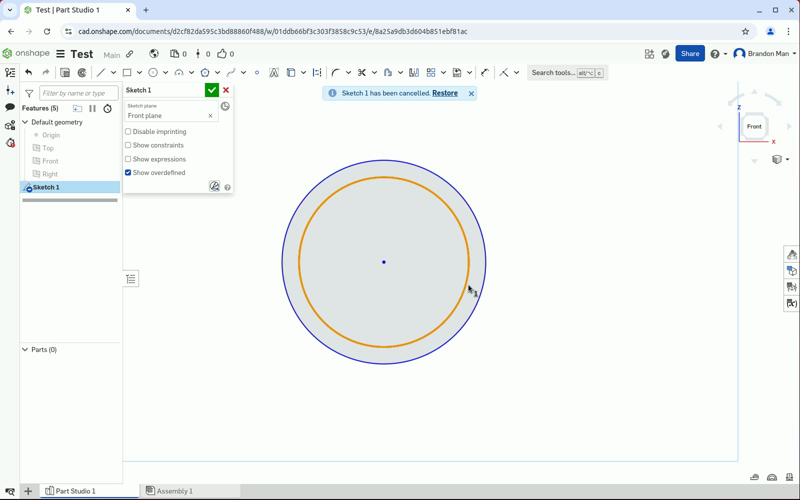
scroll(-6)
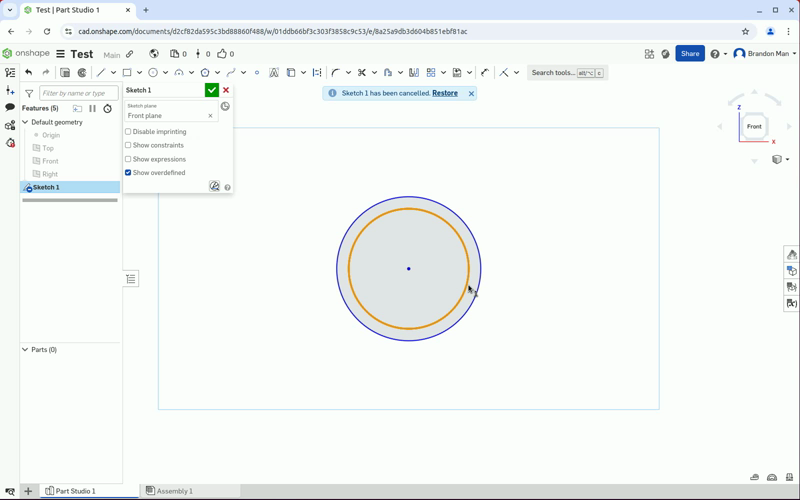
scroll(-6)
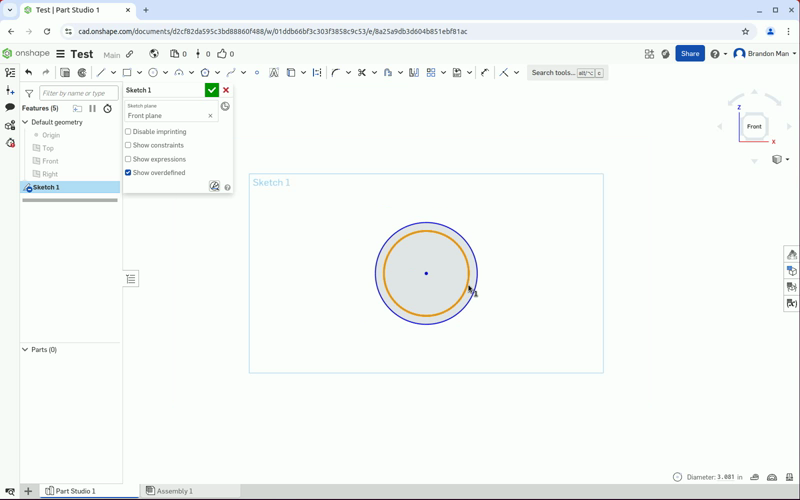
scroll(-6)
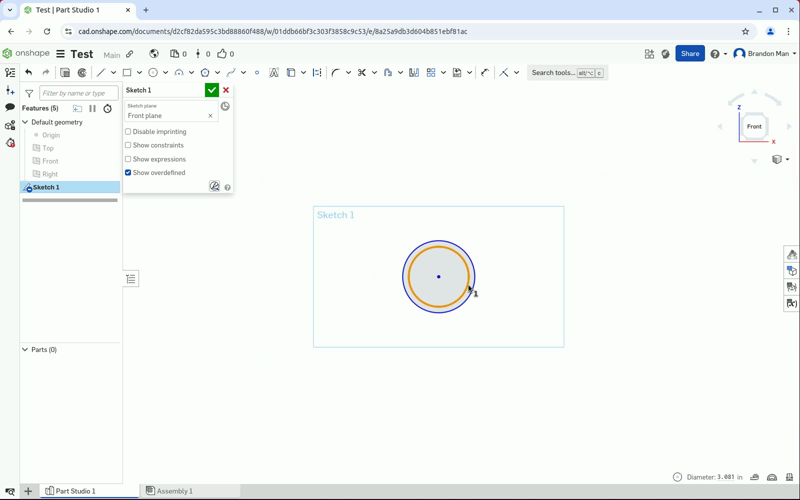
scroll(-6)
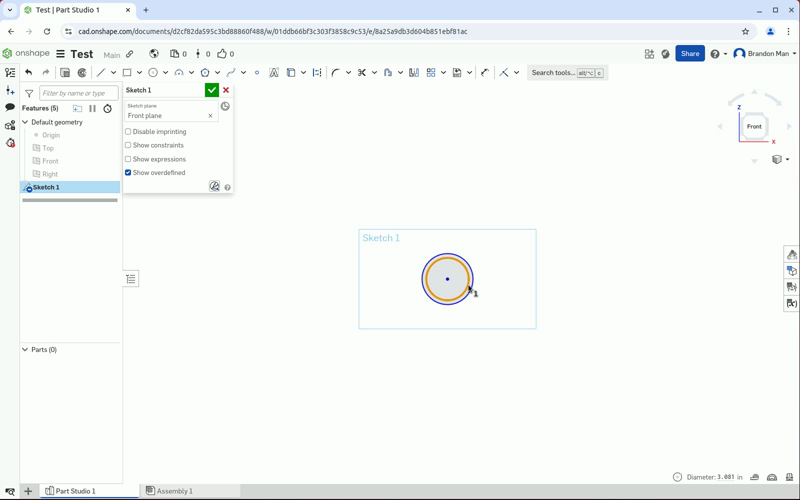
scroll(-6)
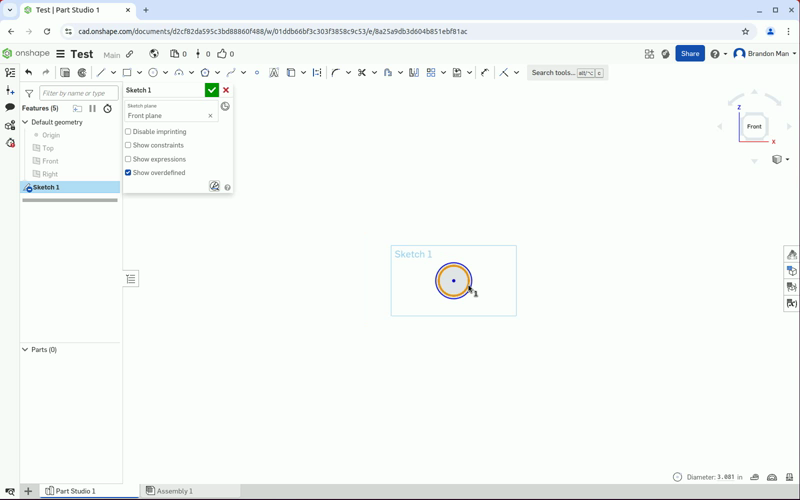
scroll(-6)
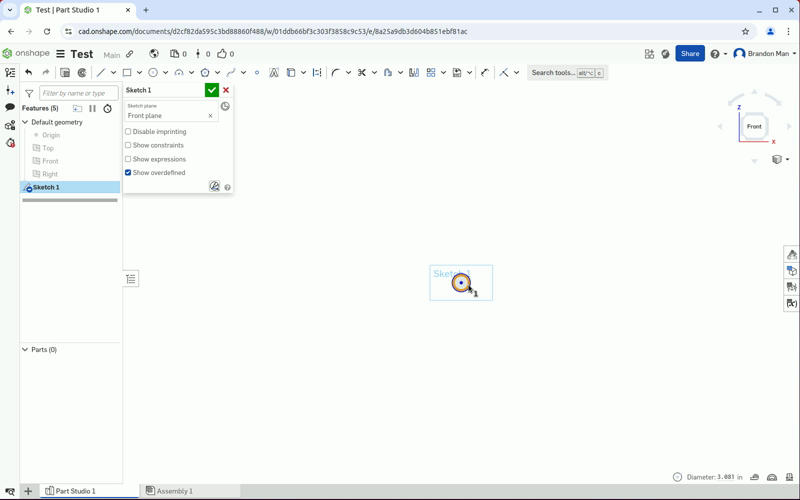
mouse_move(73, 352)
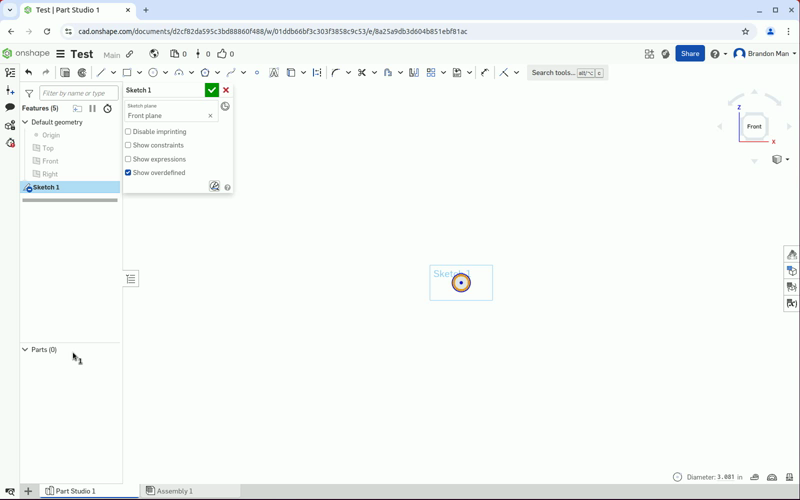
key(shift+y)
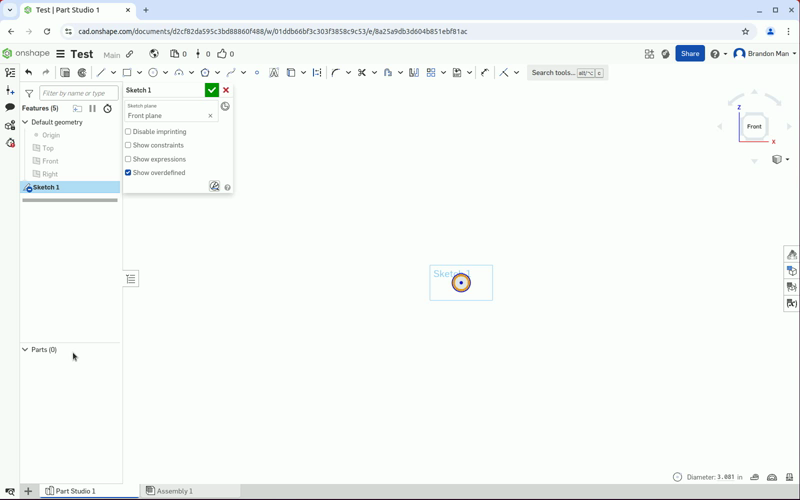
key(shift+e)
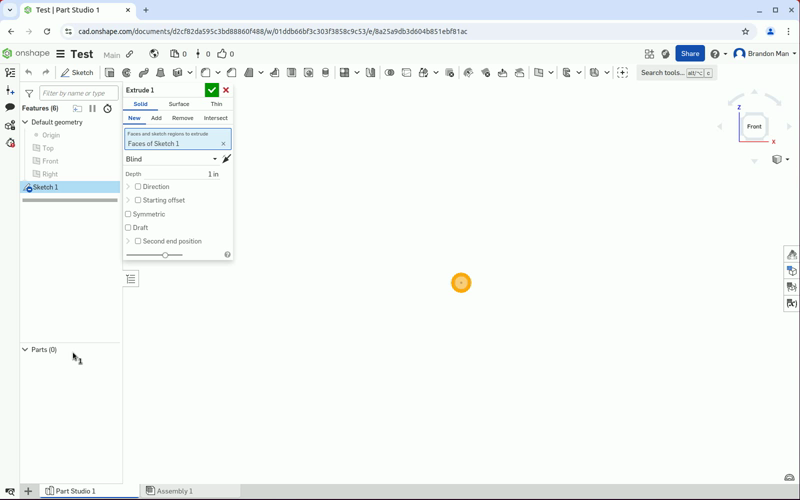
mouse_move(143, 106)
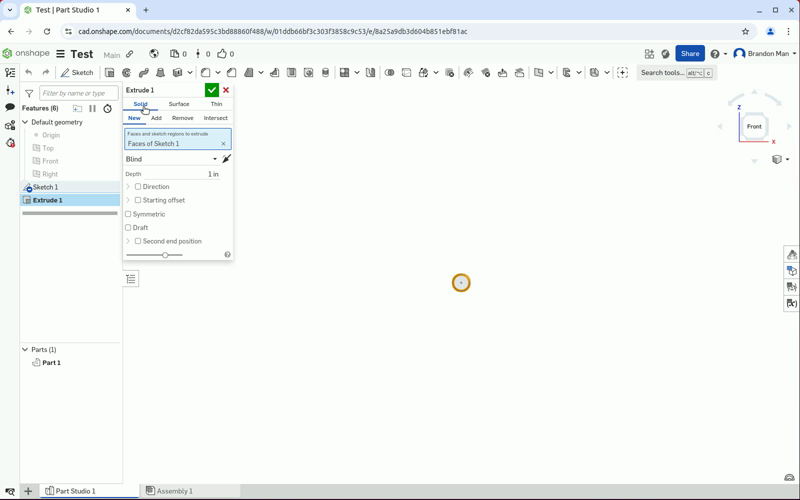
click(143, 106)
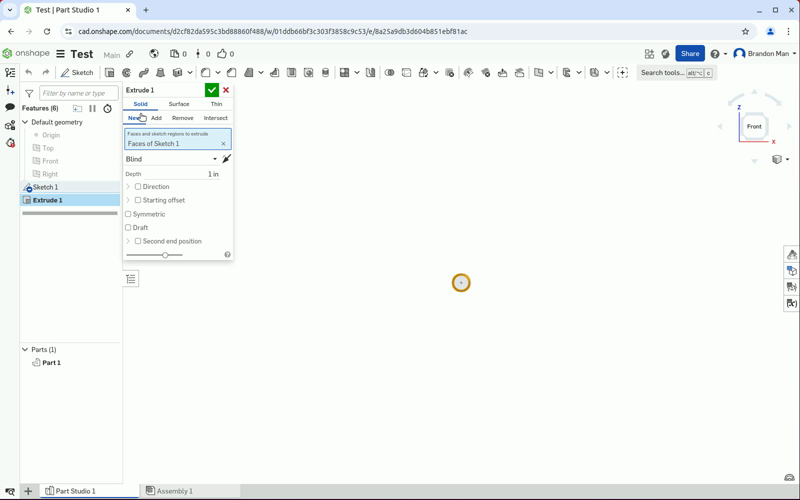
mouse_move(137, 120)
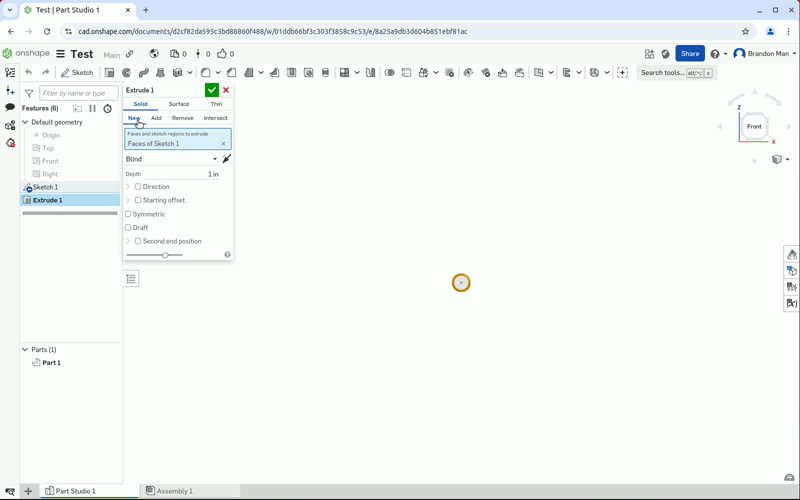
click(137, 120)
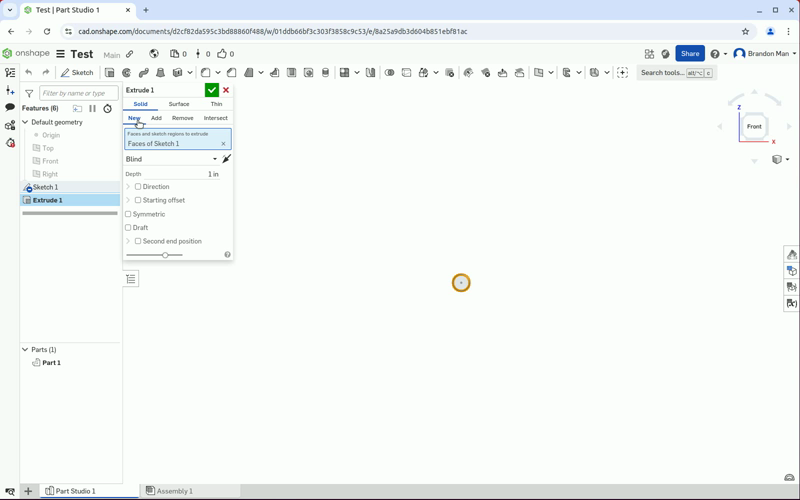
key(tab, 4)
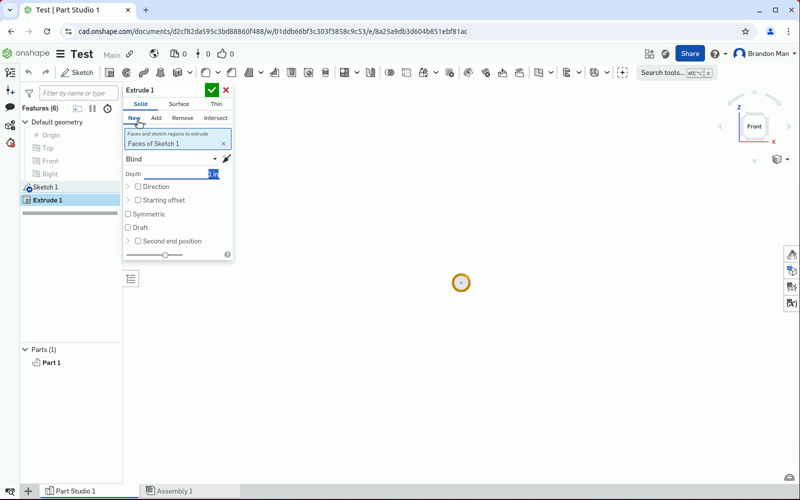
text(50.068)
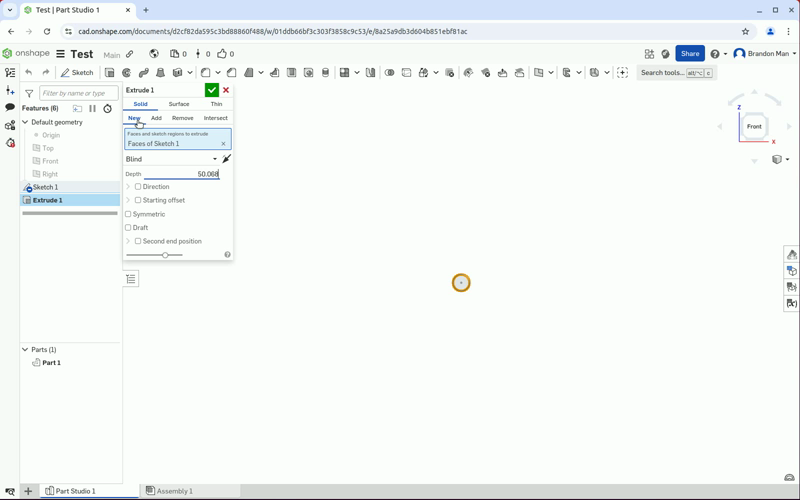
key(tab, 3)
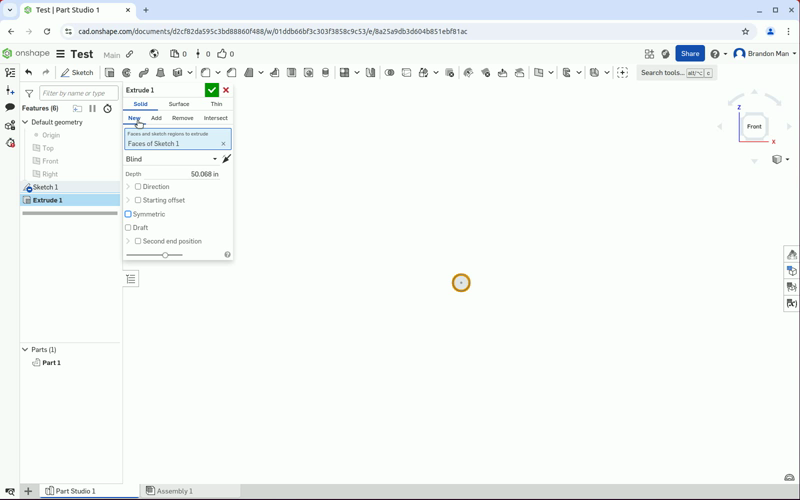
key(space)
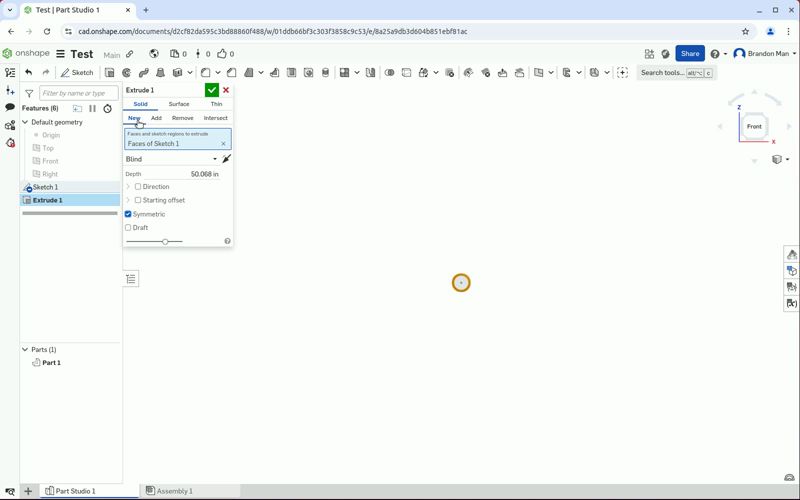
key(enter)
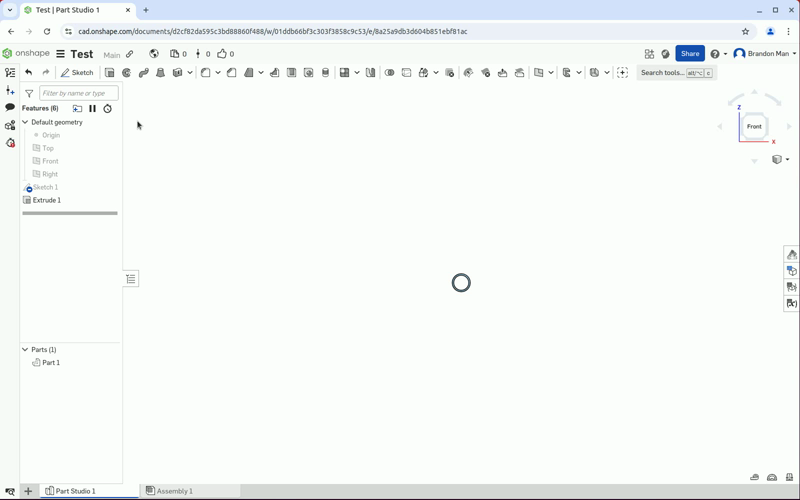
key(shift+h)
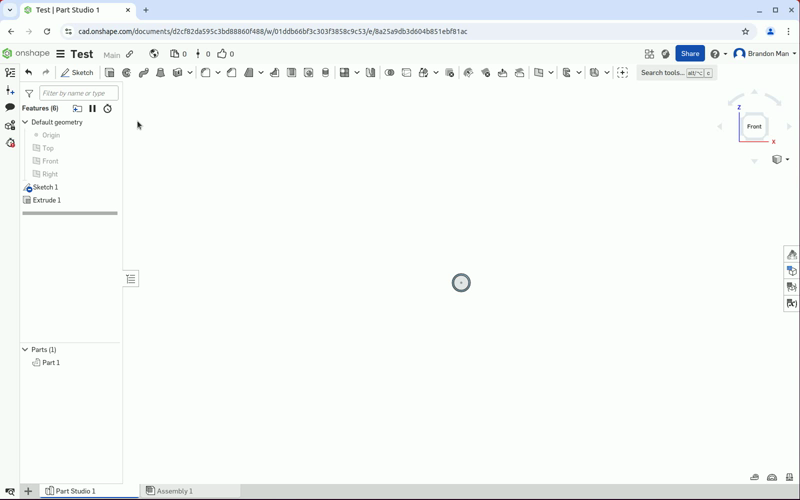
key(shift+h)
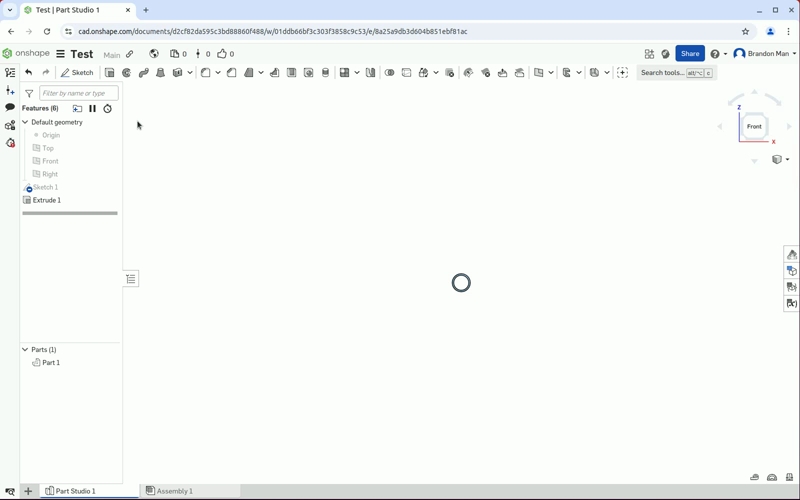
mouse_move(73, 189)
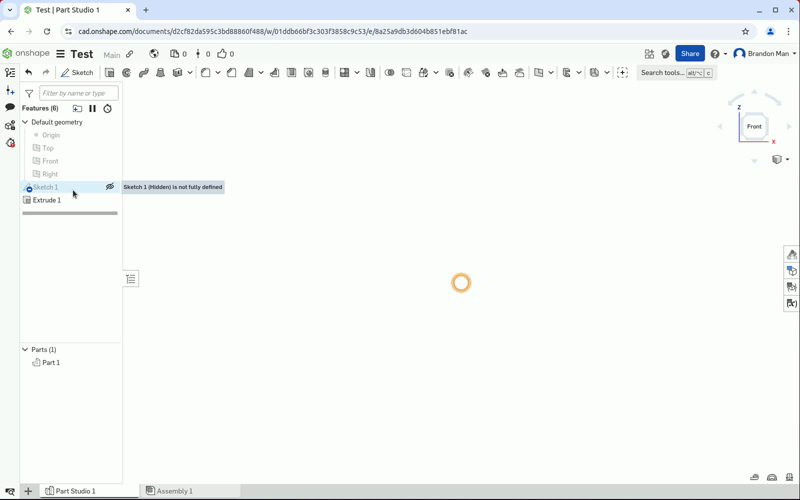
click(73, 189)
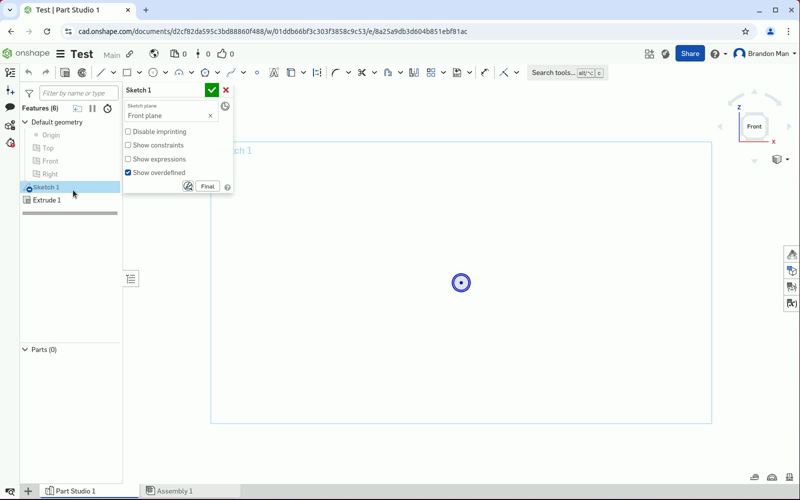
mouse_move(229, 92)
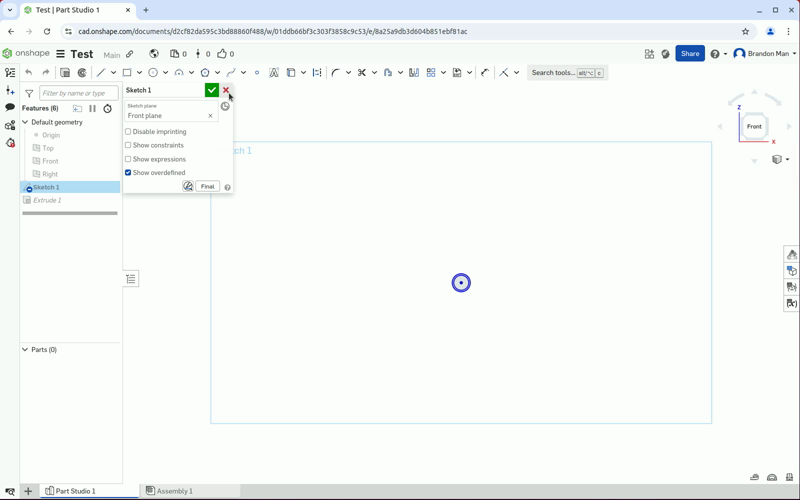
click(229, 92)
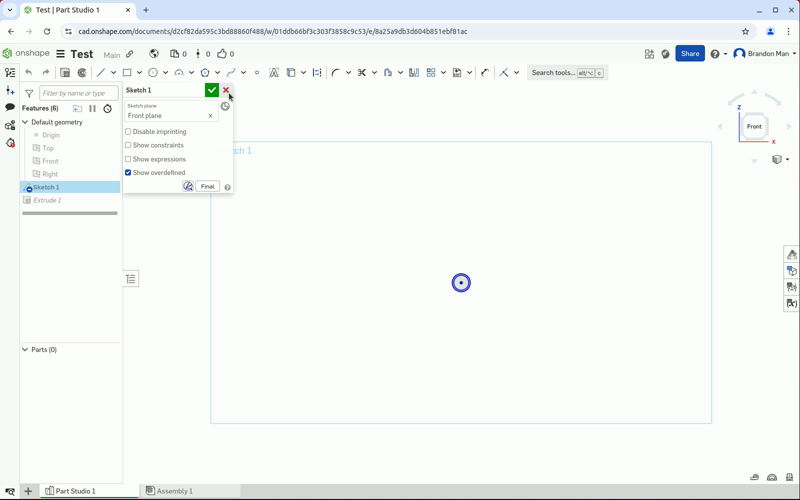
key(shift+s)
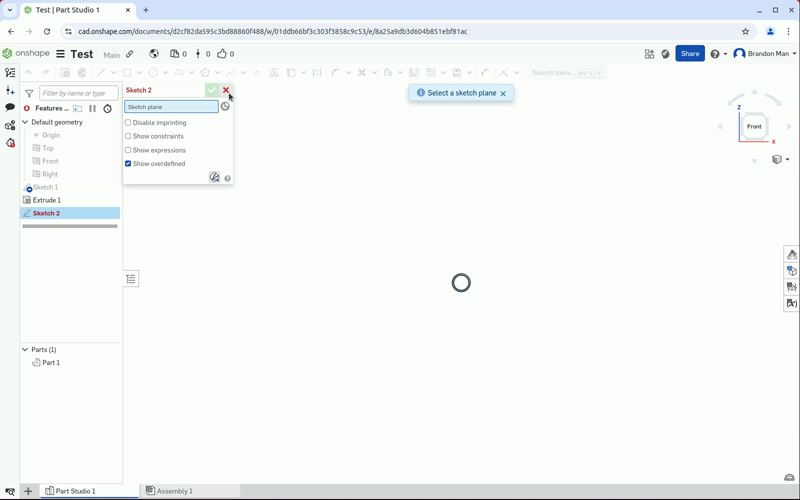
mouse_move(73, 163)
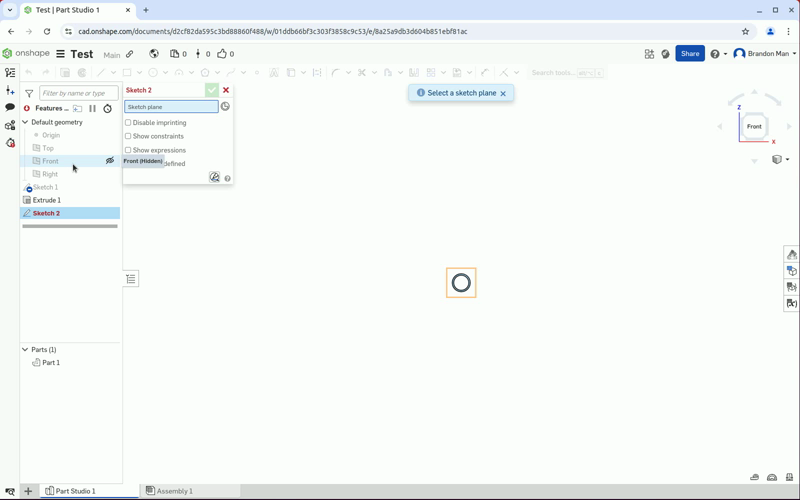
click(73, 163)
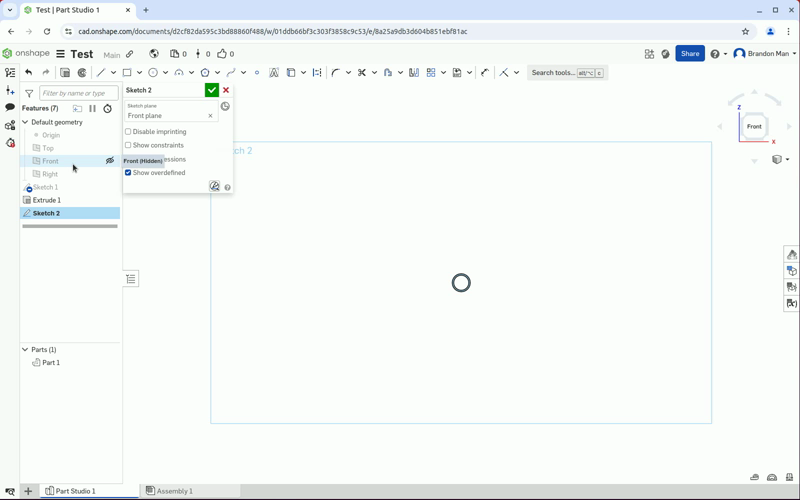
mouse_move(73, 352)
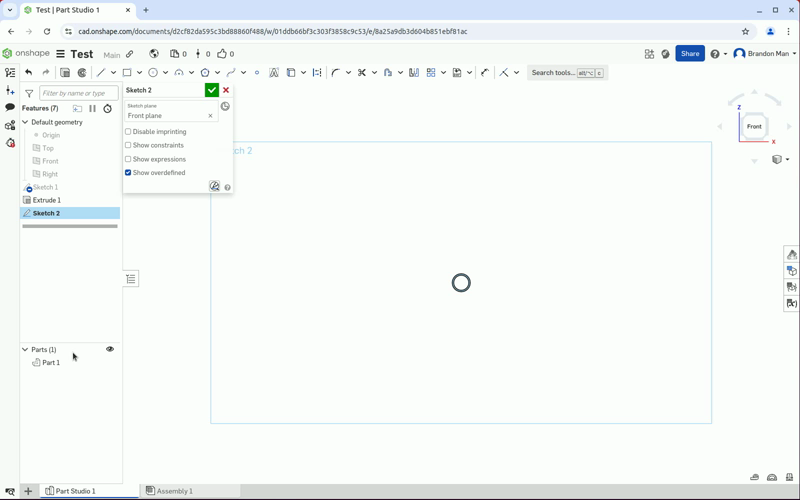
key(y)
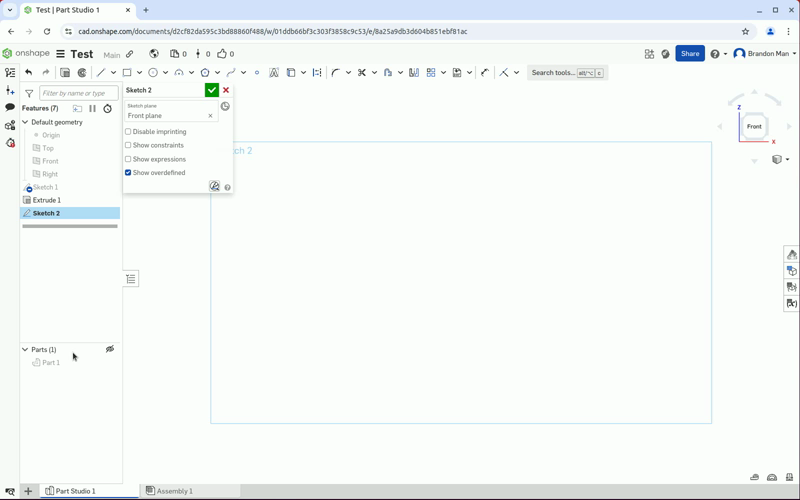
key(c)
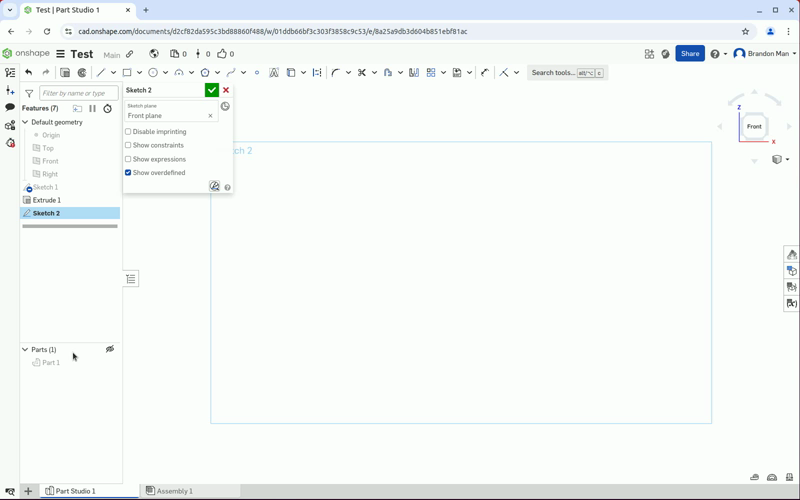
key_down(shift)
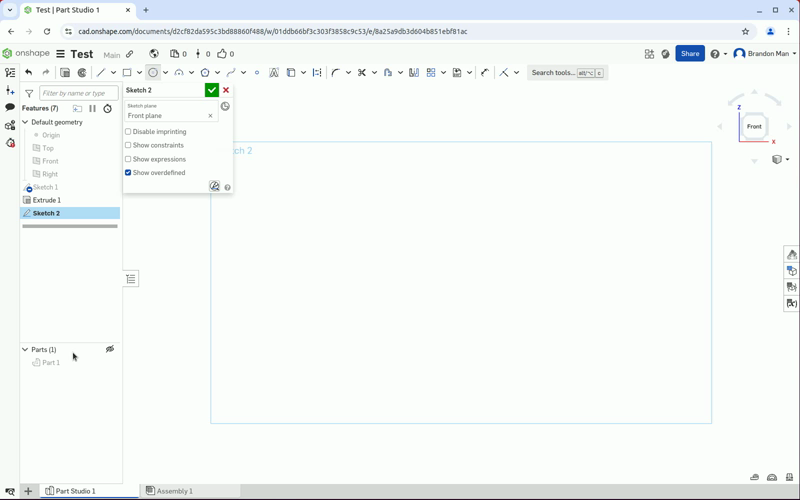
mouse_move(435, 282)
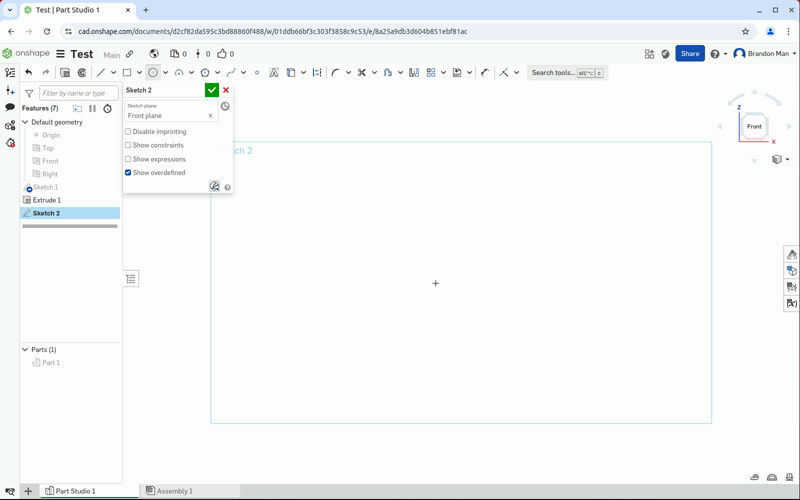
click(435, 282)
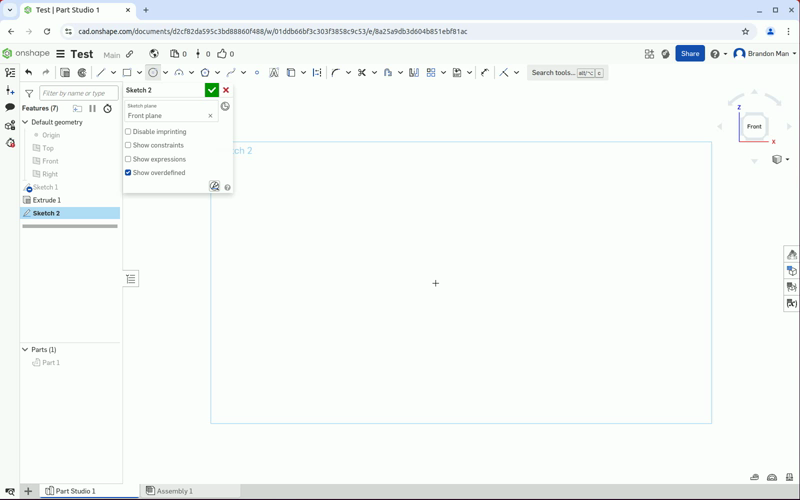
key_up(shift)
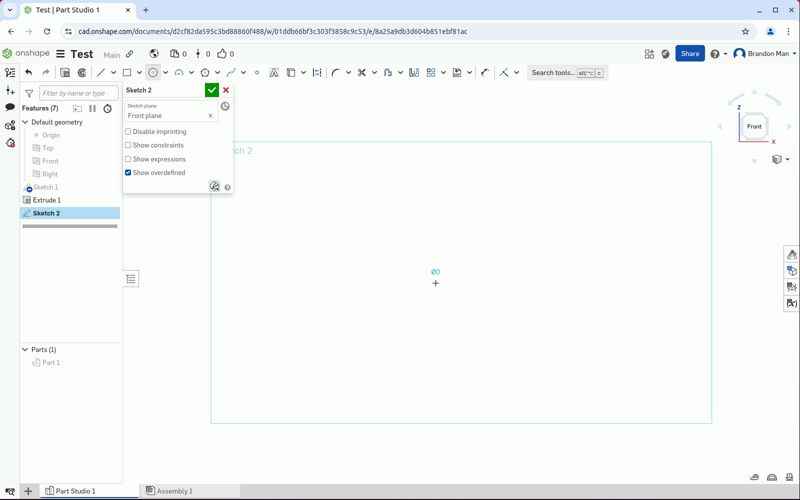
mouse_move(444, 282)
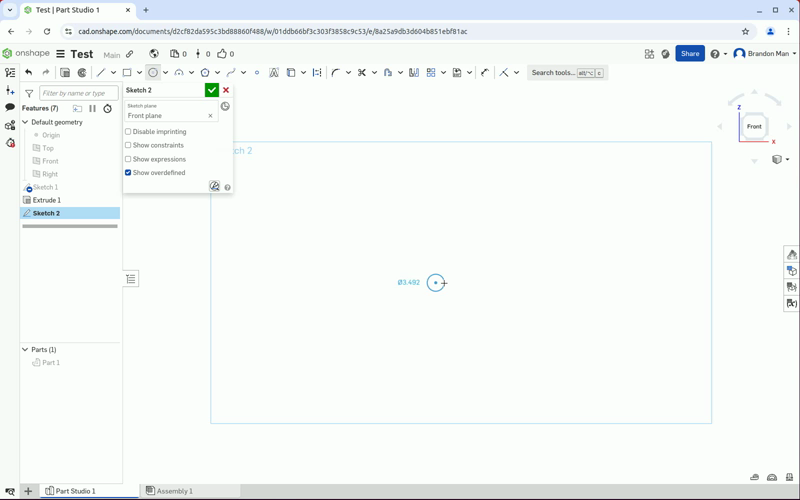
click(444, 282)
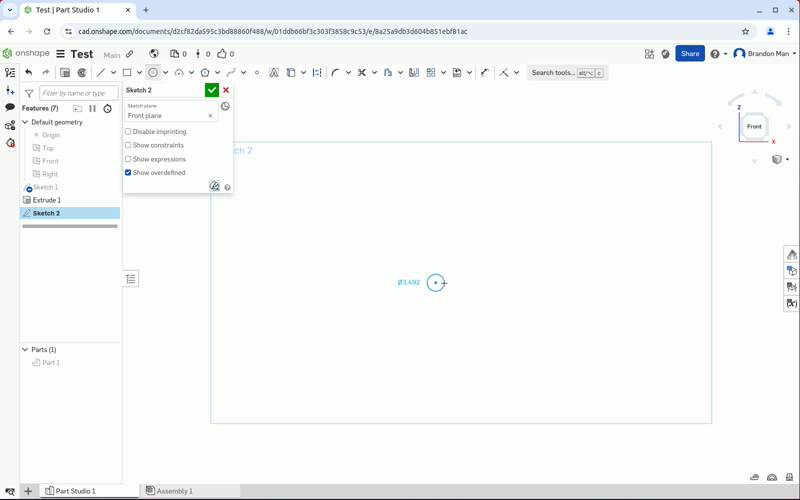
key(esc)
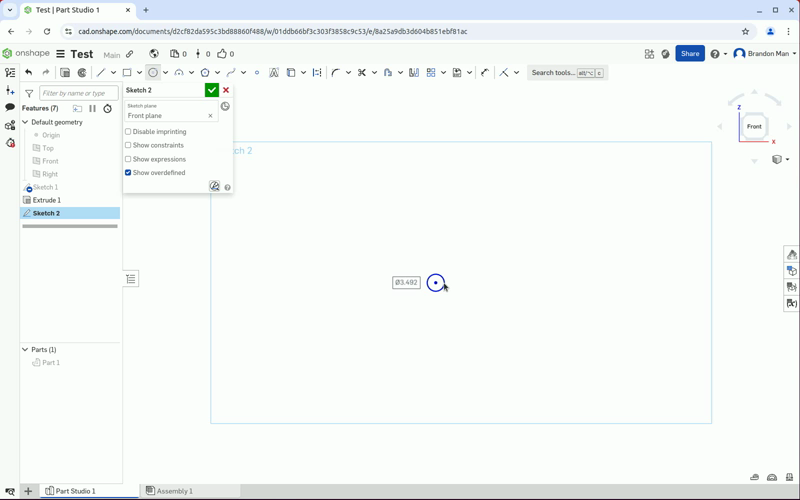
key(c)
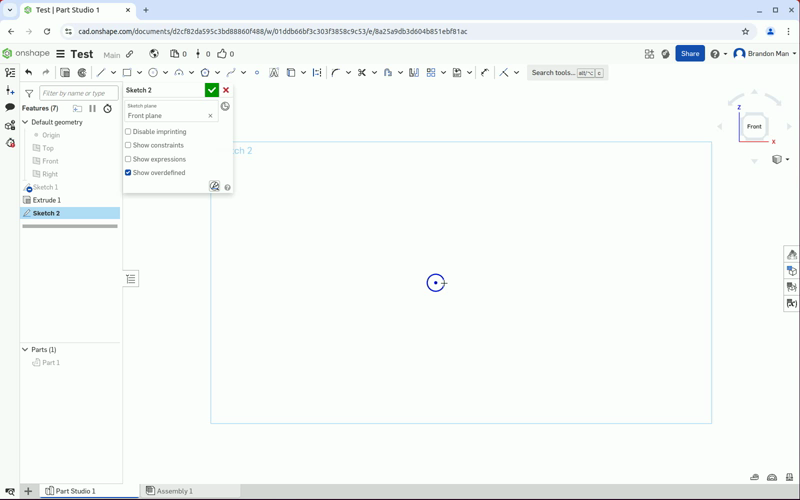
key_down(shift)
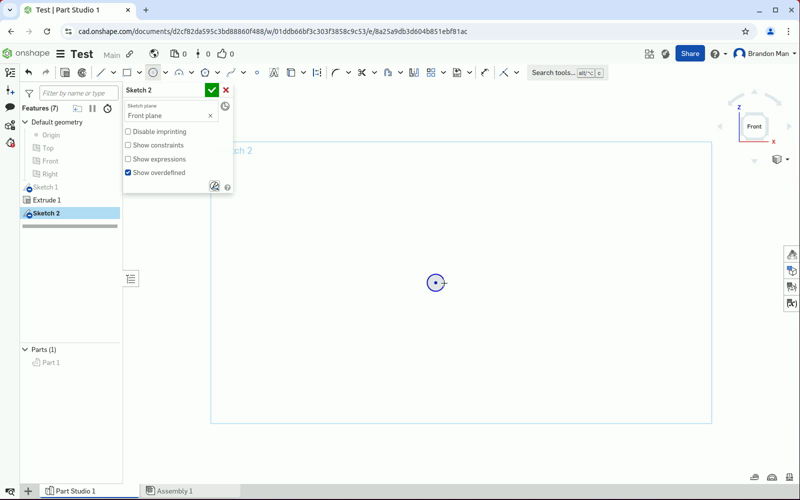
mouse_move(435, 282)
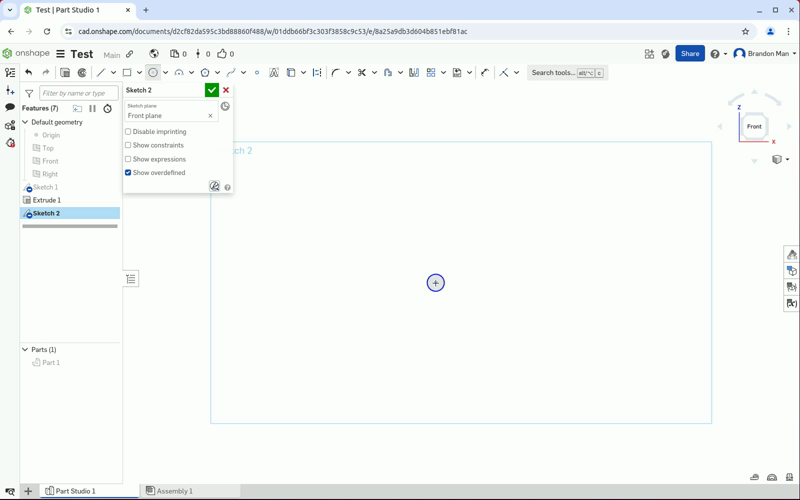
click(435, 282)
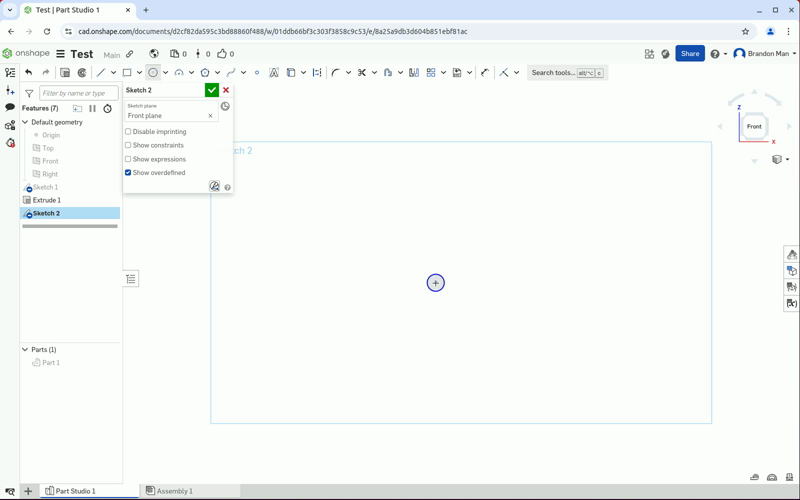
key_up(shift)
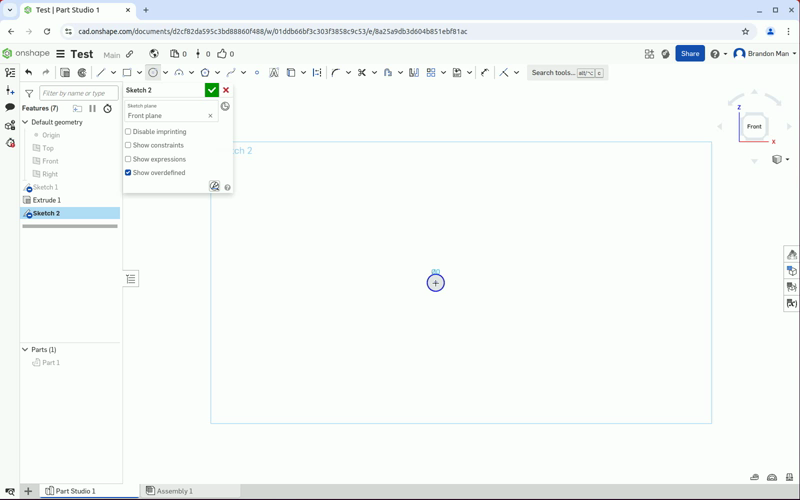
mouse_move(442, 282)
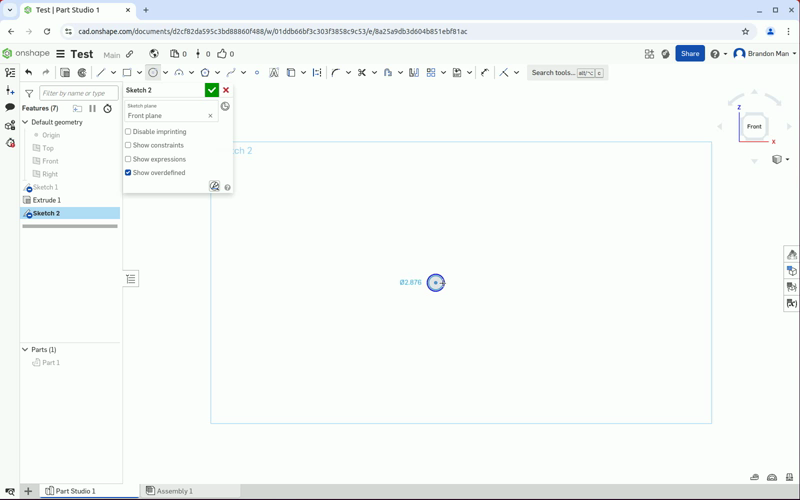
scroll(6)
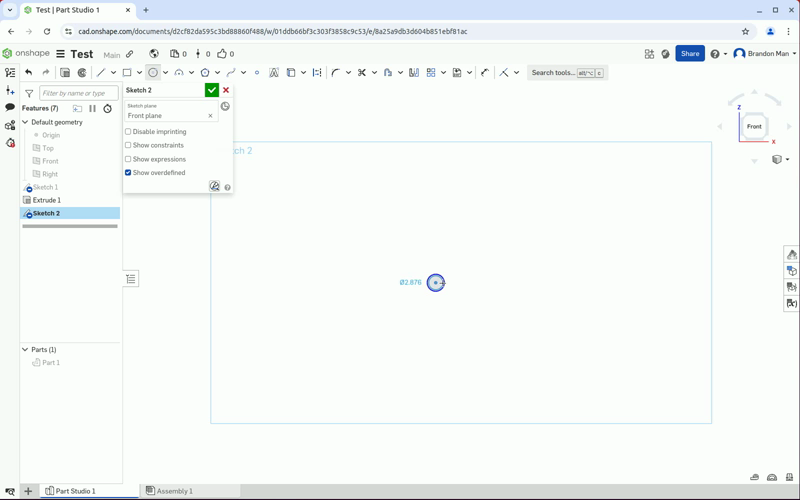
scroll(6)
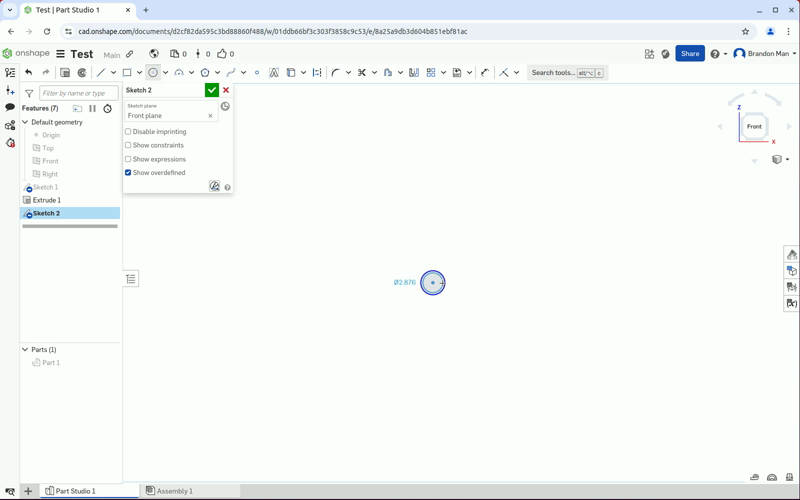
scroll(6)
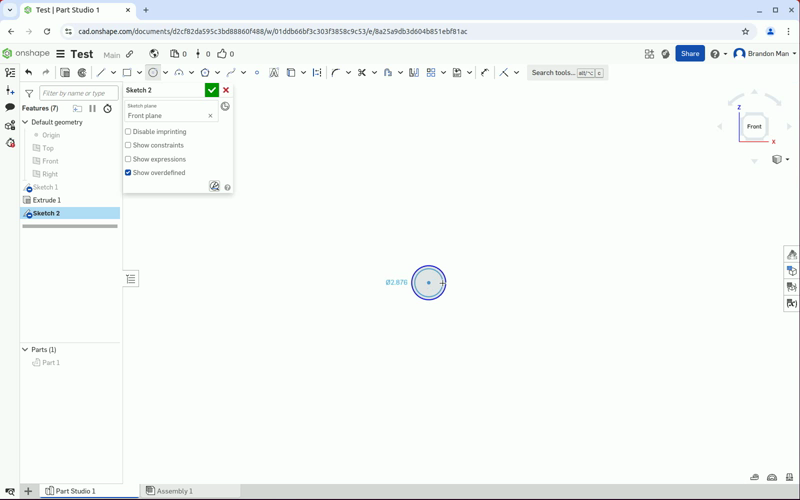
scroll(6)
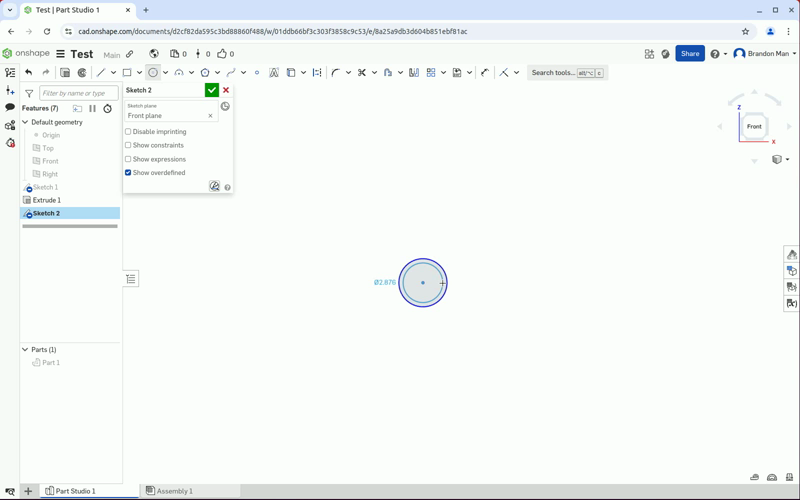
scroll(6)
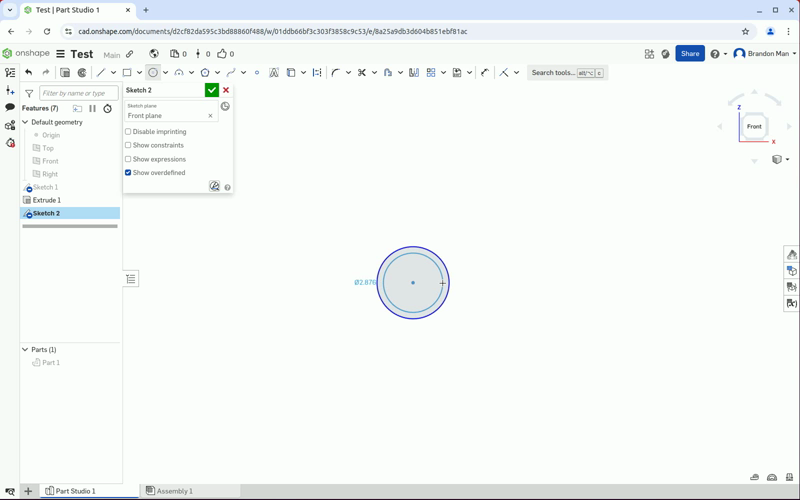
scroll(6)
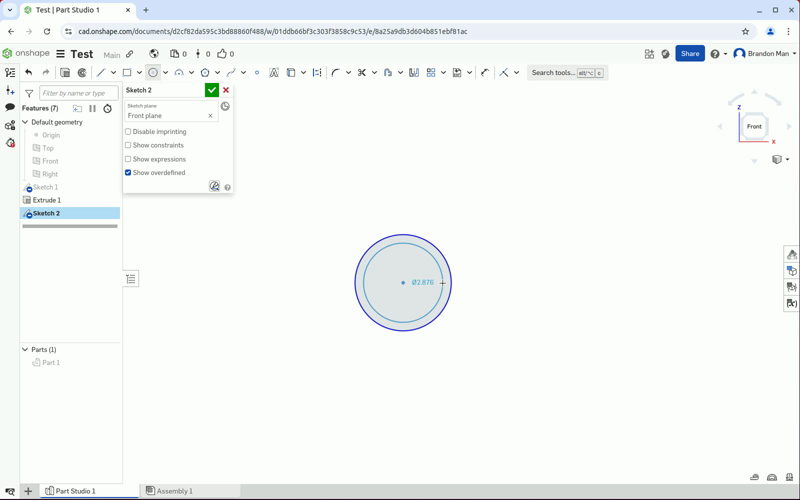
scroll(6)
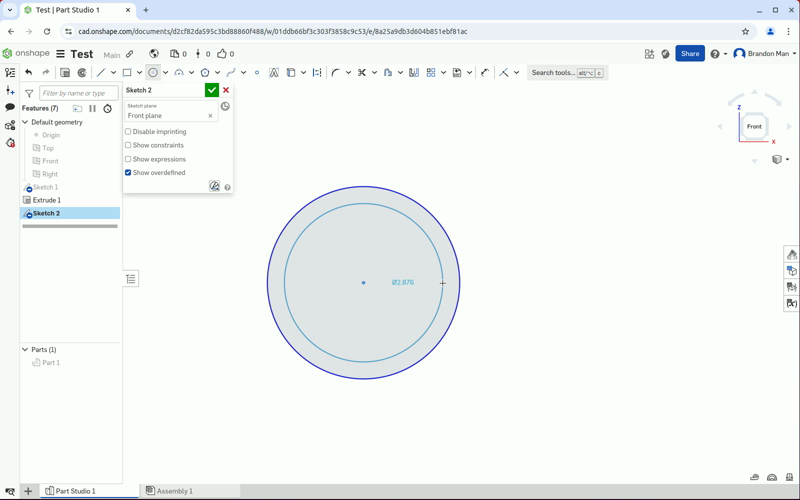
click(442, 282)
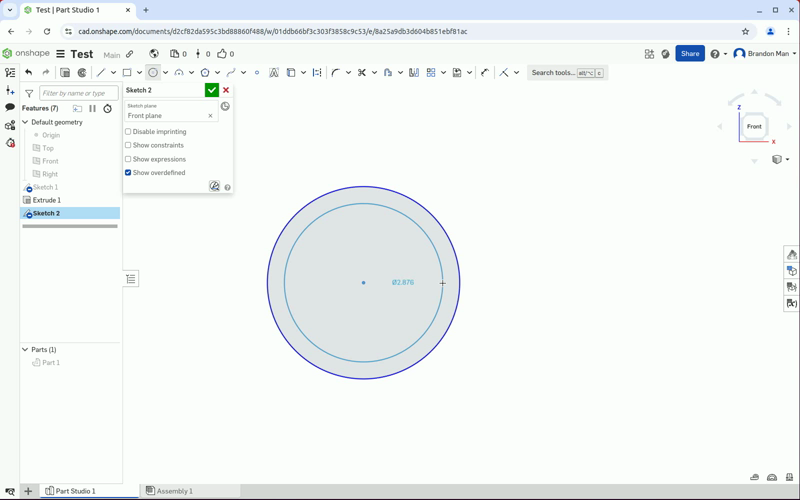
scroll(-6)
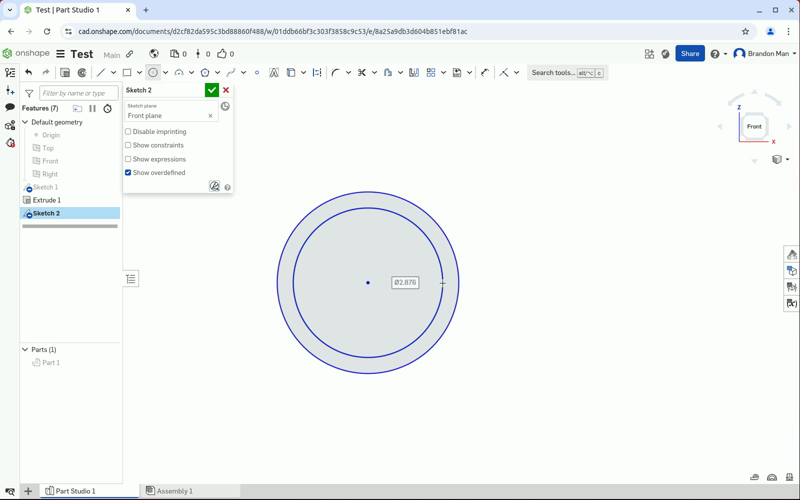
scroll(-6)
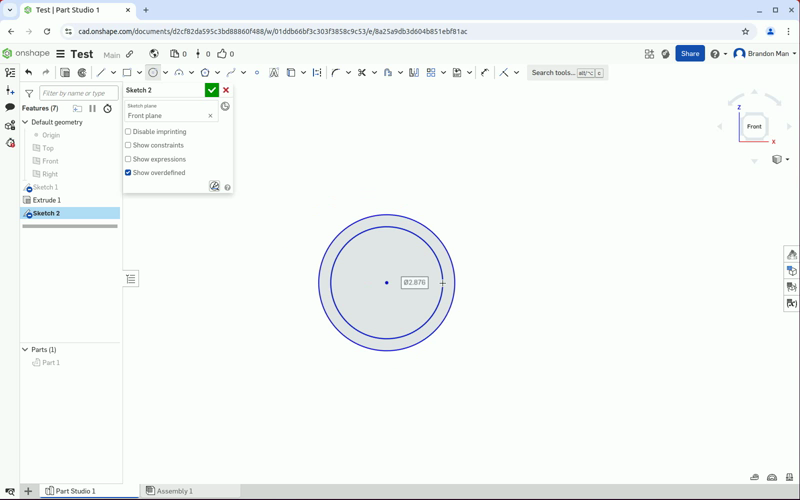
scroll(-6)
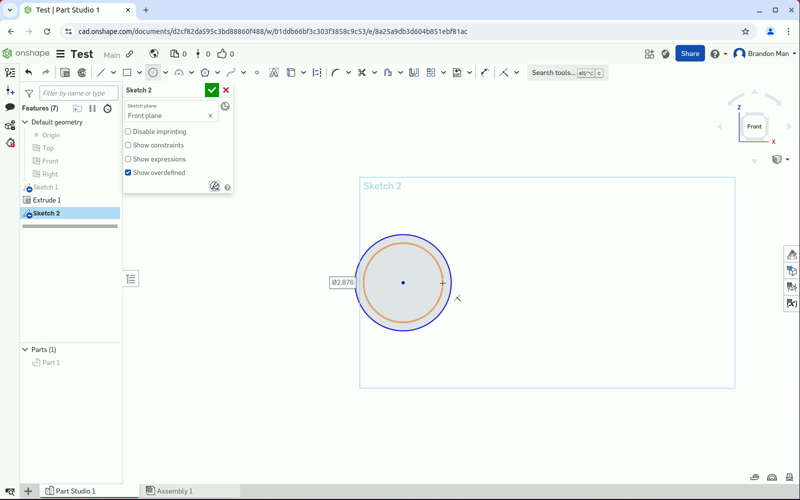
scroll(-6)
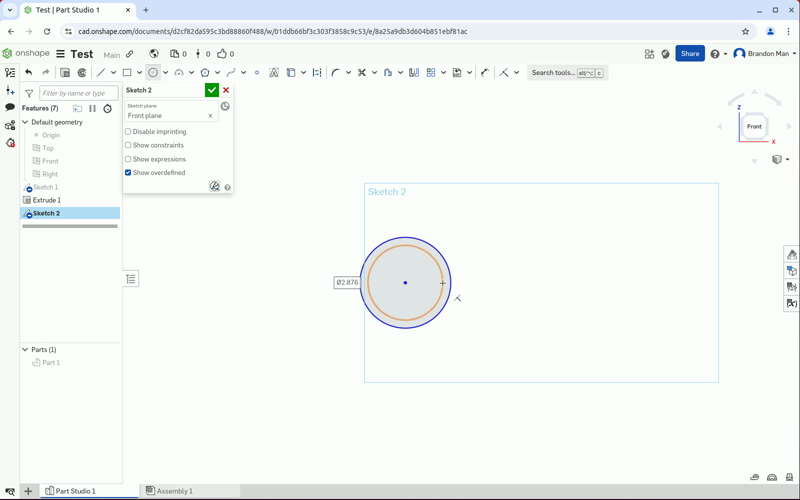
scroll(-6)
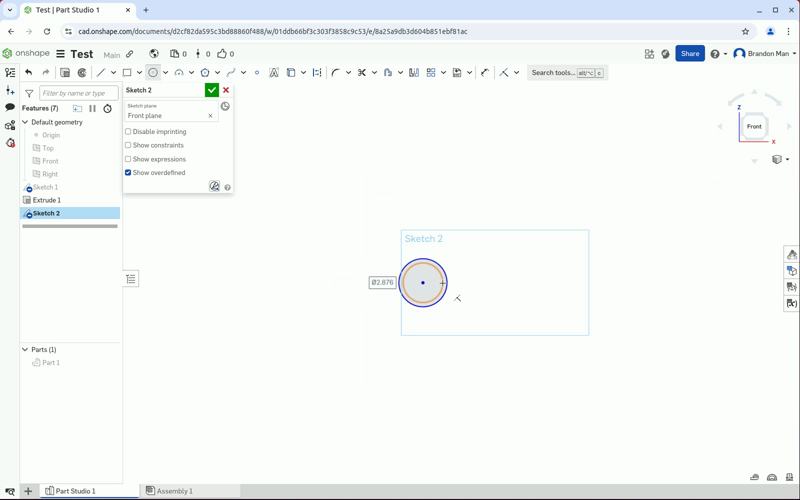
scroll(-6)
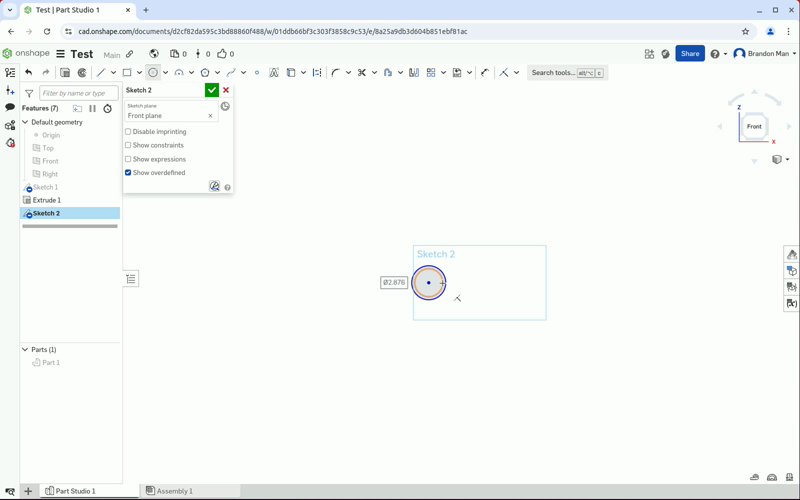
scroll(-6)
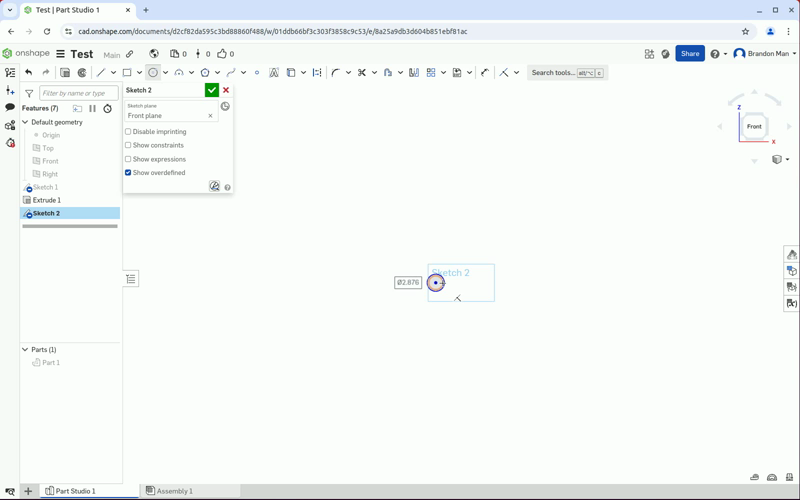
key(esc)
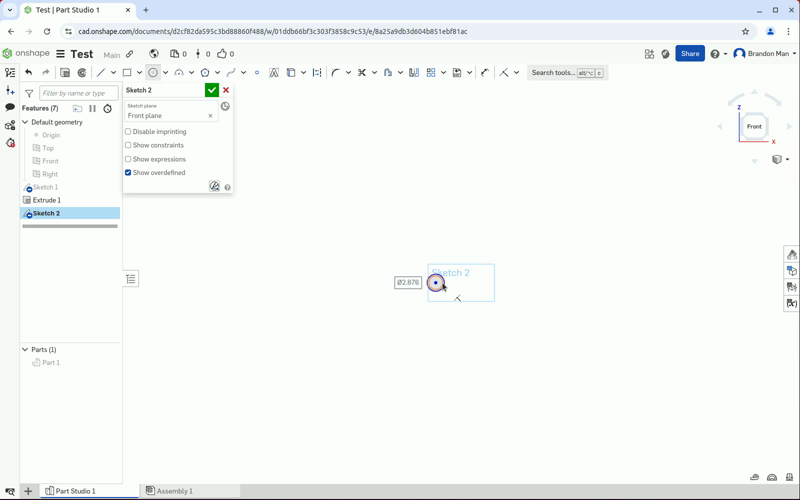
mouse_move(443, 286)
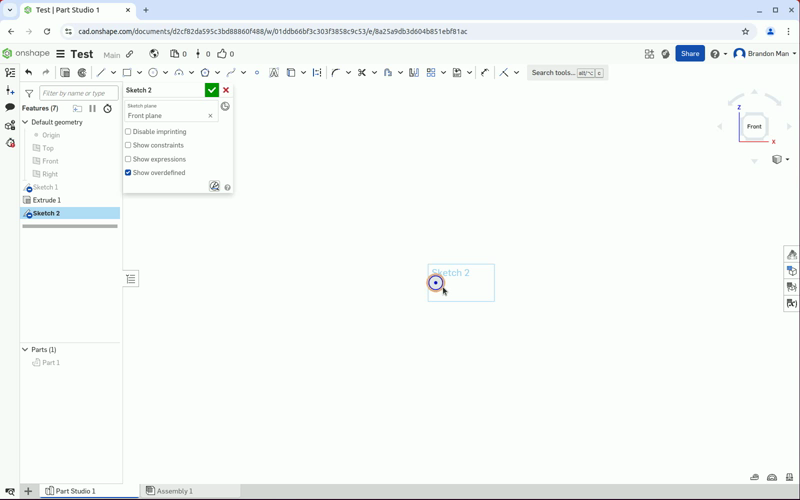
scroll(6)
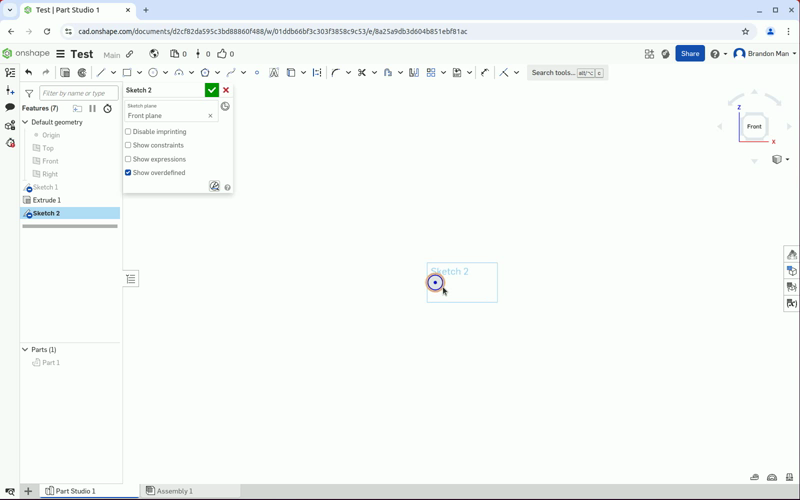
scroll(6)
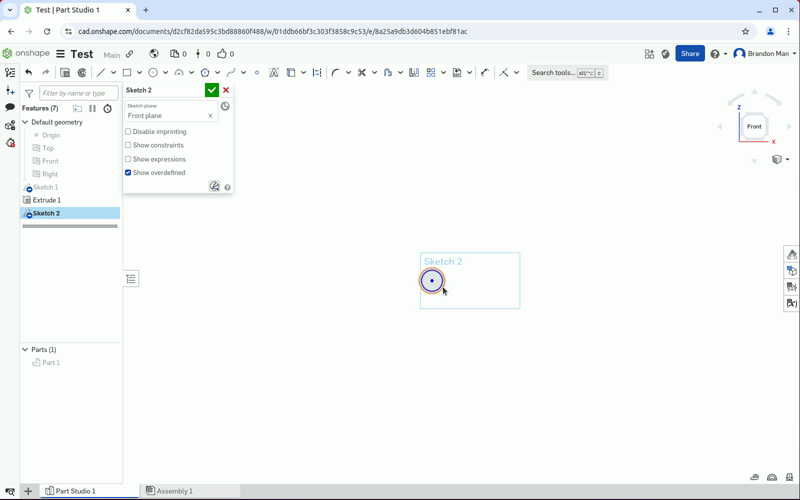
scroll(6)
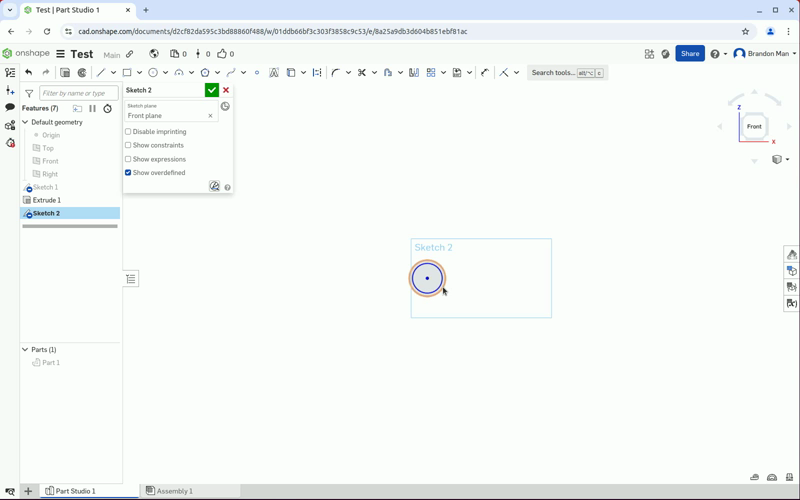
scroll(6)
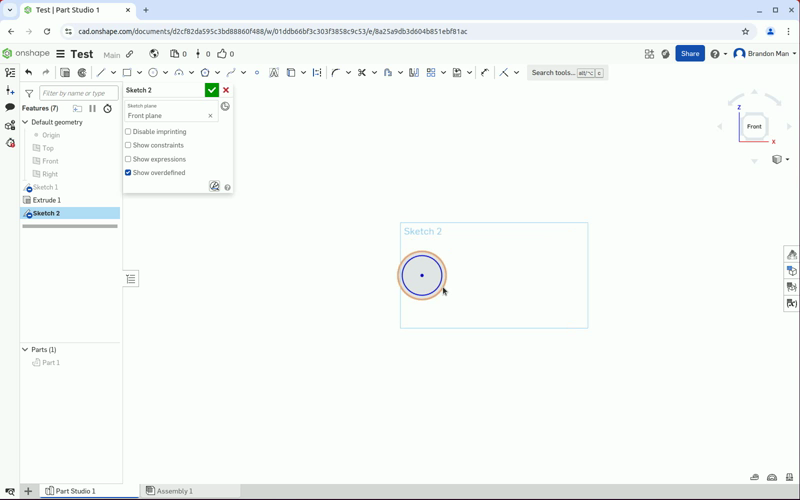
scroll(6)
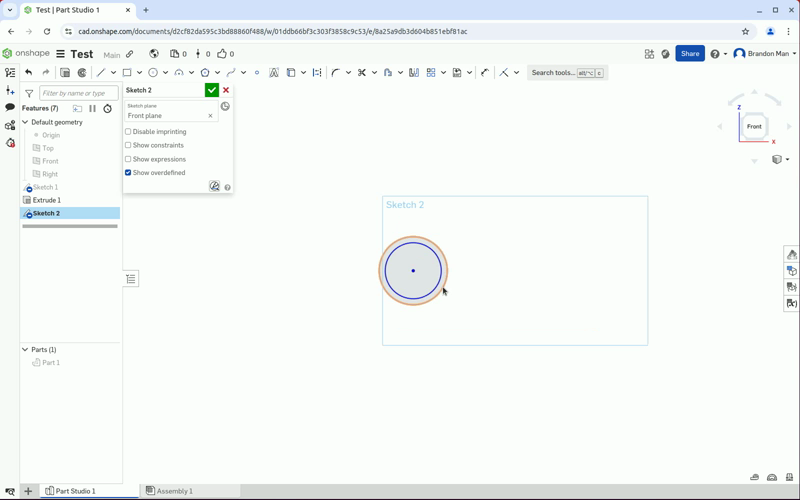
scroll(6)
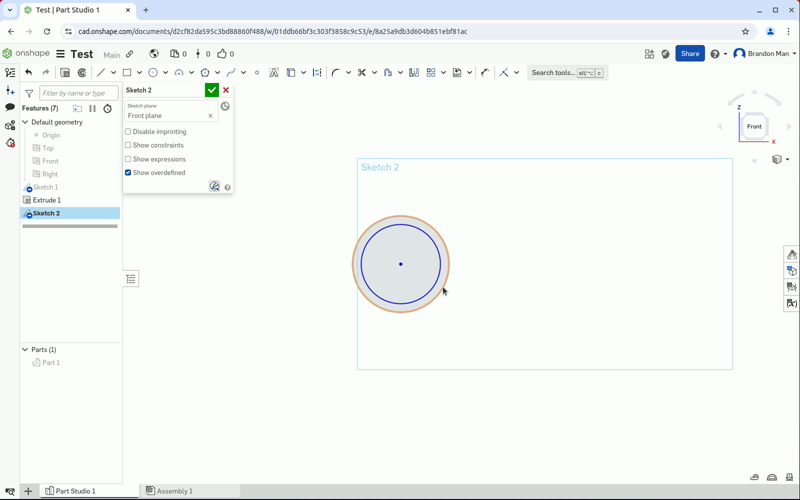
scroll(6)
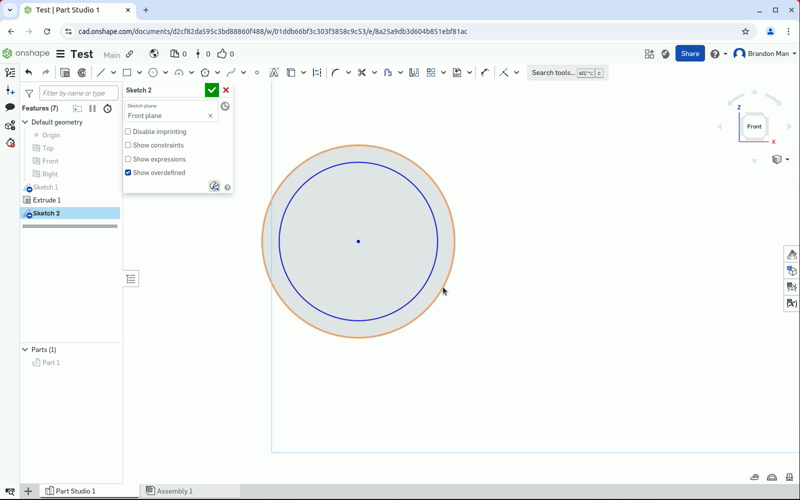
click(443, 286)
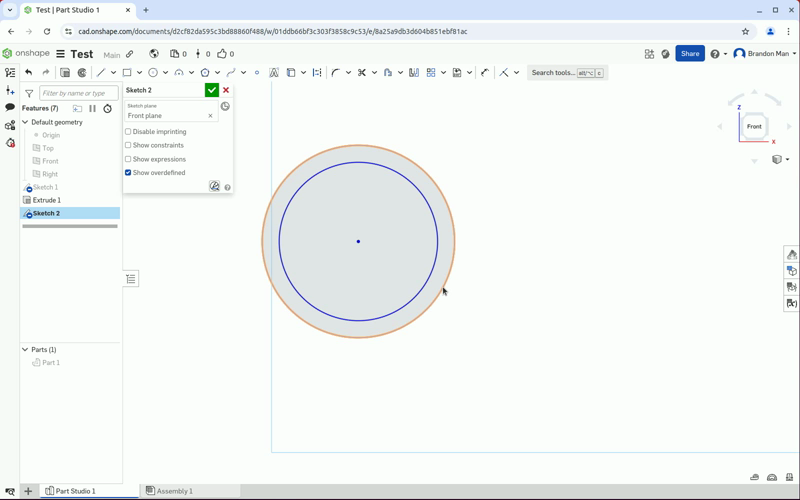
scroll(-6)
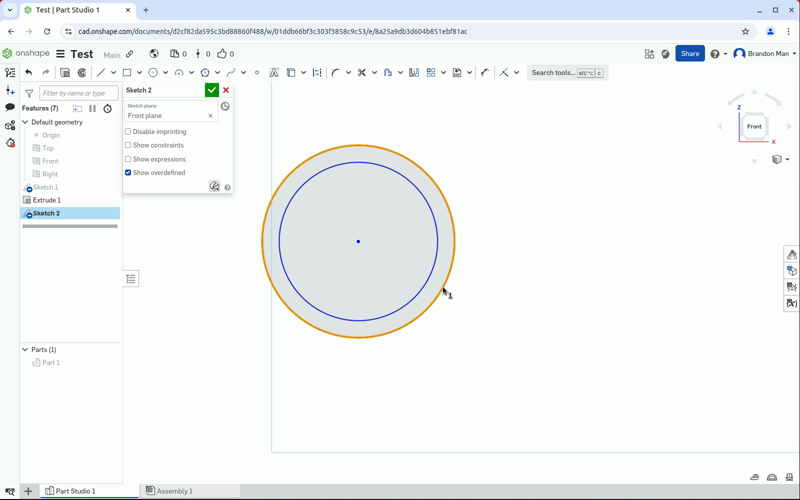
scroll(-6)
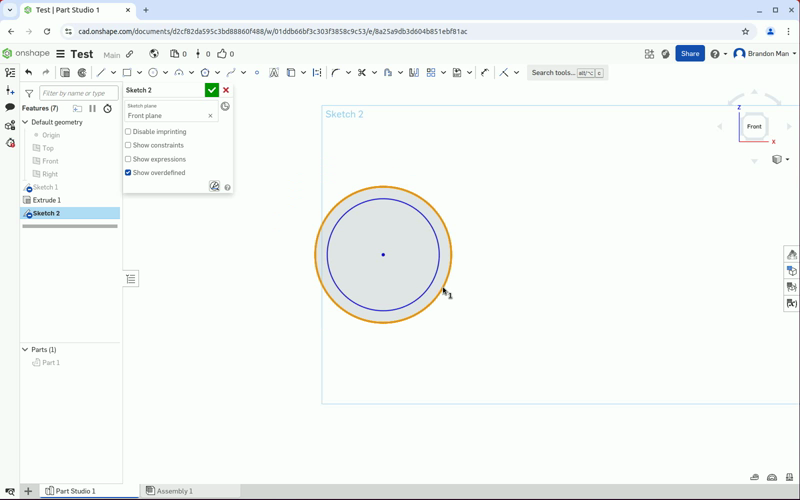
scroll(-6)
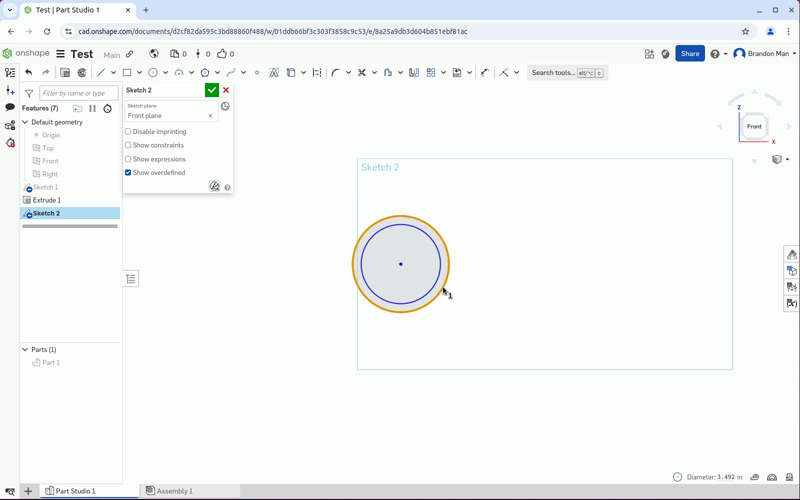
scroll(-6)
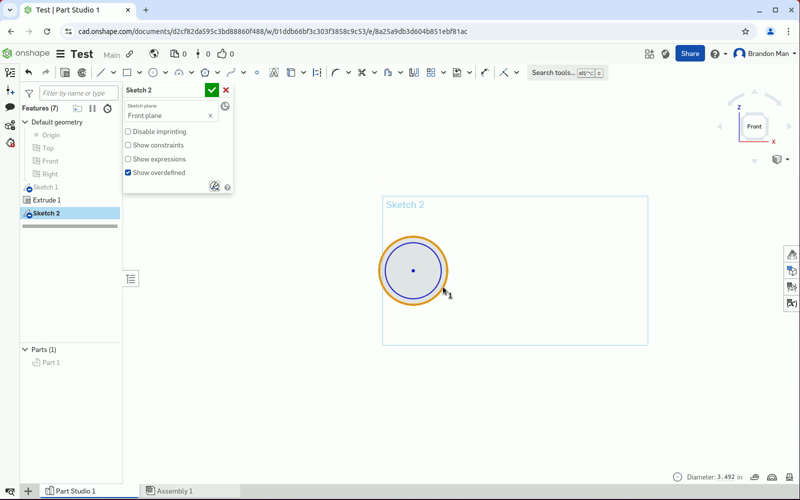
scroll(-6)
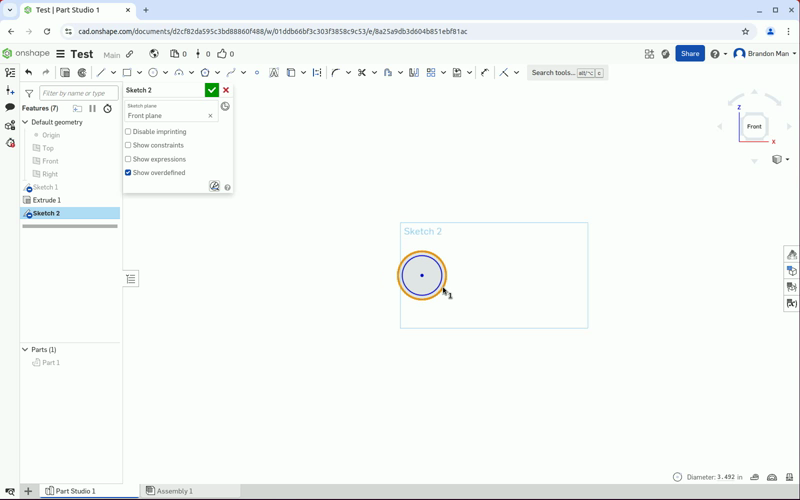
scroll(-6)
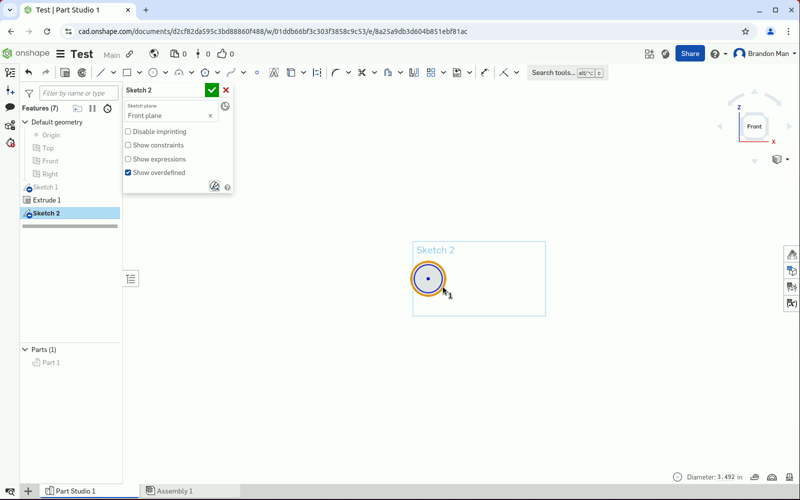
scroll(-6)
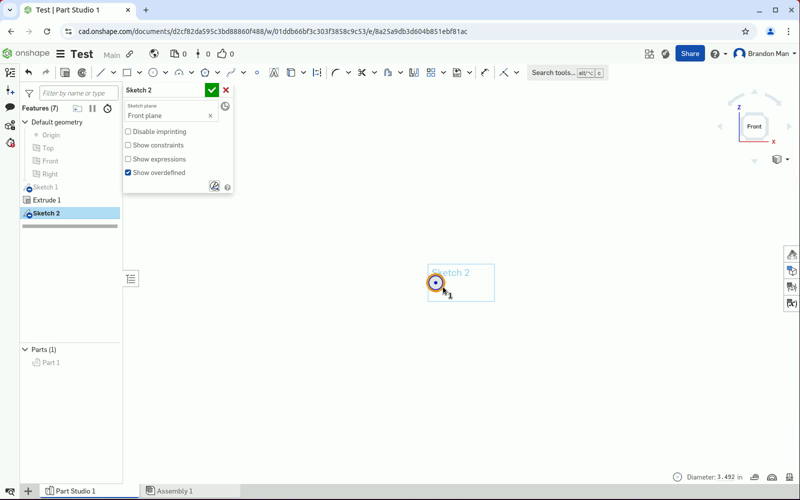
mouse_move(73, 352)
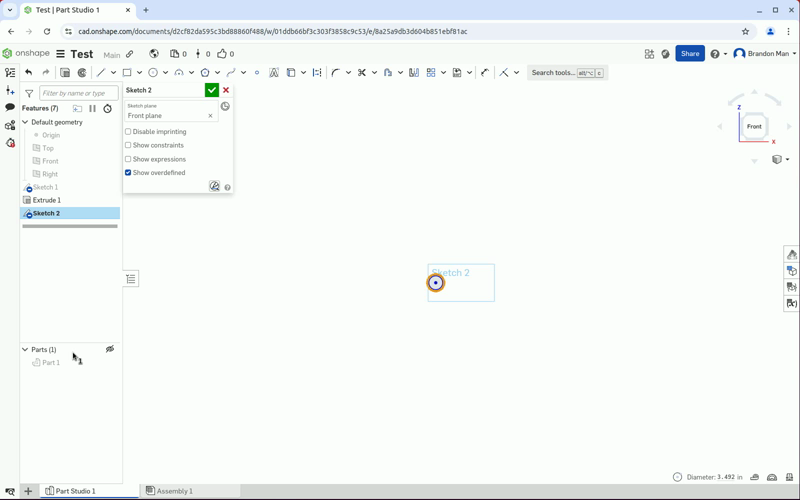
key(shift+y)
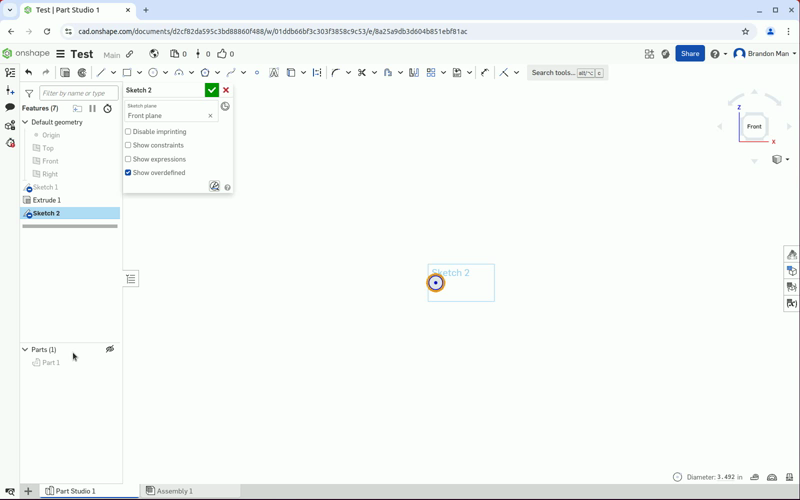
key(shift+e)
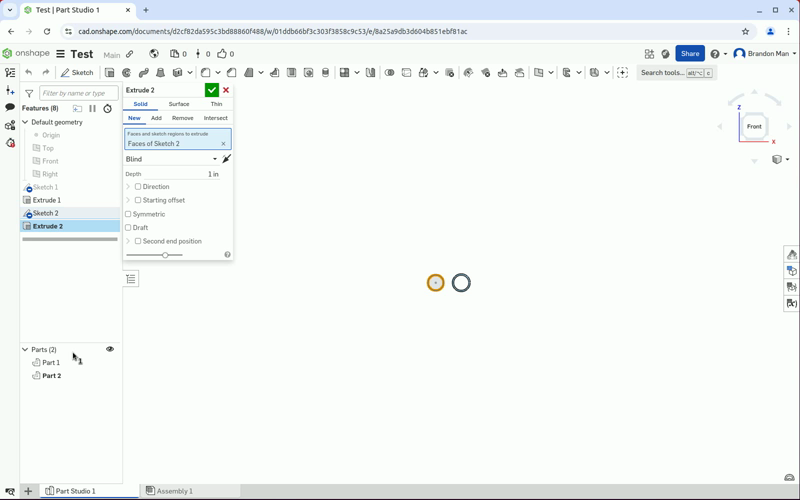
mouse_move(143, 106)
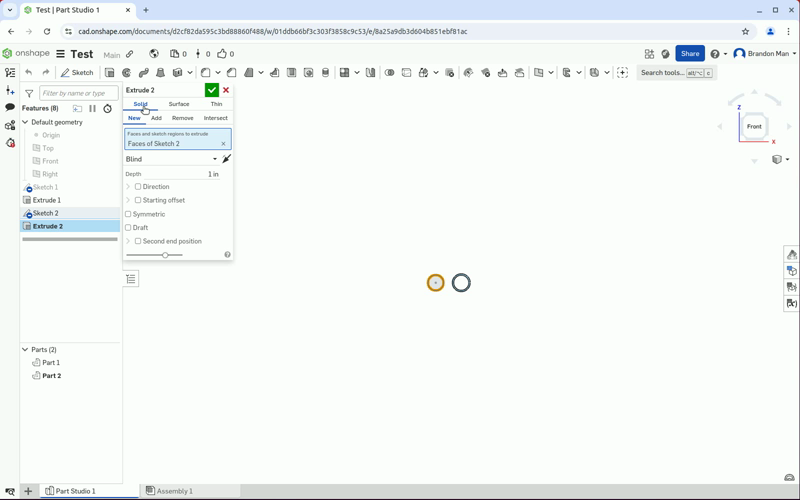
click(143, 106)
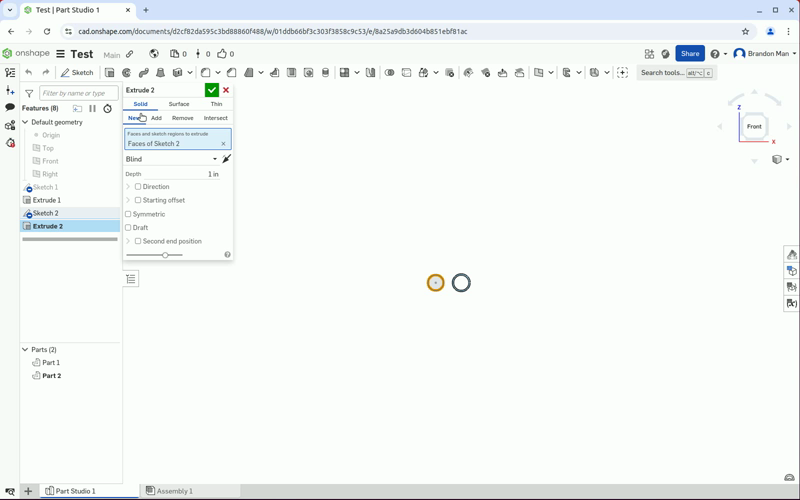
mouse_move(137, 120)
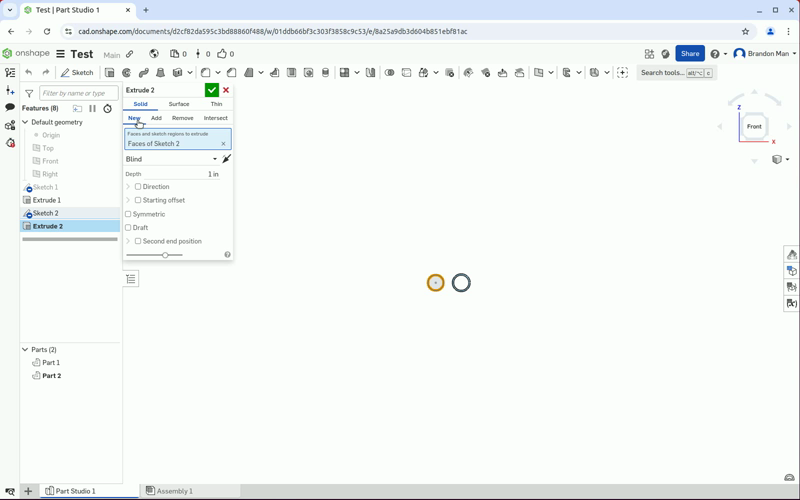
click(137, 120)
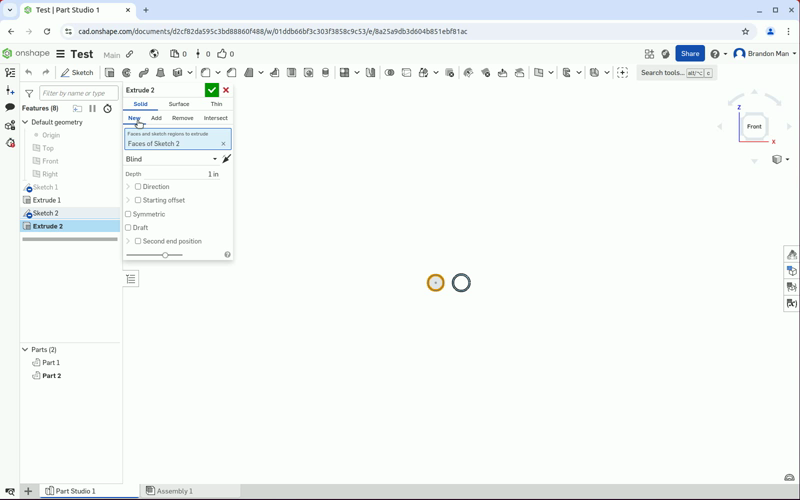
key(tab, 4)
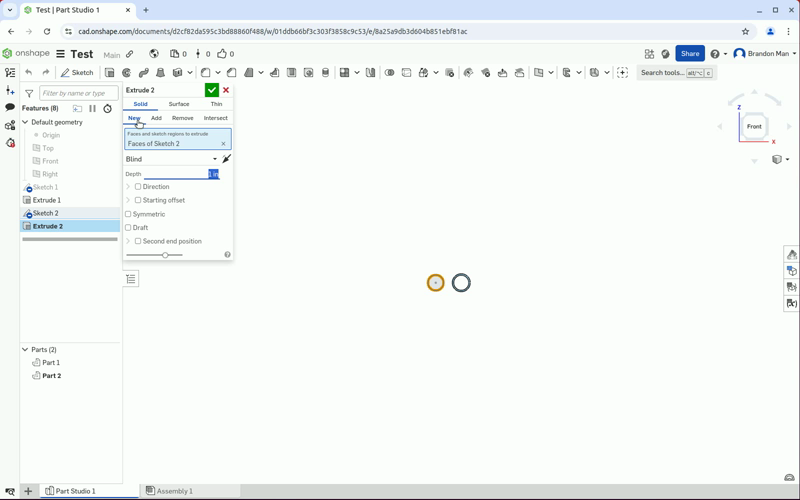
text(50.068)
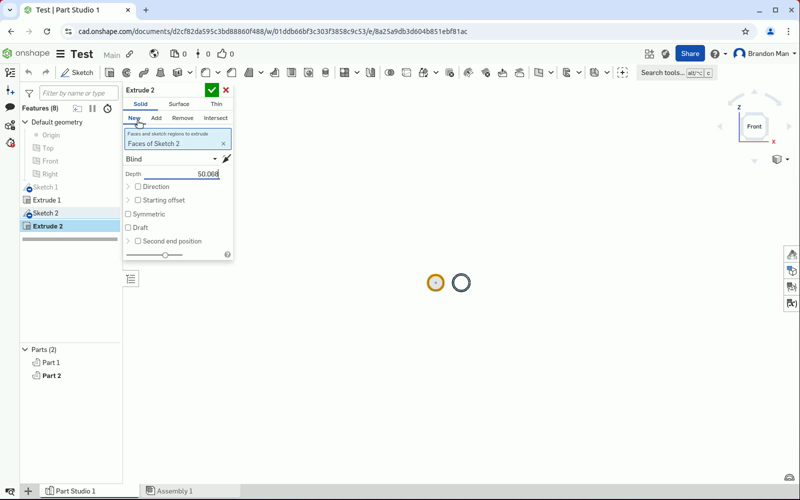
key(tab, 3)
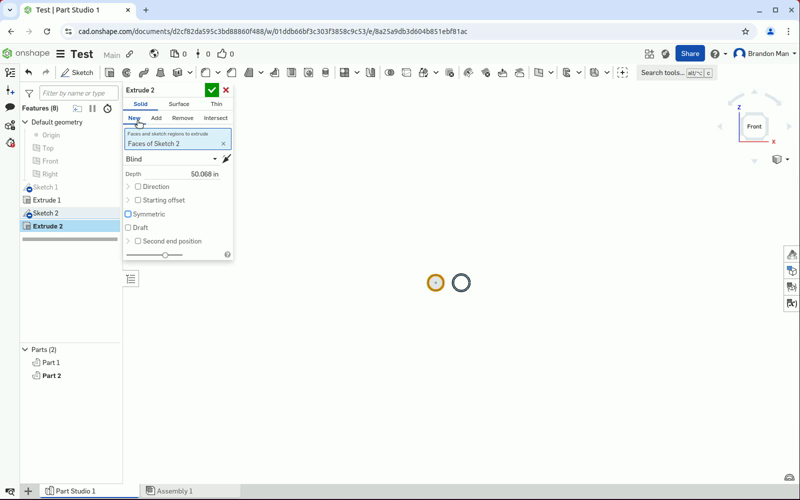
key(space)
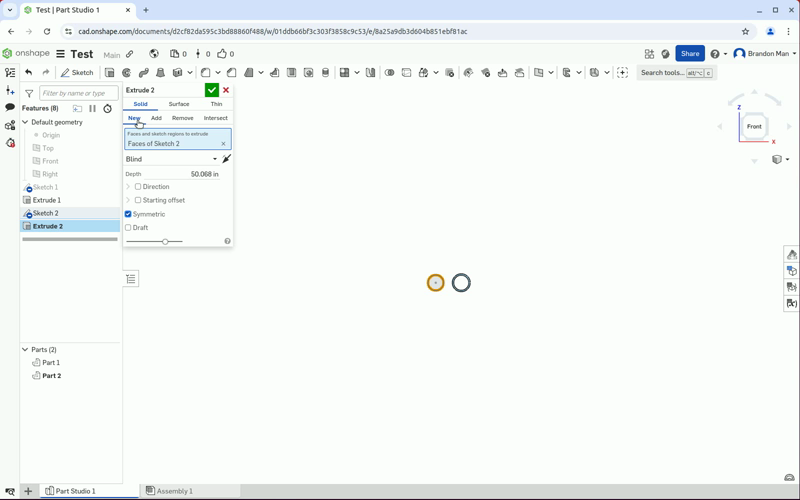
key(enter)
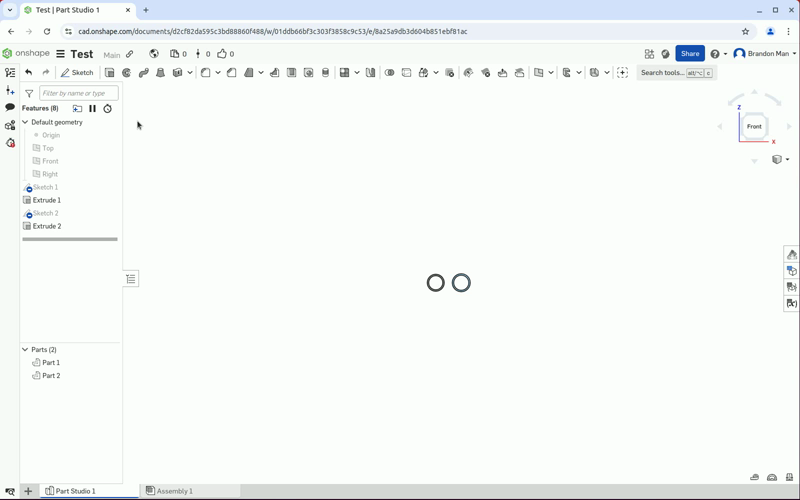
key(shift+h)
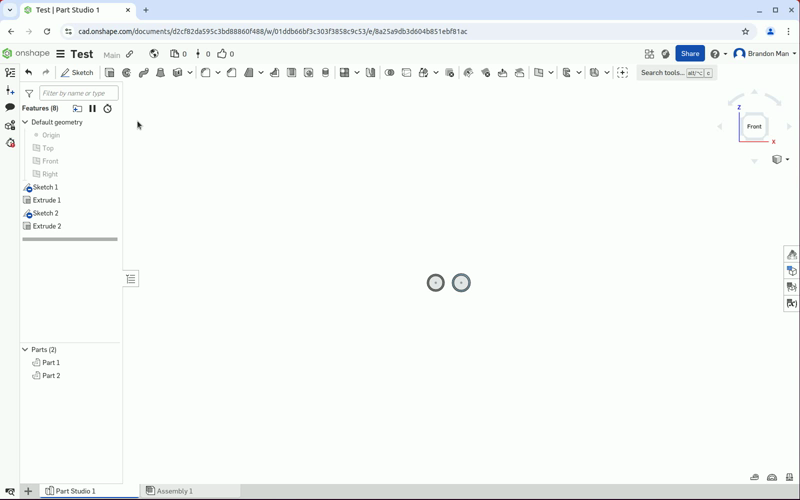
key(shift+h)
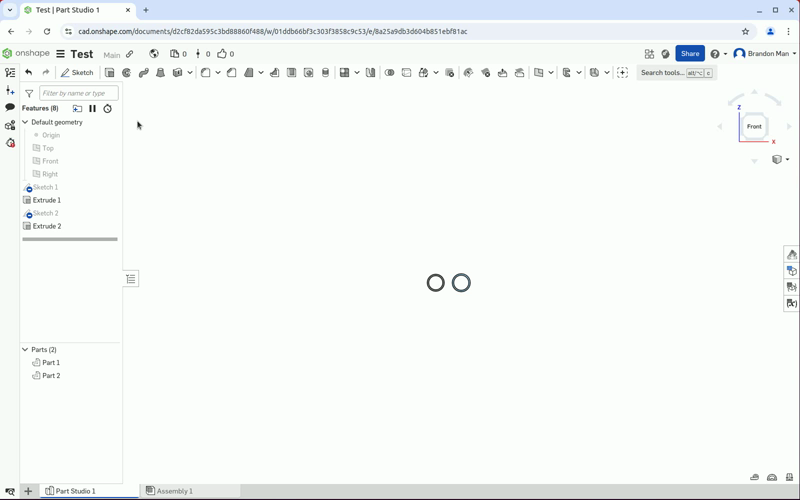
mouse_move(73, 189)
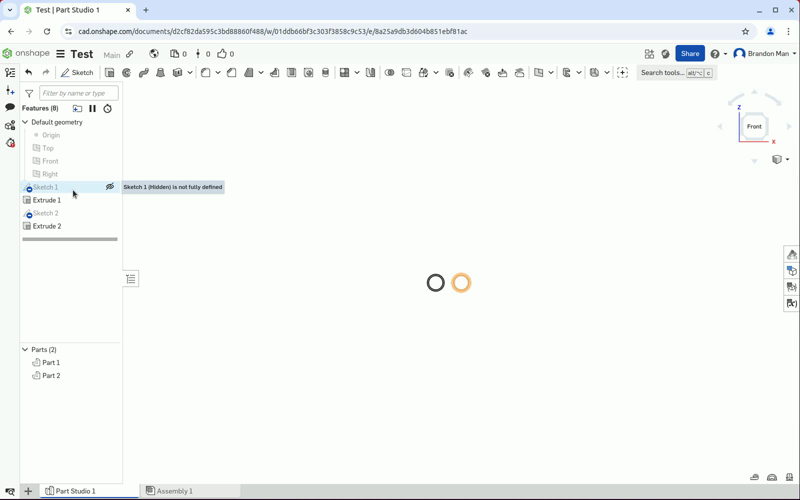
click(73, 189)
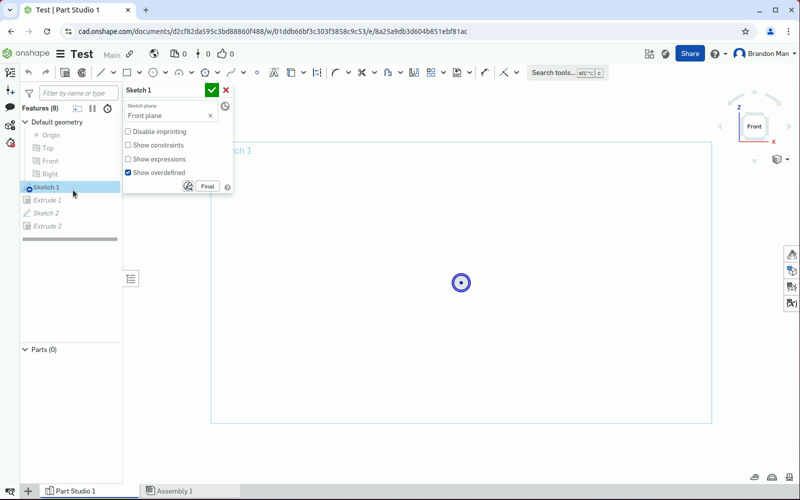
mouse_move(229, 92)
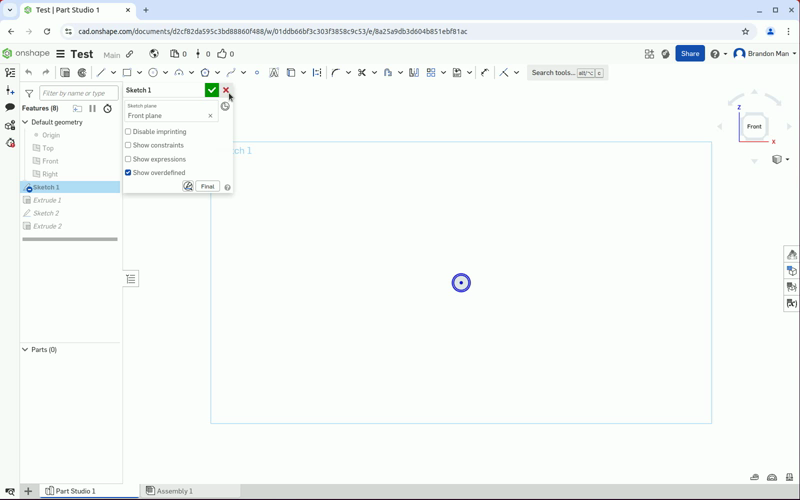
click(229, 92)
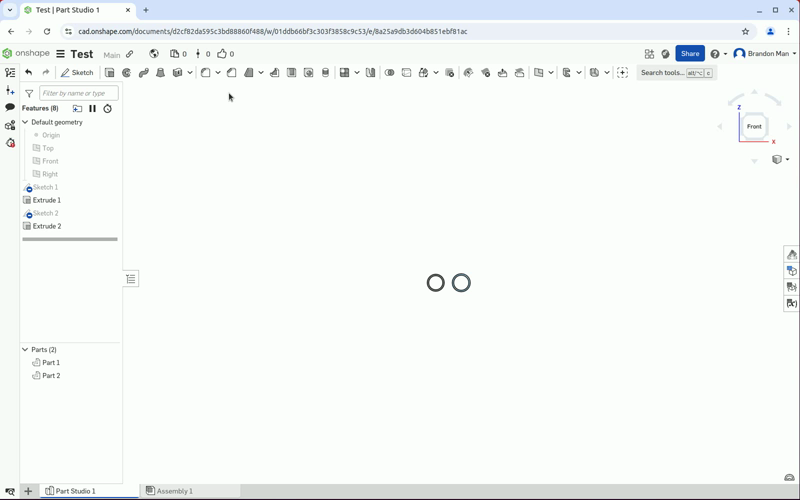
mouse_move(73, 352)
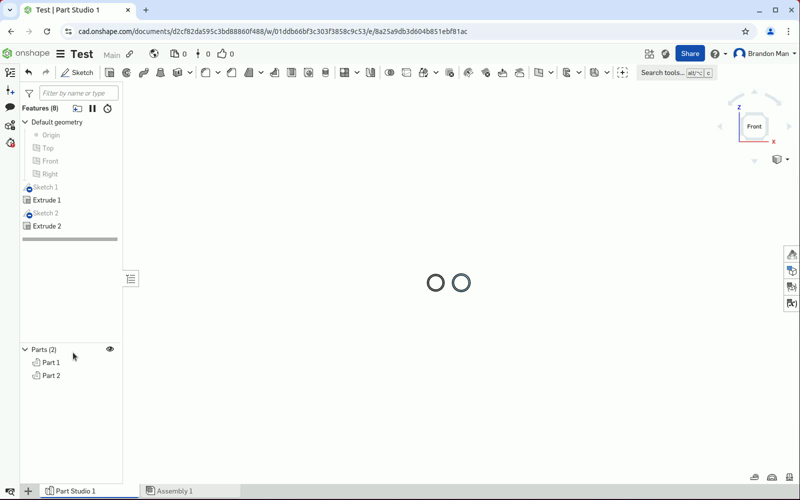
key(y)
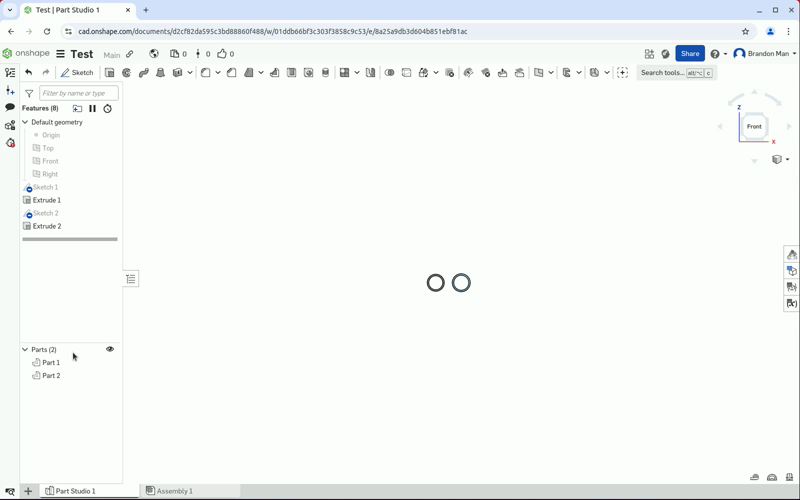
key(shift+p)
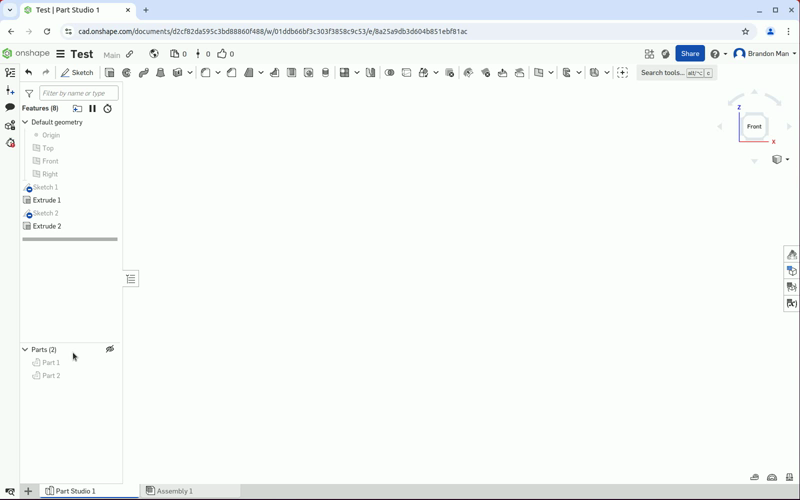
key(space)
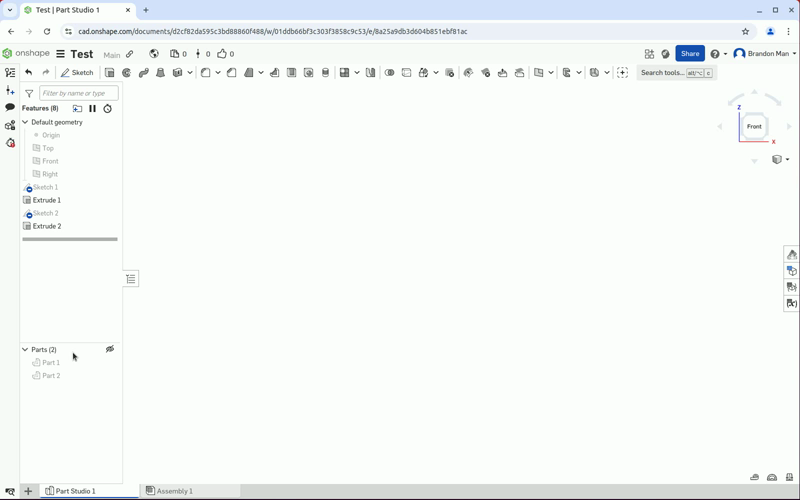
key_down(shift)
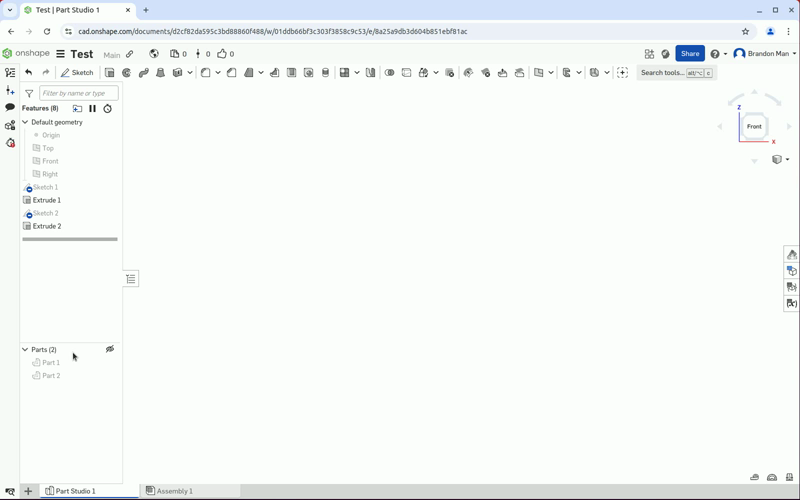
key(left)
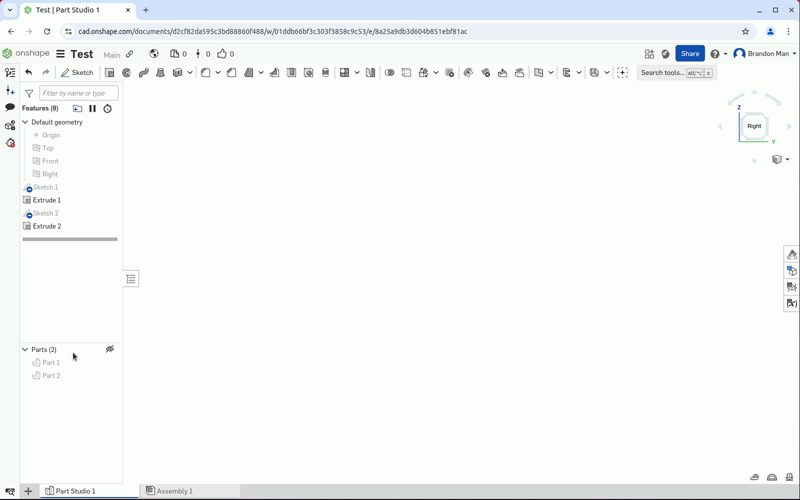
key_up(shift)
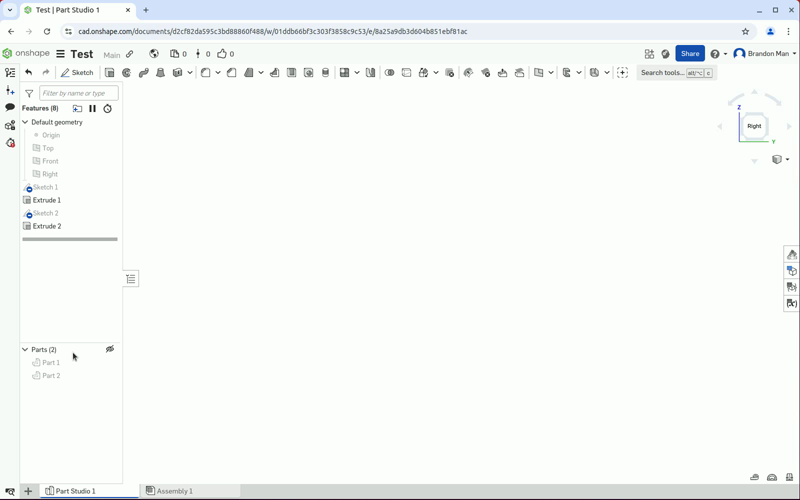
mouse_move(73, 352)
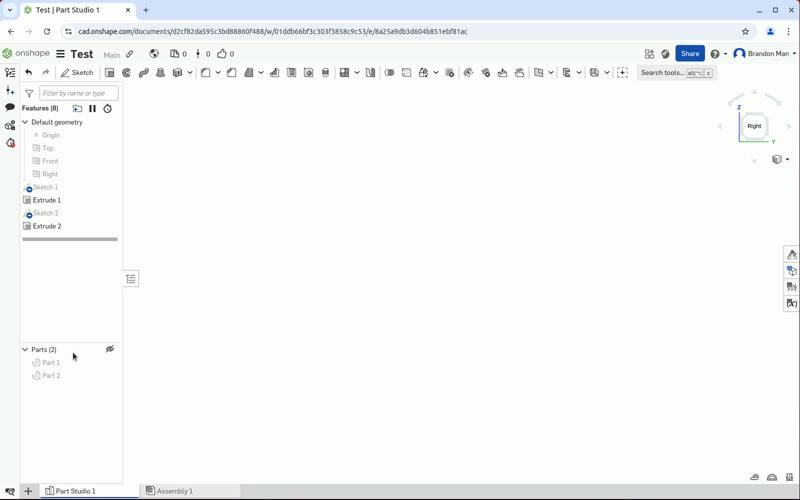
key(shift+y)
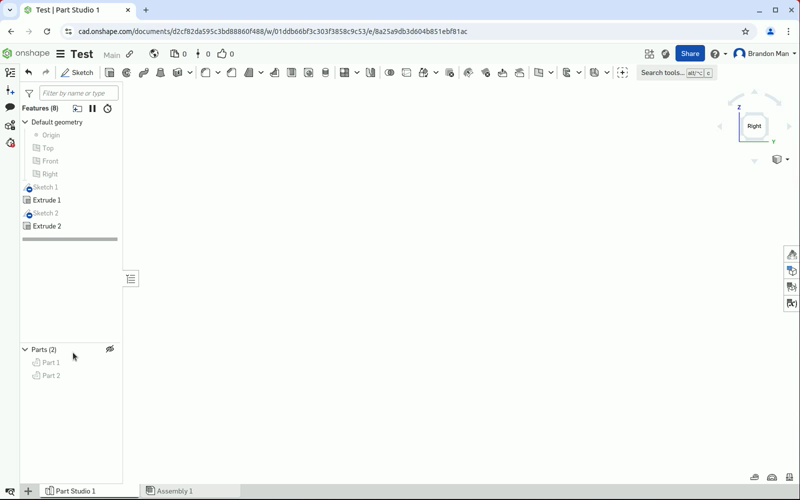
key(shift+s)
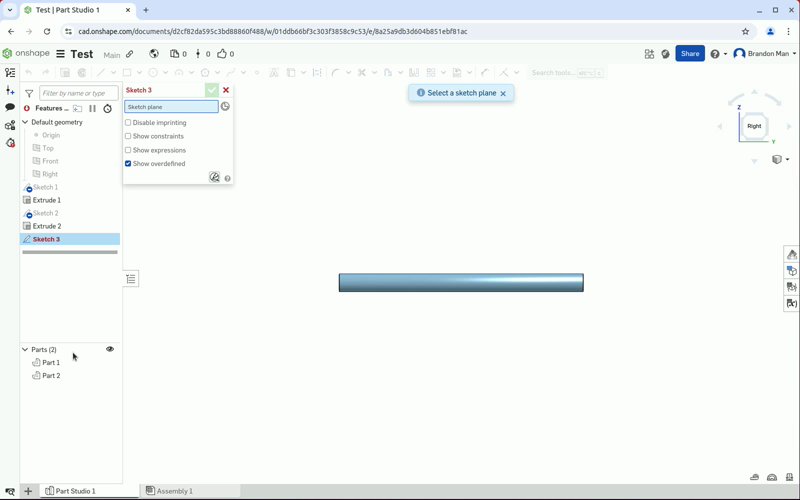
mouse_move(73, 176)
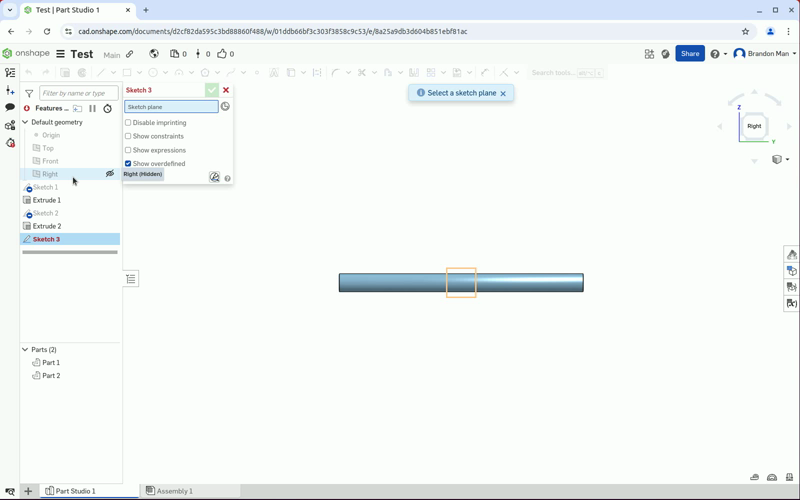
click(73, 176)
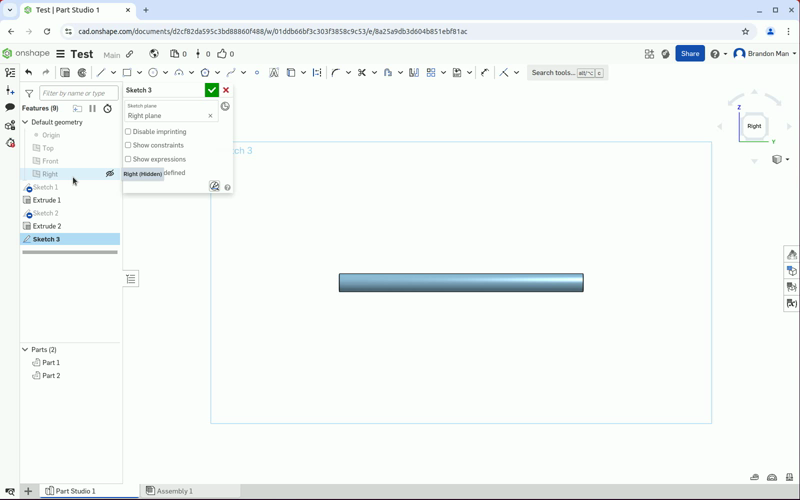
mouse_move(73, 352)
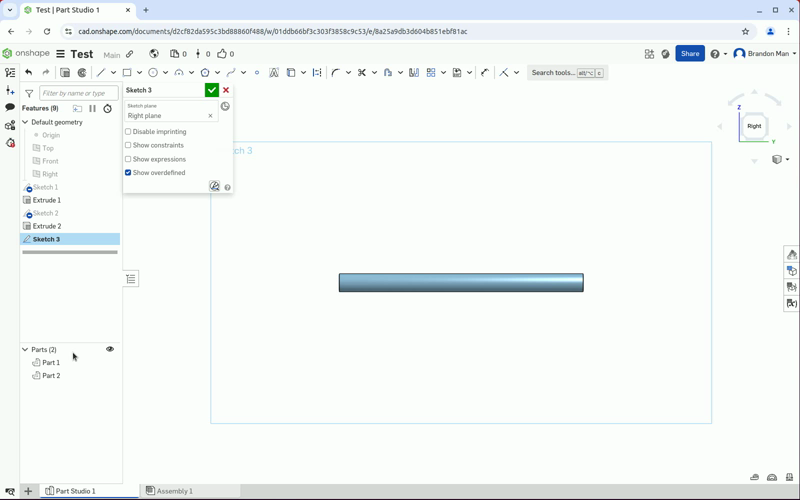
key(y)
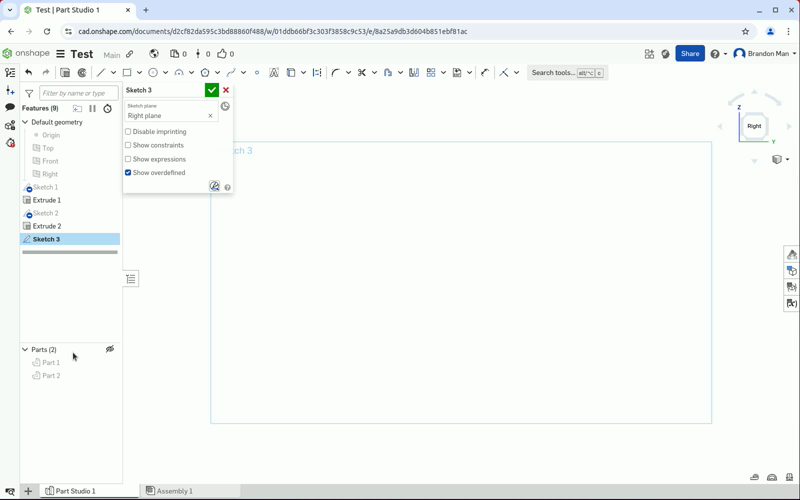
key(l)
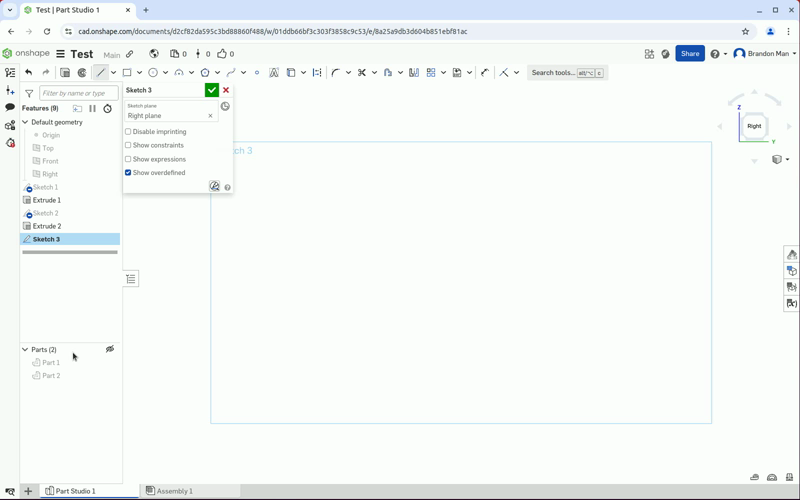
key_down(shift)
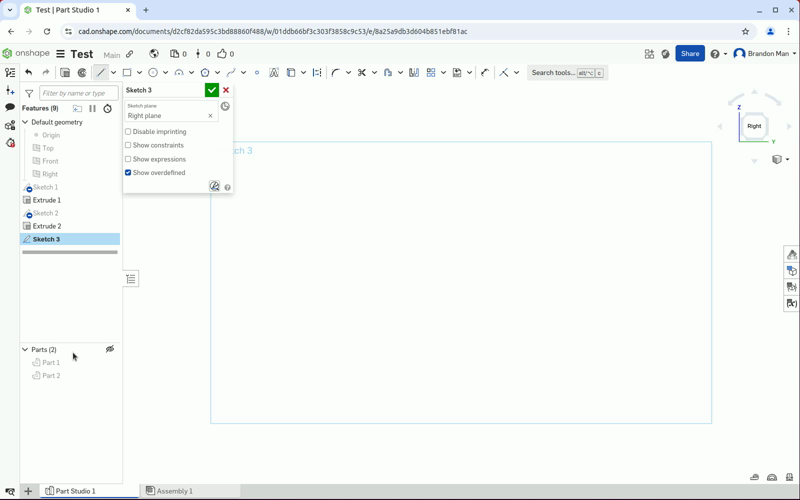
mouse_move(310, 333)
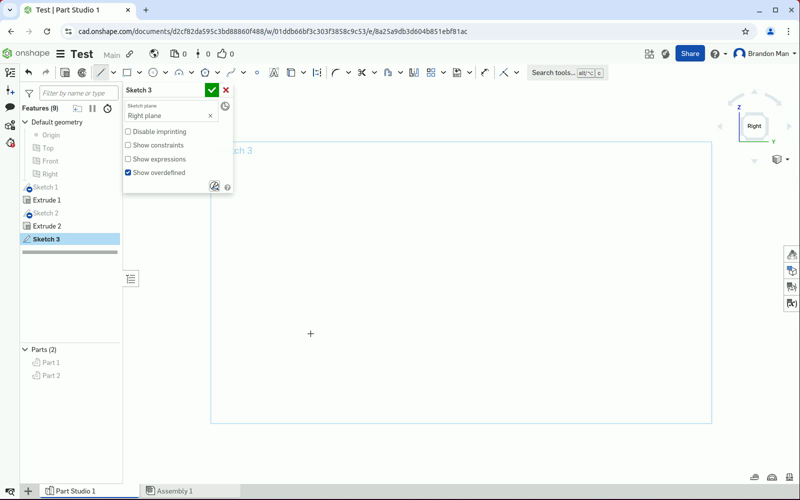
click(310, 333)
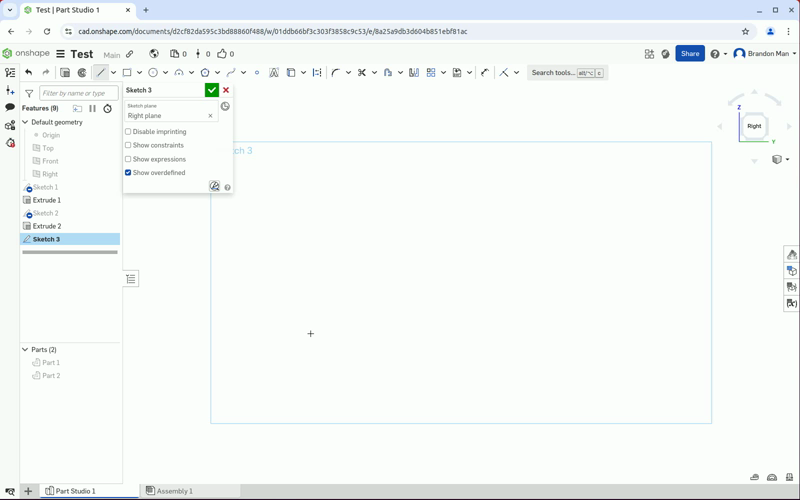
key_up(shift)
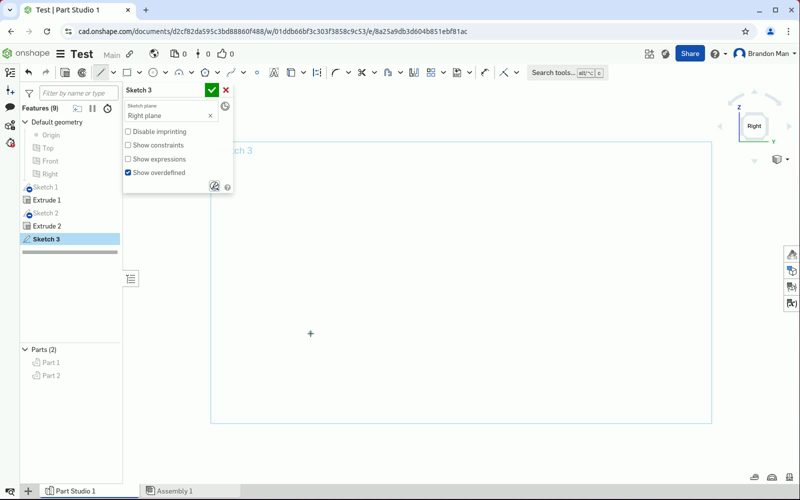
key_down(shift)
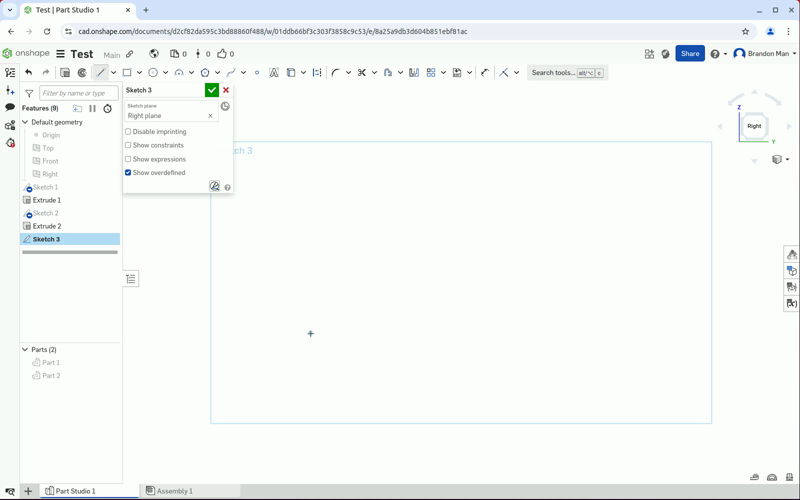
mouse_move(435, 333)
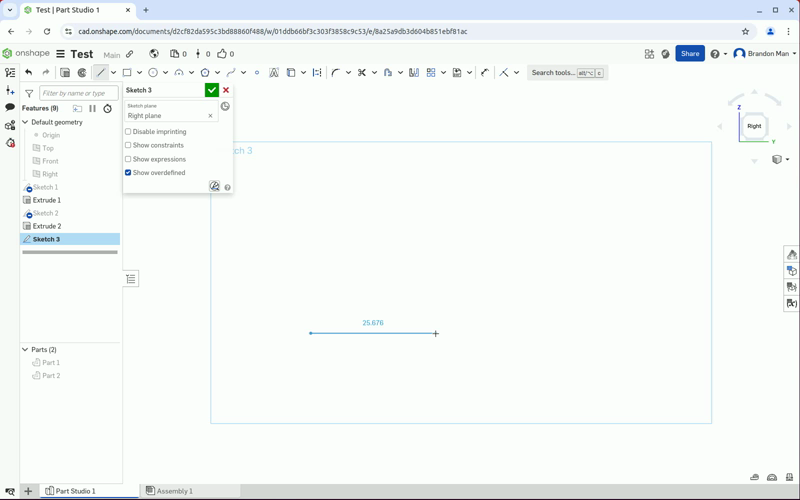
click(435, 333)
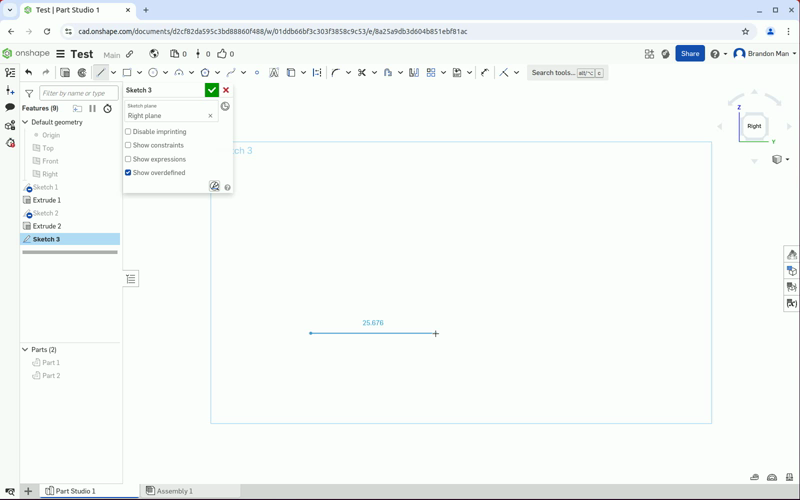
key_up(shift)
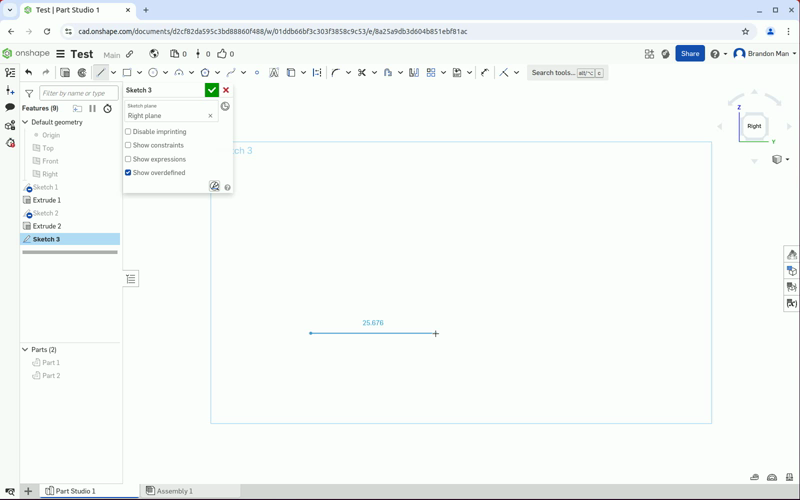
key_down(shift)
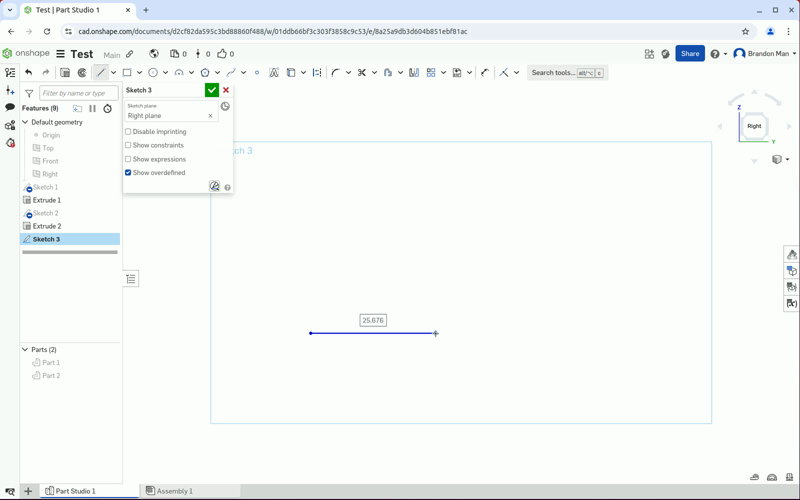
mouse_move(385, 283)
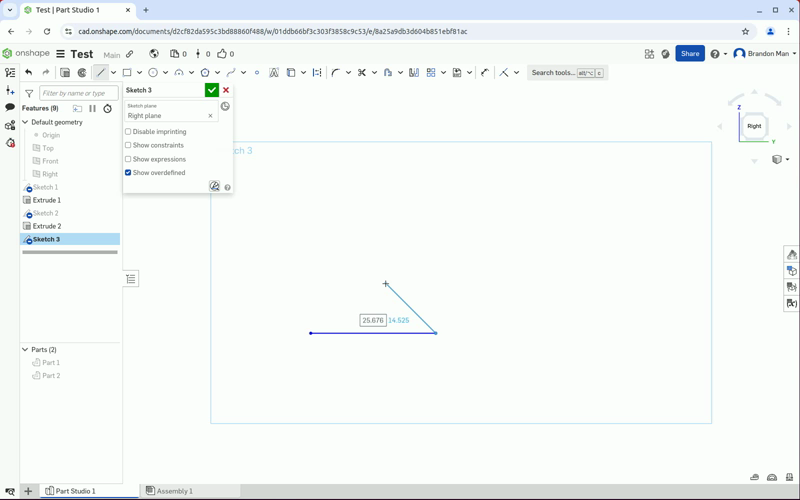
click(385, 283)
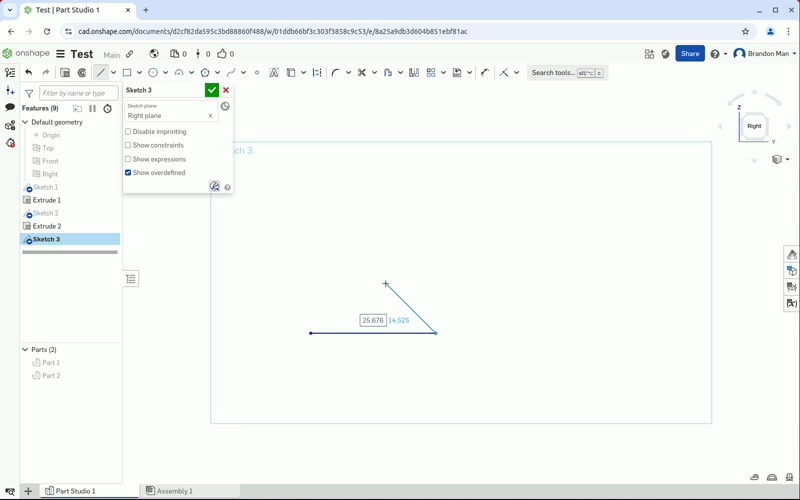
key_up(shift)
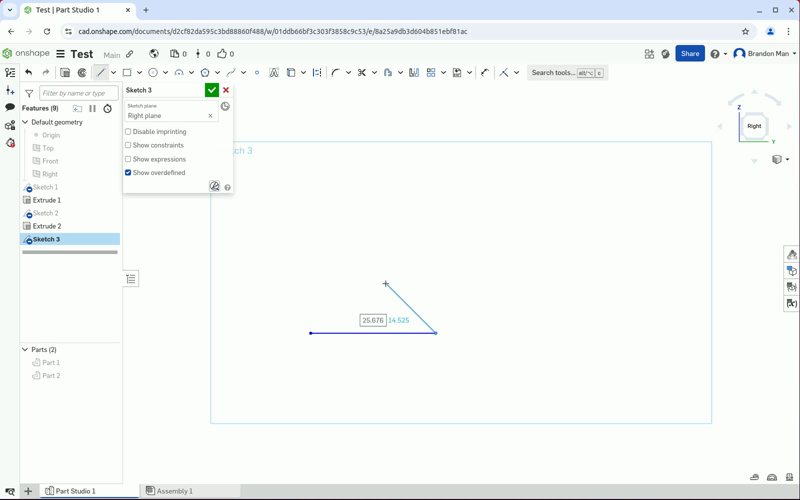
key_down(shift)
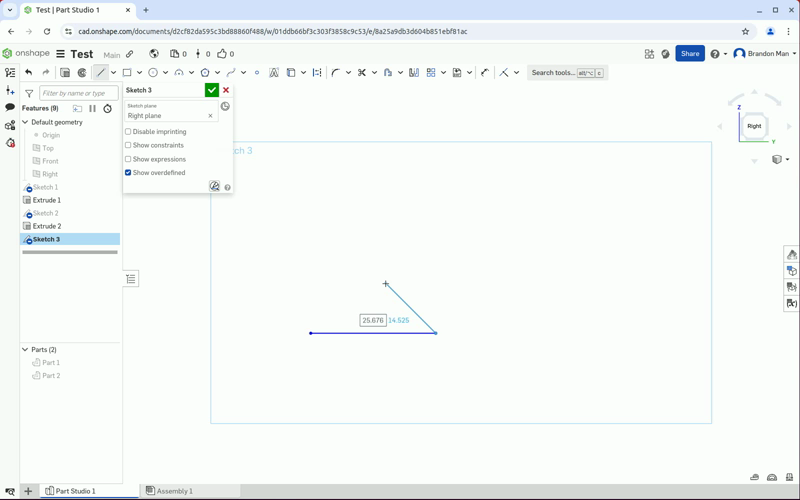
mouse_move(415, 283)
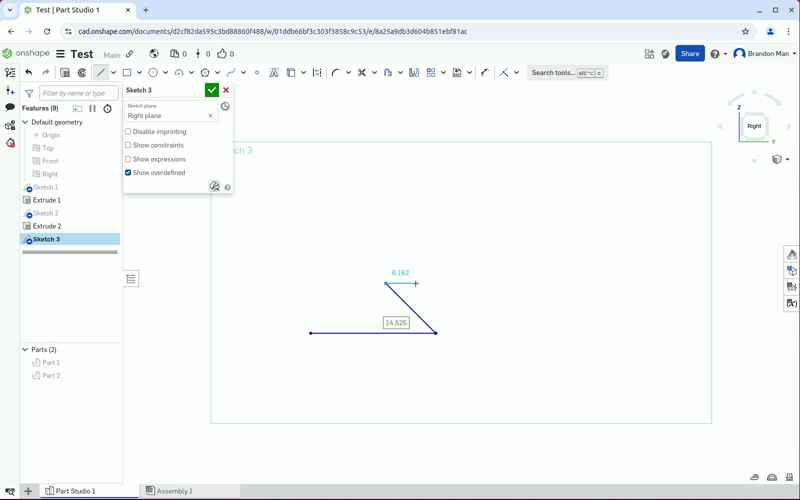
mouse_move(353, 250)
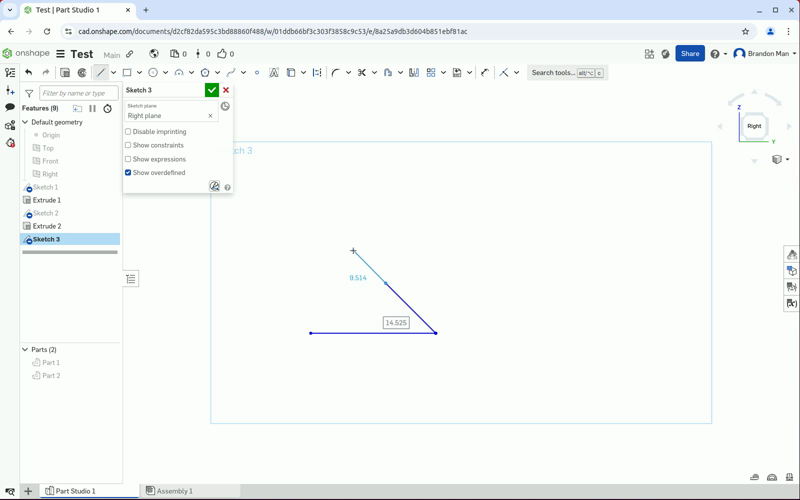
click(353, 250)
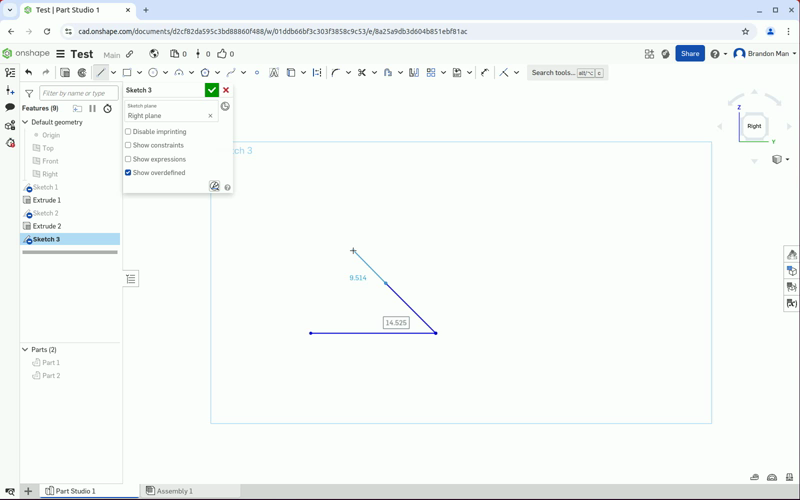
key_up(shift)
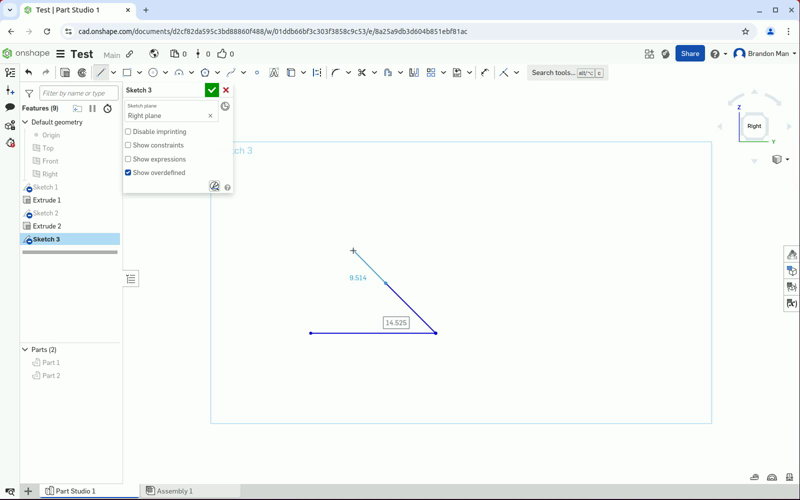
key_down(shift)
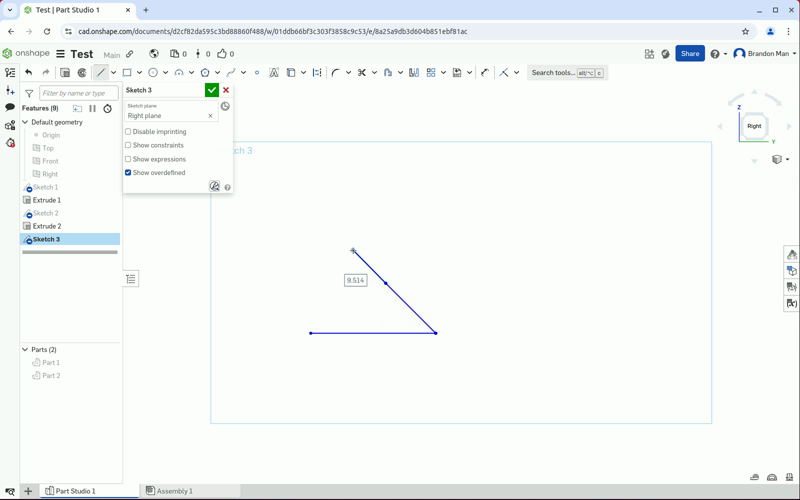
mouse_move(383, 250)
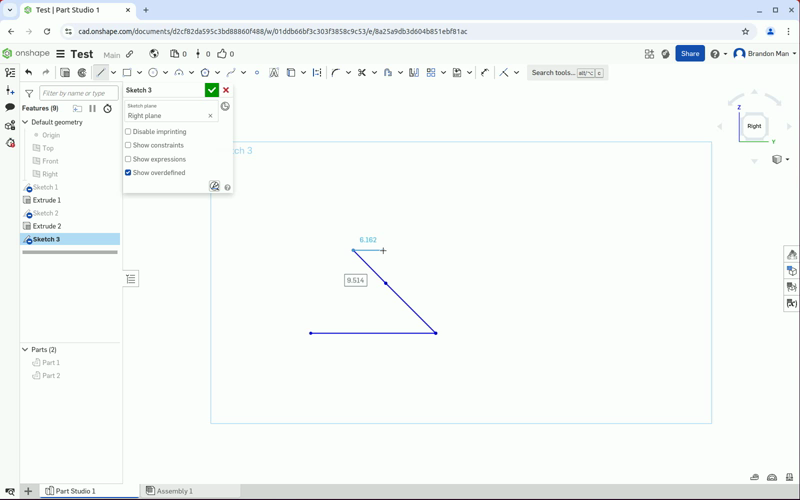
mouse_move(310, 250)
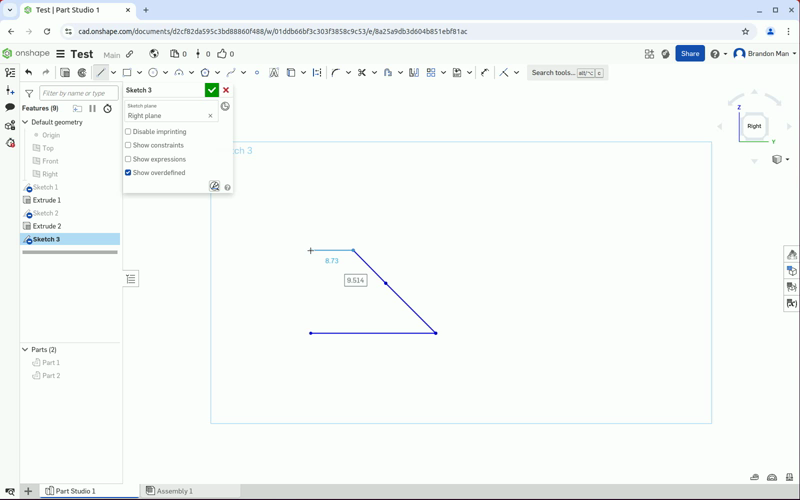
click(310, 250)
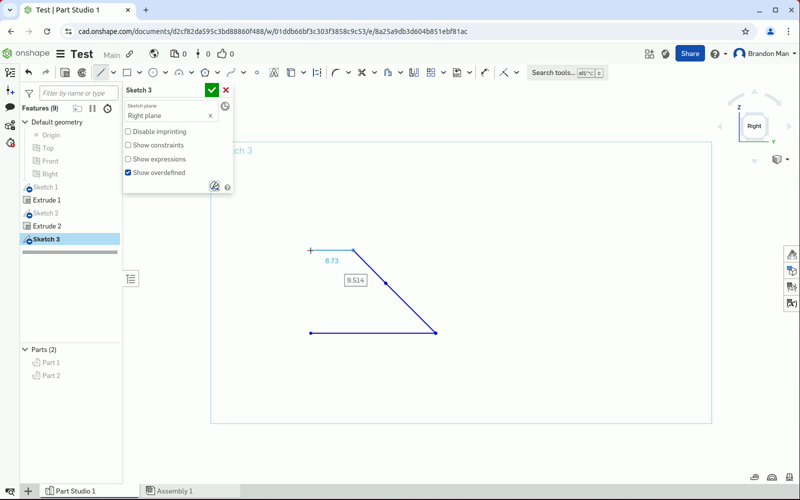
key_up(shift)
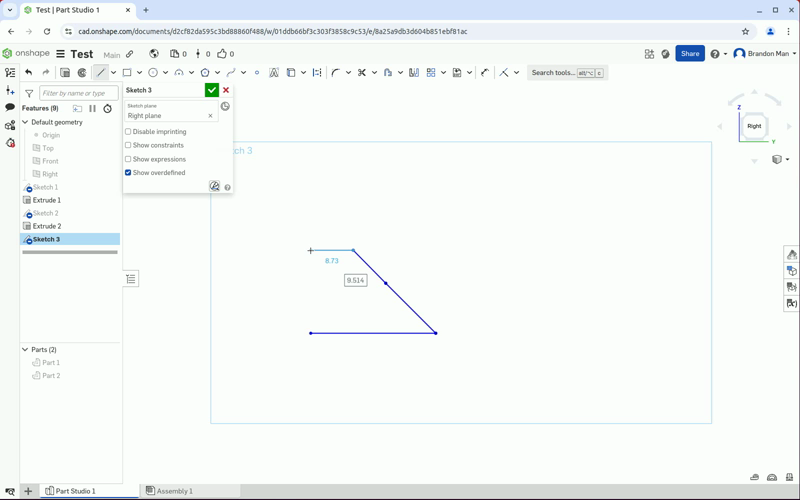
key_down(shift)
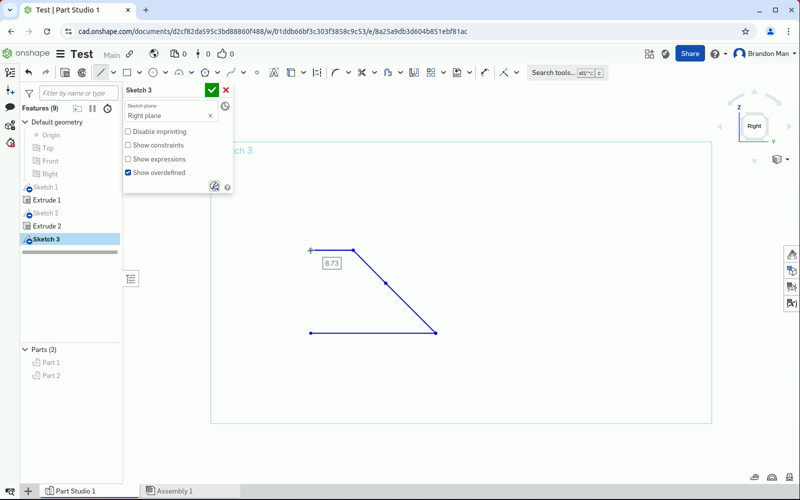
mouse_move(310, 333)
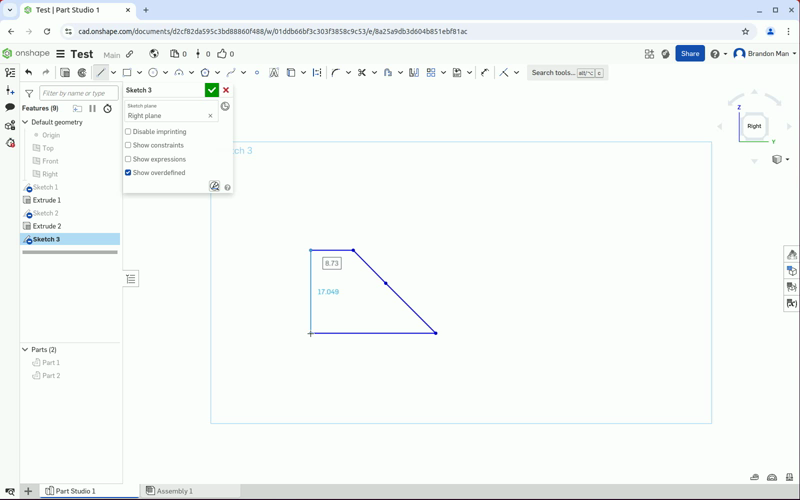
key_up(shift)
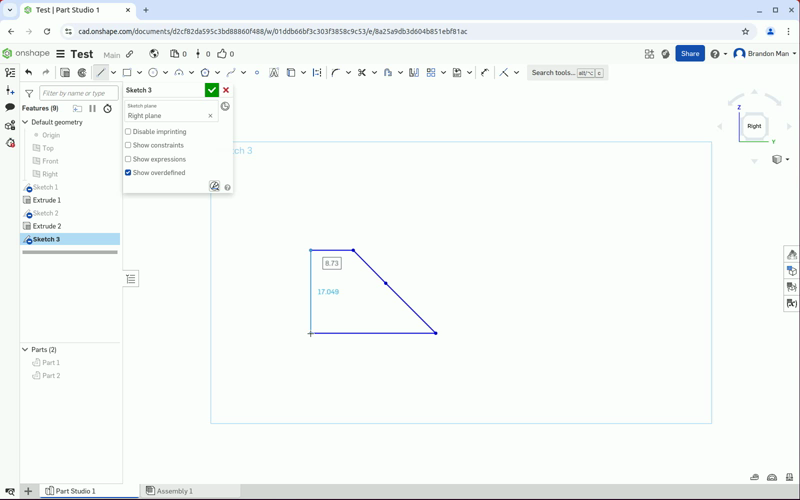
click(310, 333)
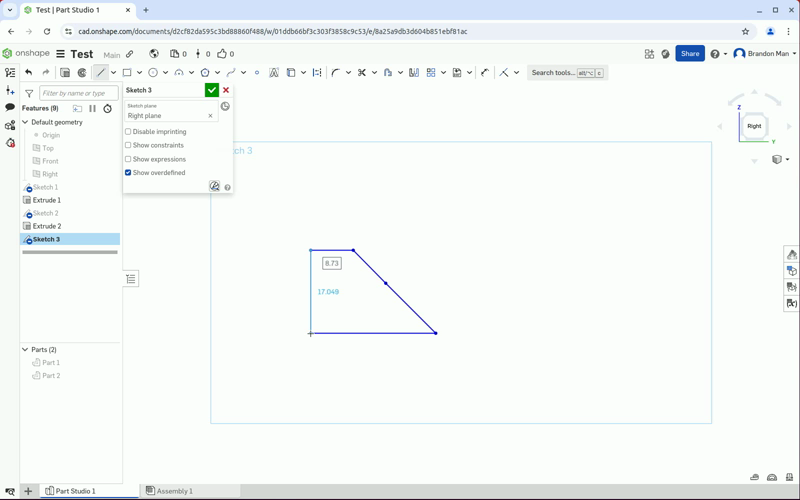
key(esc)
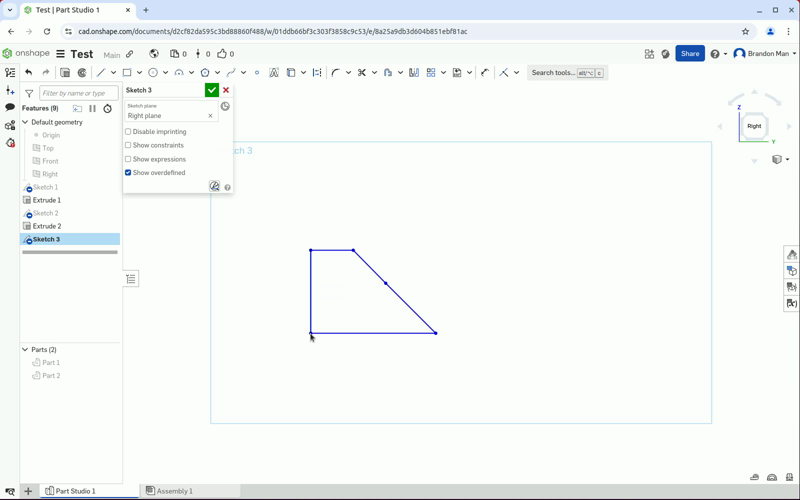
mouse_move(400, 306)
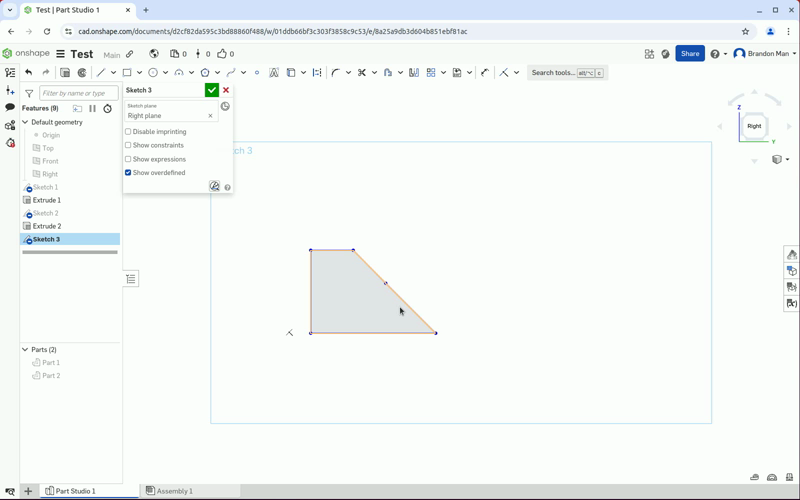
click(400, 306)
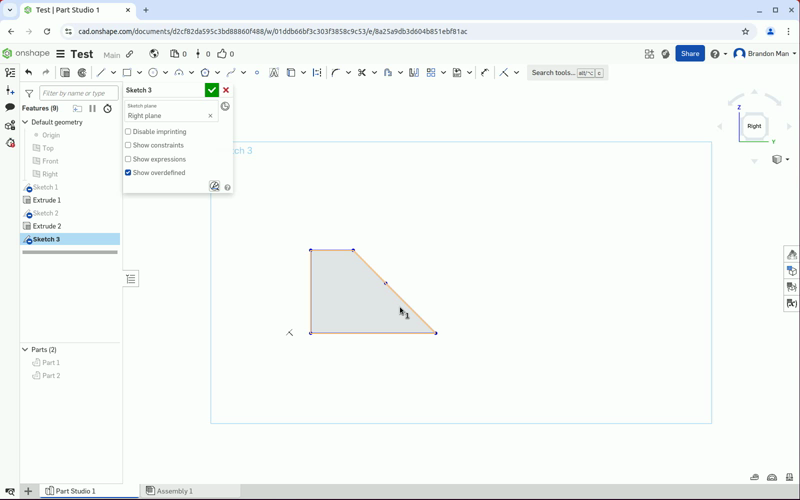
mouse_move(73, 352)
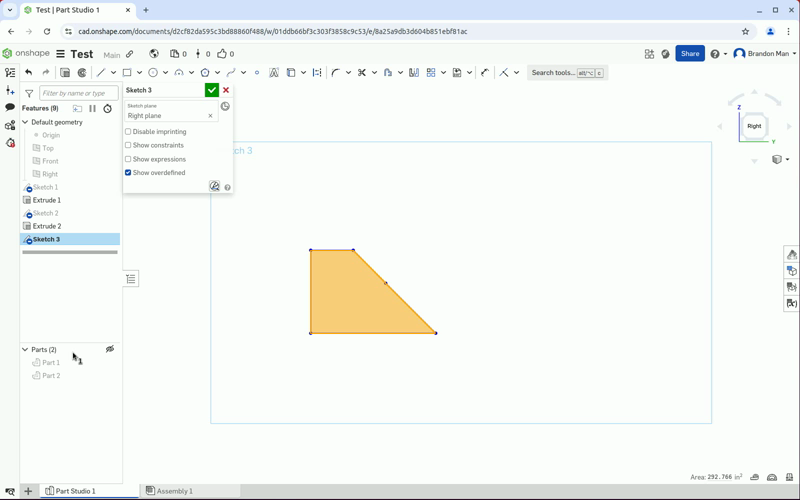
key(shift+y)
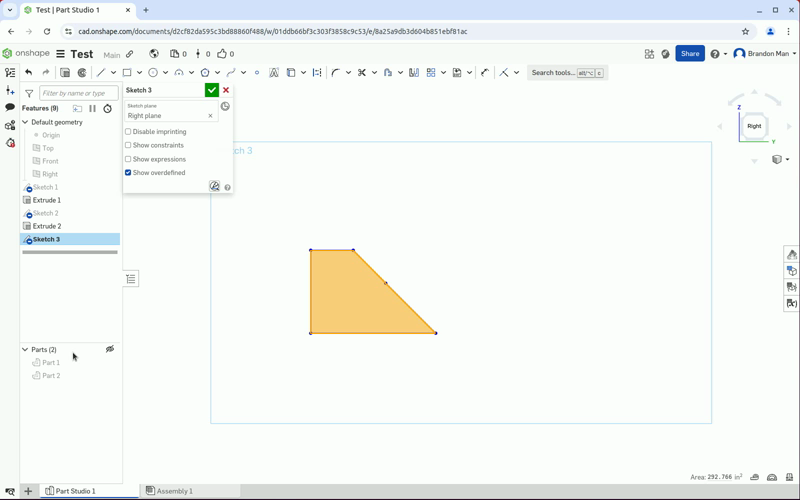
key(shift+e)
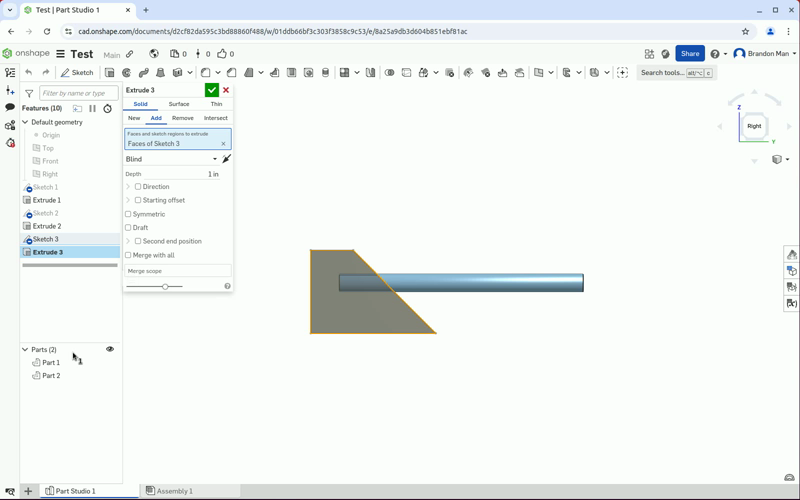
mouse_move(143, 106)
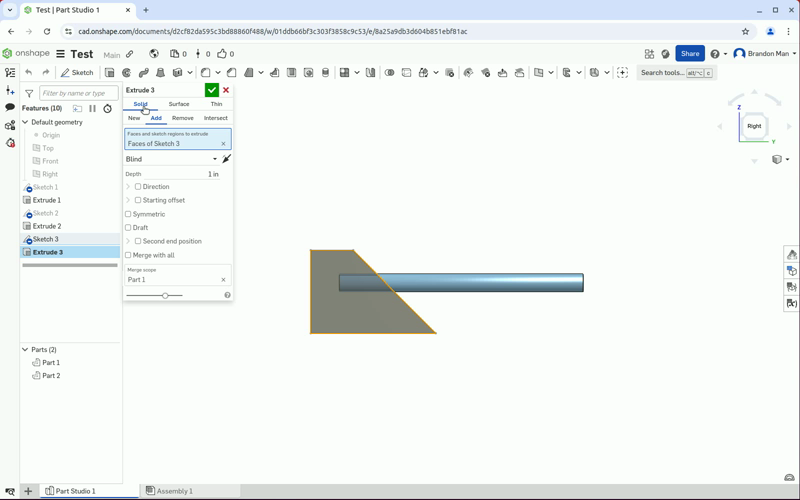
click(143, 106)
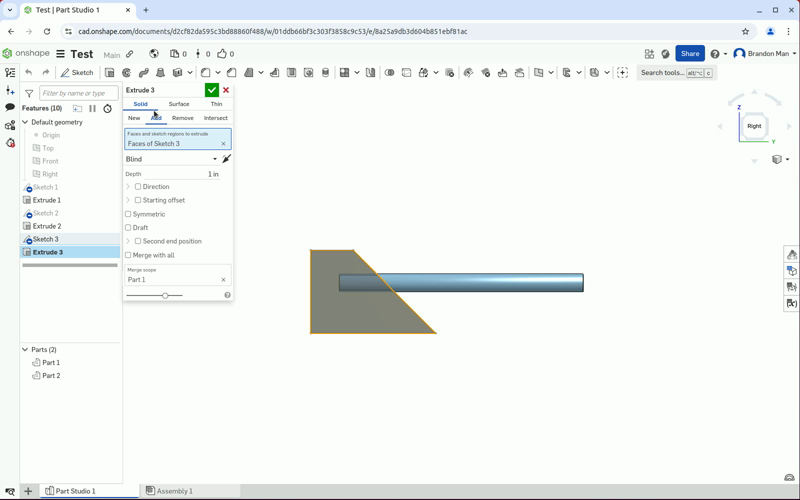
mouse_move(186, 120)
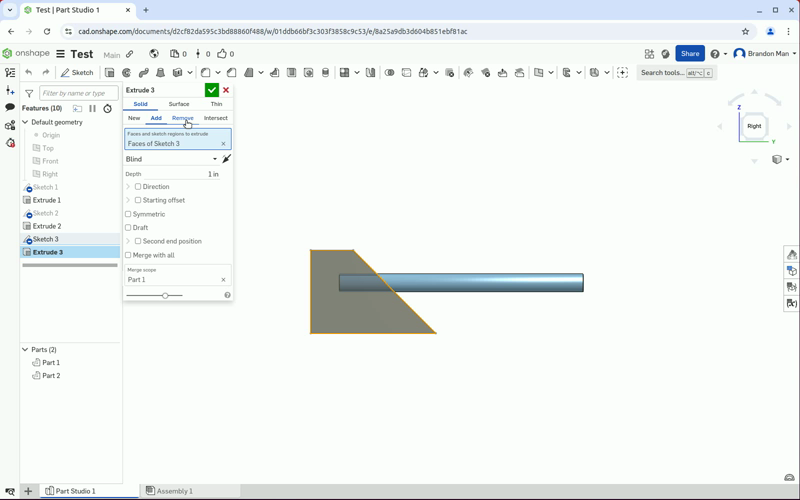
click(186, 120)
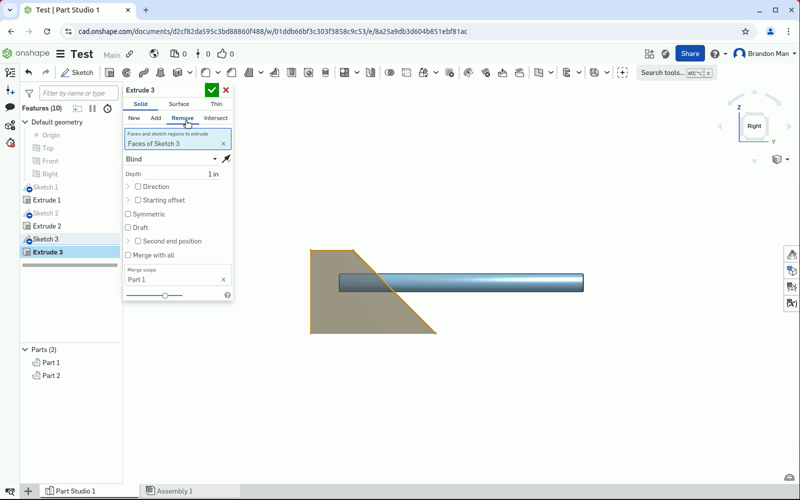
key(tab, 4)
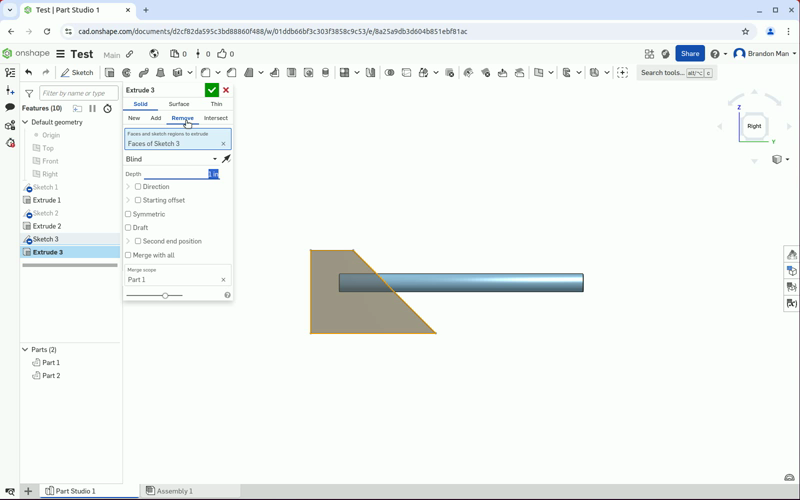
text(21.182)
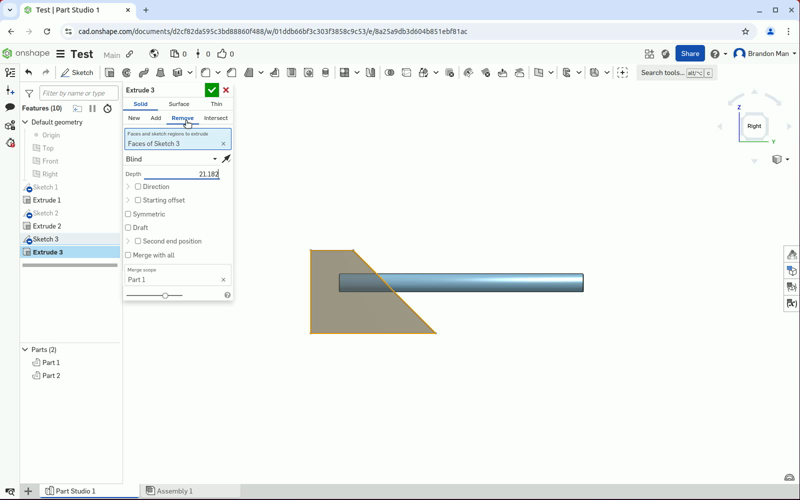
key(tab, 3)
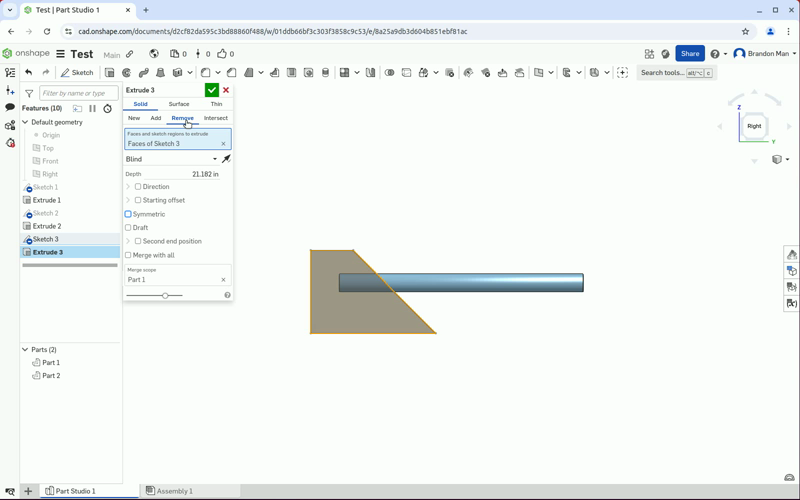
key(space)
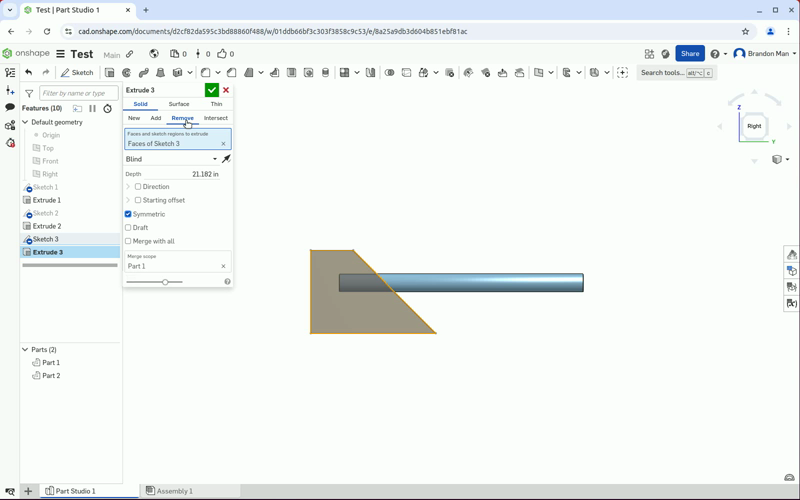
key(tab, 2)
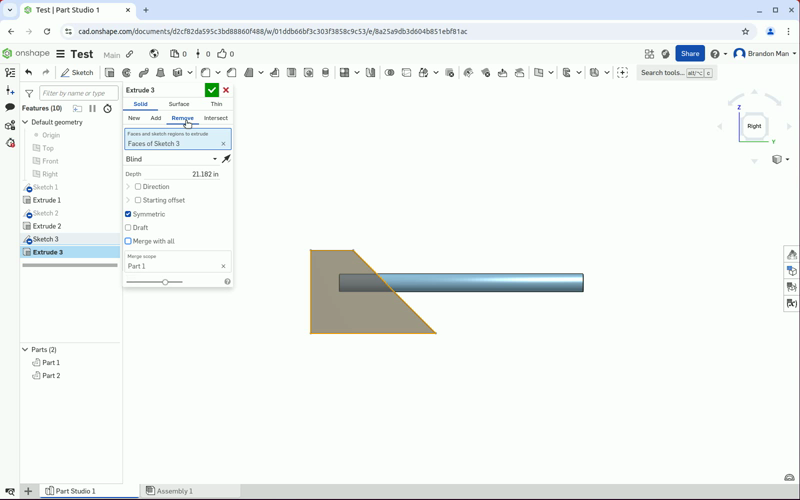
key(space)
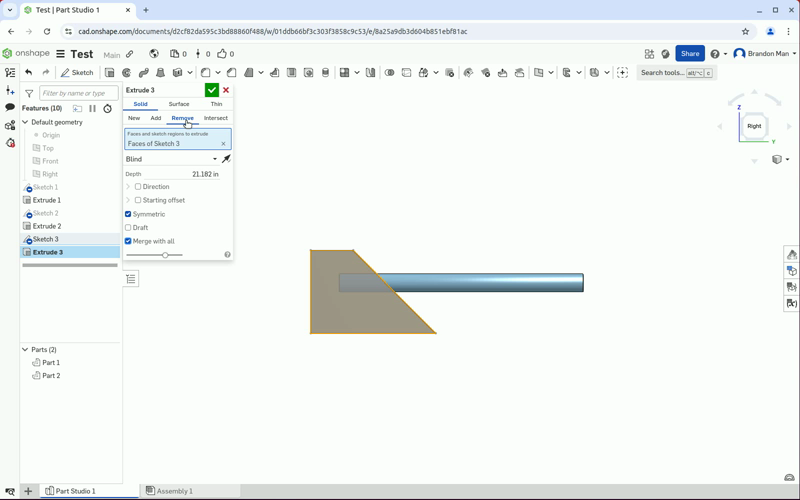
key(enter)
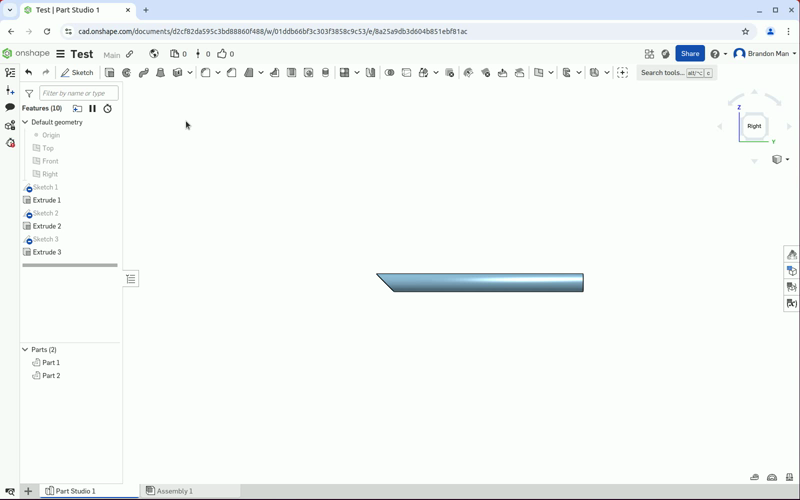
key(shift+h)
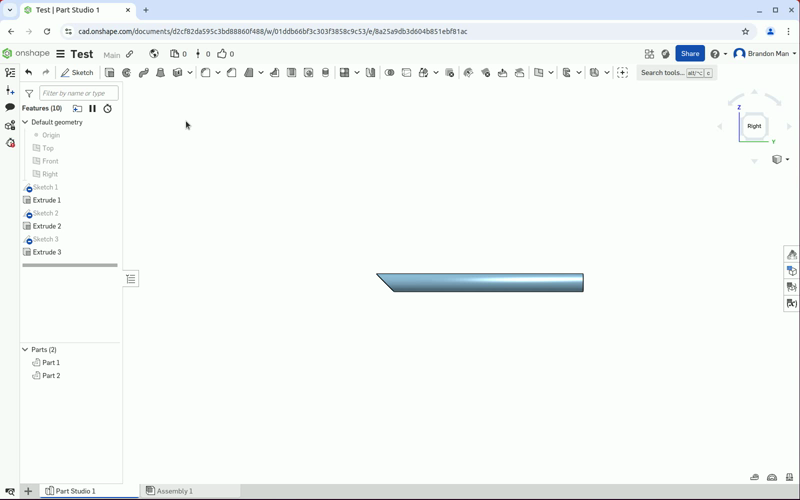
key(shift+h)
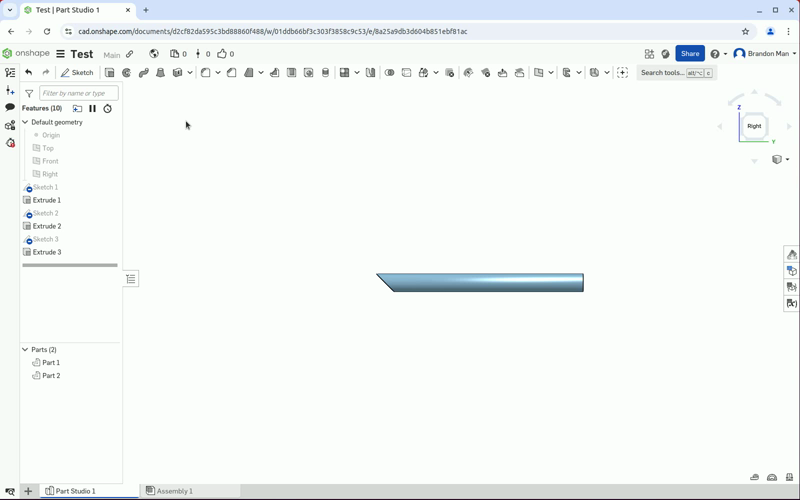
mouse_move(73, 189)
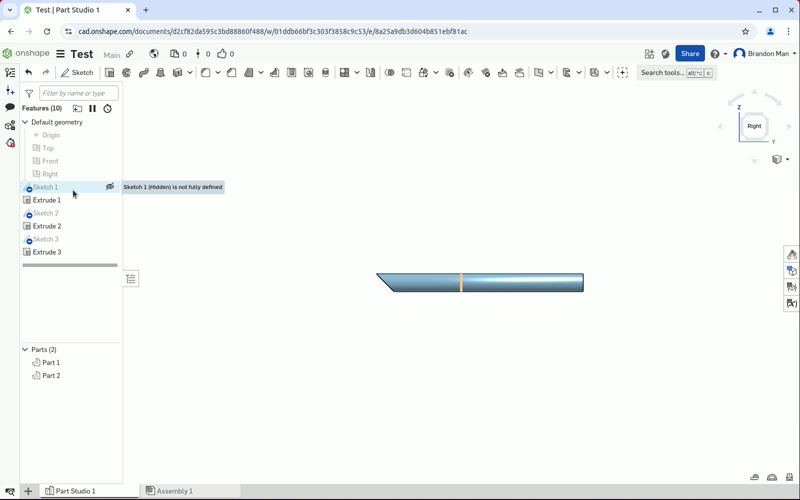
click(73, 189)
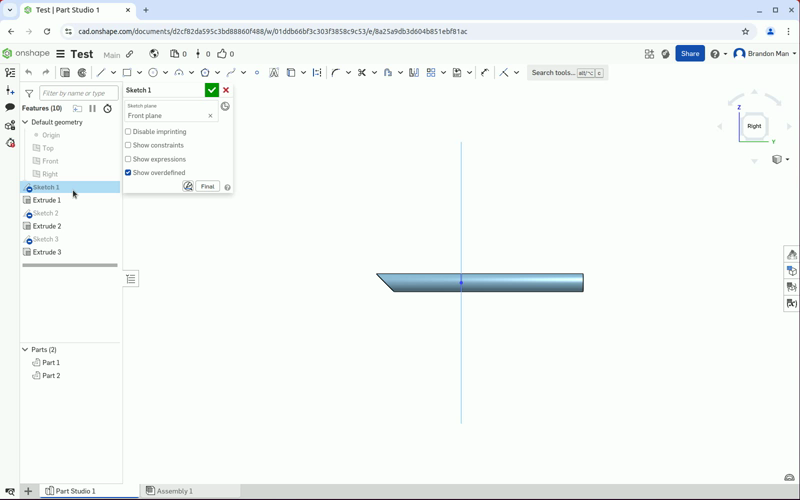
mouse_move(229, 92)
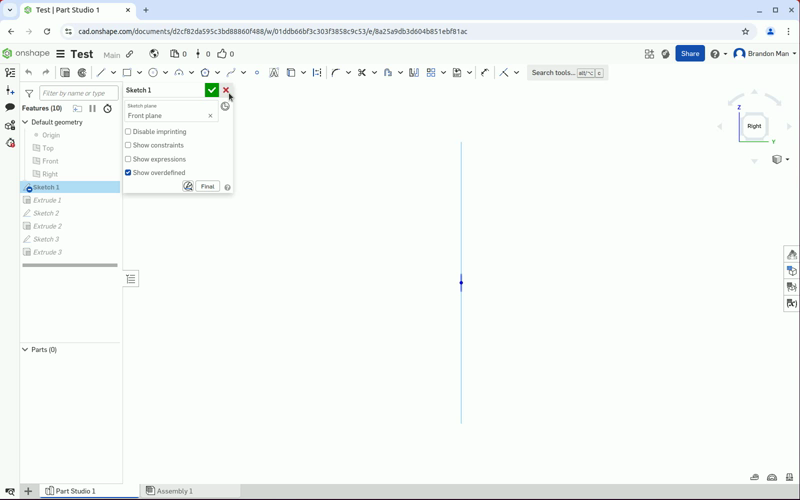
click(229, 92)
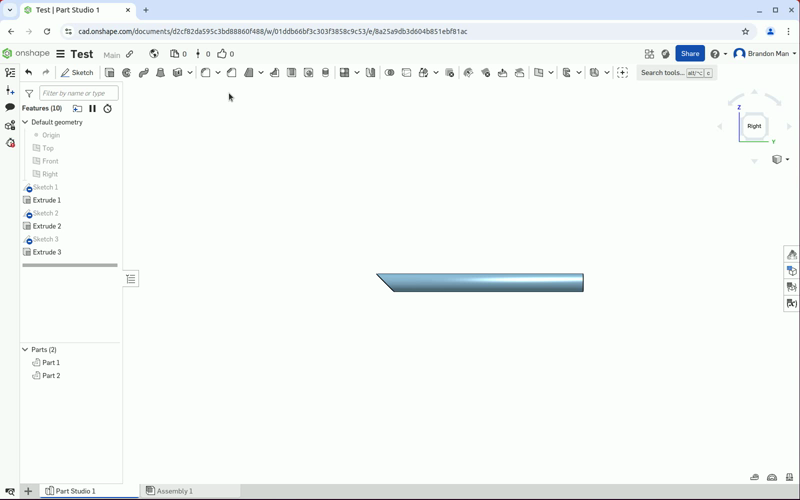
mouse_move(73, 352)
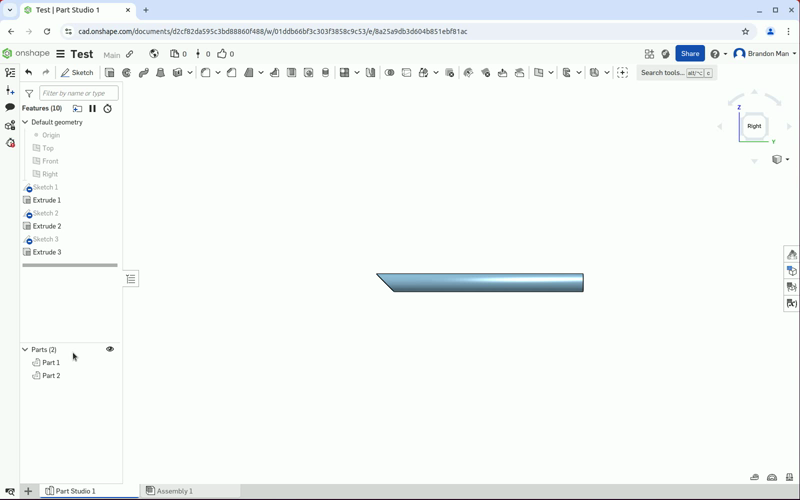
key(y)
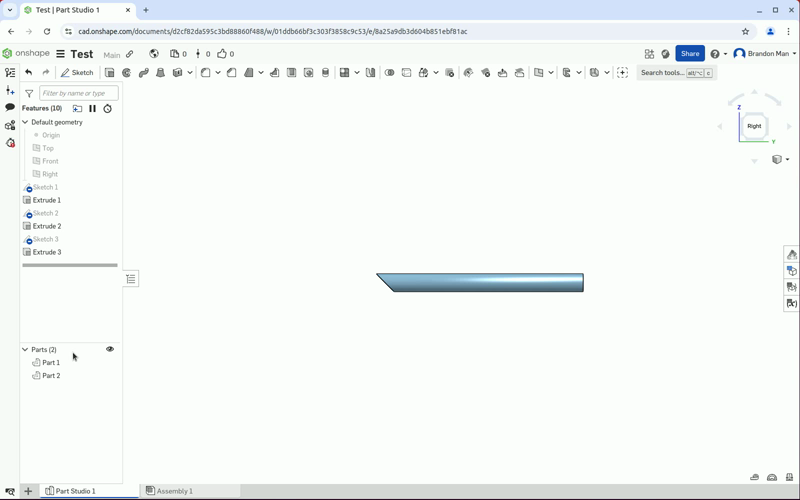
key(shift+p)
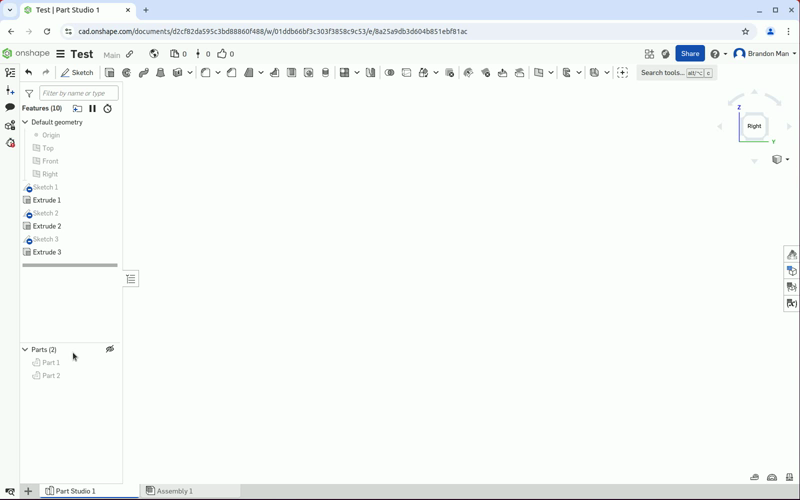
key(space)
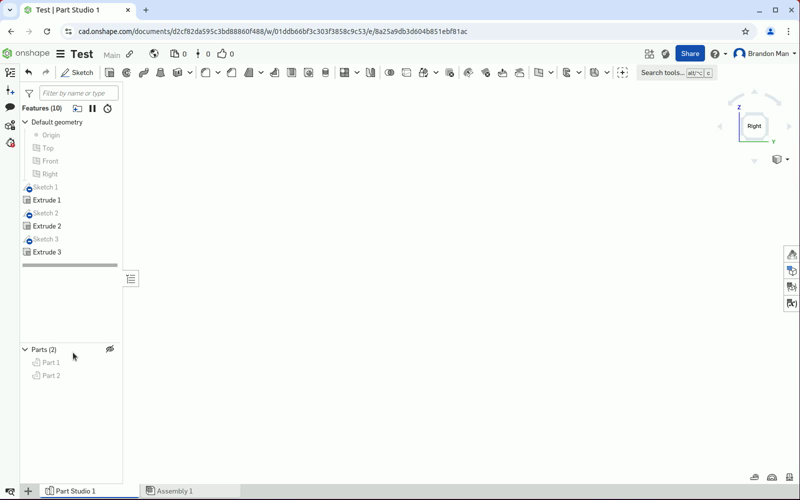
key_down(shift)
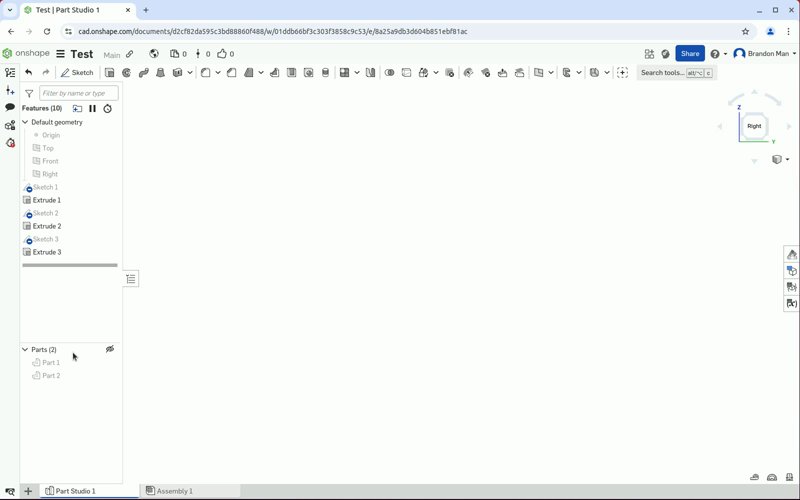
key(right)
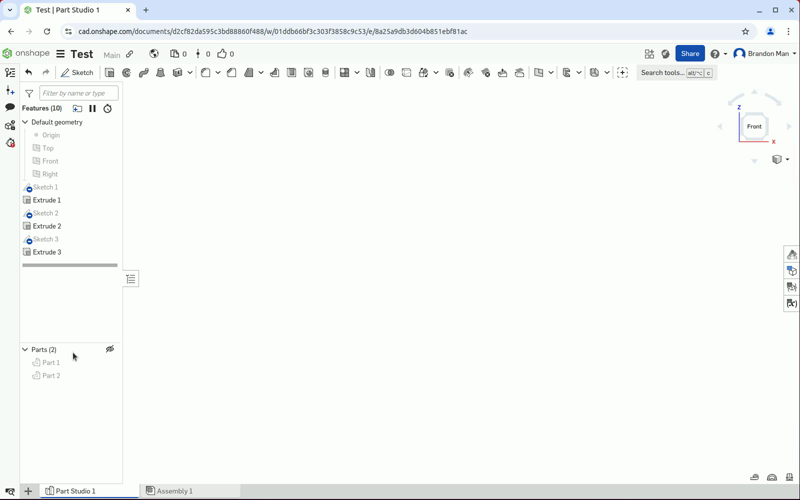
key_up(shift)
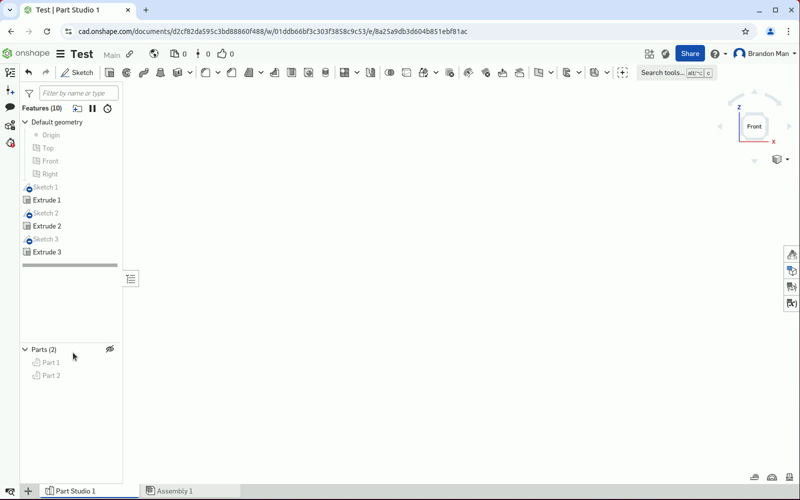
key(space)
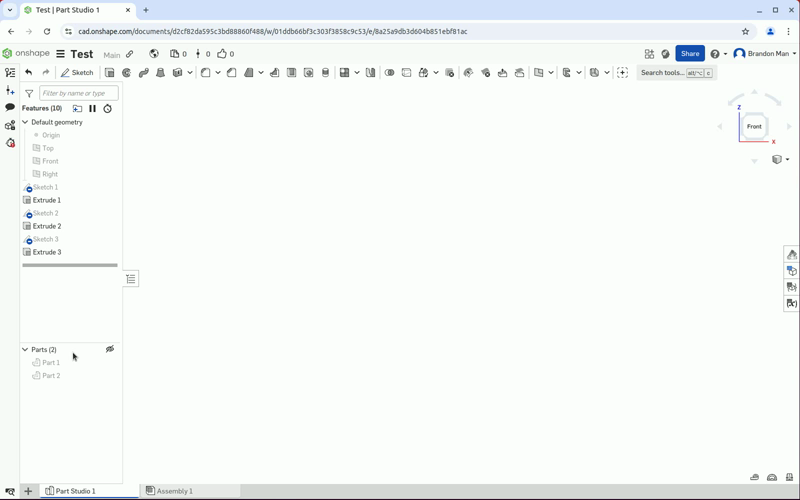
key_down(shift)
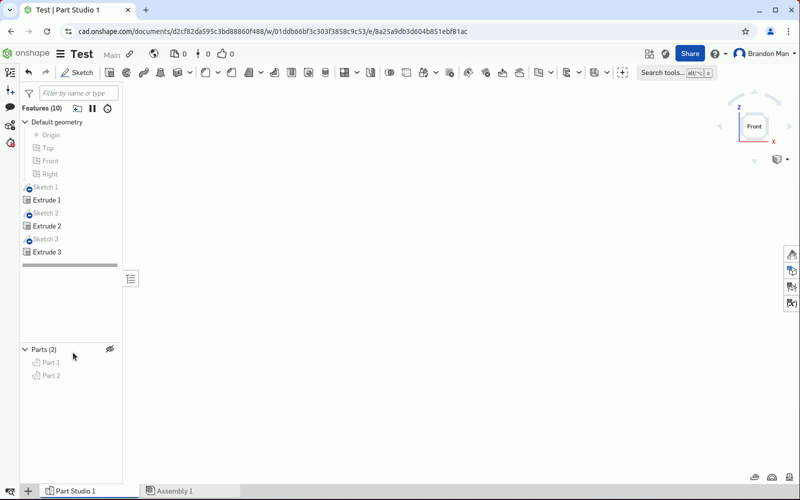
key(down)
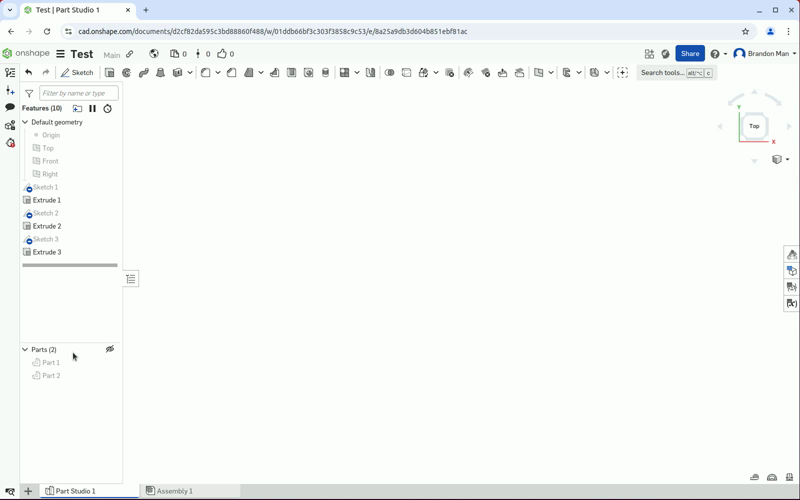
key_up(shift)
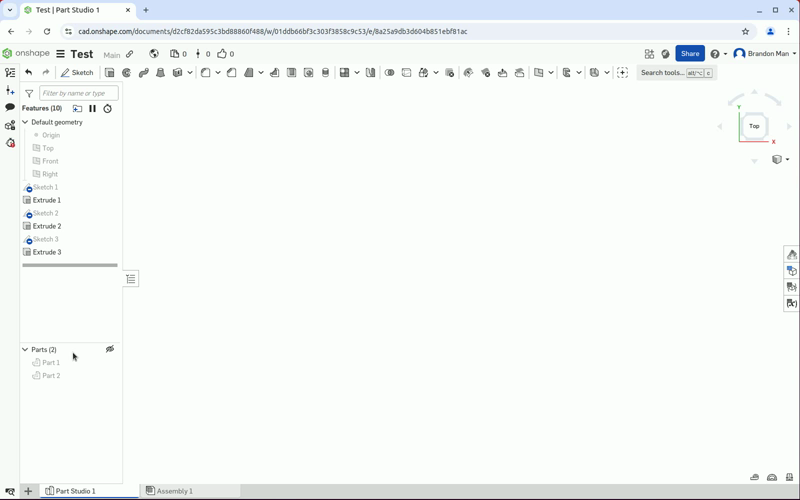
mouse_move(73, 352)
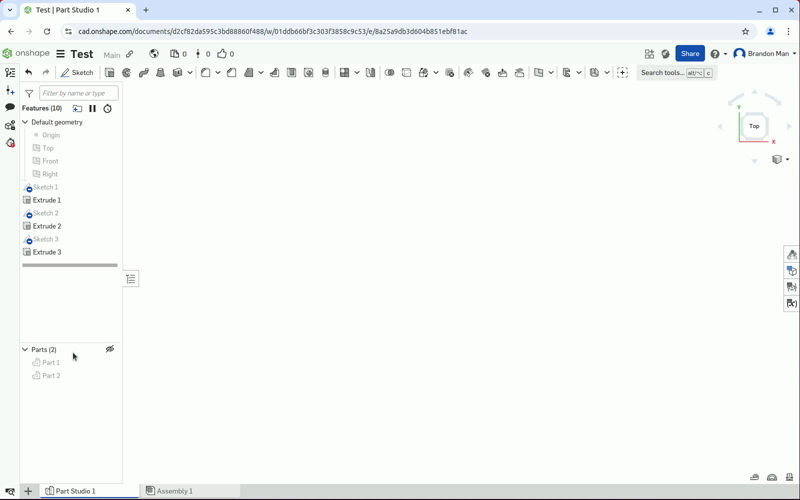
key(shift+y)
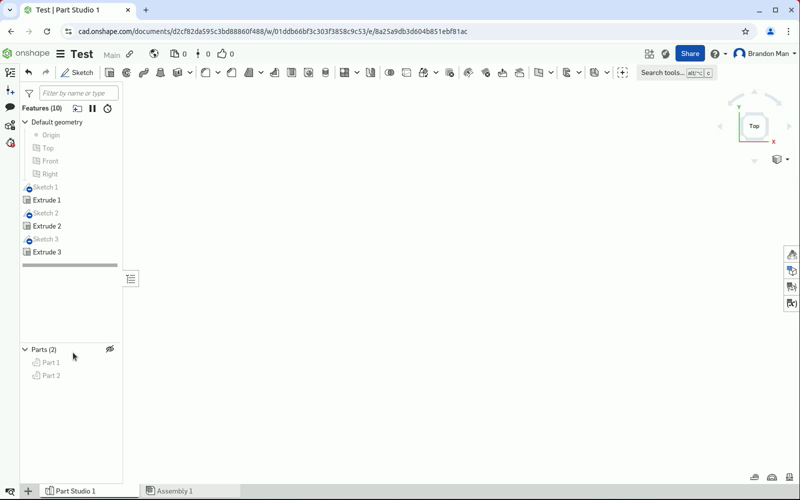
key(shift+s)
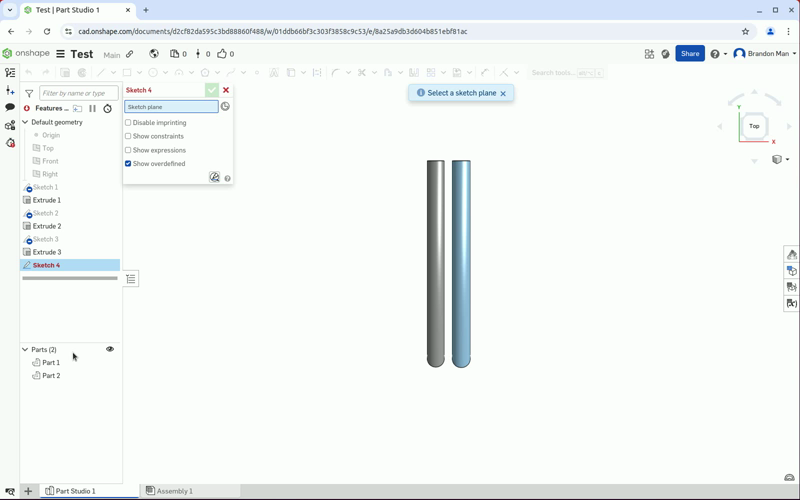
mouse_move(73, 150)
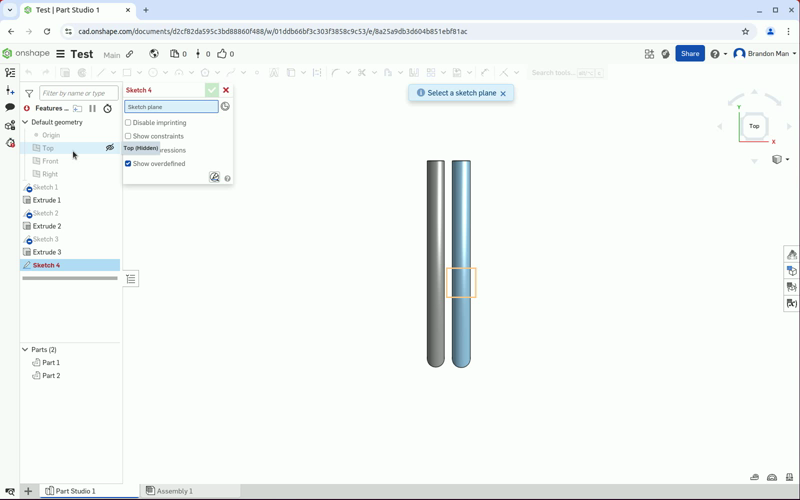
click(73, 150)
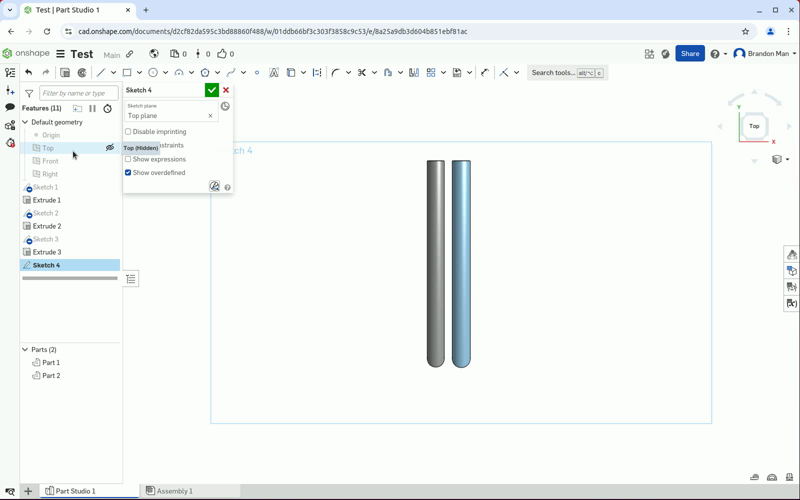
mouse_move(73, 352)
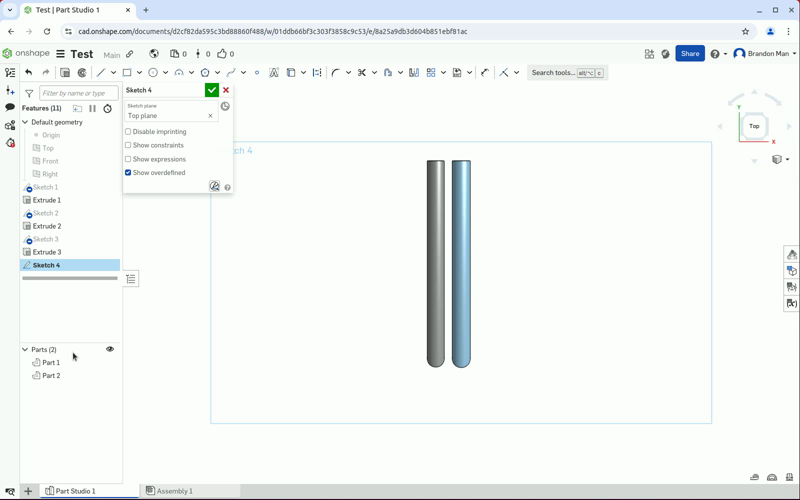
key(y)
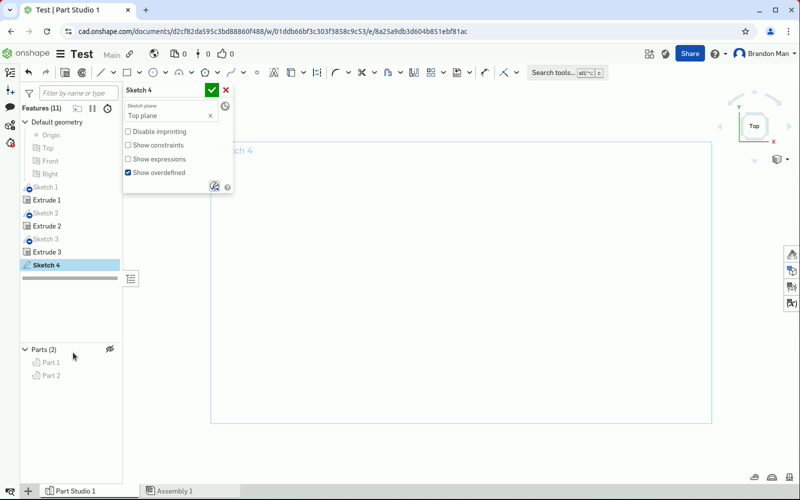
key(l)
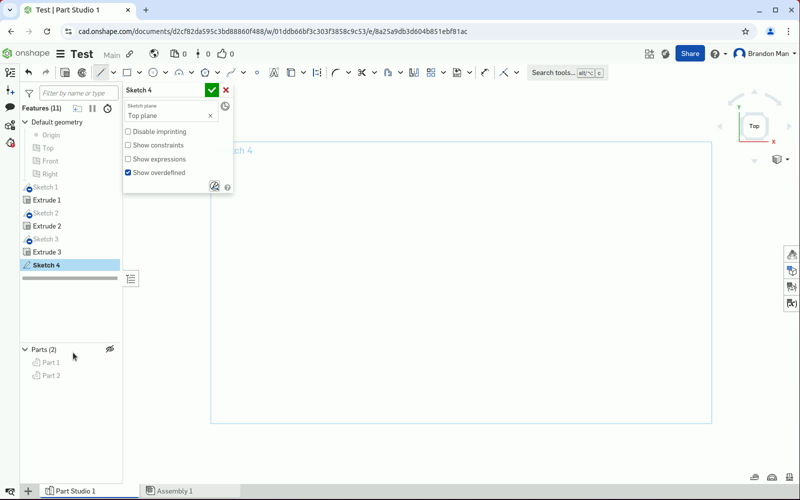
key_down(shift)
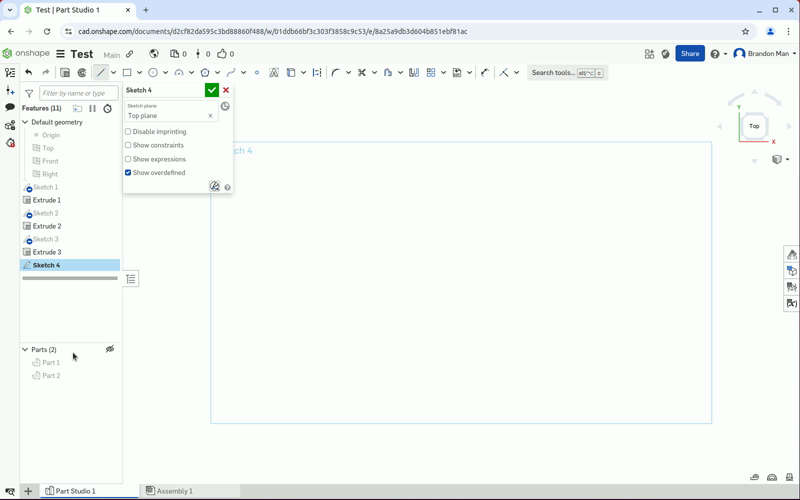
mouse_move(434, 204)
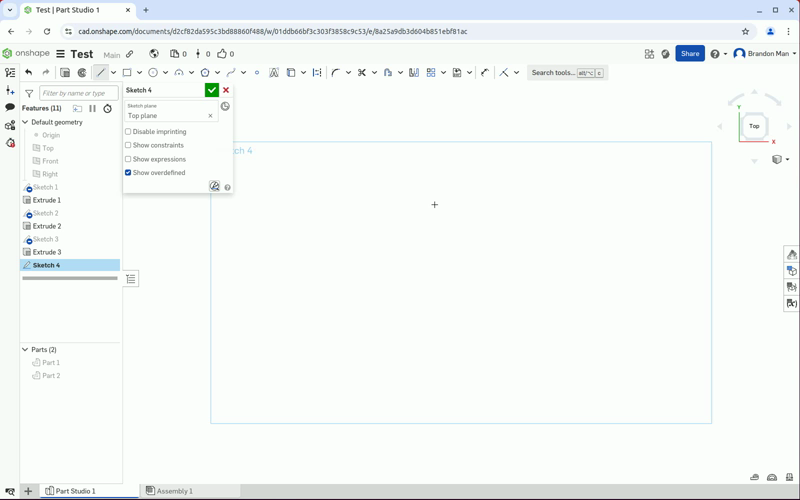
click(434, 204)
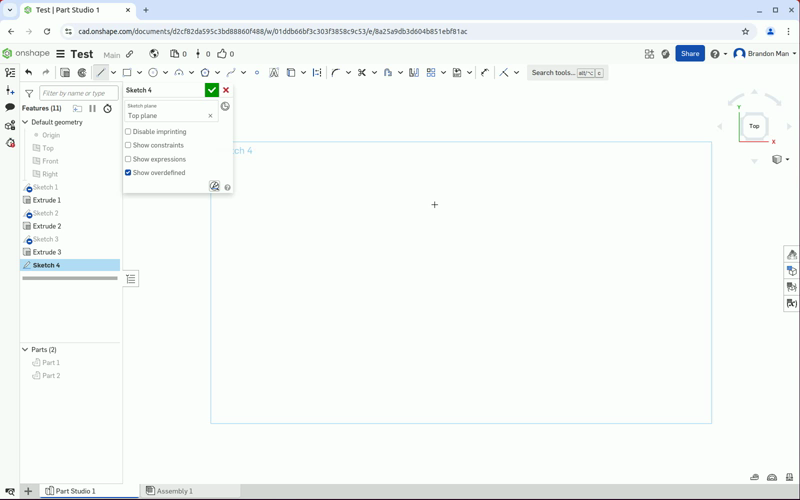
key_up(shift)
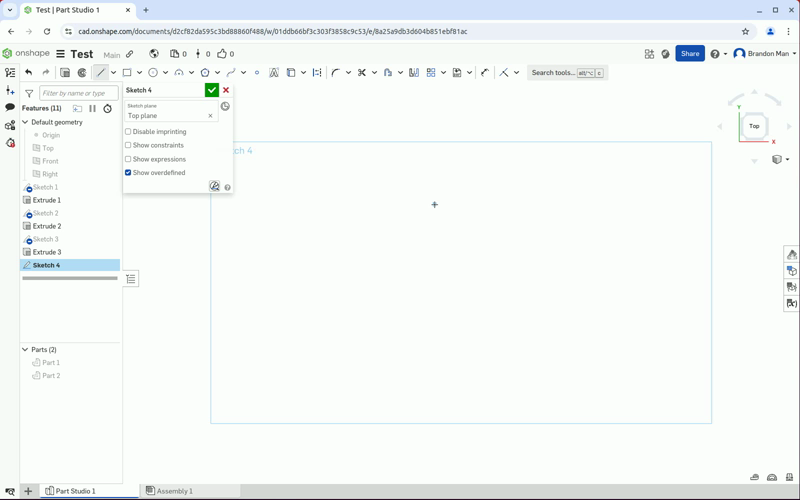
key_down(shift)
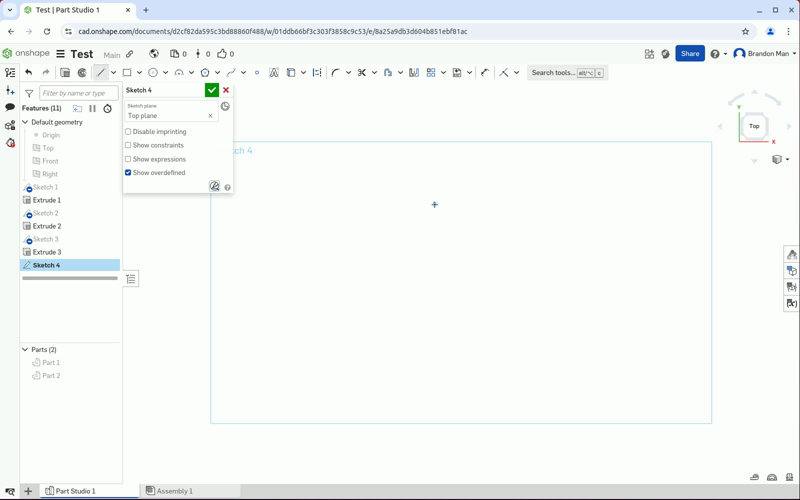
mouse_move(464, 204)
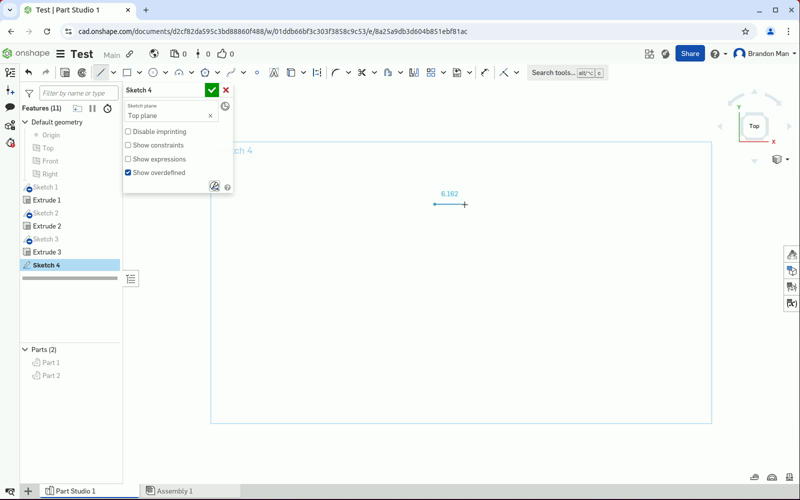
mouse_move(461, 178)
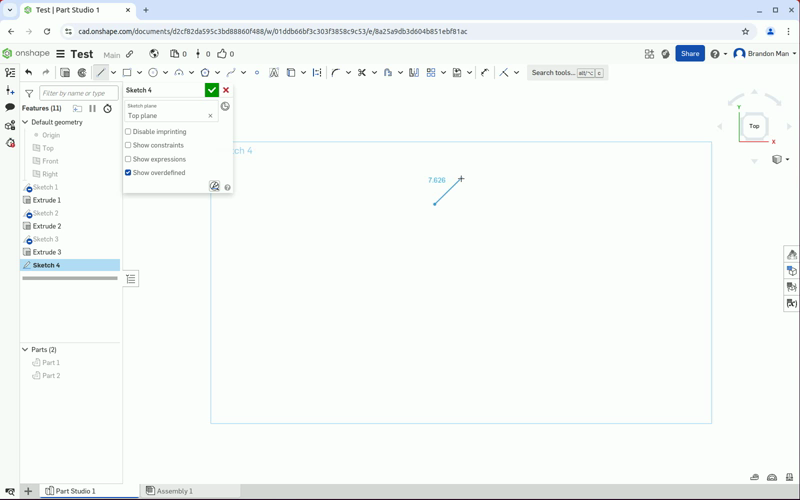
click(461, 178)
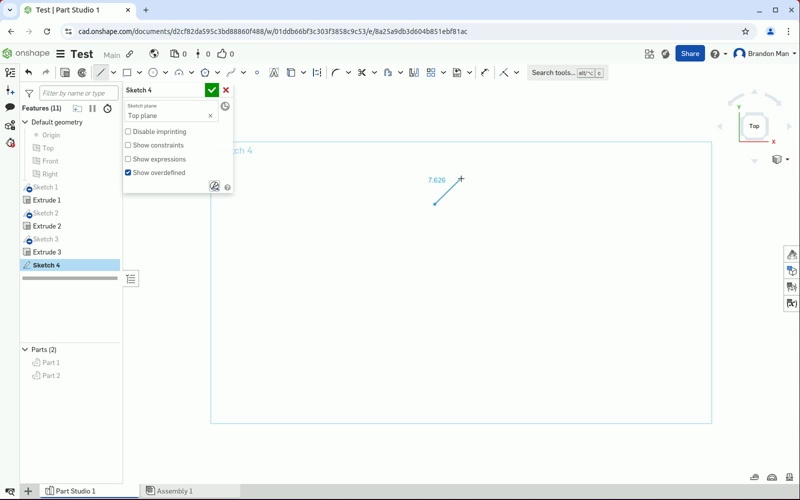
key_up(shift)
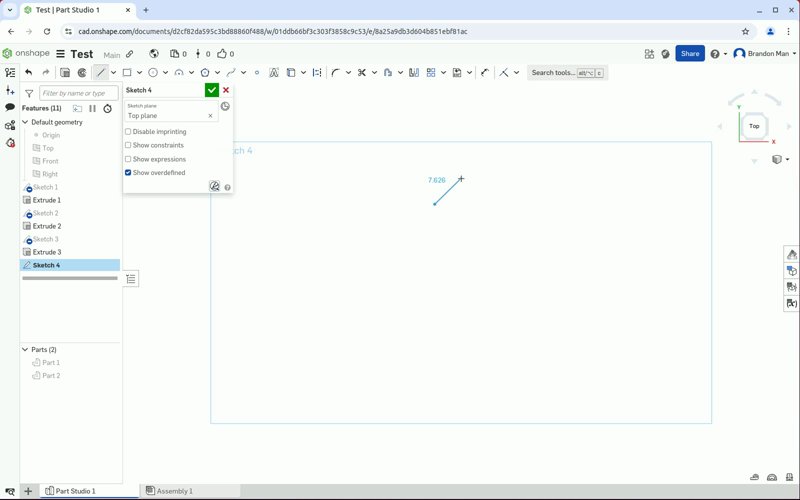
key_down(shift)
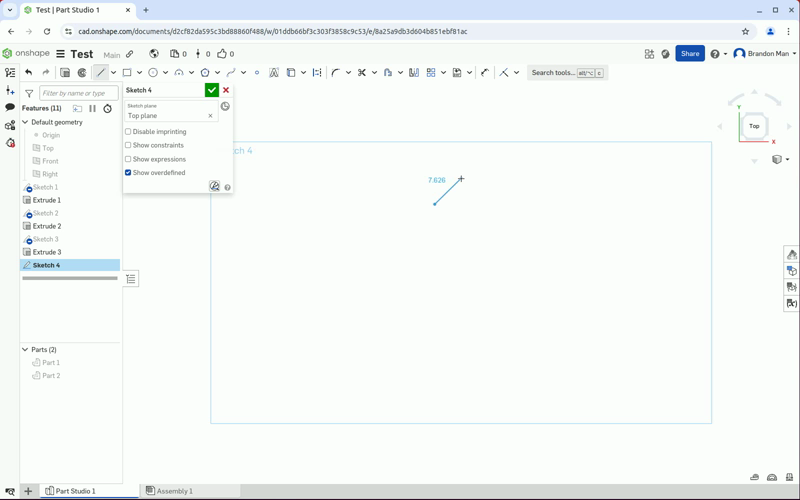
mouse_move(491, 178)
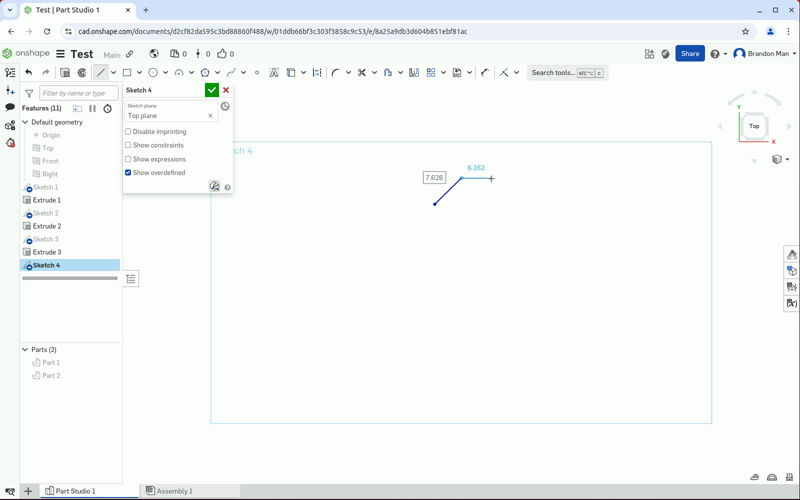
mouse_move(487, 151)
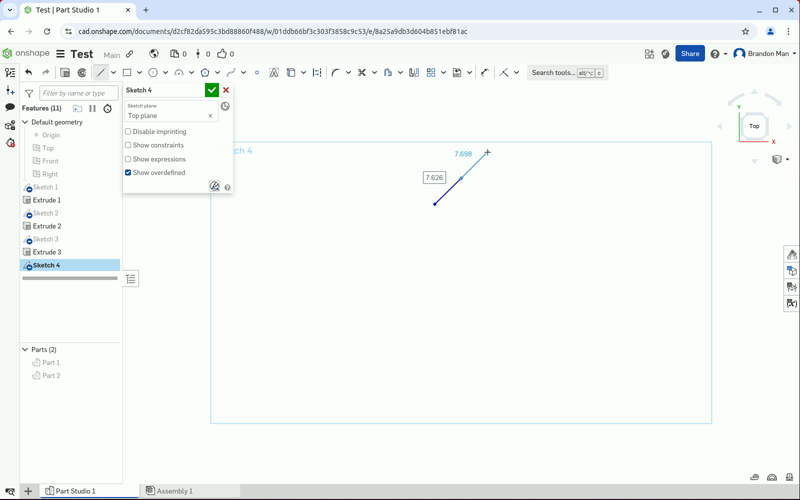
click(487, 151)
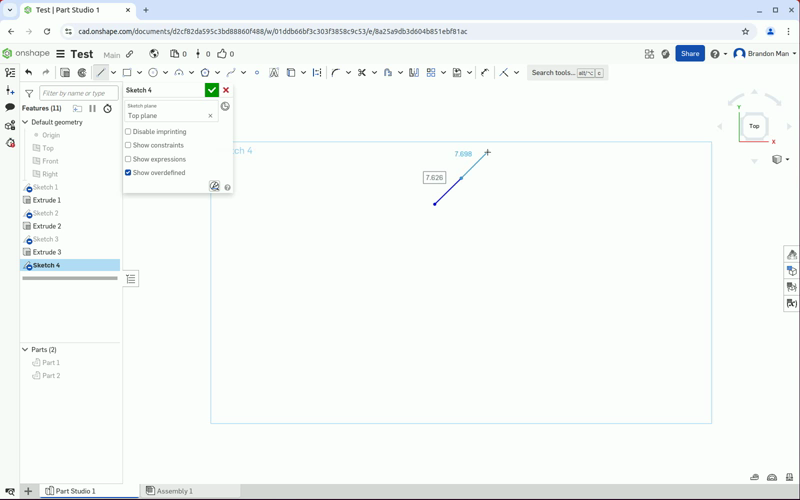
key_up(shift)
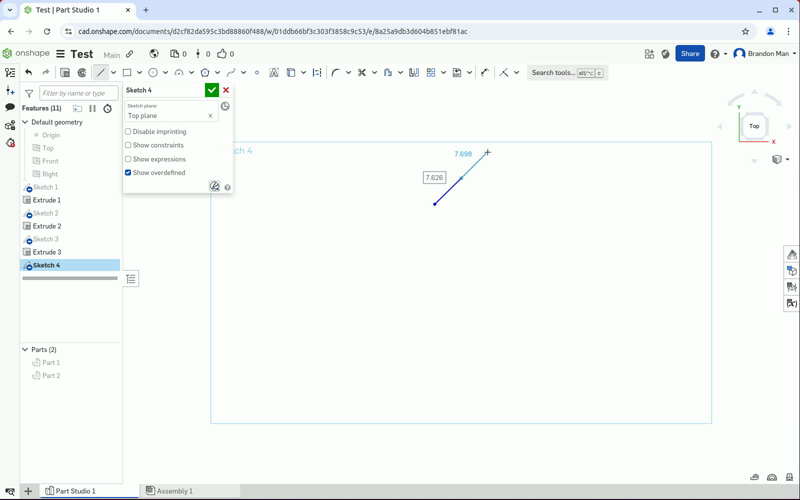
key_down(shift)
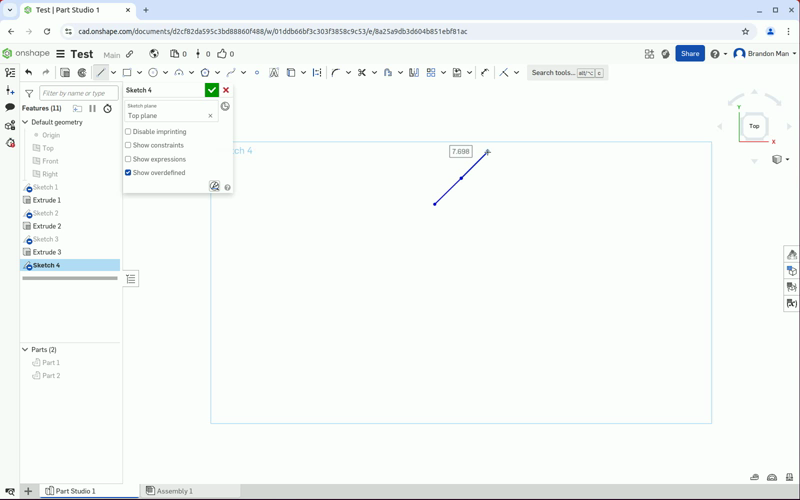
mouse_move(517, 151)
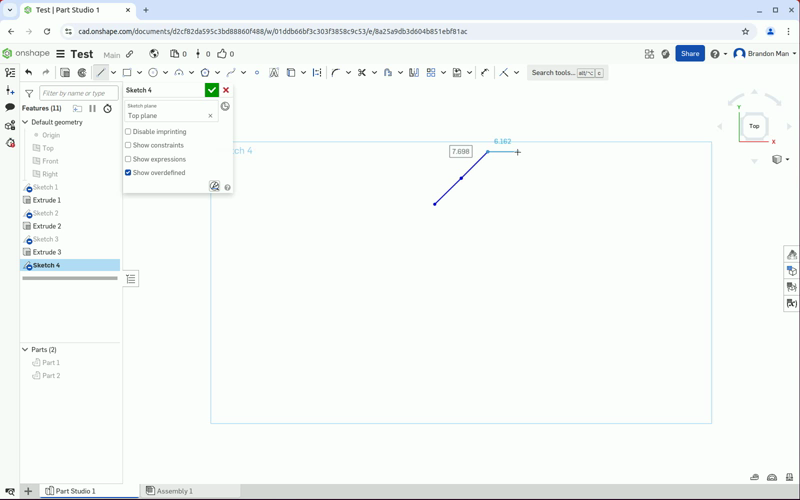
mouse_move(487, 114)
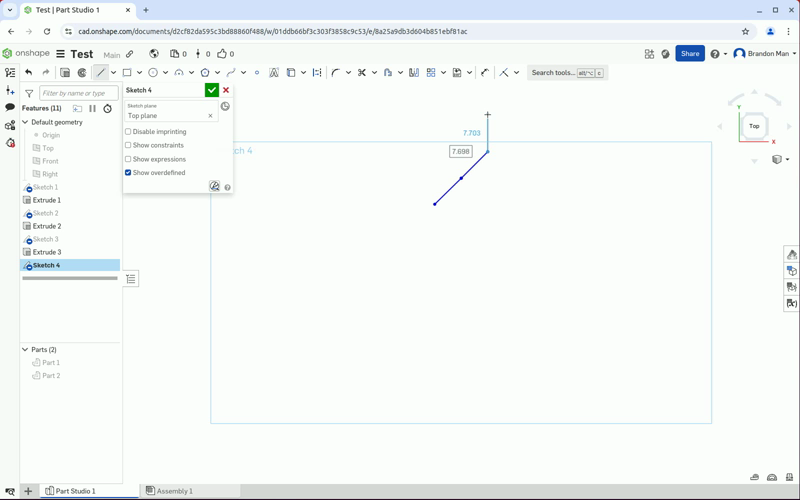
click(487, 114)
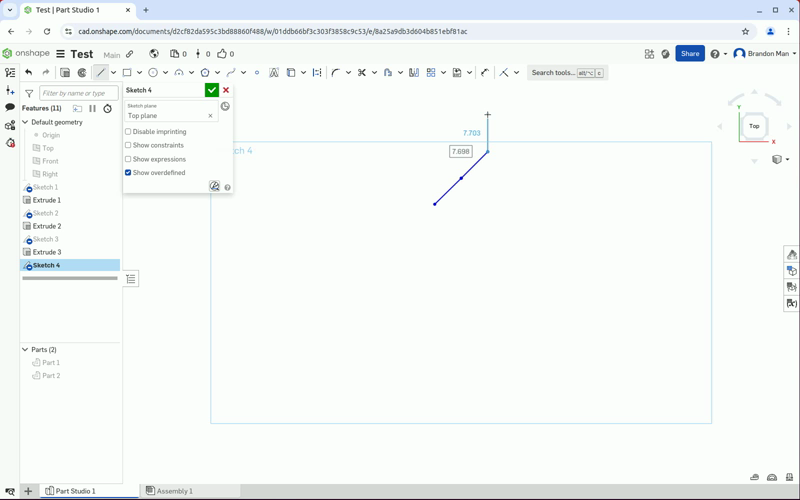
key_up(shift)
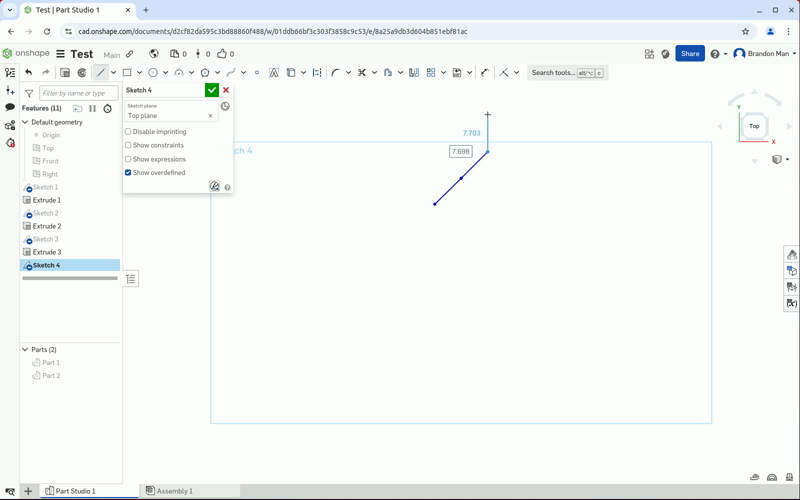
key_down(shift)
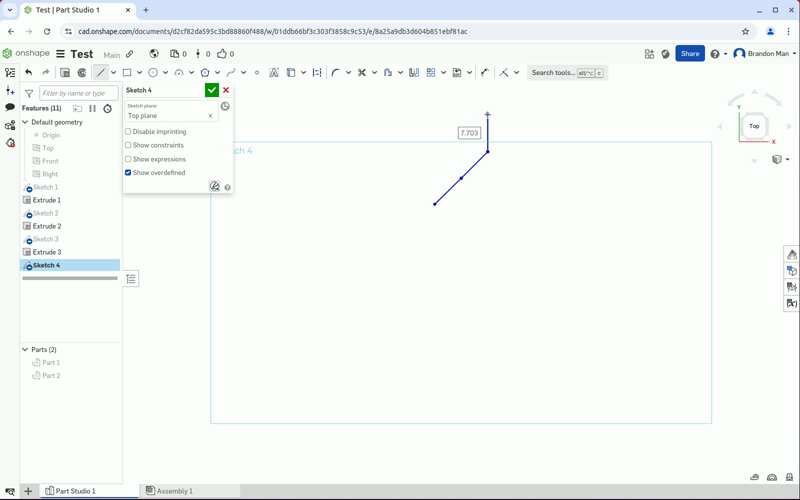
mouse_move(517, 114)
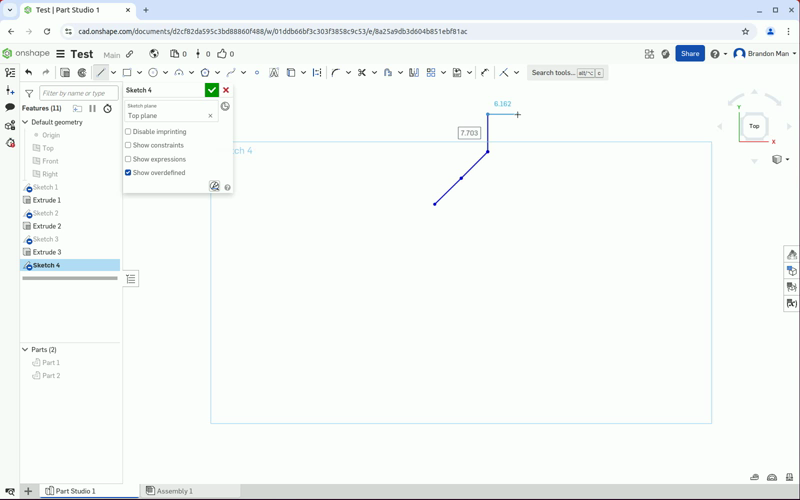
mouse_move(434, 114)
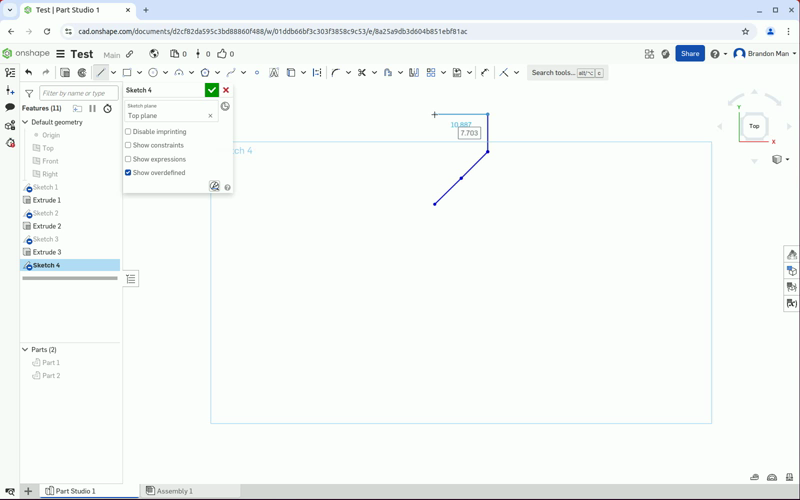
click(434, 114)
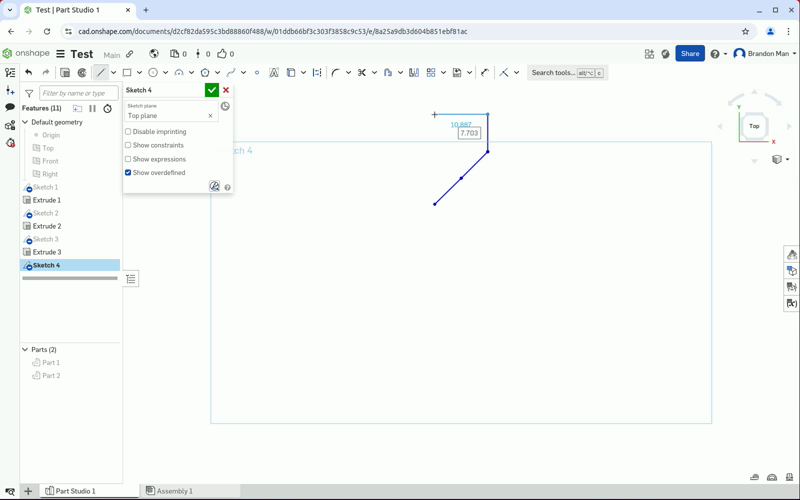
key_up(shift)
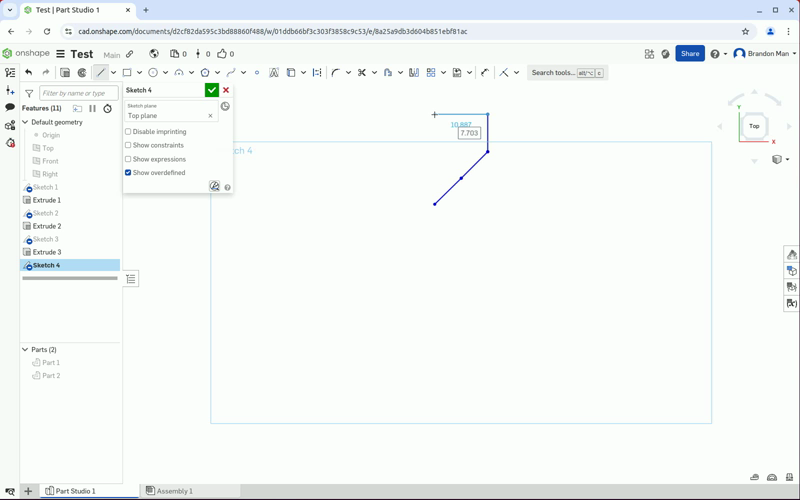
key_down(shift)
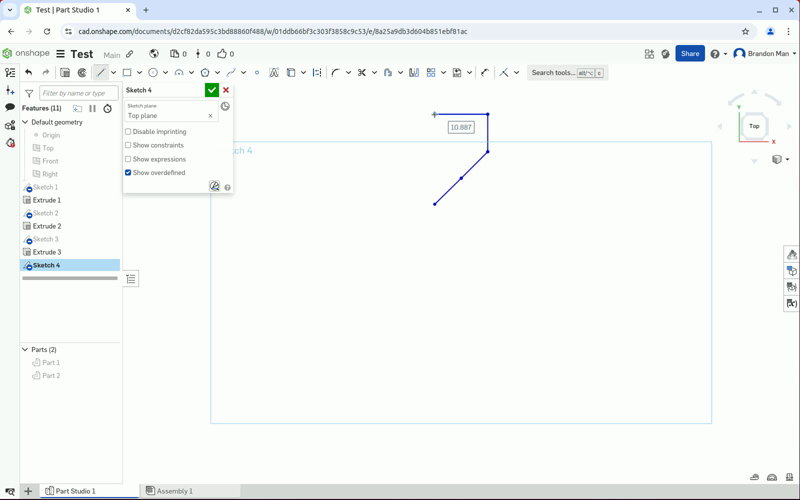
mouse_move(434, 204)
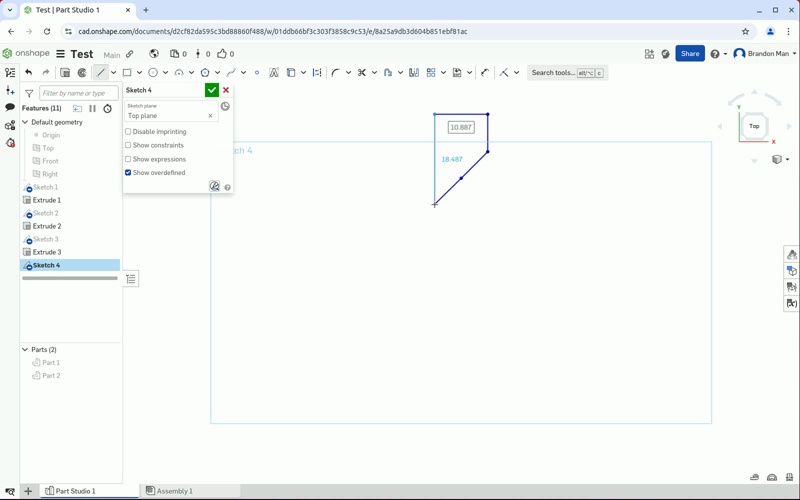
key_up(shift)
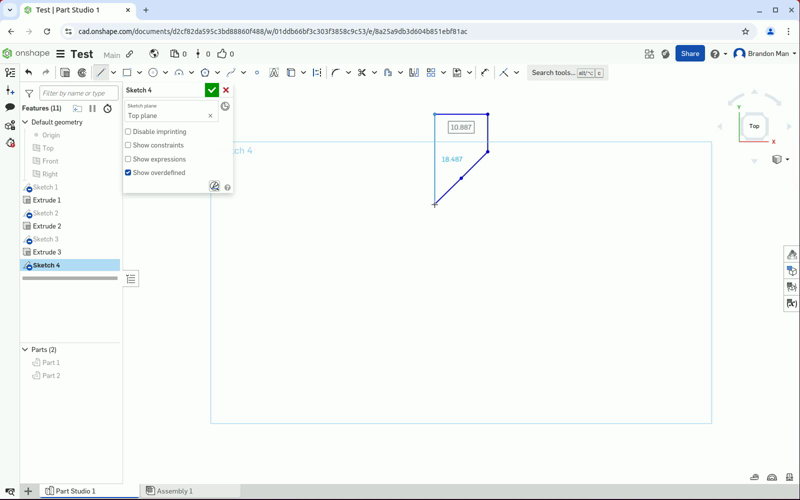
click(434, 204)
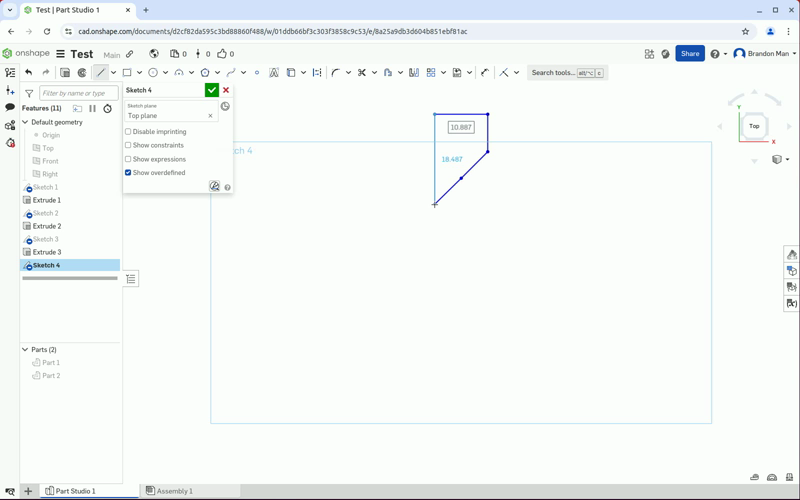
key(esc)
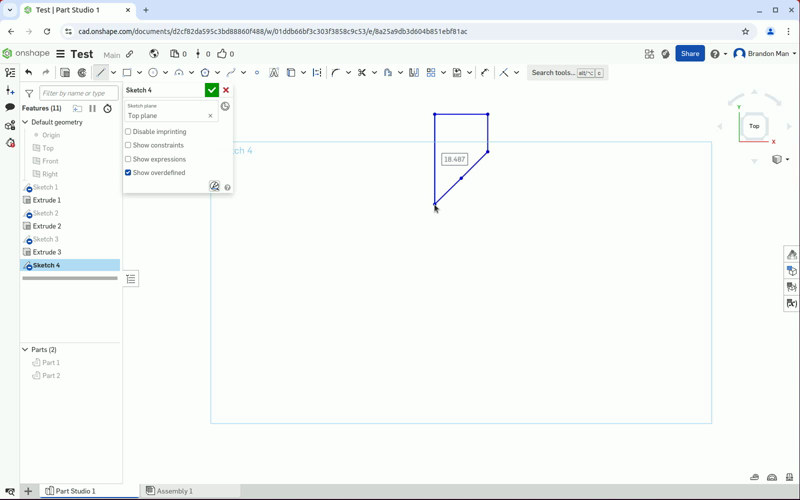
mouse_move(445, 150)
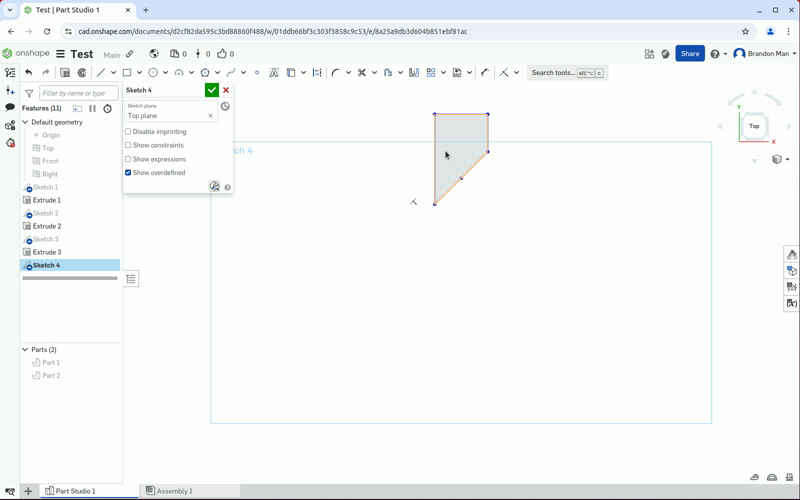
click(445, 150)
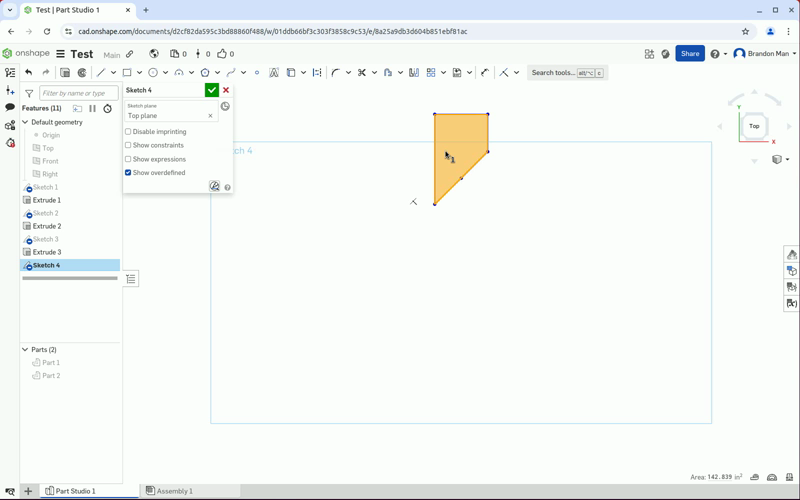
mouse_move(73, 352)
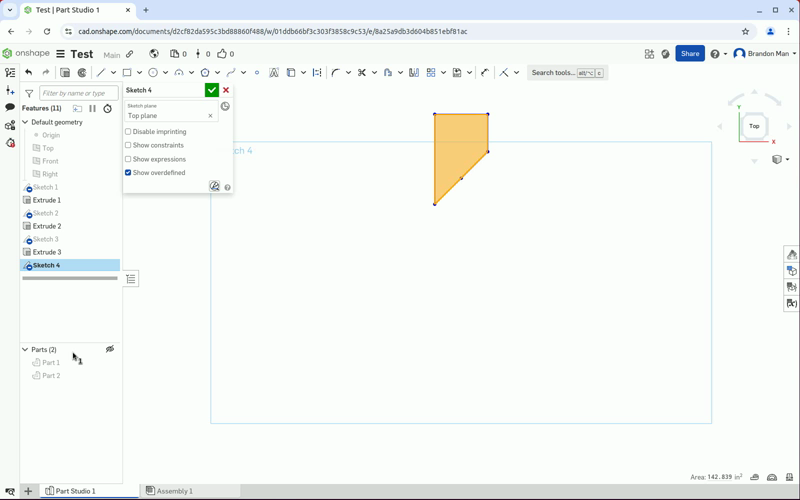
key(shift+y)
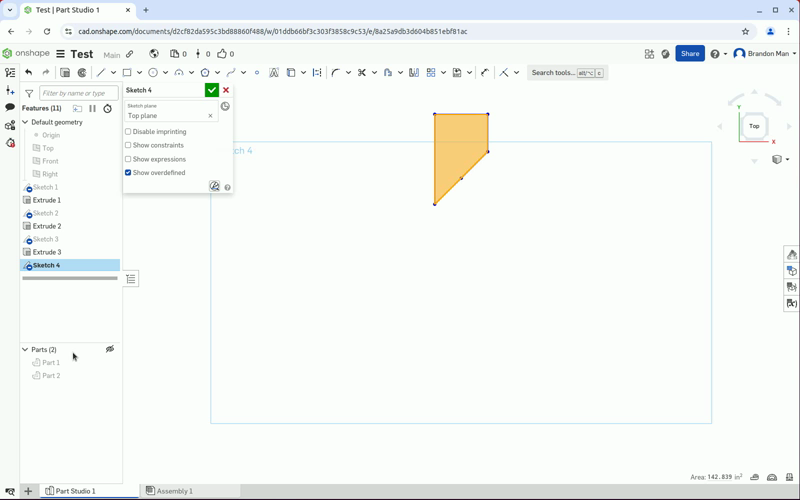
key(shift+e)
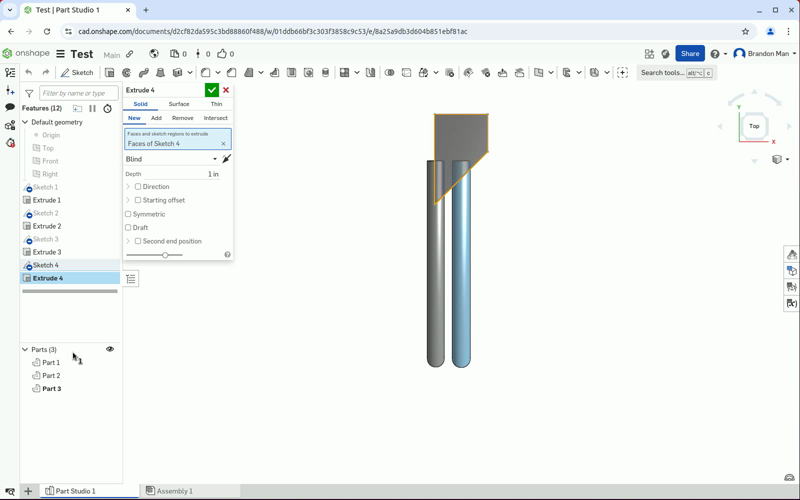
mouse_move(143, 106)
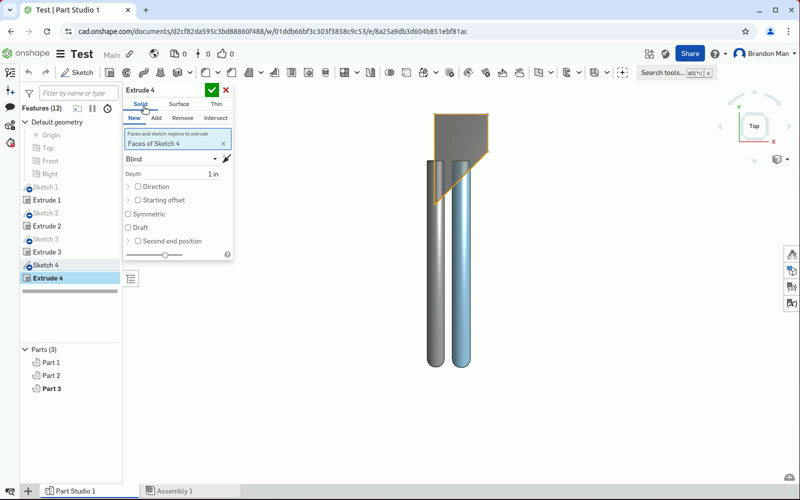
click(143, 106)
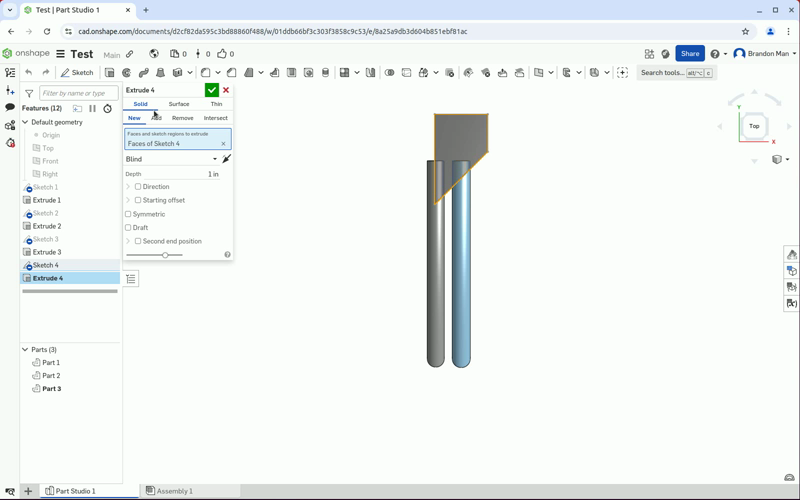
mouse_move(186, 120)
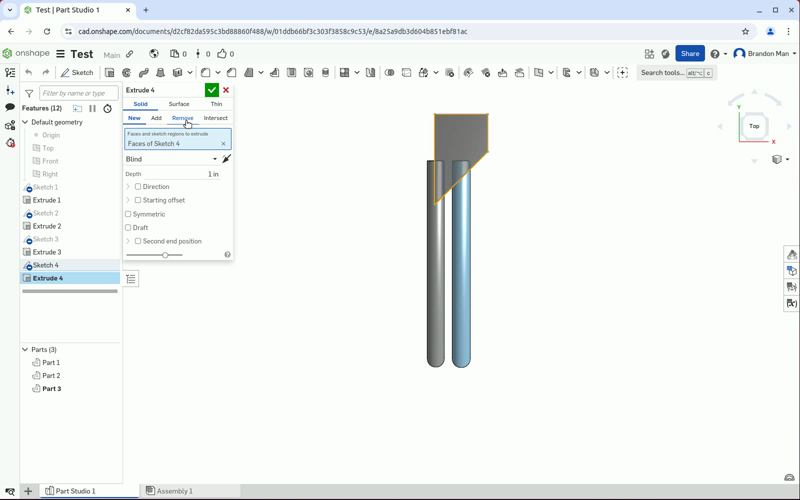
click(186, 120)
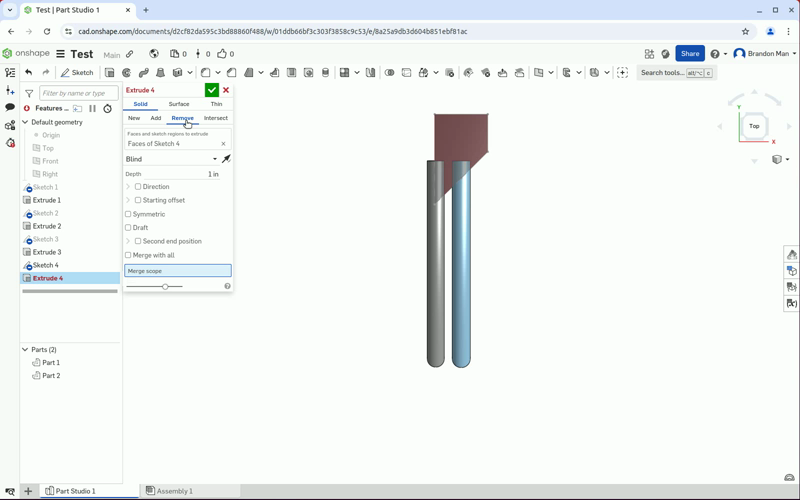
key(tab, 4)
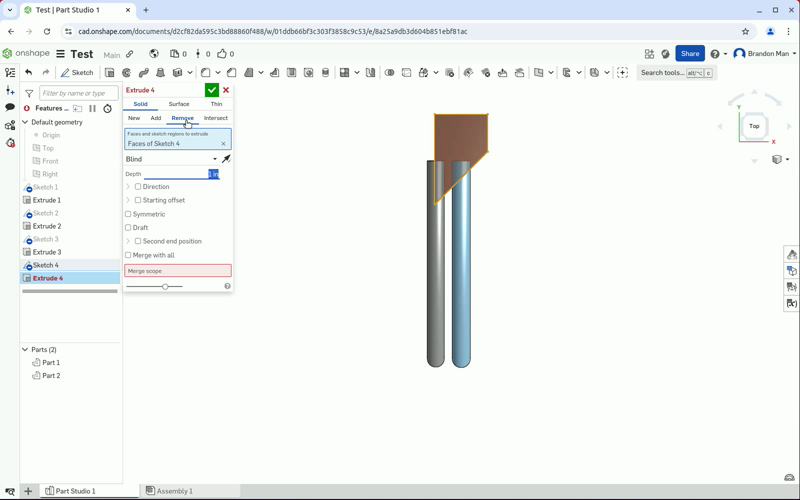
text(10.592)
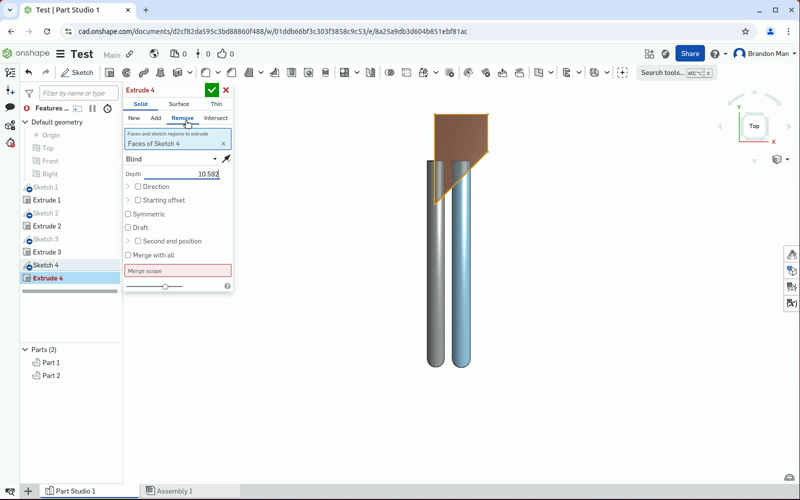
key(tab, 3)
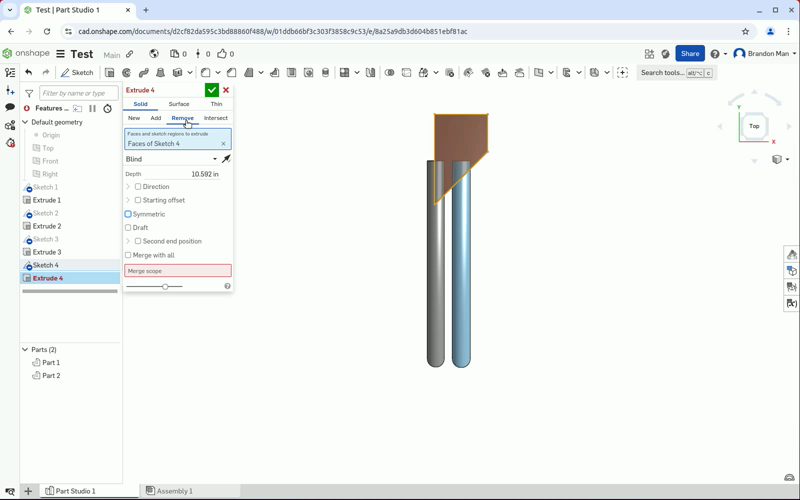
key(space)
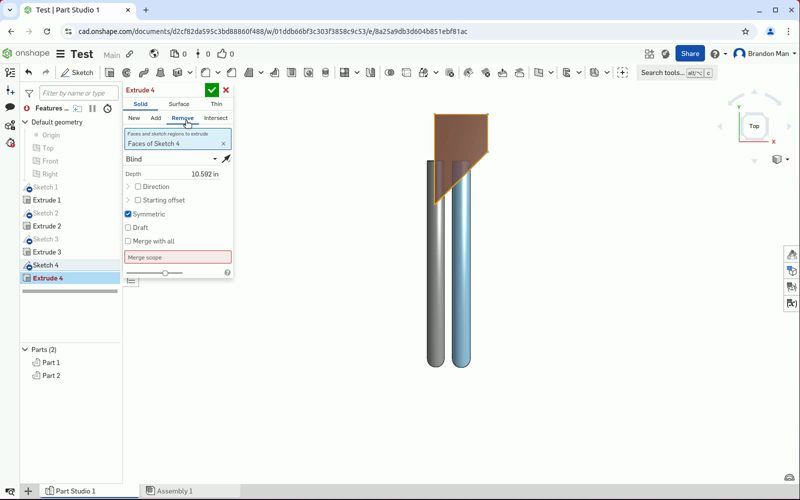
key(tab, 2)
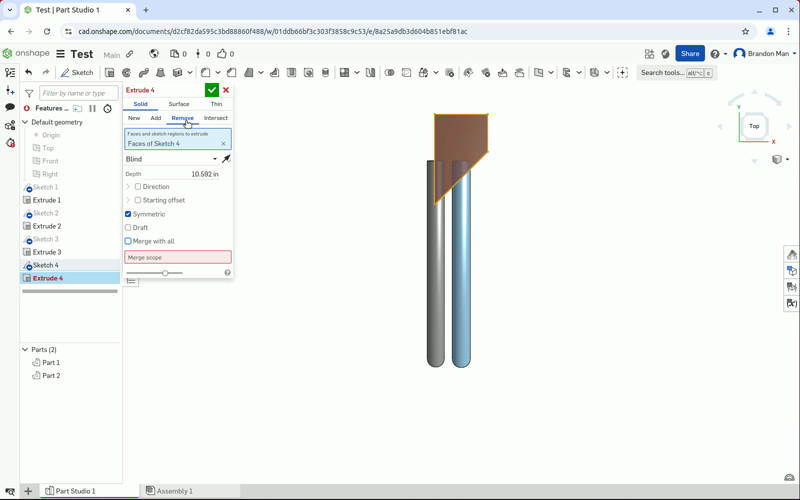
key(space)
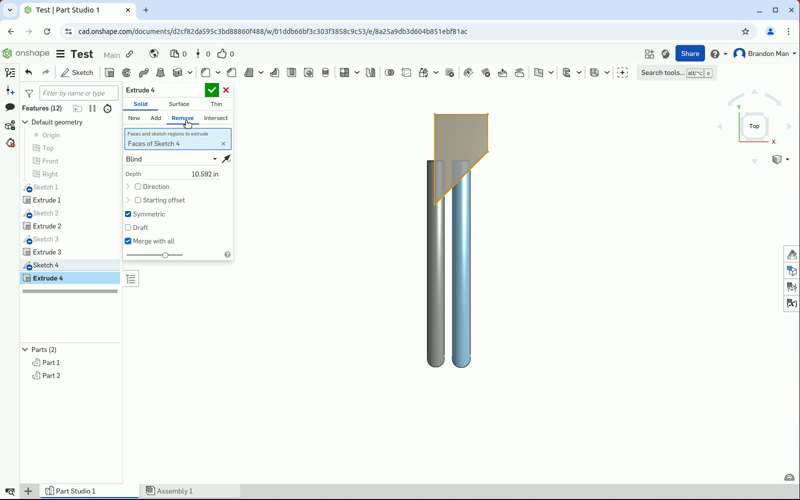
key(enter)
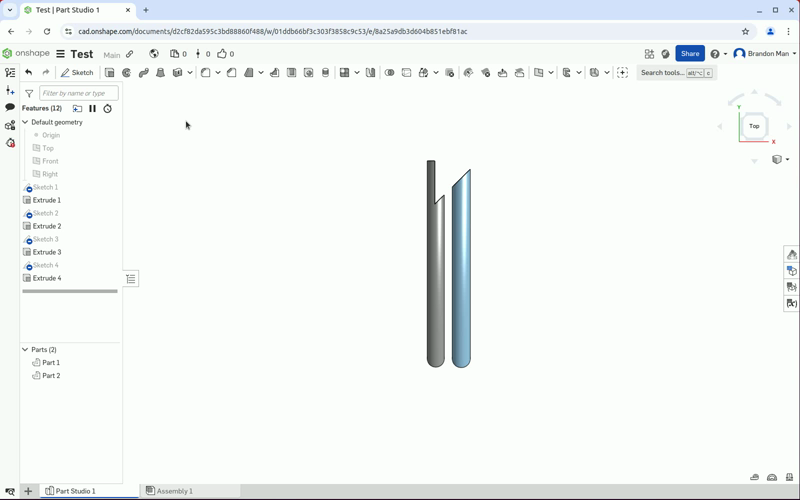
key(shift+h)
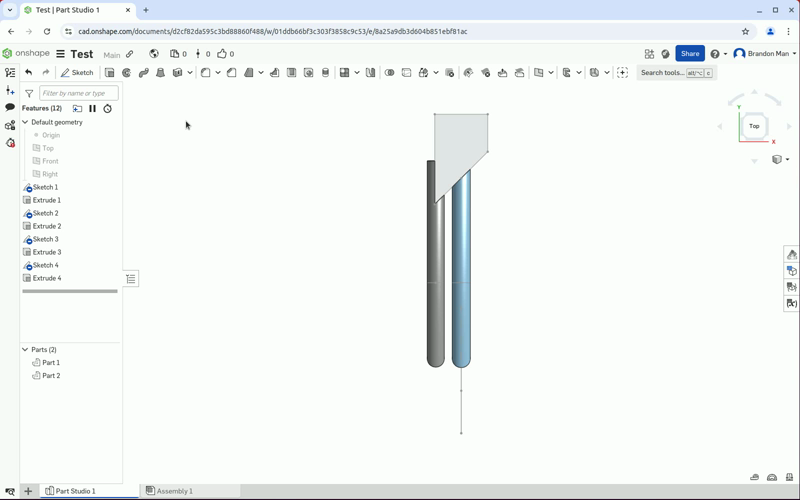
key(shift+h)
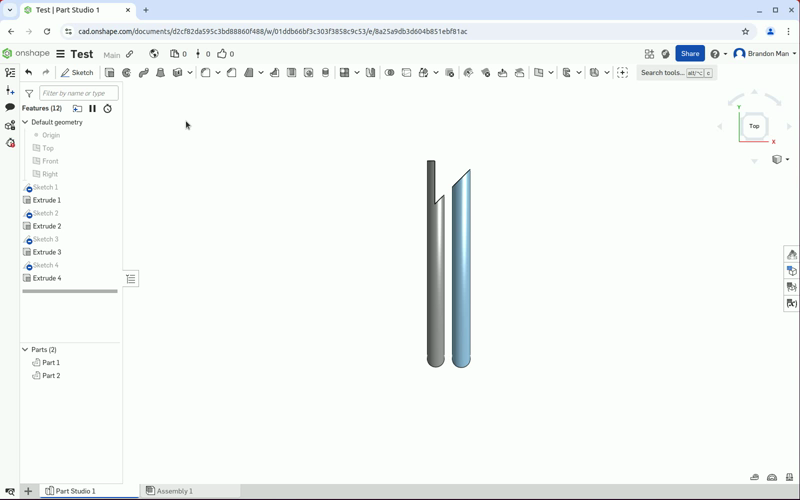
mouse_move(73, 189)
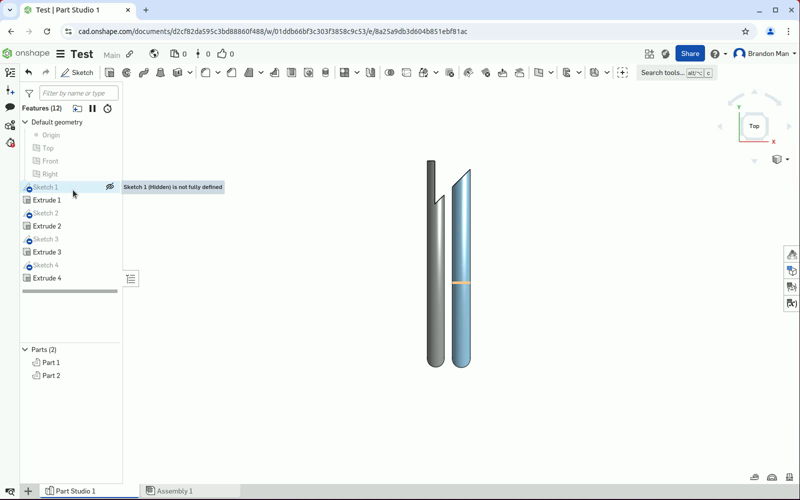
click(73, 189)
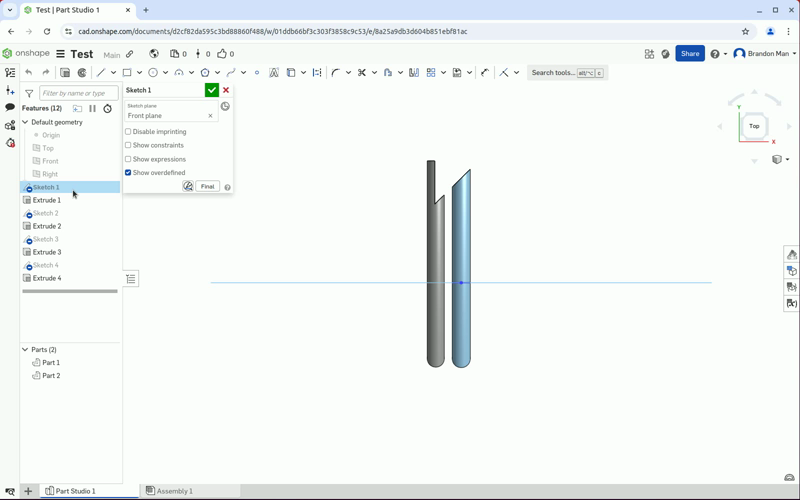
mouse_move(229, 92)
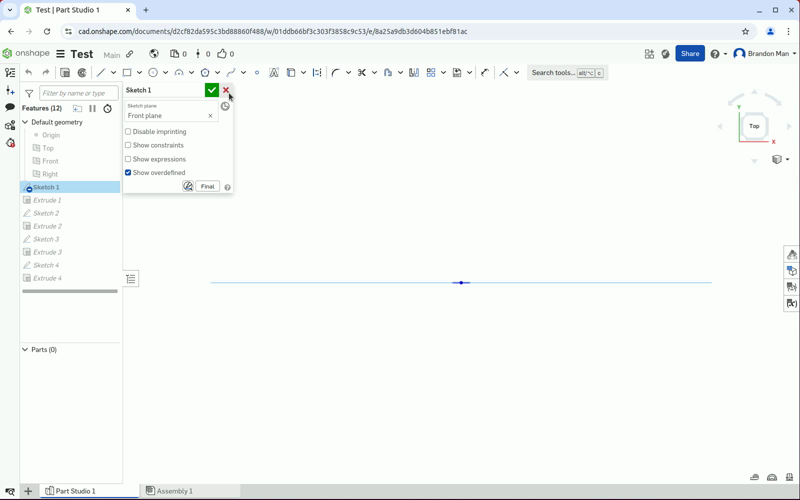
click(229, 92)
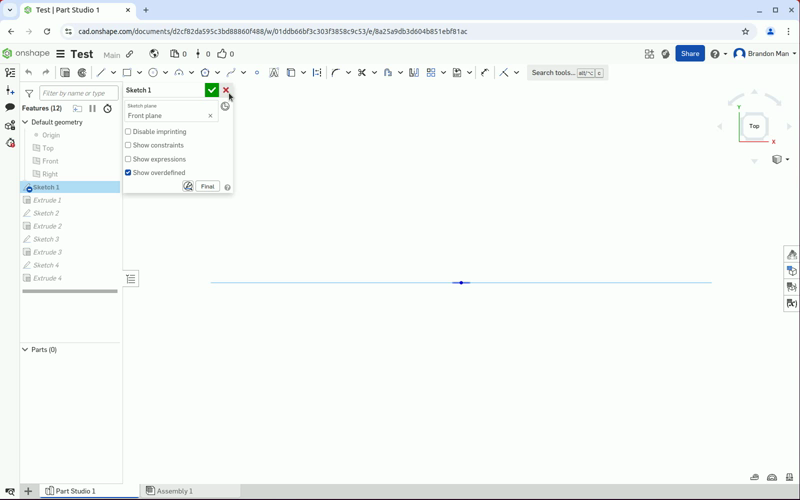
key(shift+s)
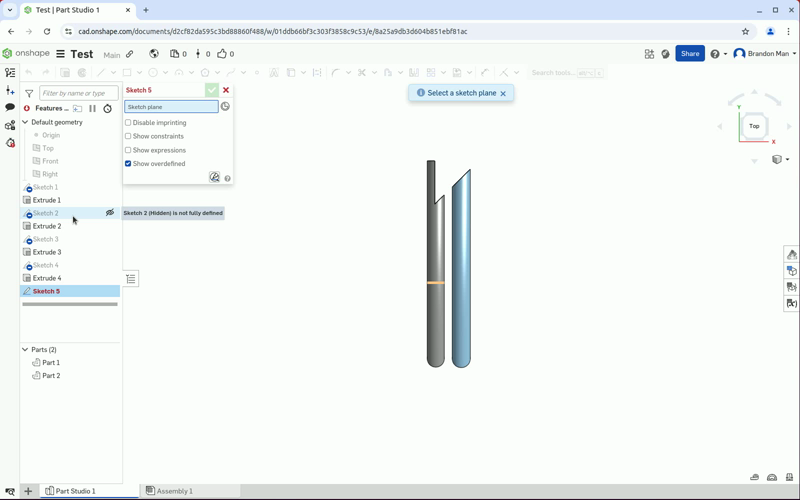
scroll(3)
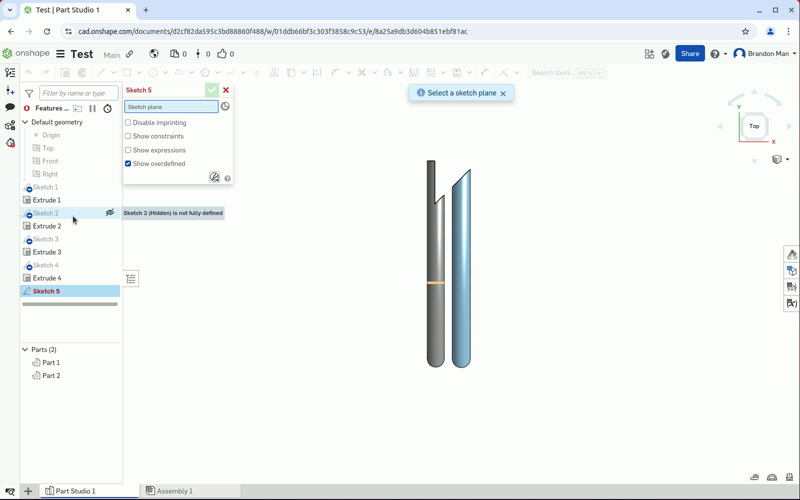
mouse_move(73, 150)
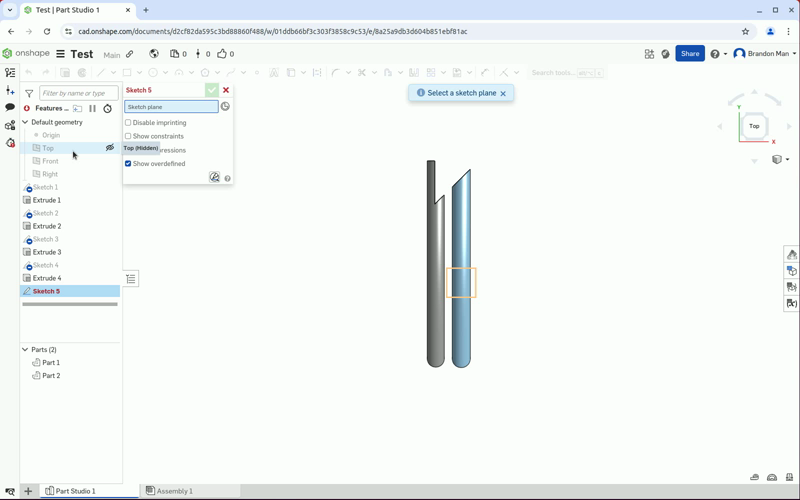
click(73, 150)
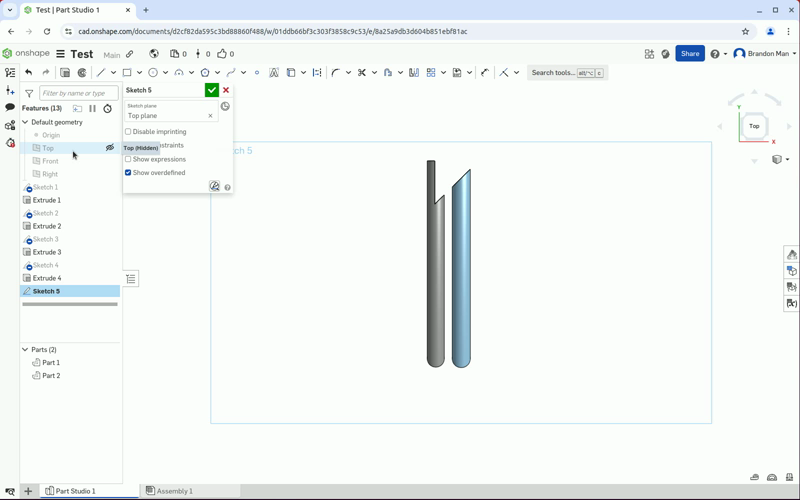
mouse_move(73, 352)
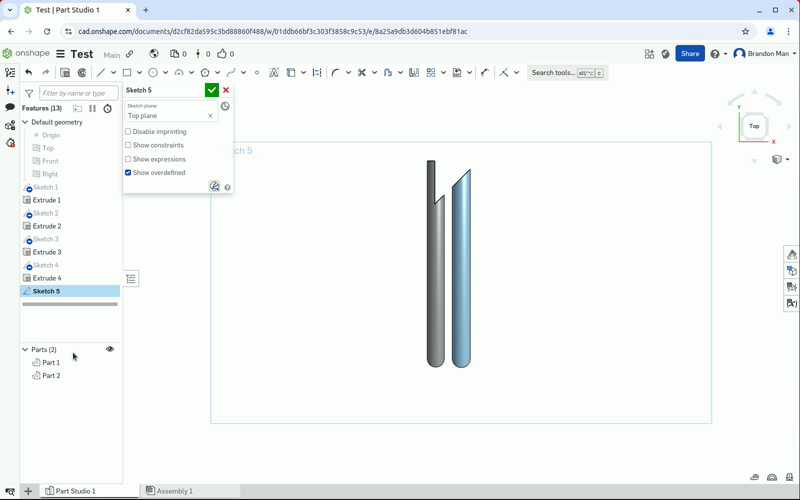
key(y)
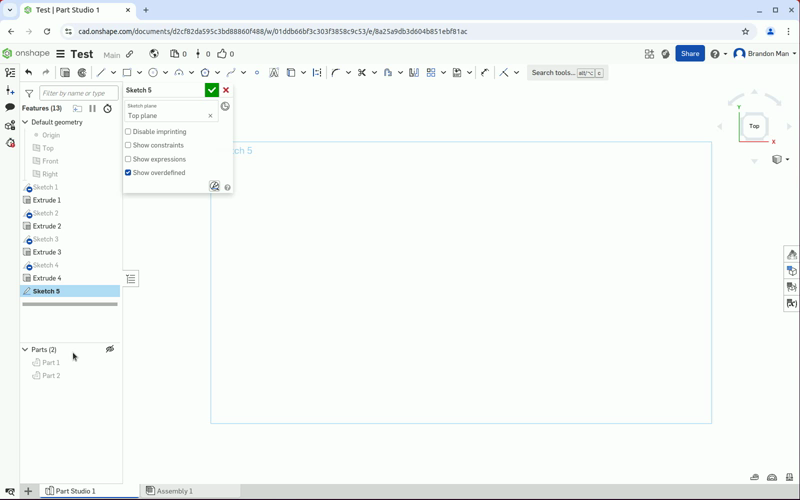
key(l)
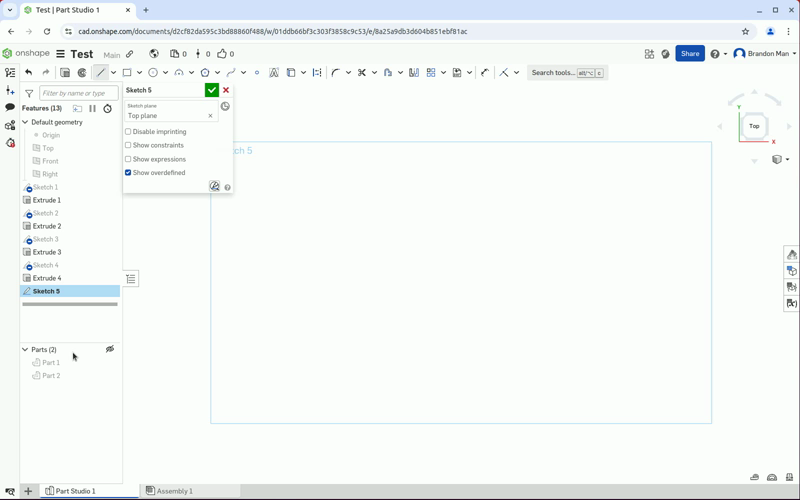
key_down(shift)
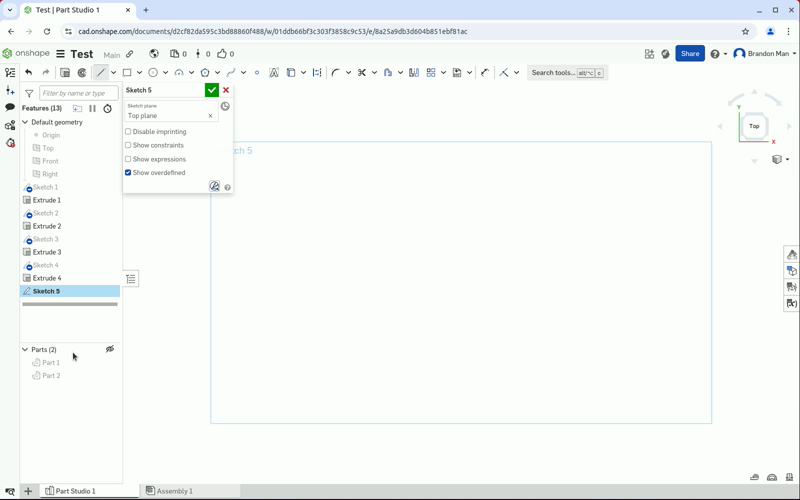
mouse_move(409, 152)
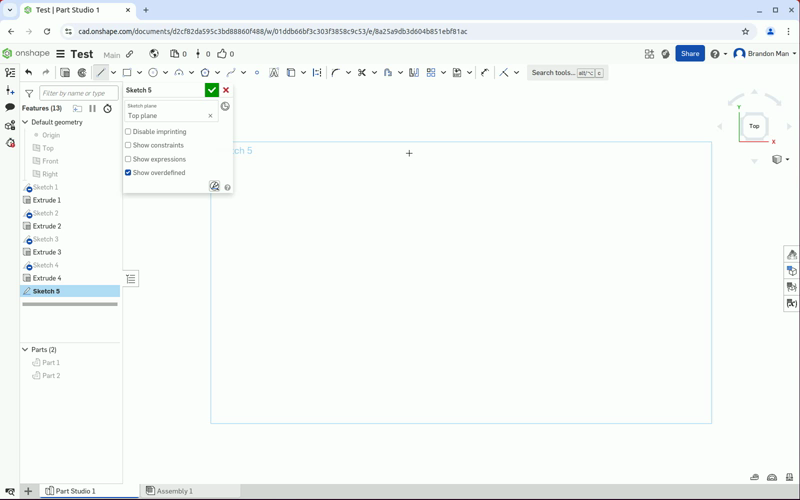
click(409, 152)
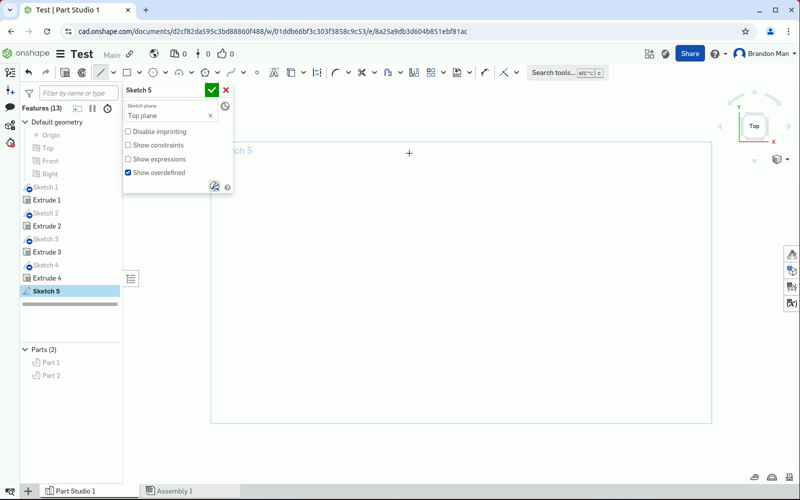
key_up(shift)
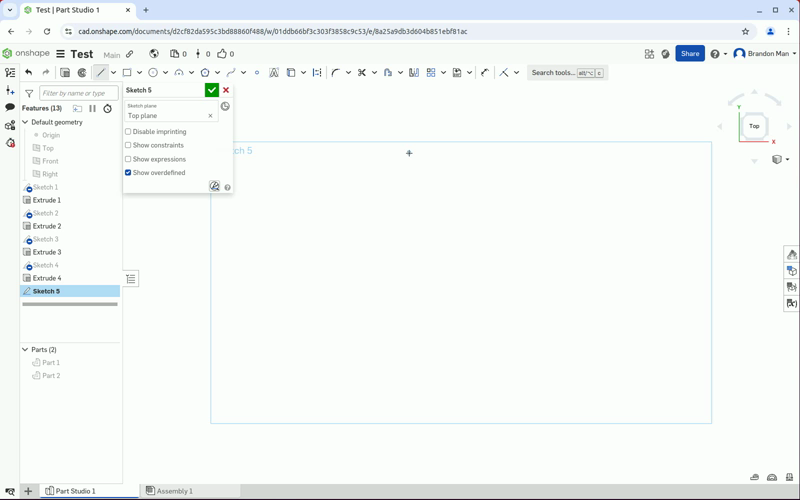
key_down(shift)
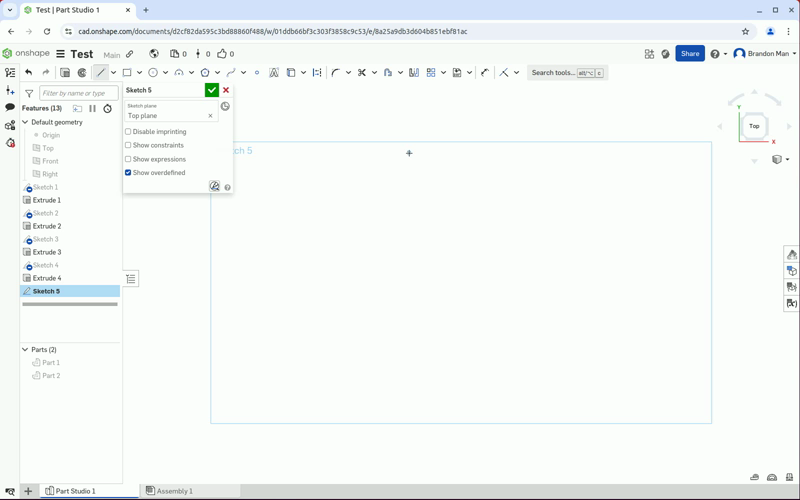
mouse_move(439, 152)
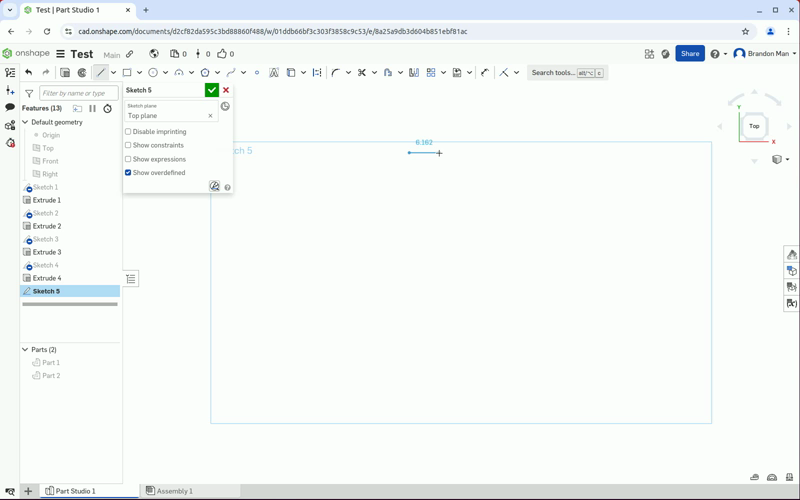
mouse_move(435, 178)
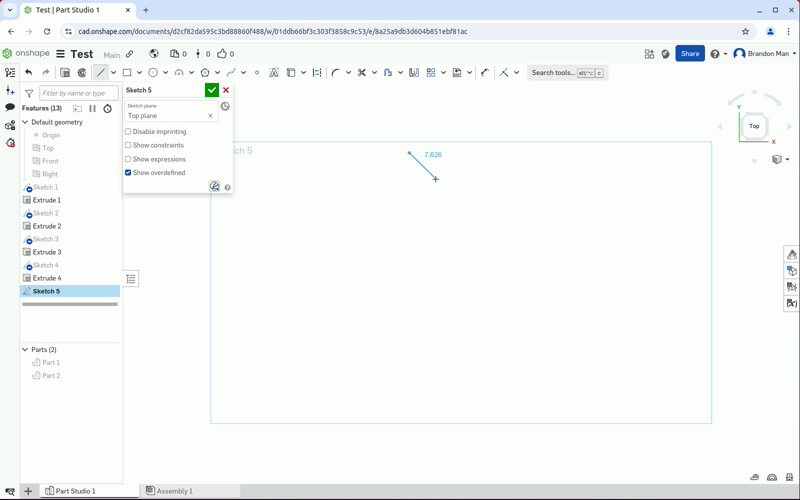
click(435, 178)
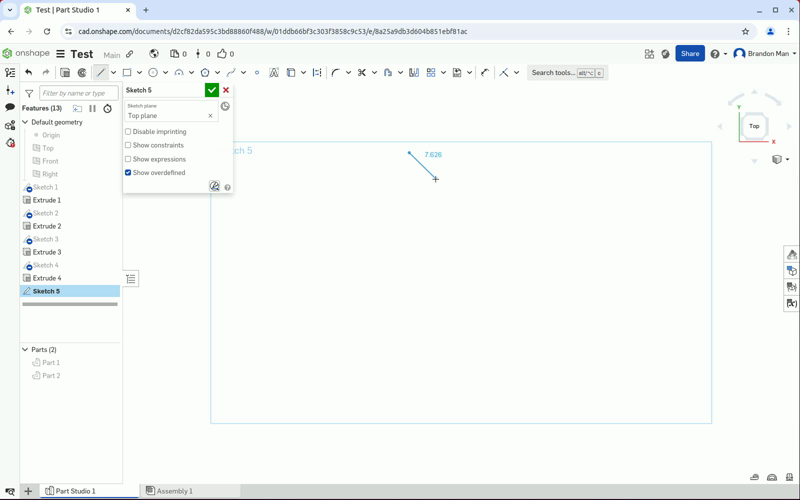
key_up(shift)
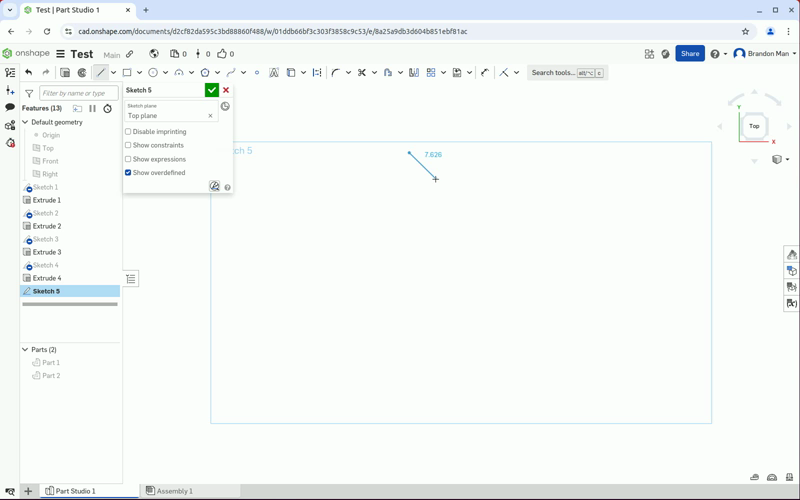
key_down(shift)
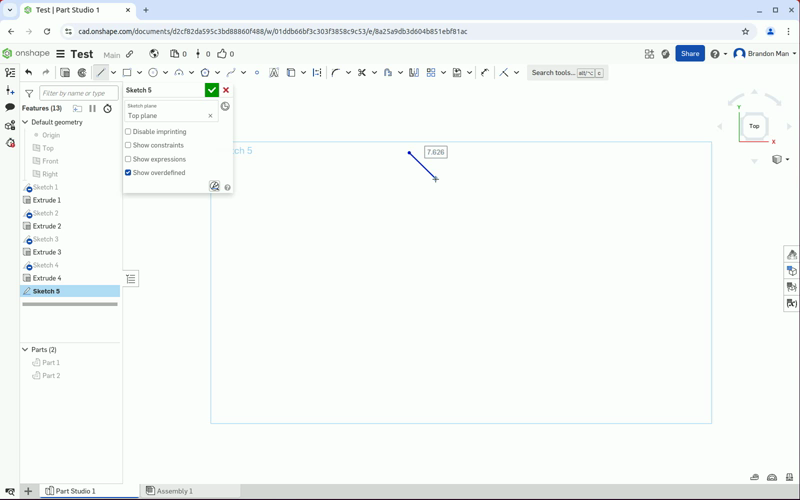
mouse_move(465, 178)
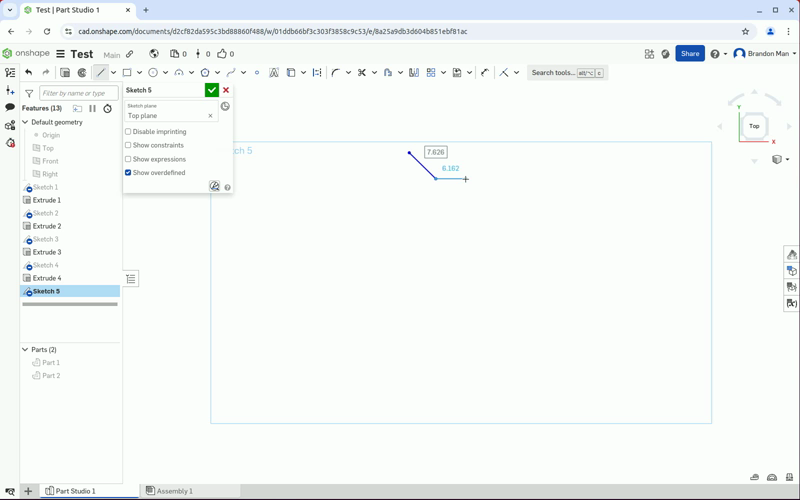
mouse_move(461, 204)
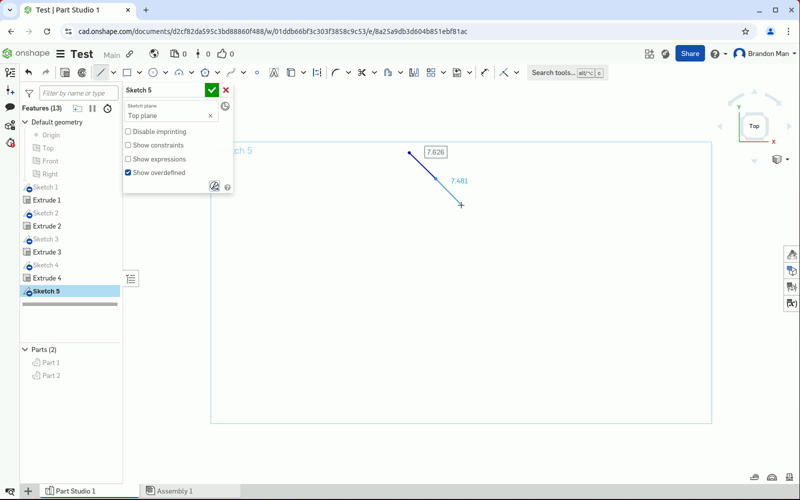
click(461, 204)
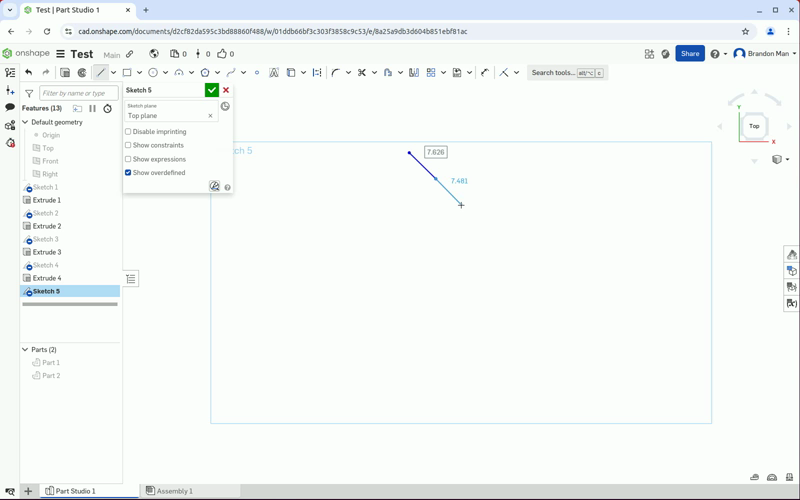
key_up(shift)
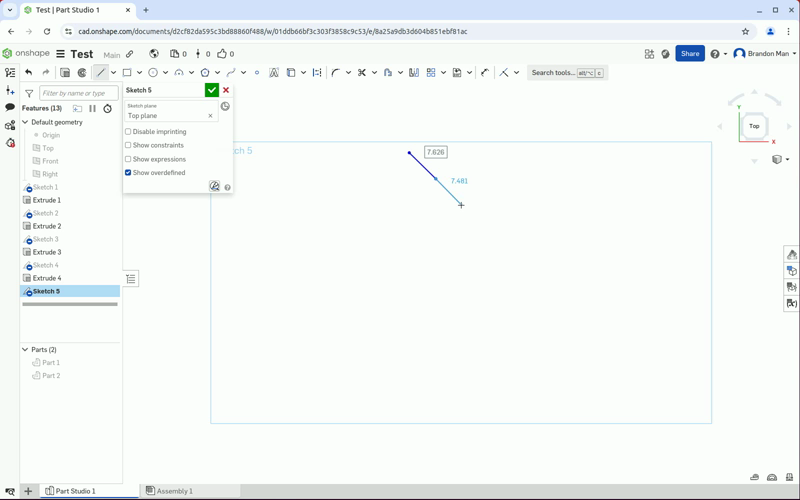
key_down(shift)
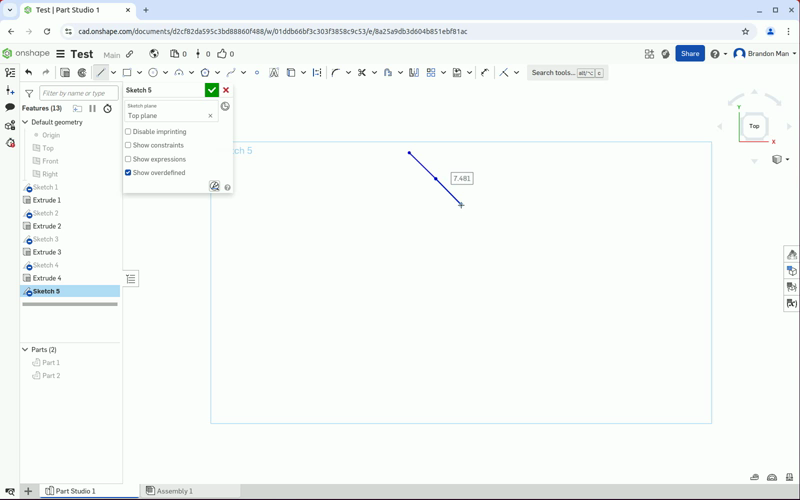
mouse_move(461, 114)
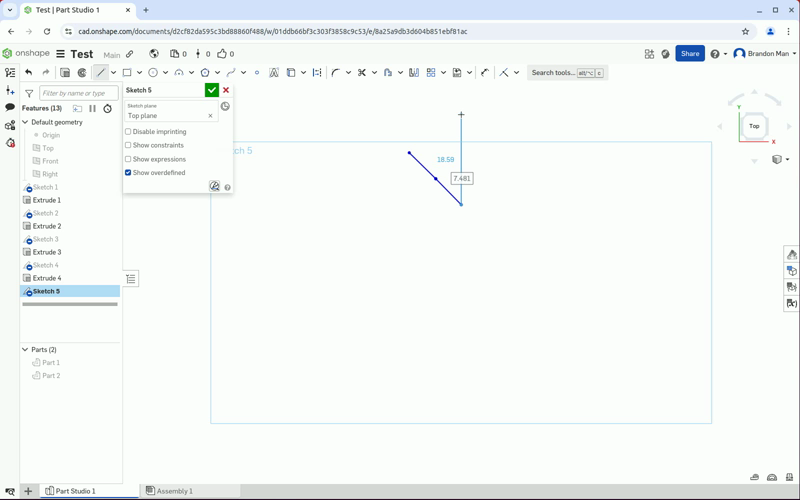
click(461, 114)
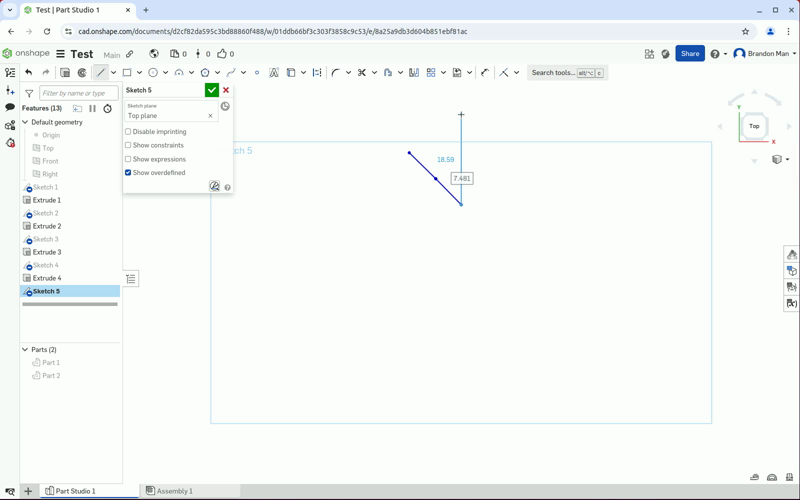
key_up(shift)
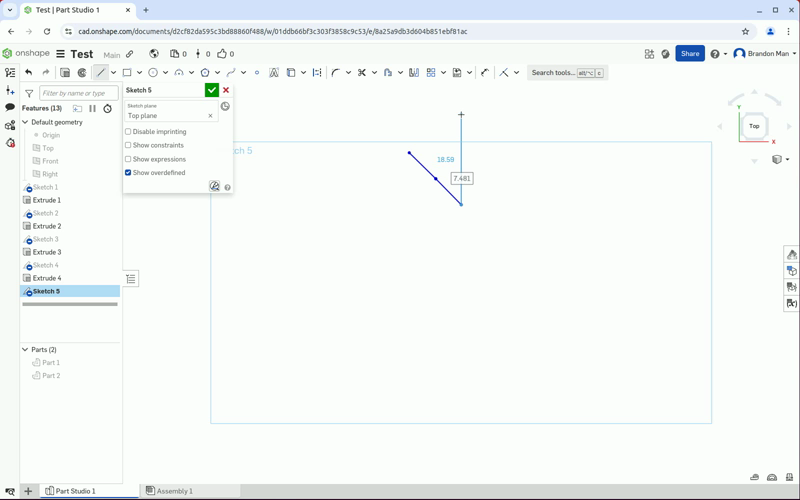
key_down(shift)
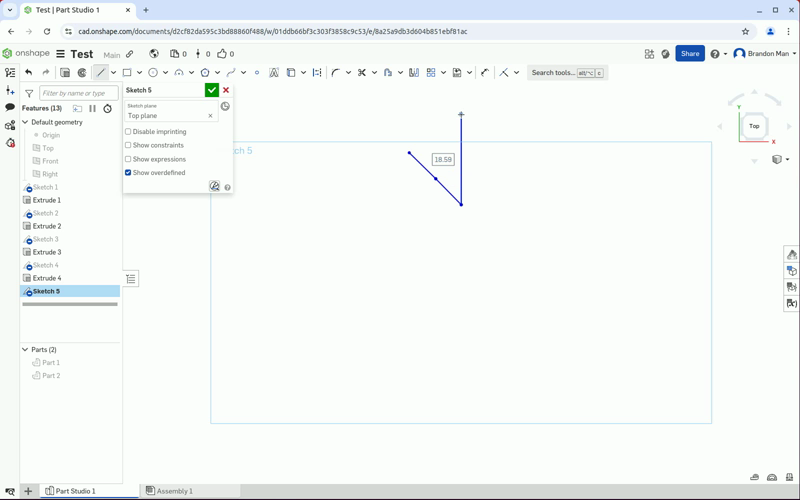
mouse_move(491, 114)
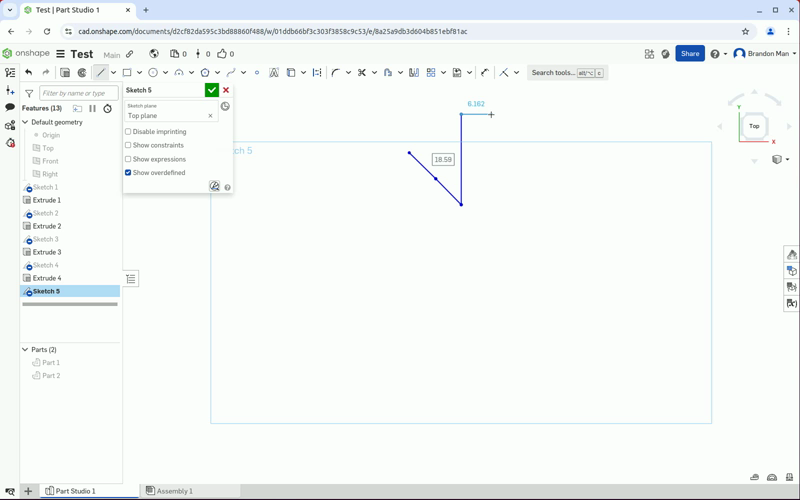
mouse_move(409, 114)
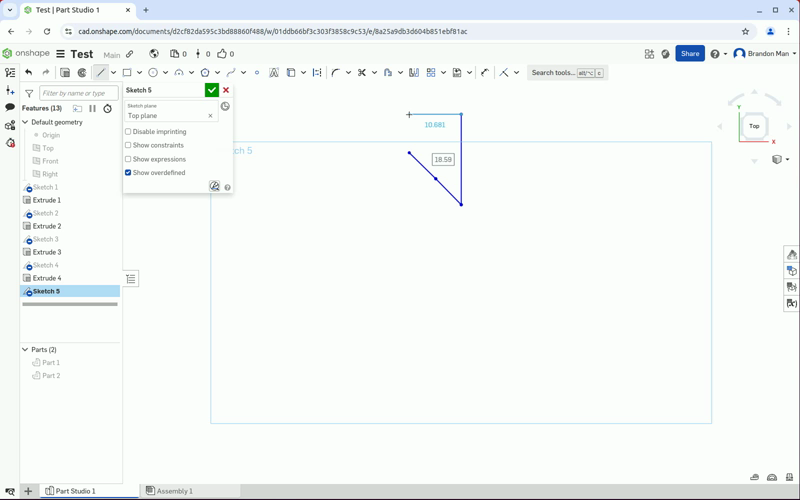
click(409, 114)
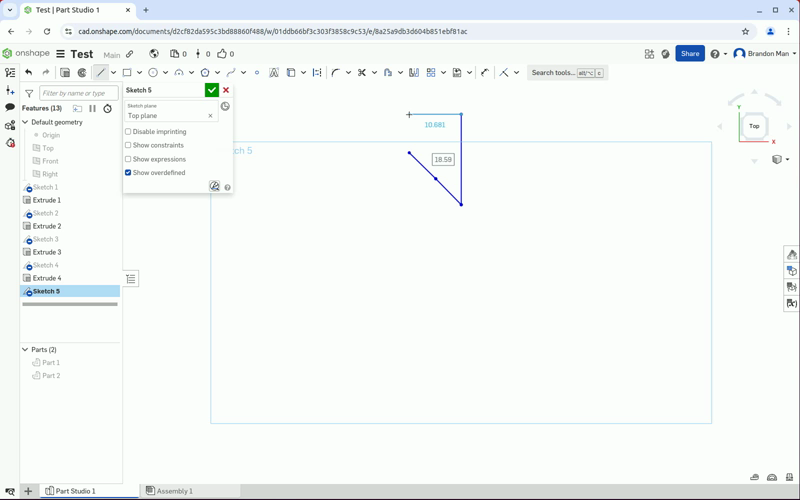
key_up(shift)
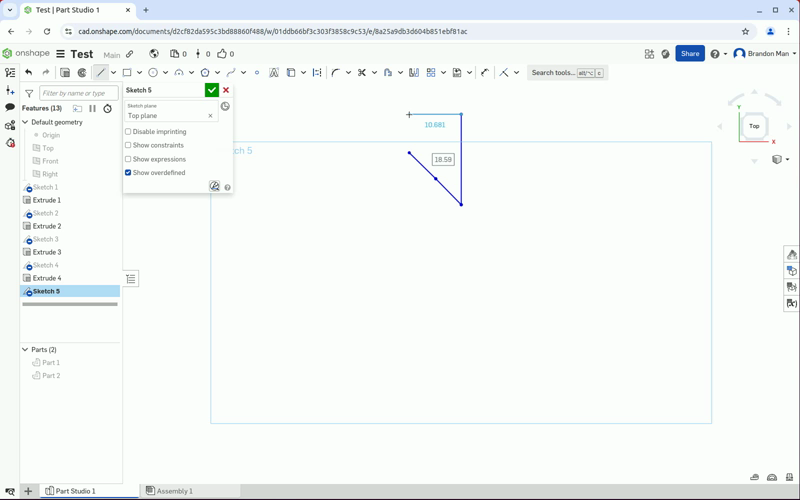
mouse_move(439, 114)
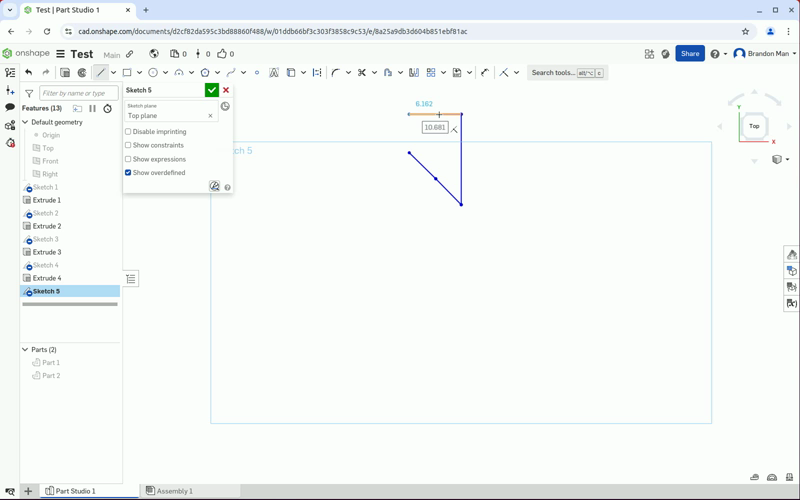
key_down(shift)
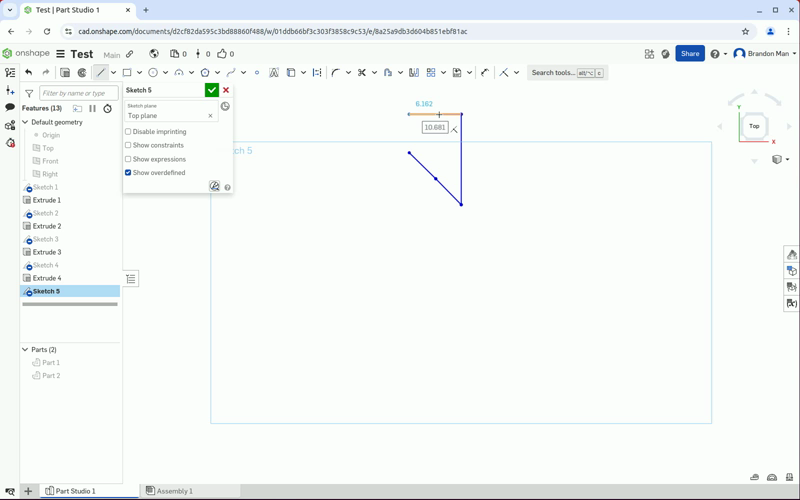
mouse_move(409, 152)
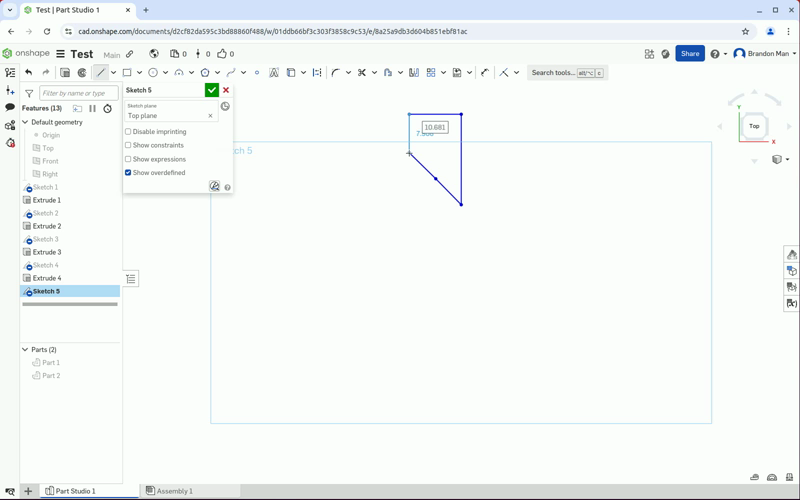
key_up(shift)
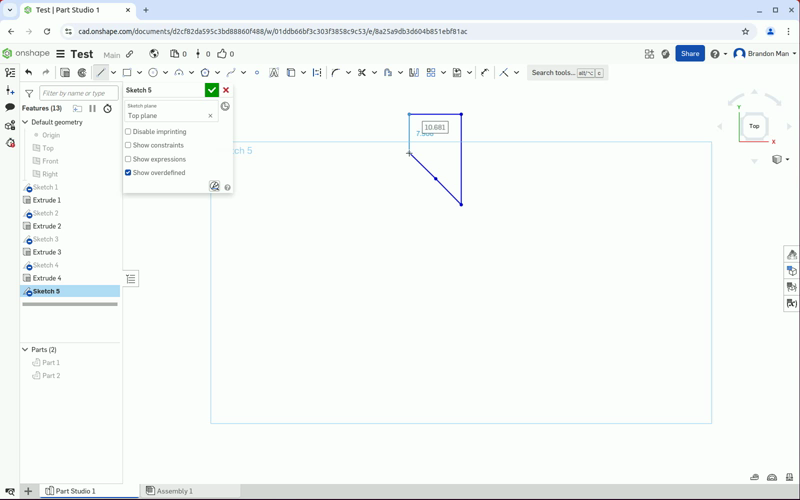
click(409, 152)
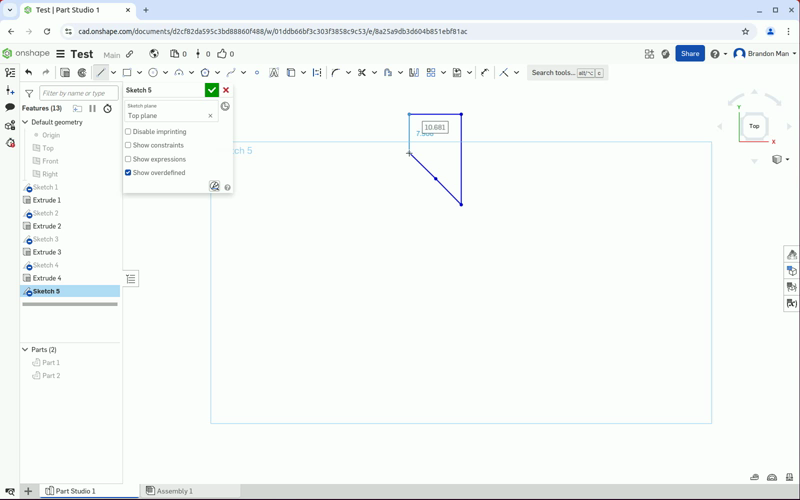
key(esc)
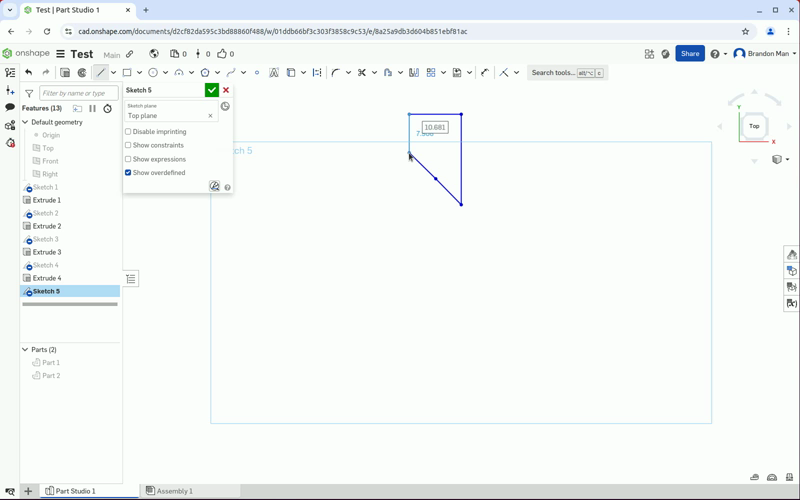
mouse_move(428, 124)
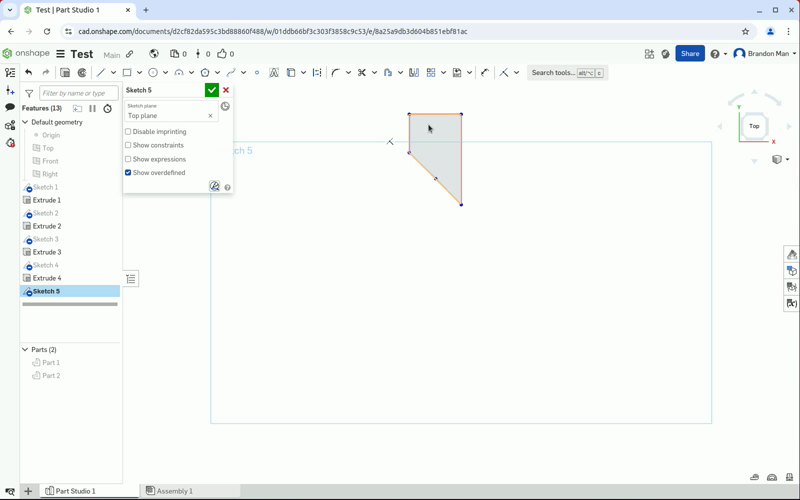
click(428, 124)
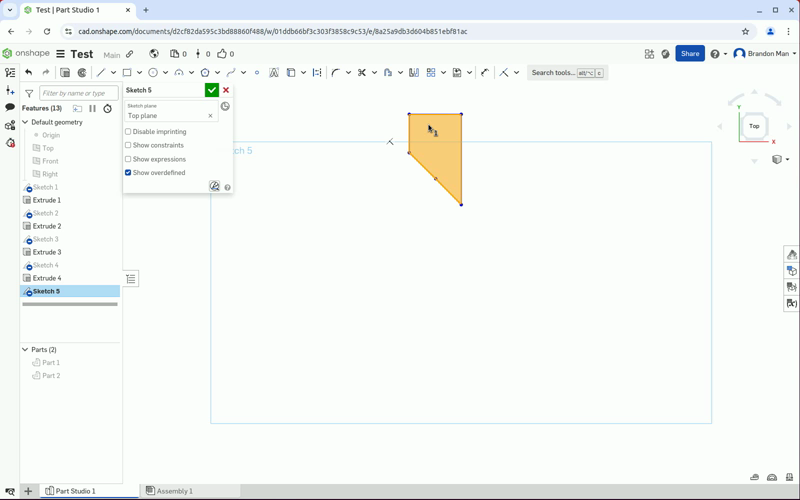
mouse_move(73, 352)
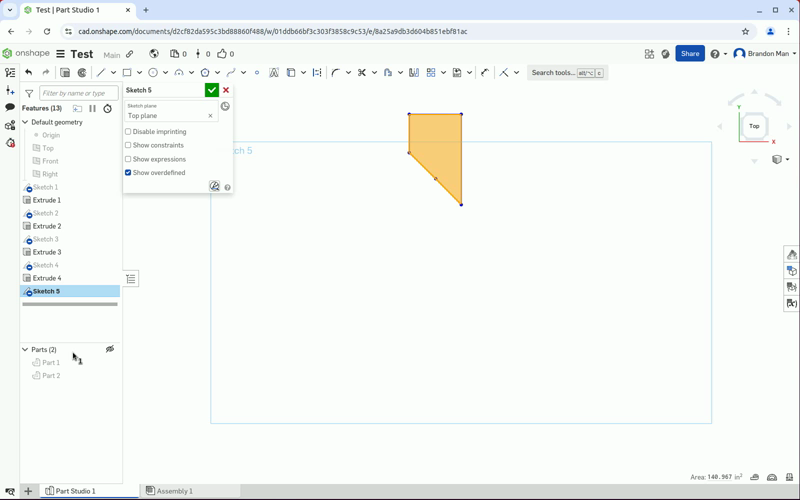
key(shift+y)
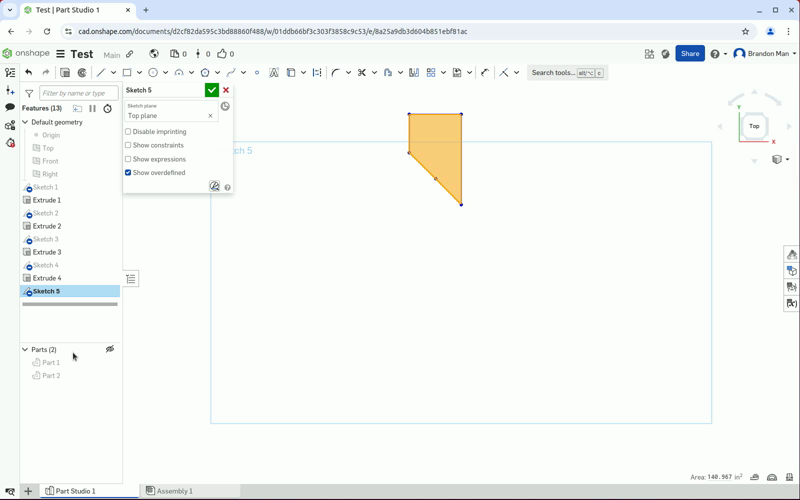
key(shift+e)
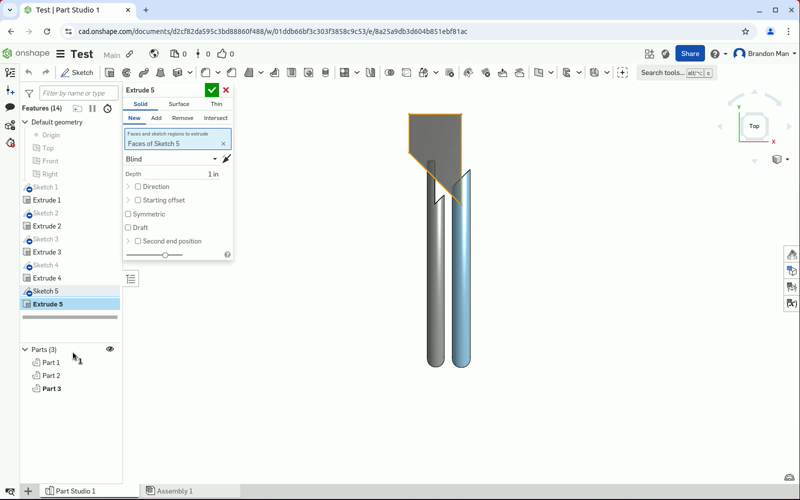
mouse_move(143, 106)
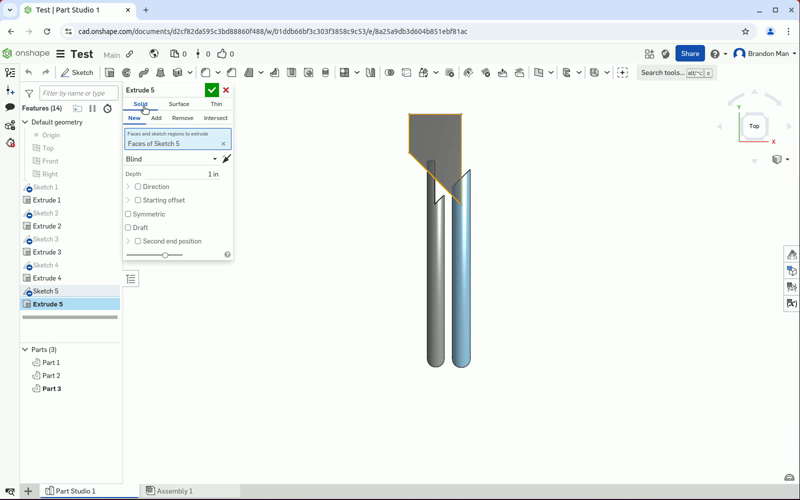
click(143, 106)
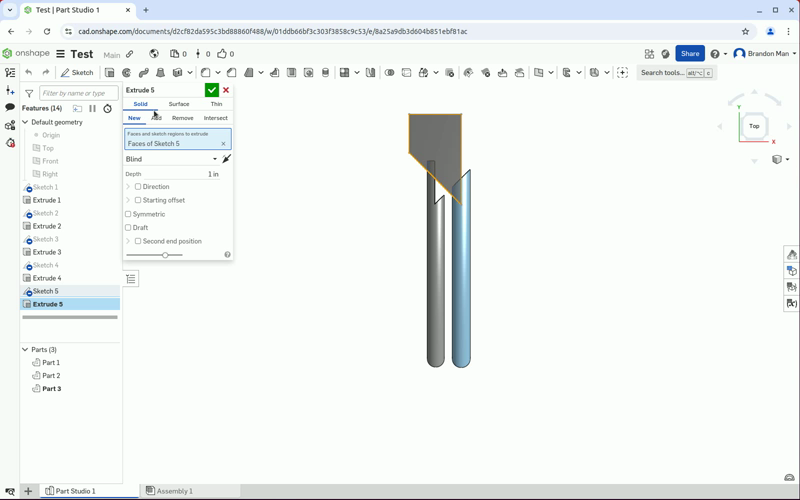
mouse_move(186, 120)
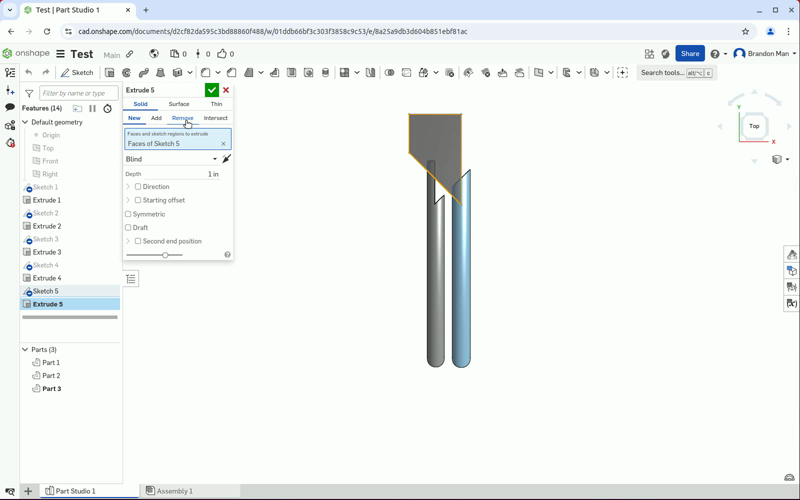
click(186, 120)
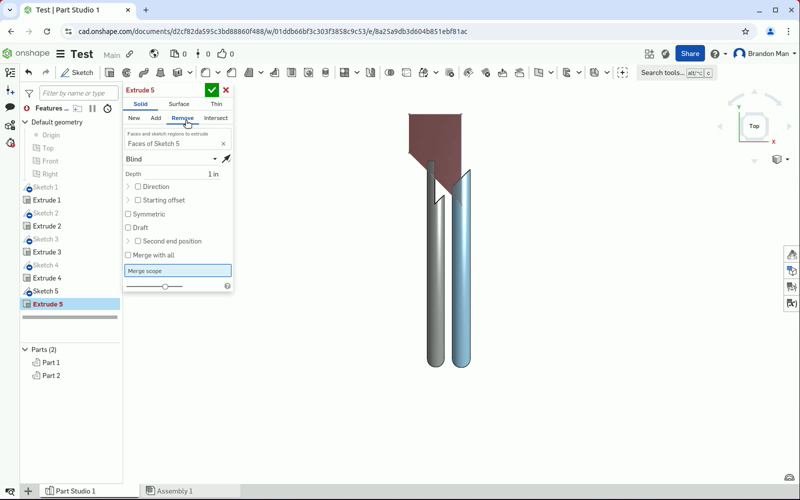
key(tab, 4)
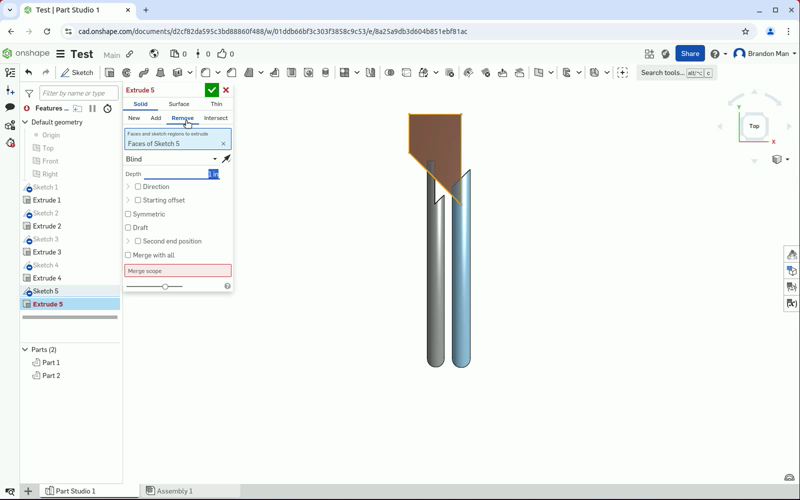
text(10.592)
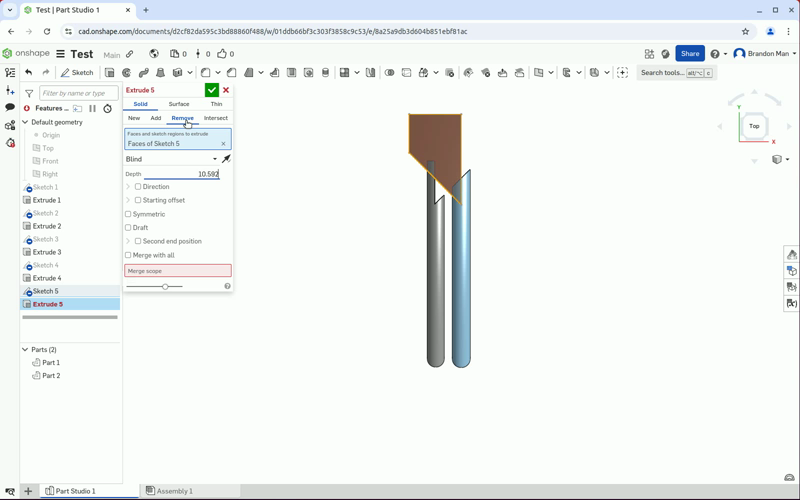
key(tab, 3)
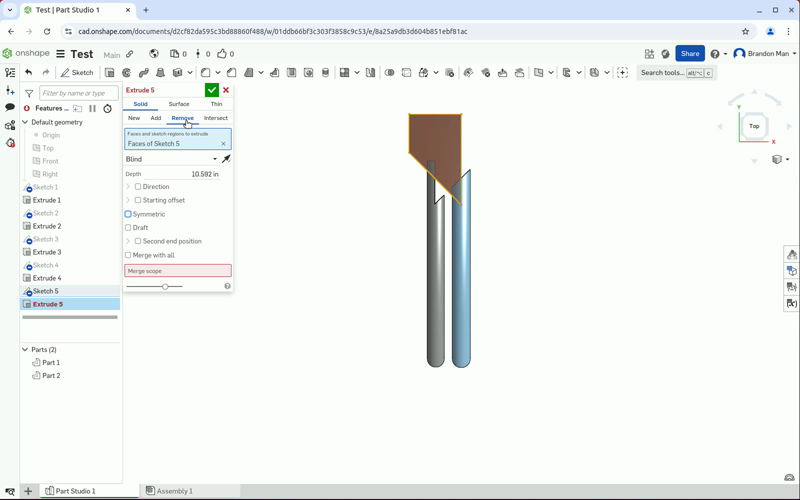
key(space)
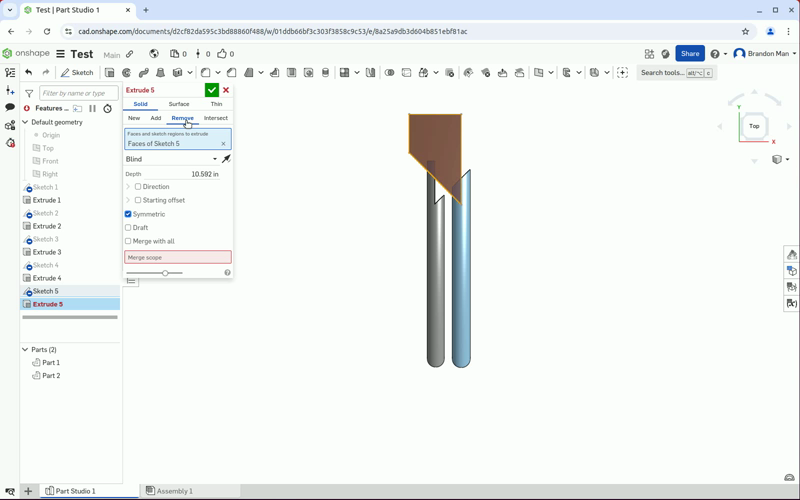
key(tab, 2)
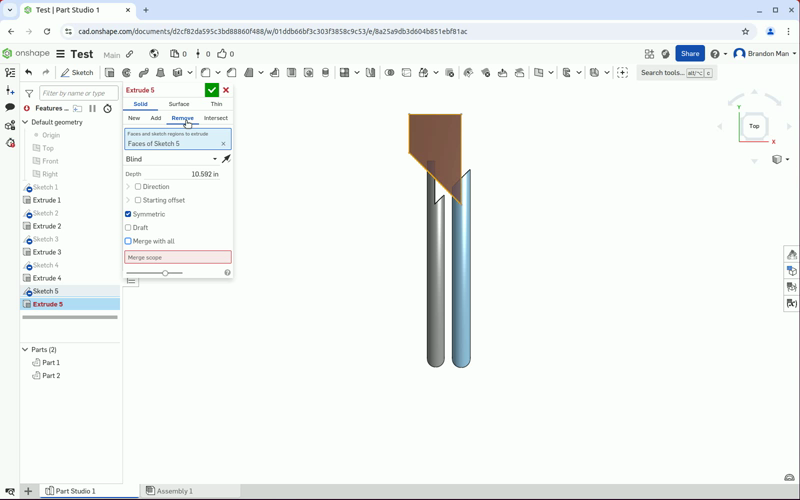
key(space)
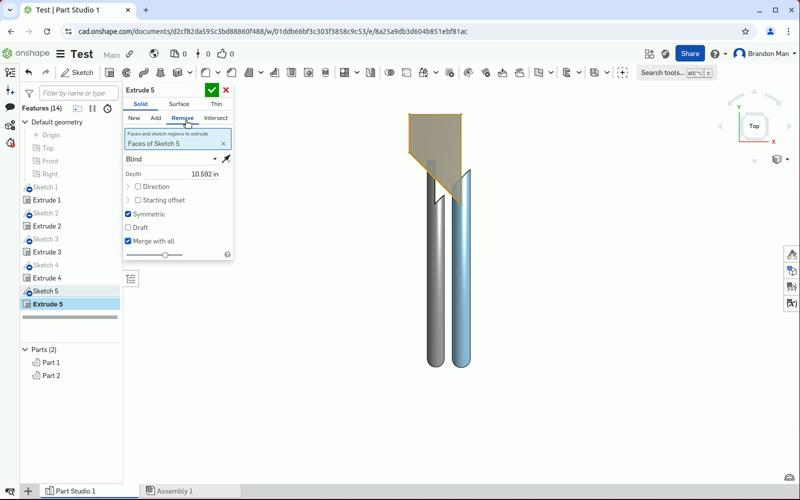
key(enter)
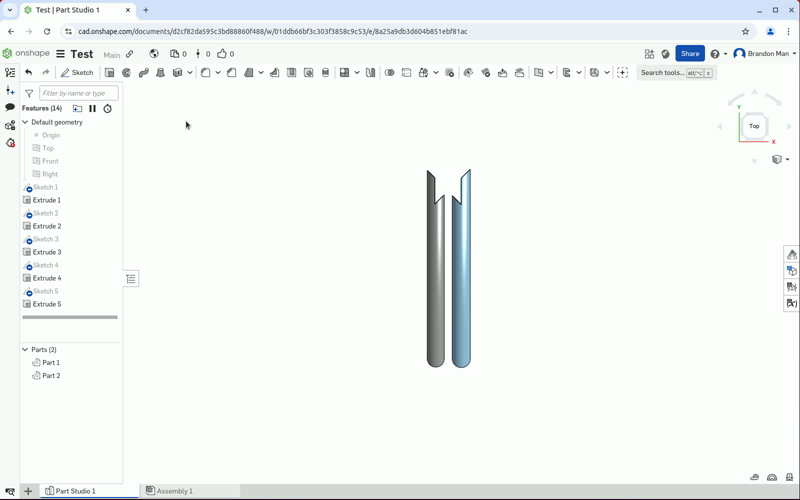
key(shift+h)
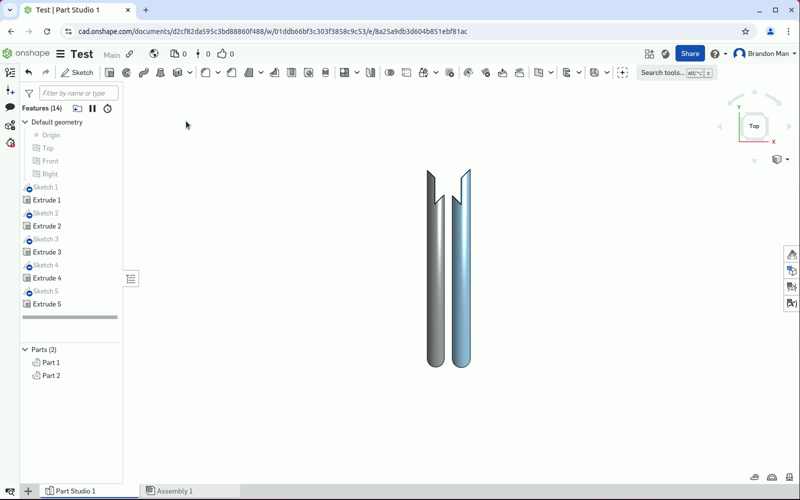
key(shift+h)
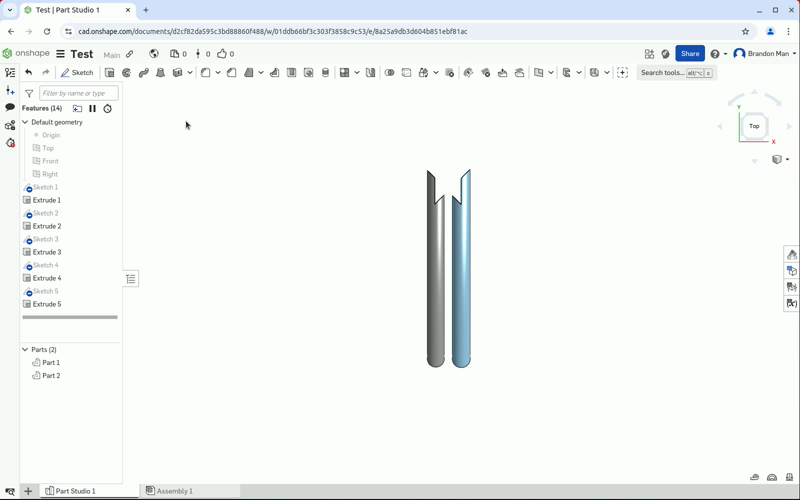
mouse_move(73, 189)
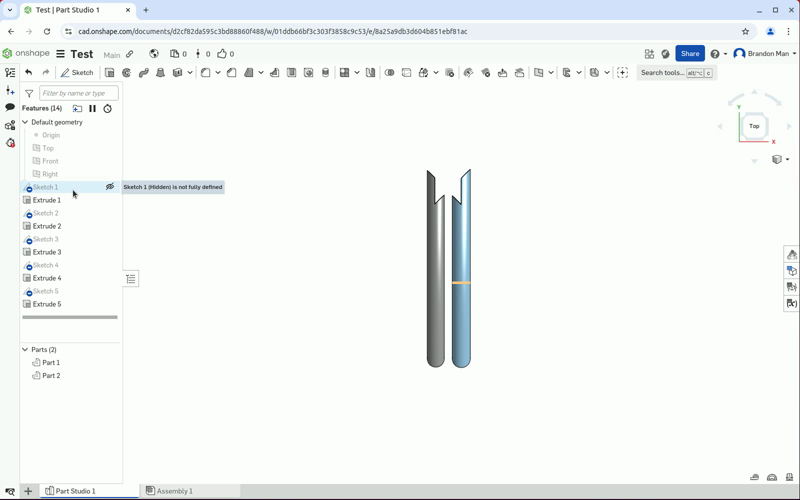
click(73, 189)
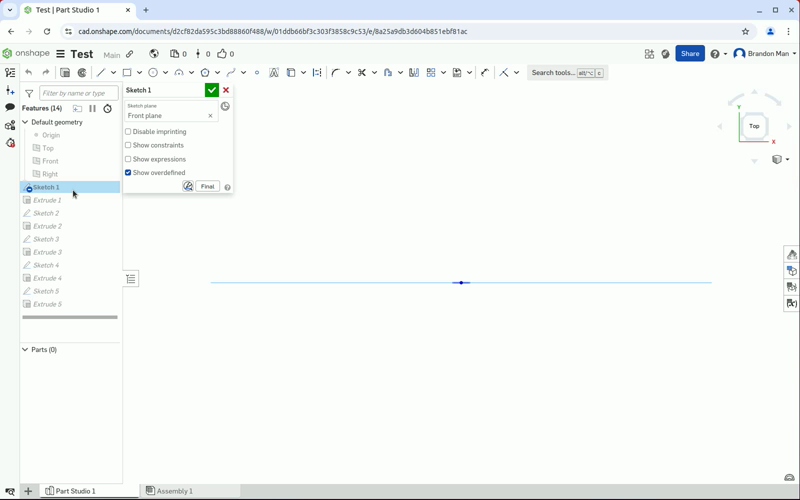
mouse_move(229, 92)
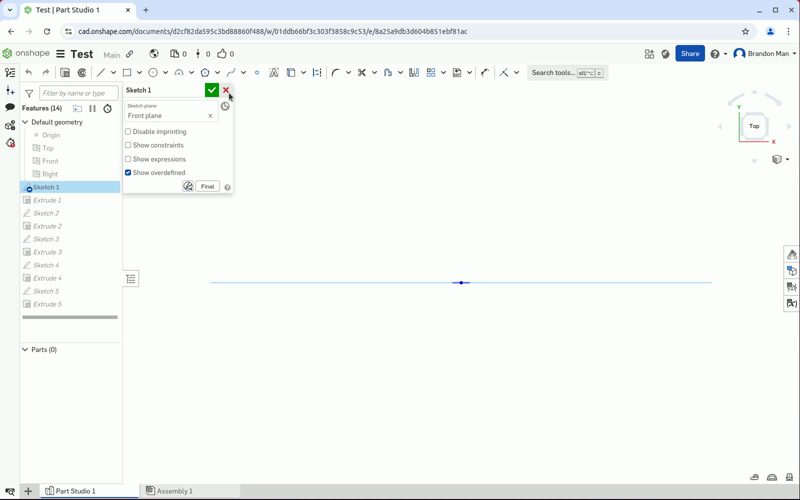
click(229, 92)
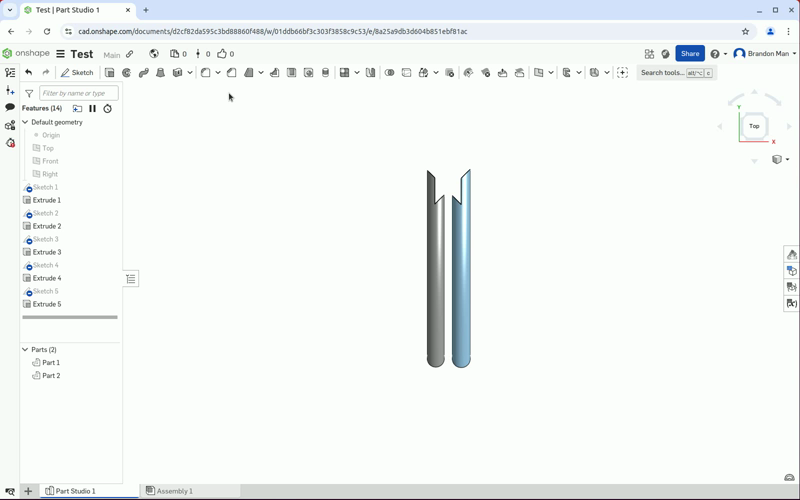
mouse_move(73, 352)
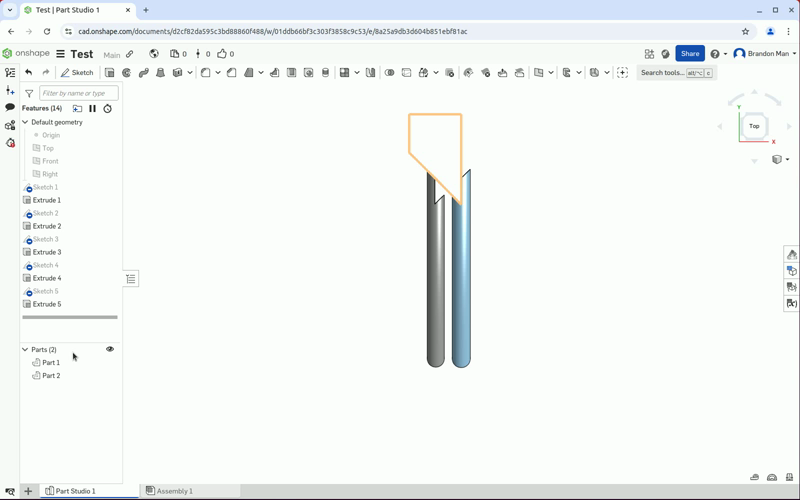
key(y)
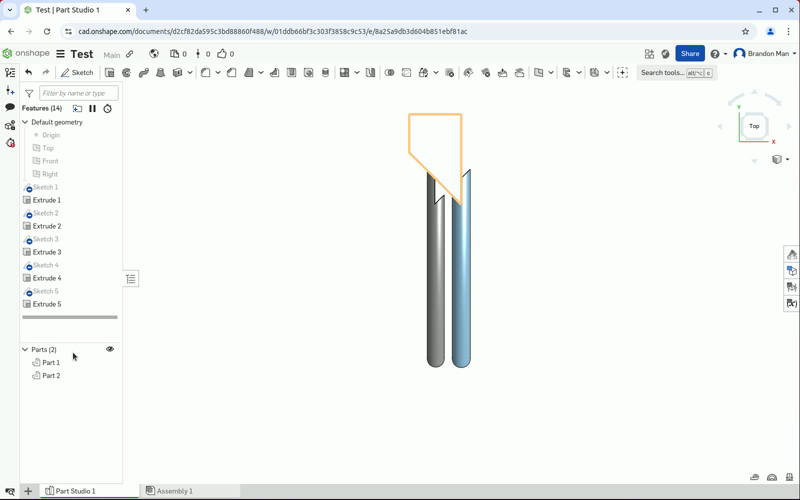
key(shift+p)
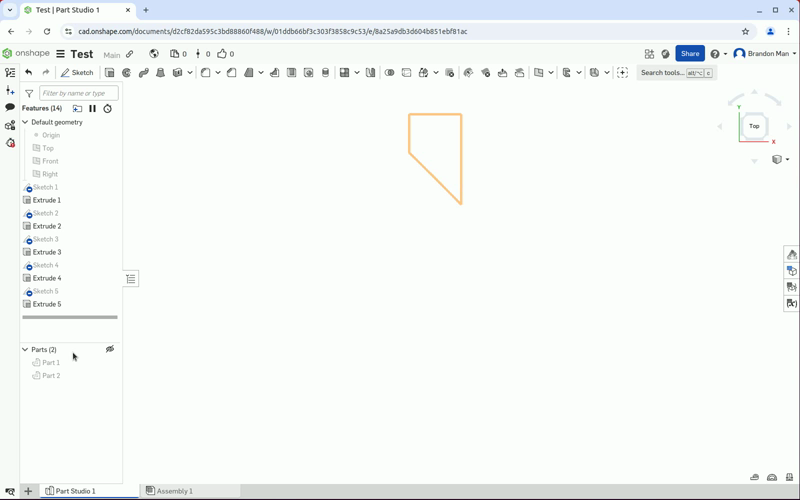
key(space)
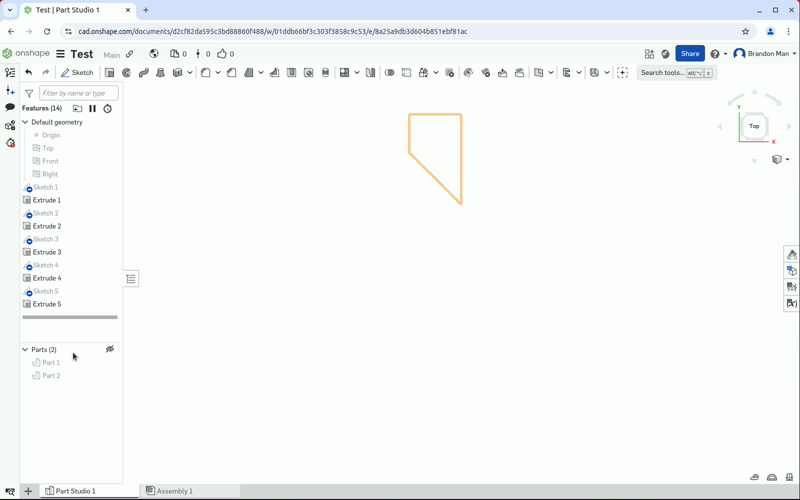
key_down(shift)
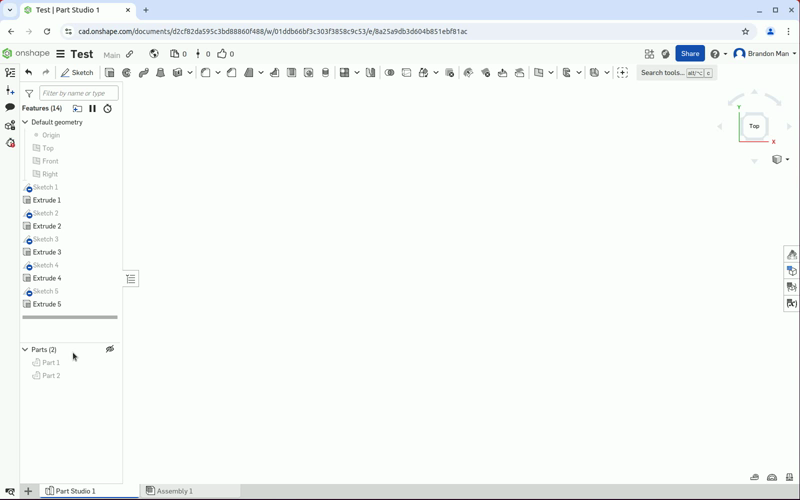
key(up)
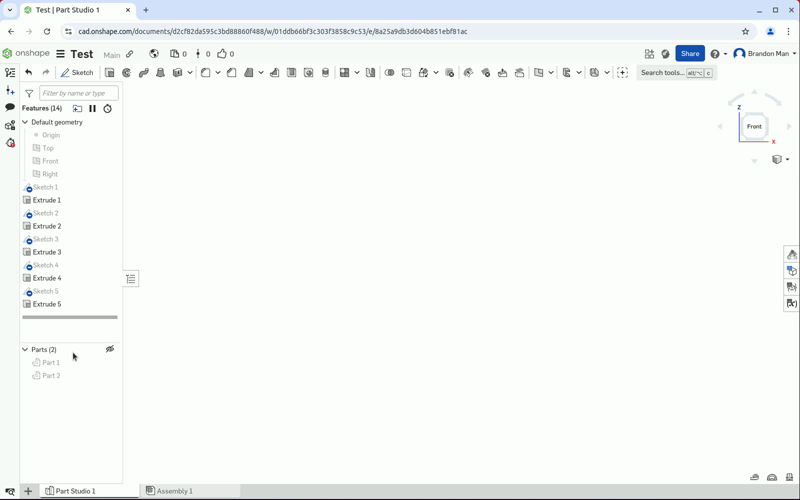
key_up(shift)
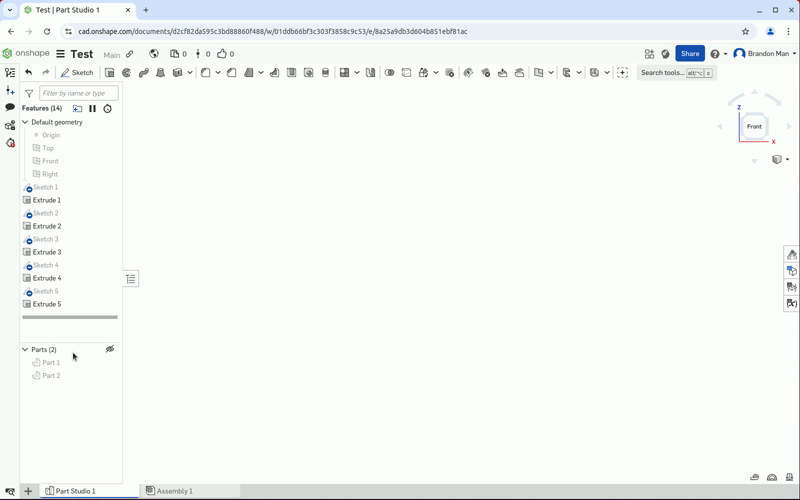
key(space)
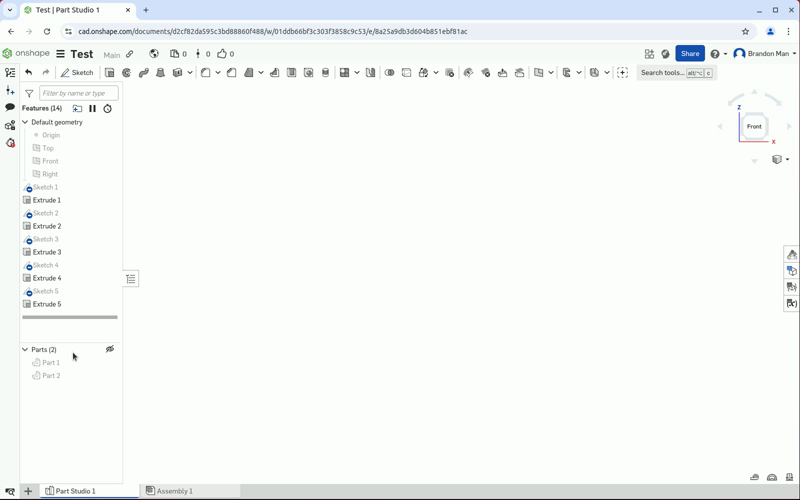
key_down(shift)
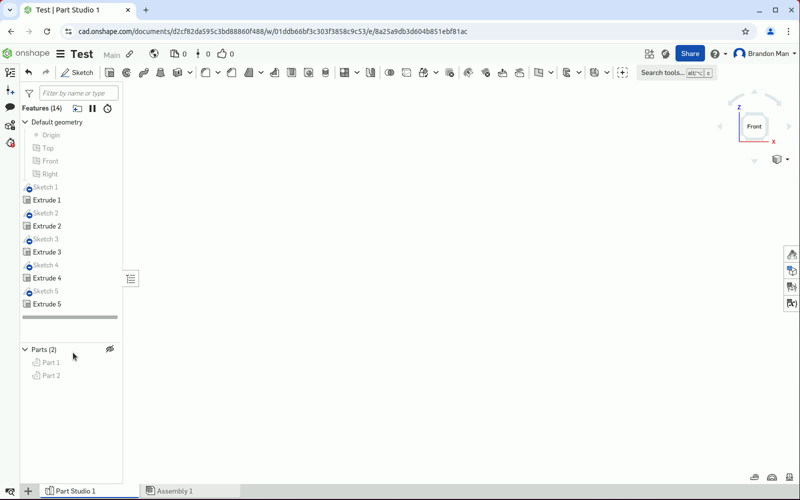
key(left)
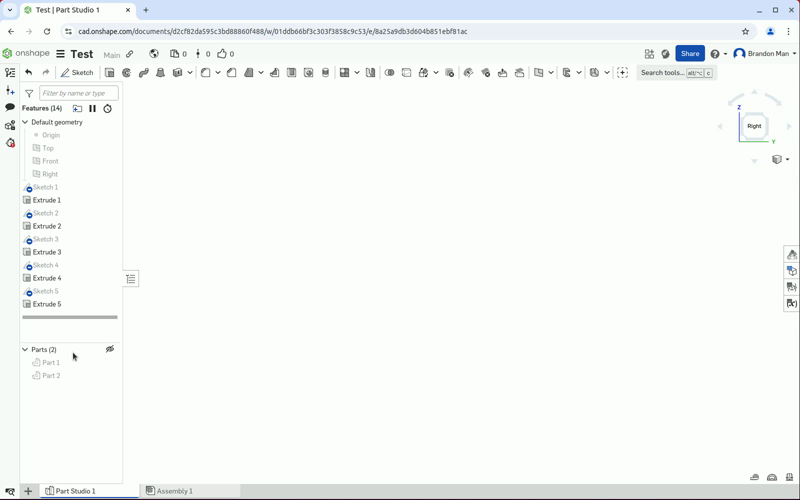
key_up(shift)
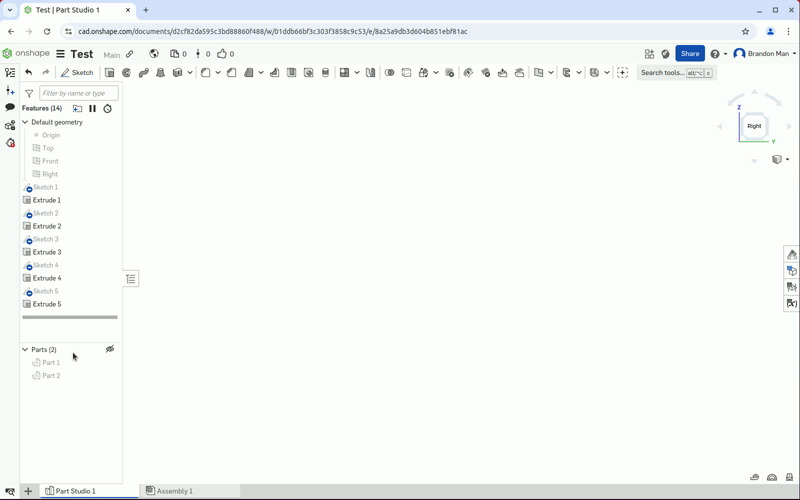
mouse_move(73, 352)
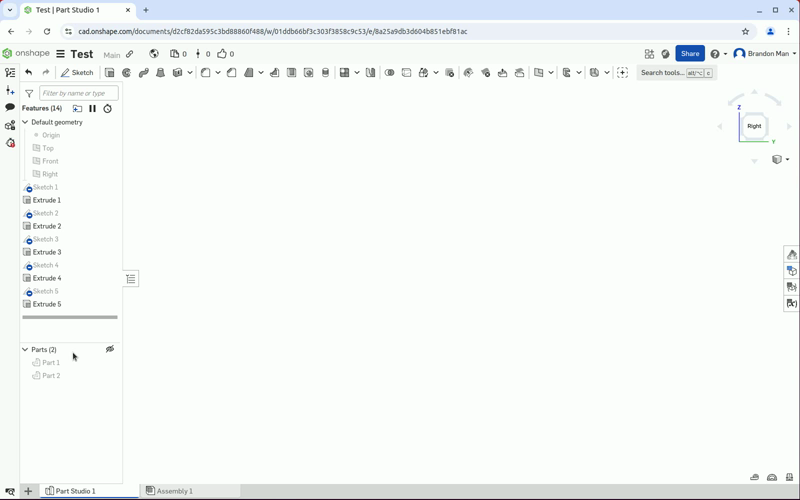
key(shift+y)
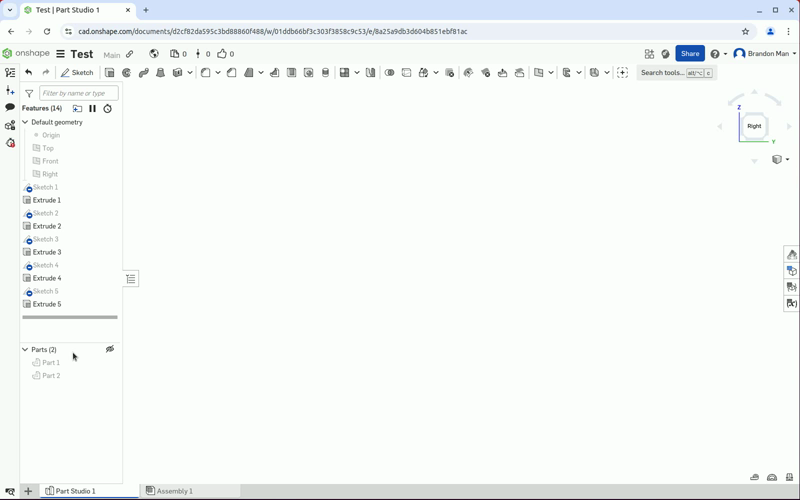
key(shift+s)
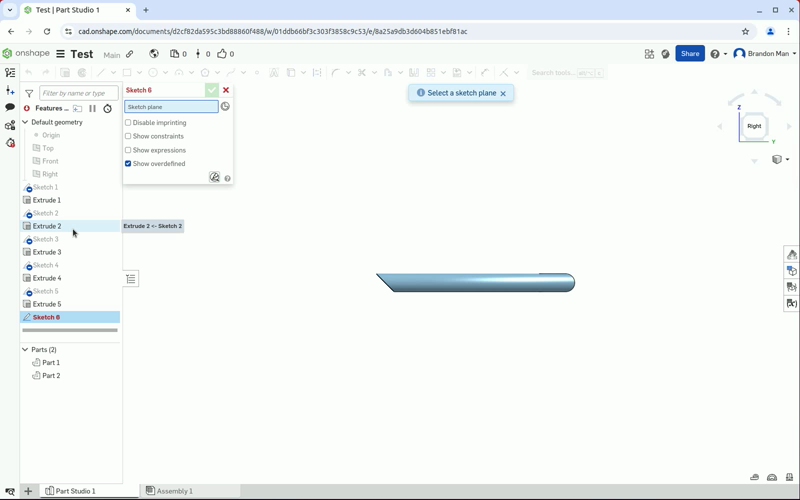
scroll(3)
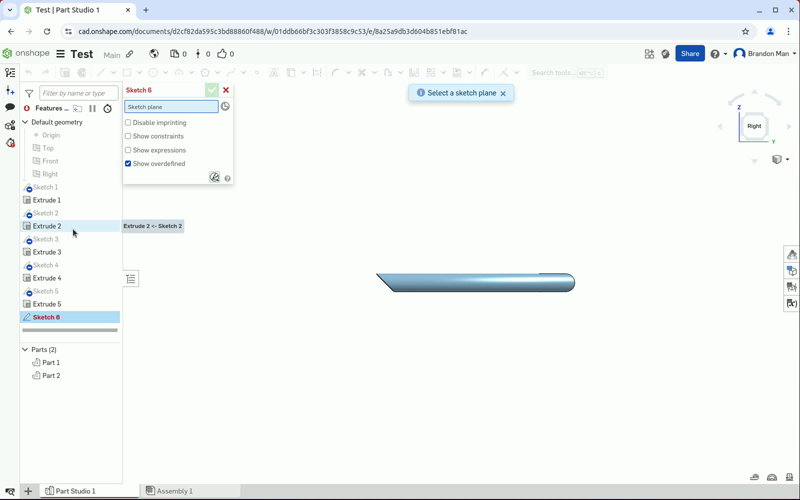
mouse_move(73, 176)
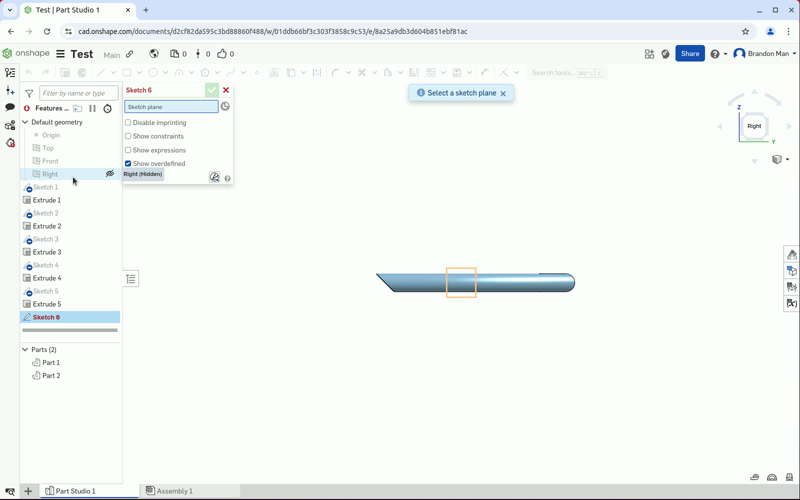
click(73, 176)
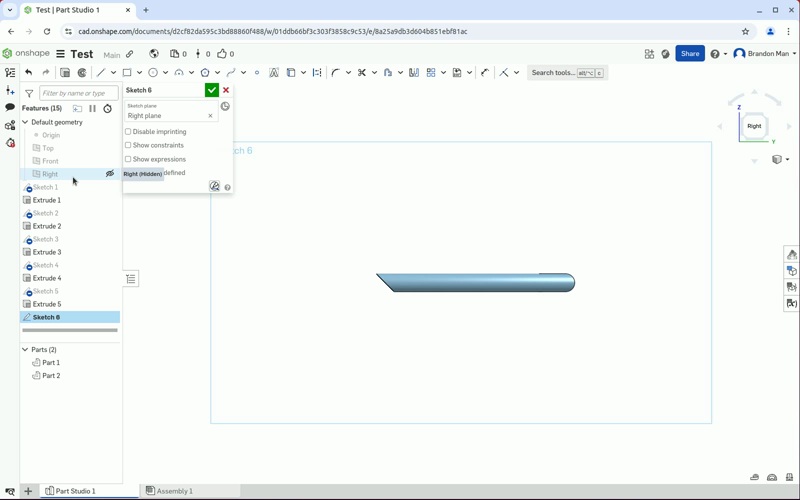
mouse_move(73, 352)
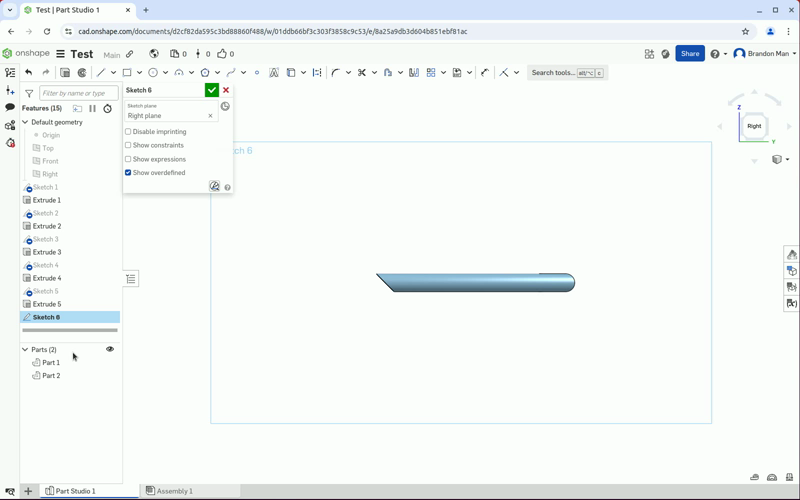
key(y)
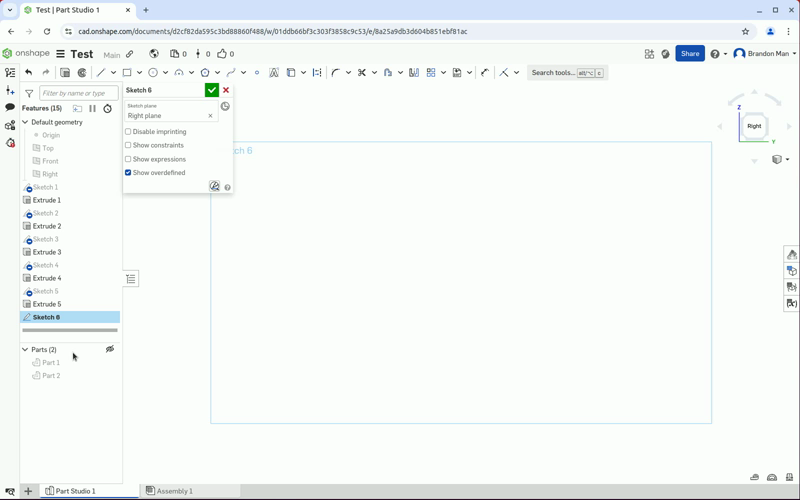
key(c)
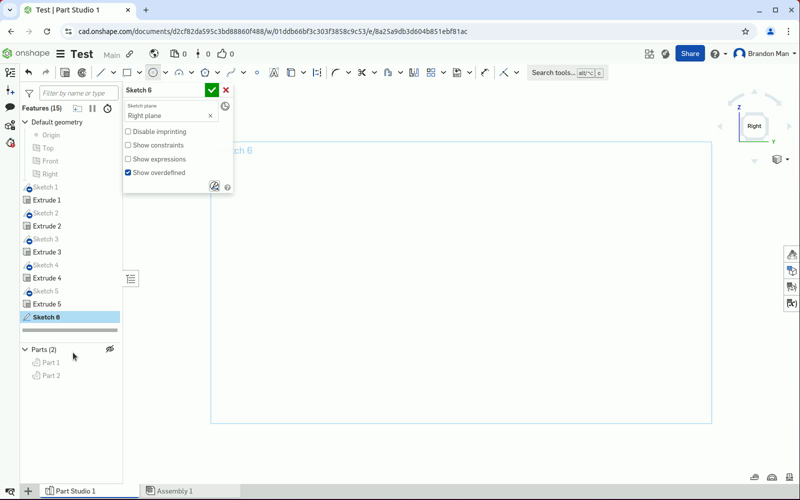
key_down(shift)
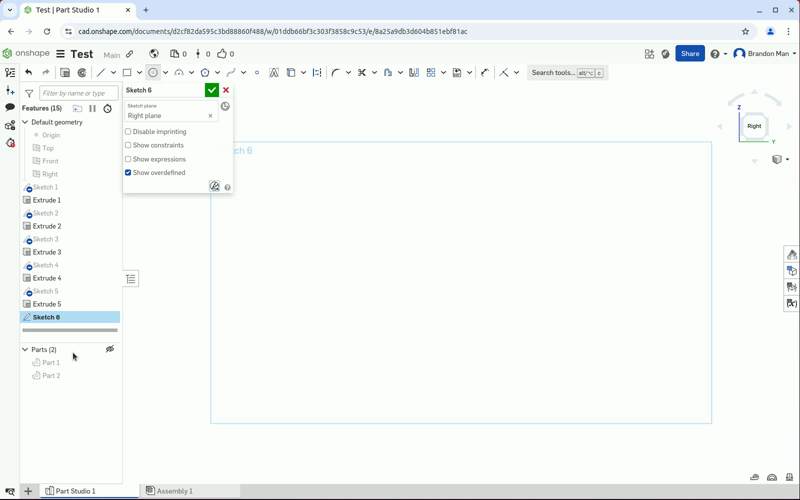
mouse_move(374, 282)
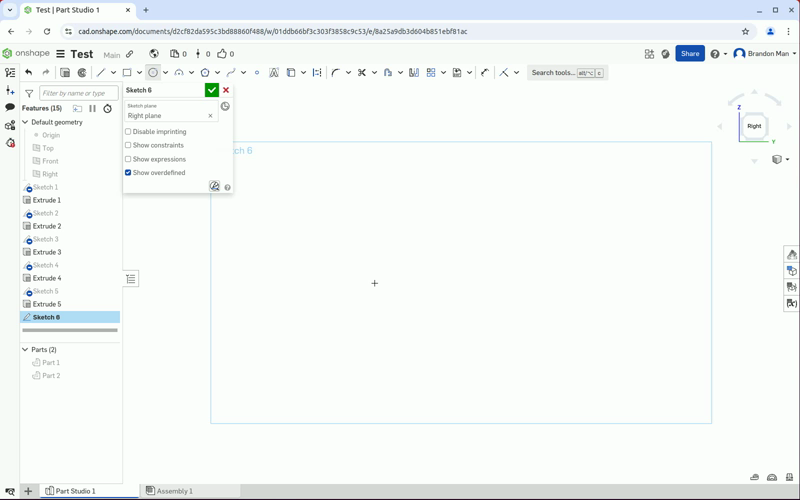
click(374, 282)
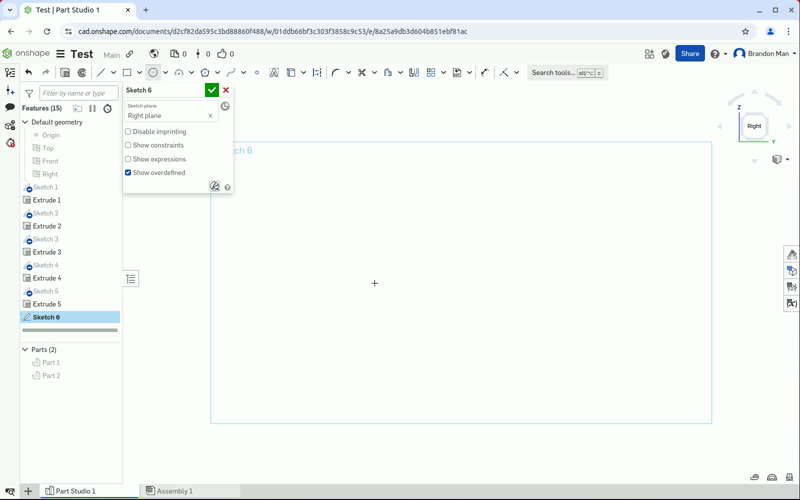
key_up(shift)
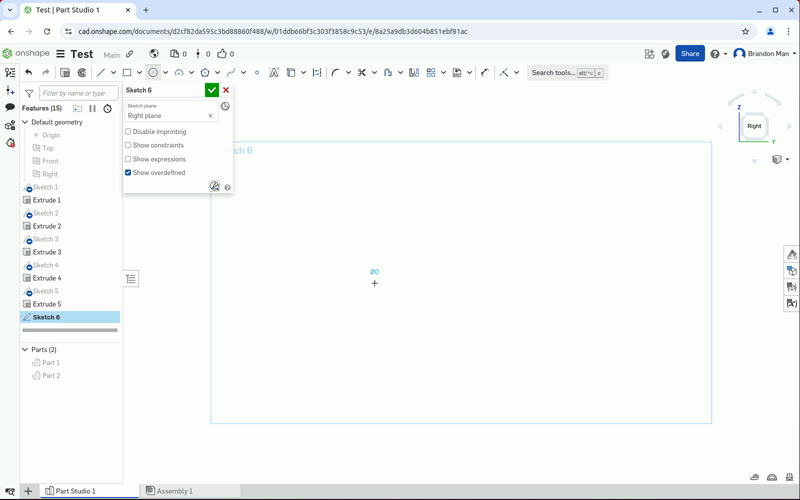
mouse_move(377, 282)
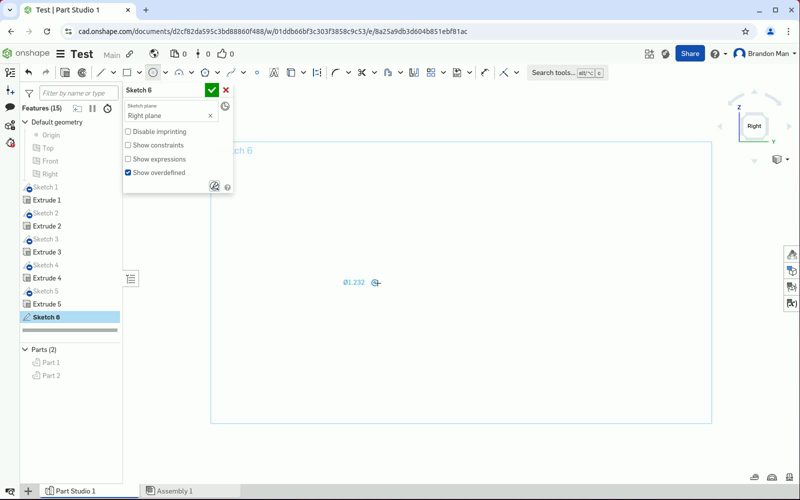
click(377, 282)
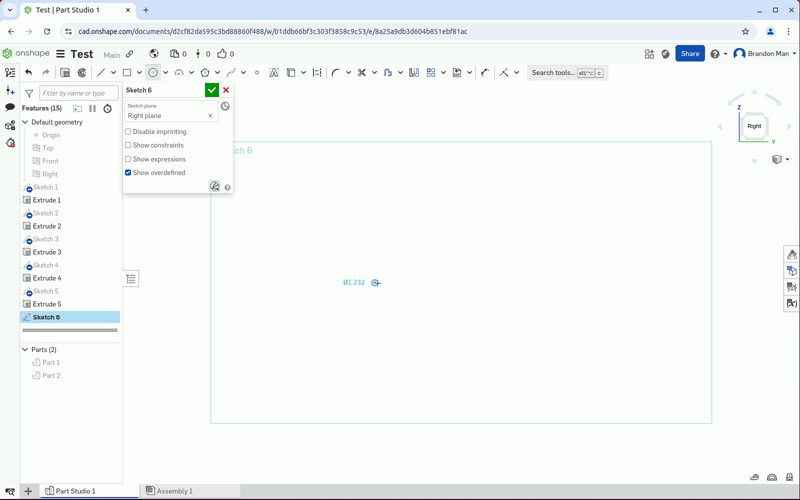
key(esc)
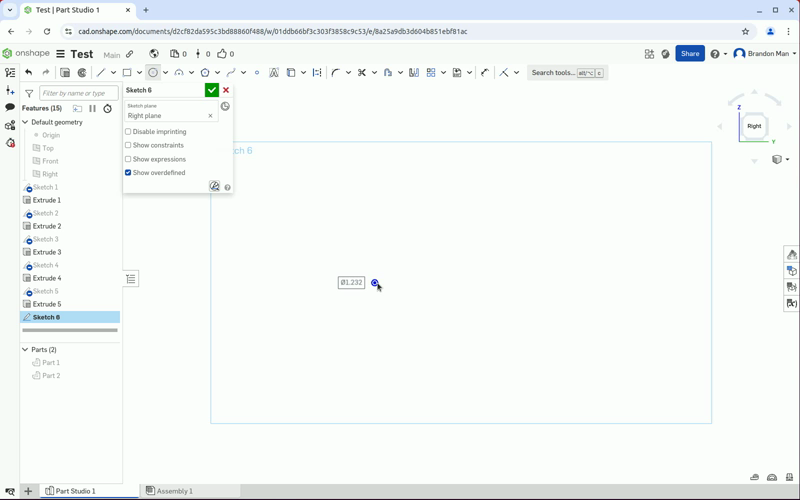
mouse_move(372, 283)
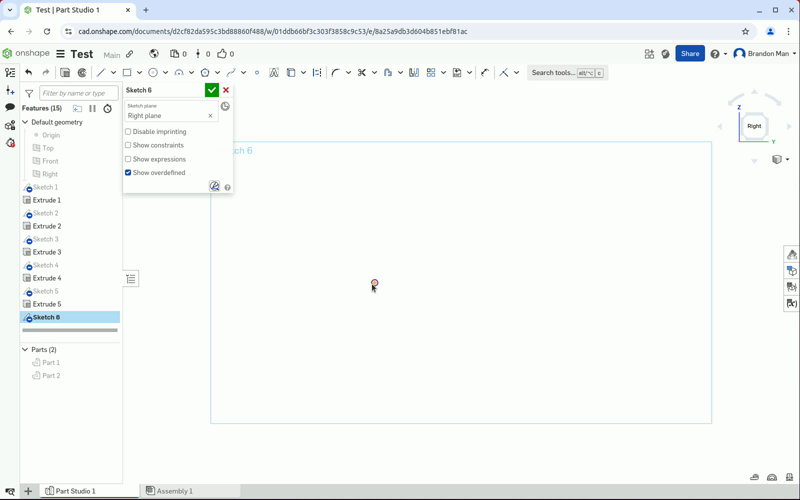
scroll(6)
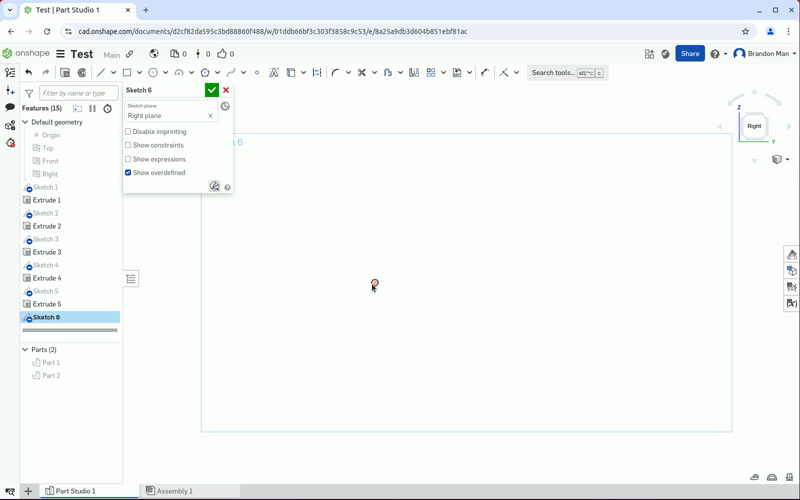
scroll(6)
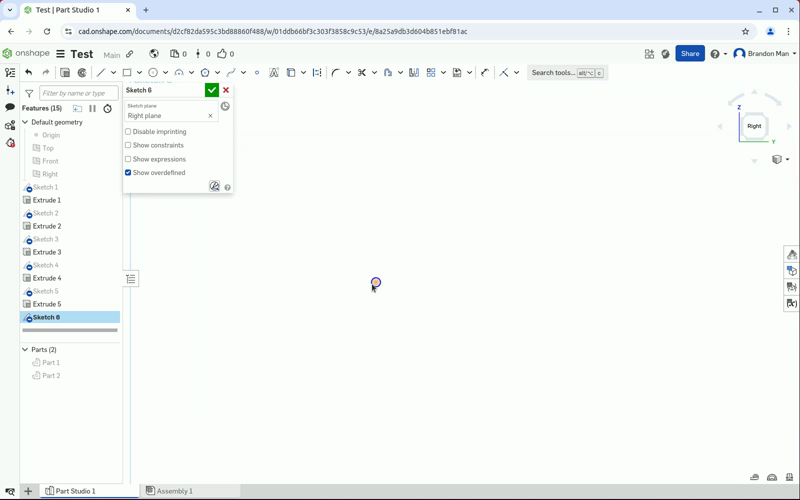
scroll(6)
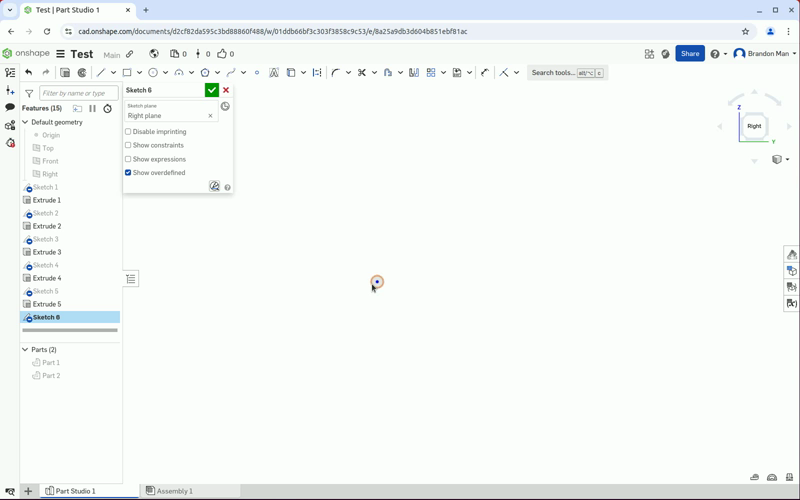
scroll(6)
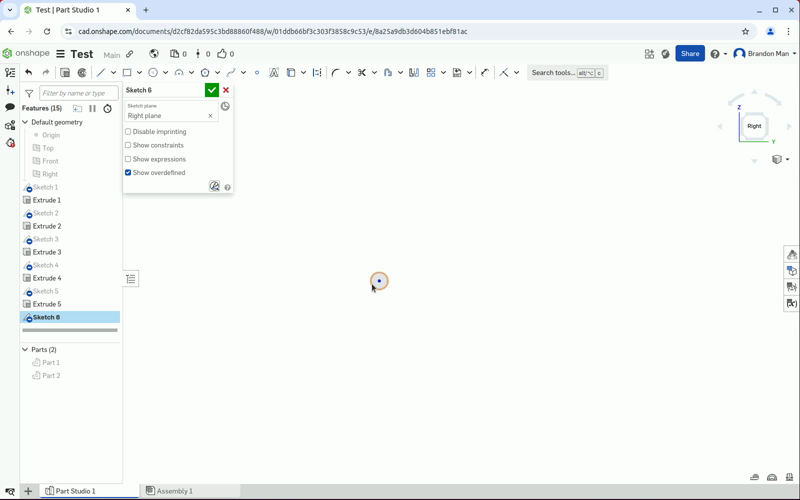
scroll(6)
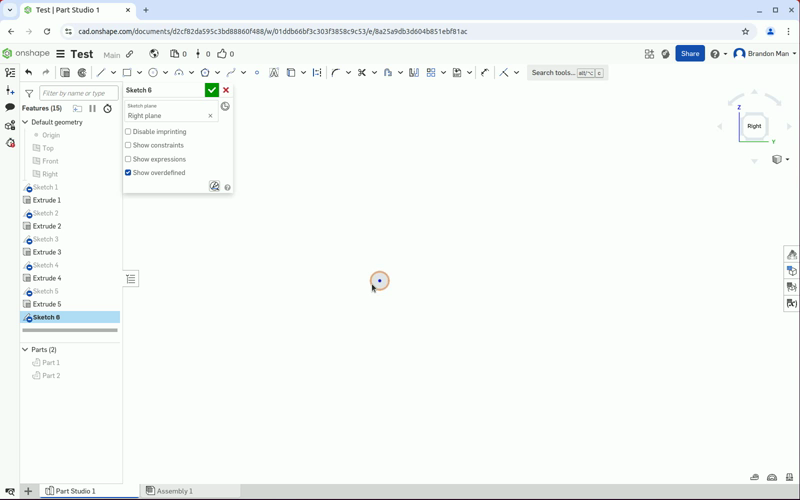
scroll(6)
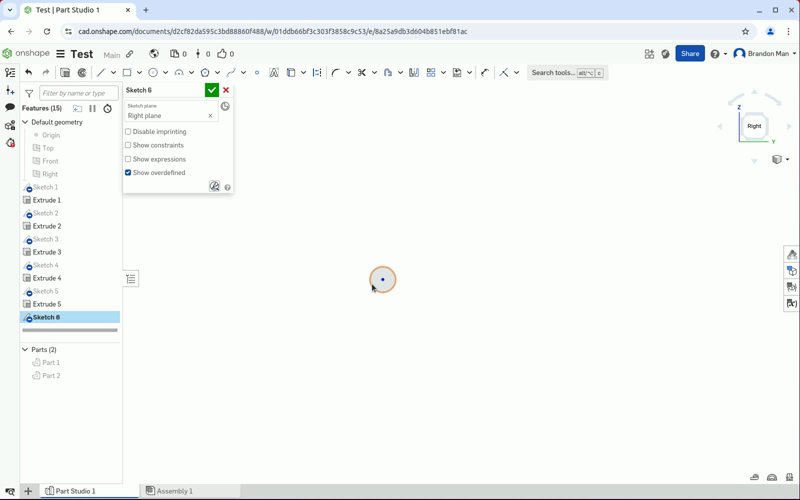
scroll(6)
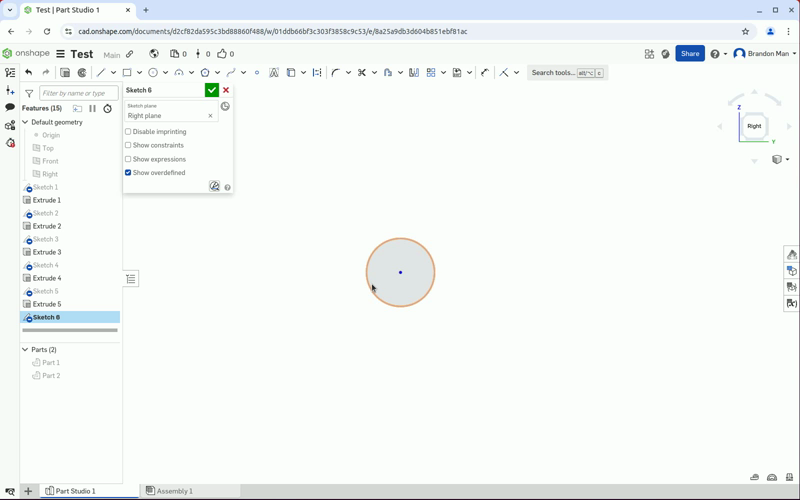
click(372, 283)
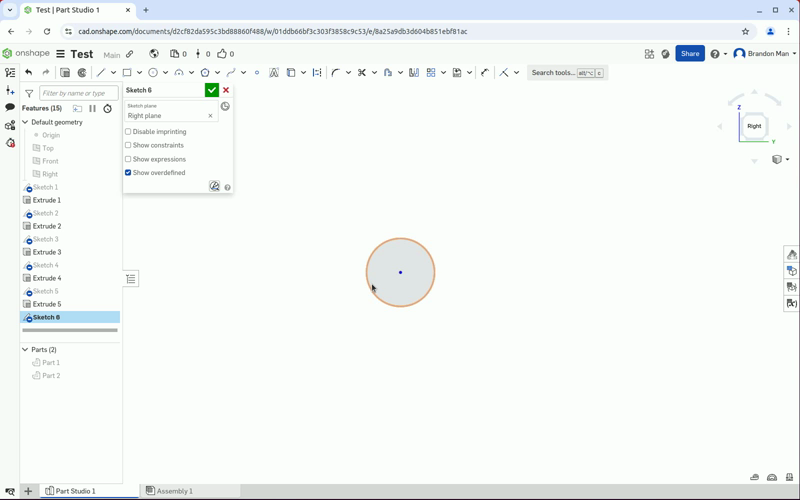
scroll(-6)
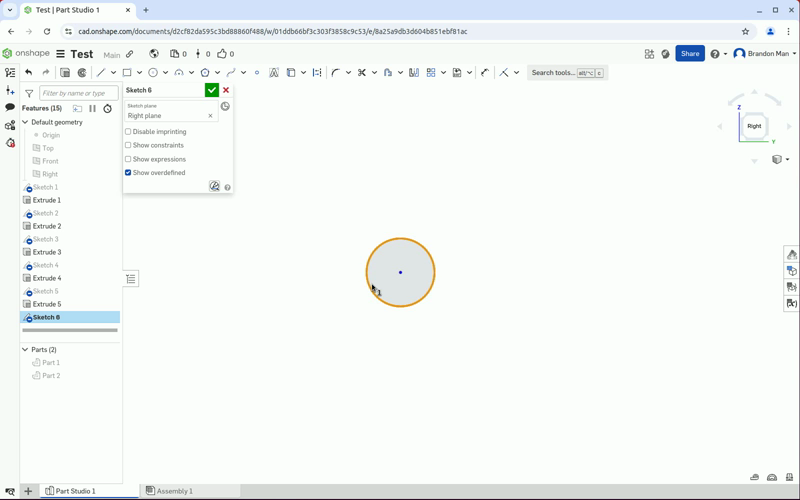
scroll(-6)
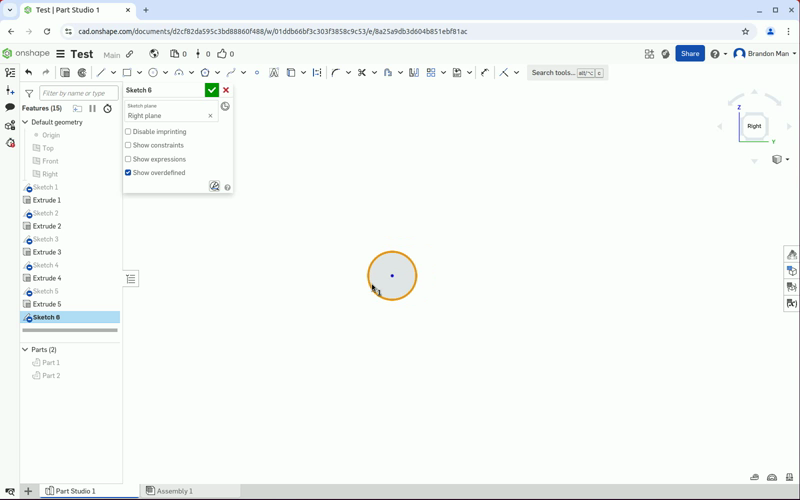
scroll(-6)
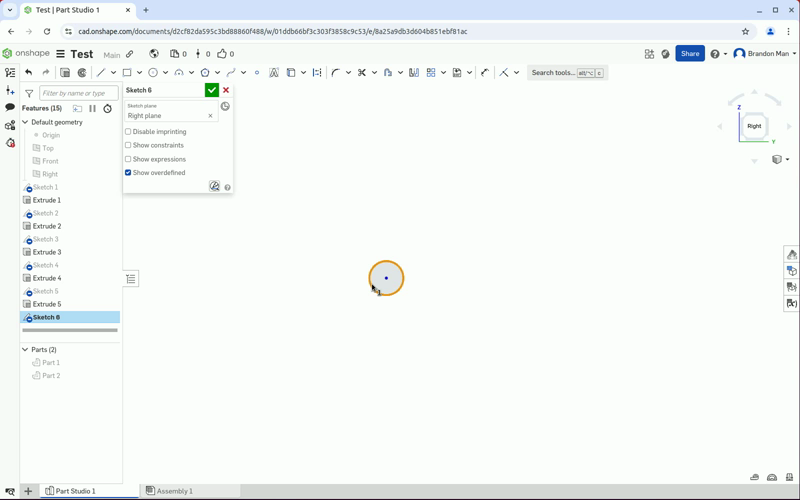
scroll(-6)
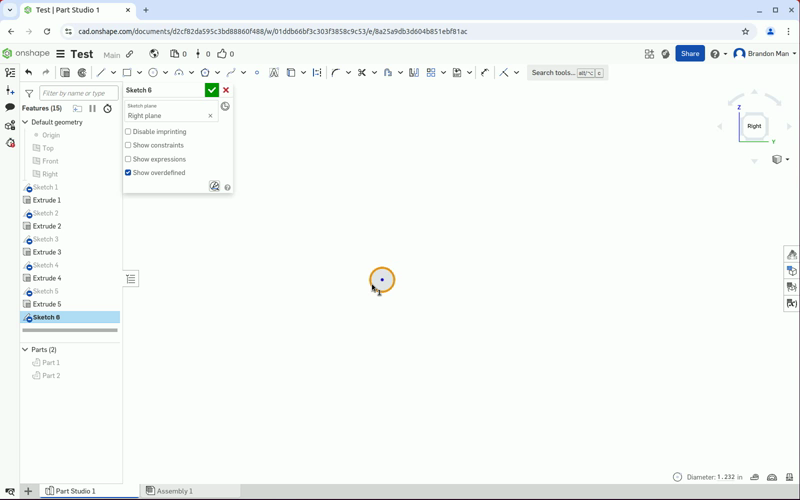
scroll(-6)
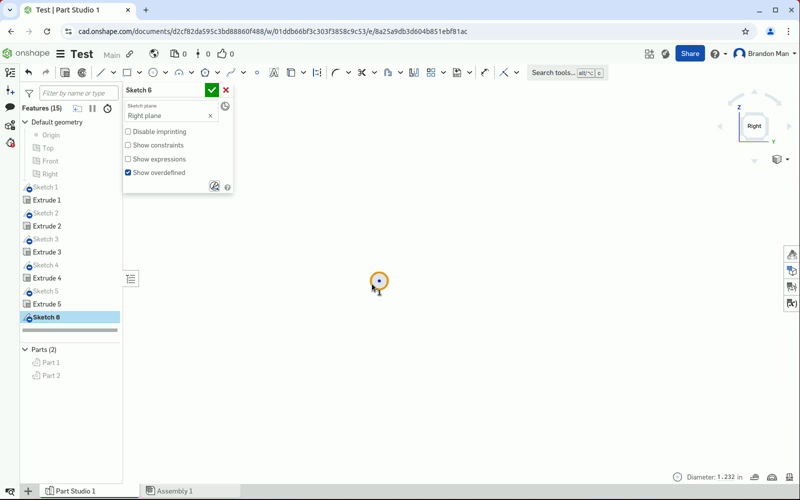
scroll(-6)
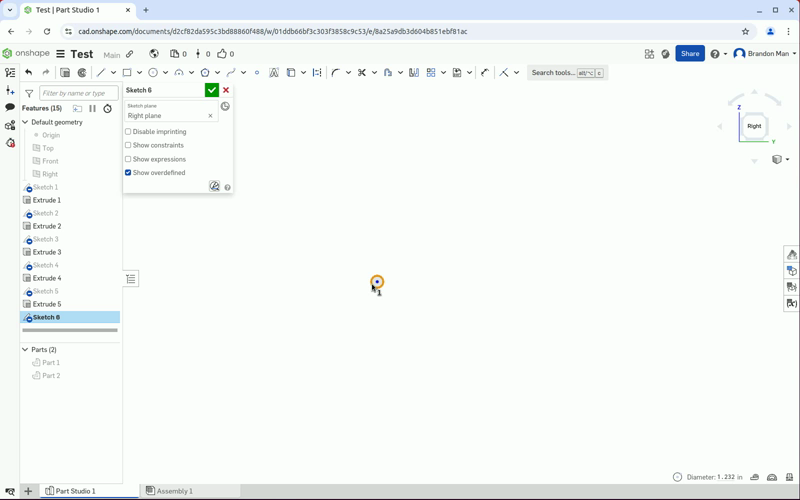
scroll(-6)
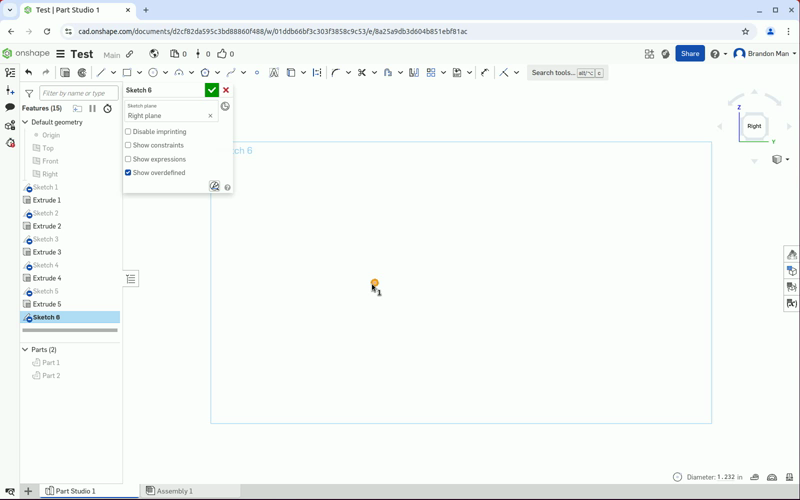
mouse_move(73, 352)
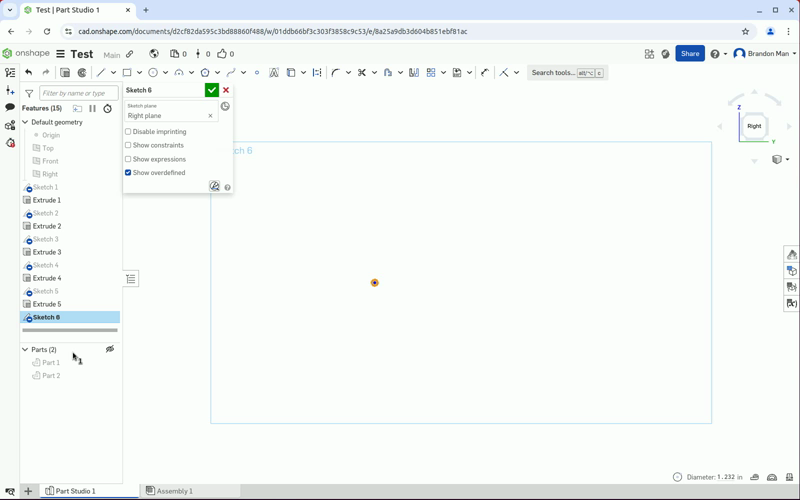
key(shift+y)
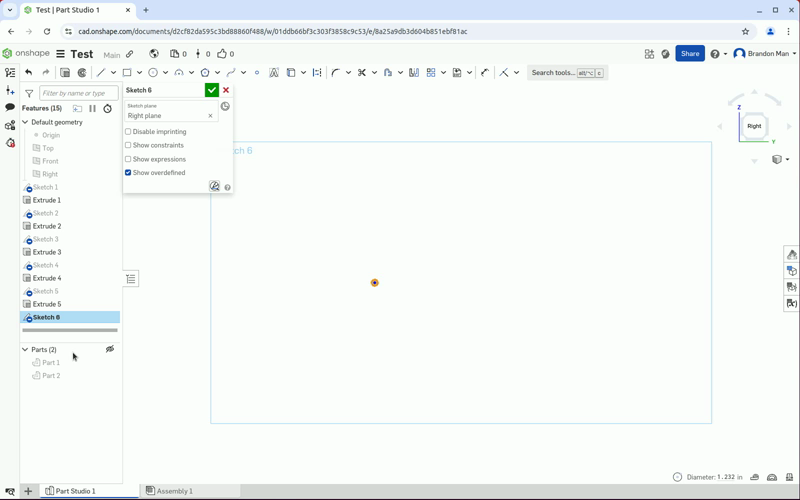
key(shift+e)
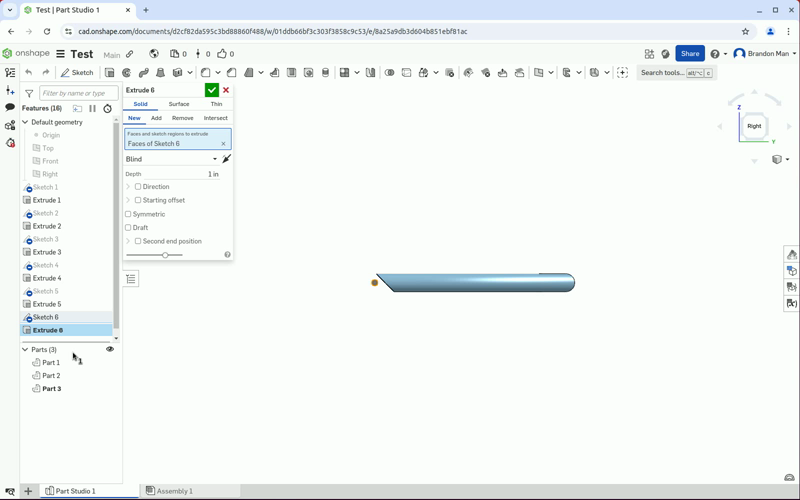
mouse_move(143, 106)
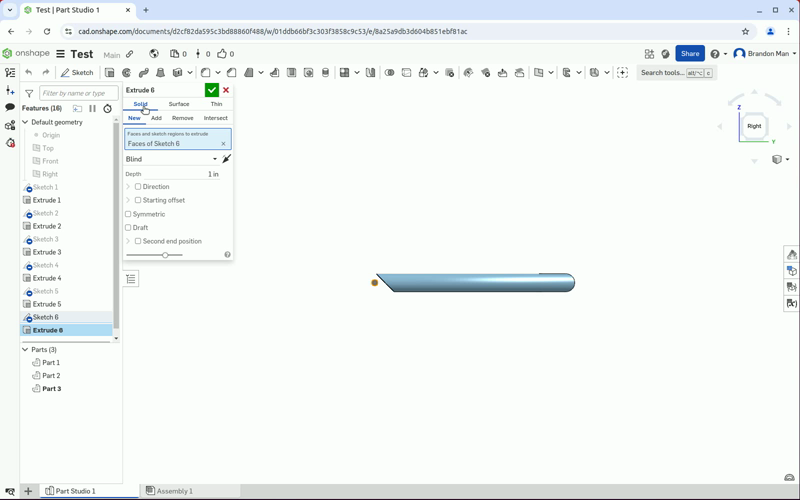
click(143, 106)
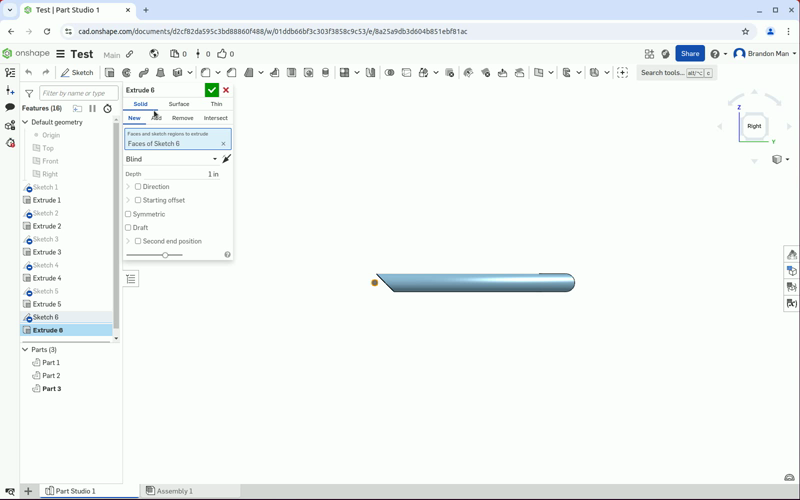
mouse_move(186, 120)
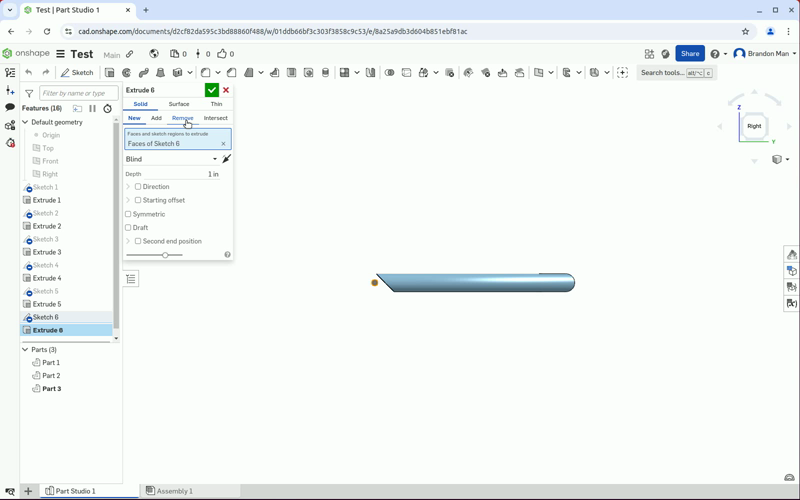
click(186, 120)
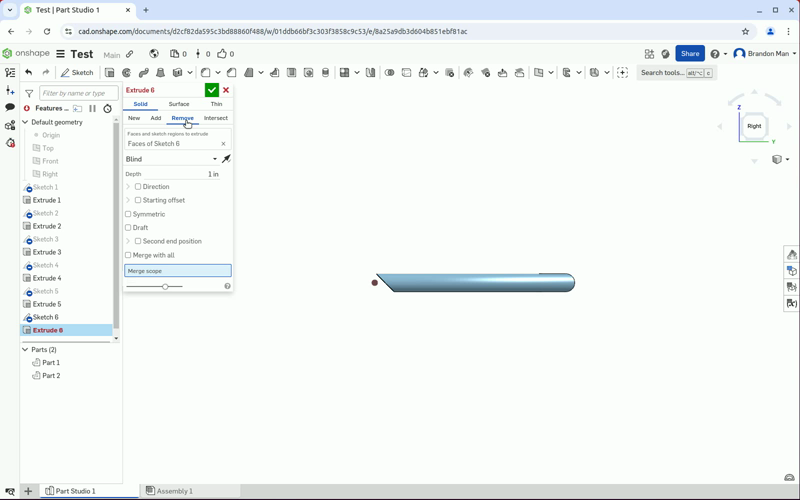
key(tab, 4)
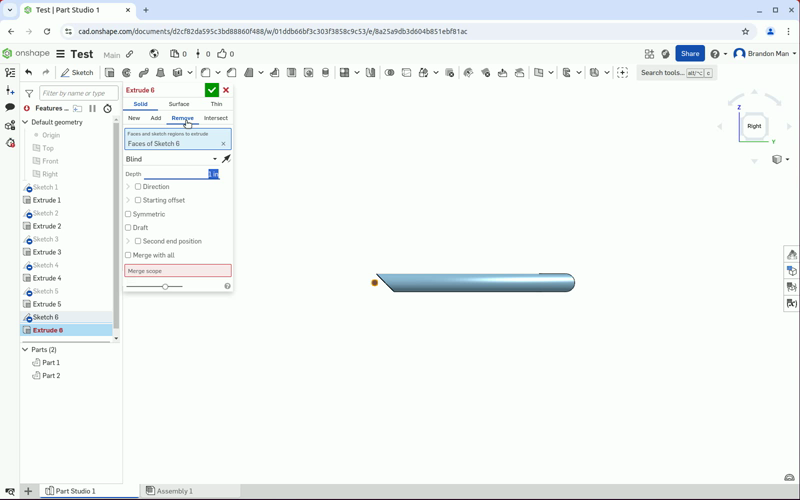
text(21.182)
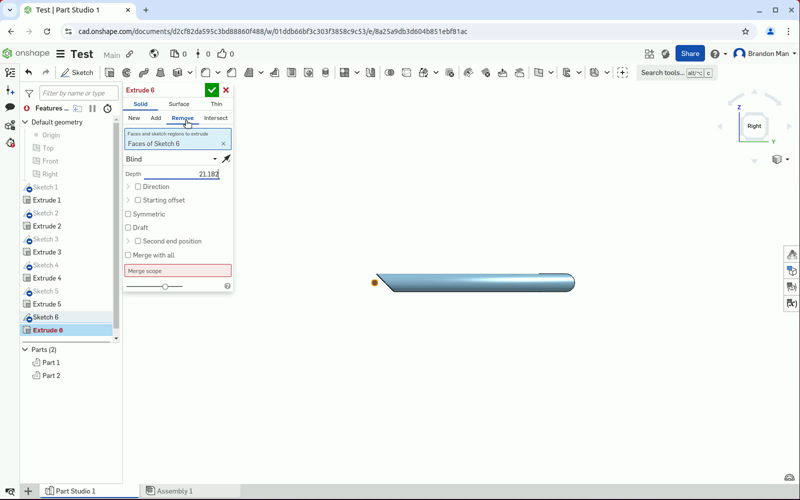
key(tab, 3)
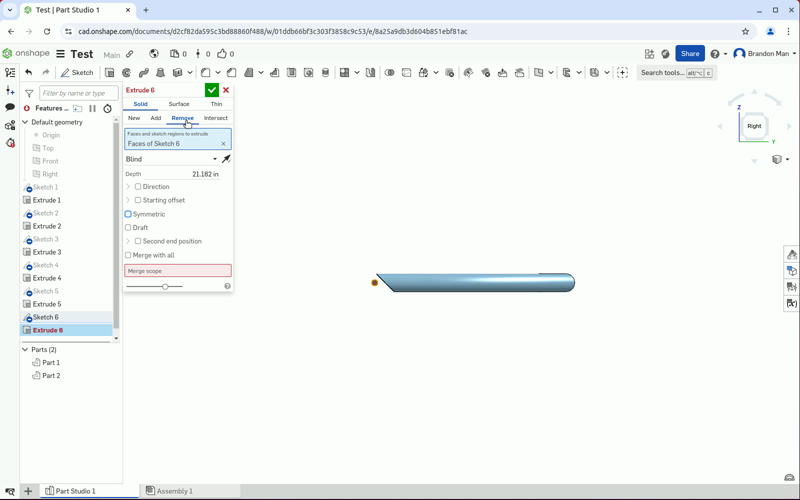
key(space)
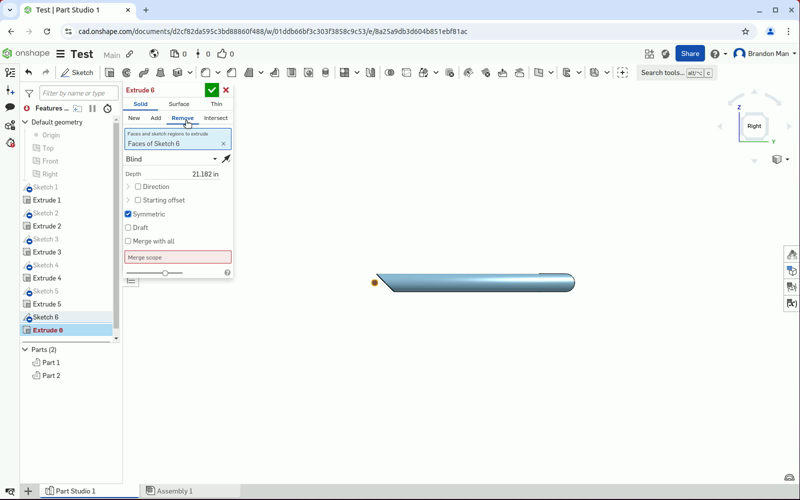
key(tab, 2)
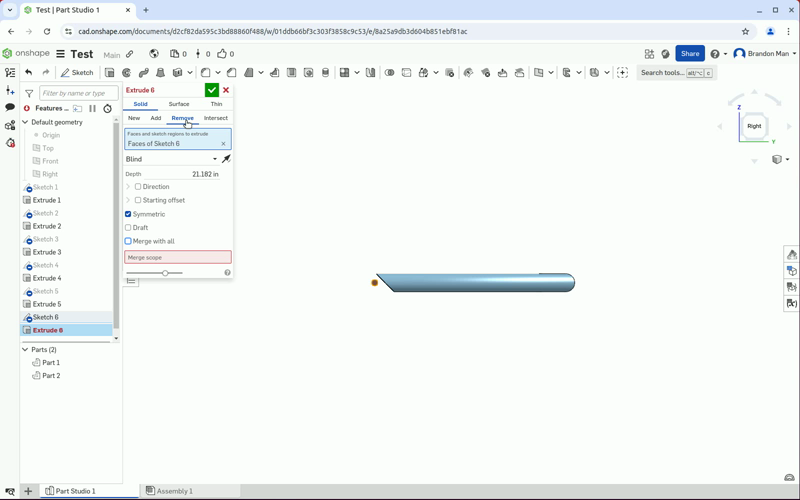
key(space)
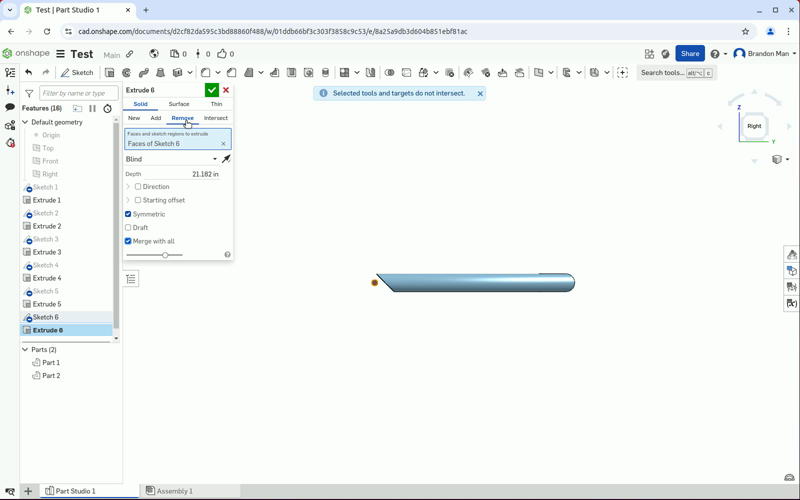
key(enter)
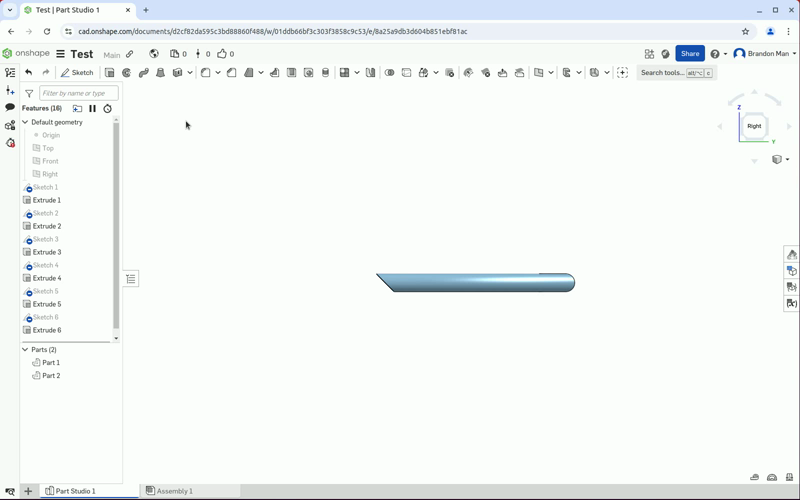
key(shift+h)
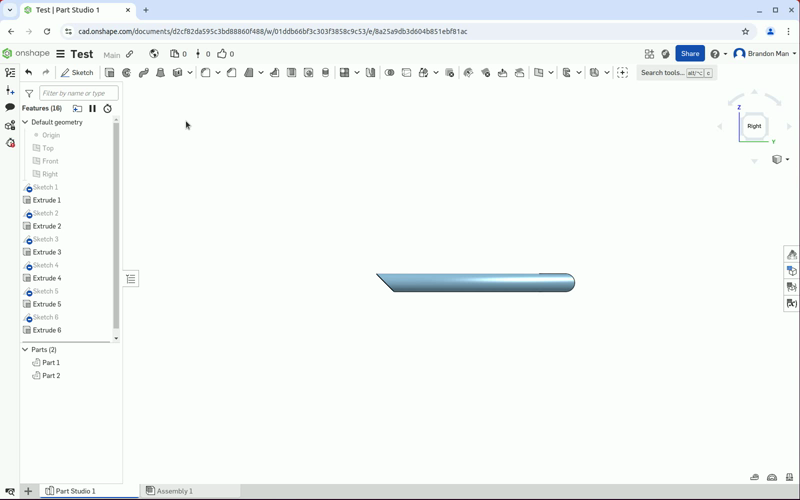
key(shift+h)
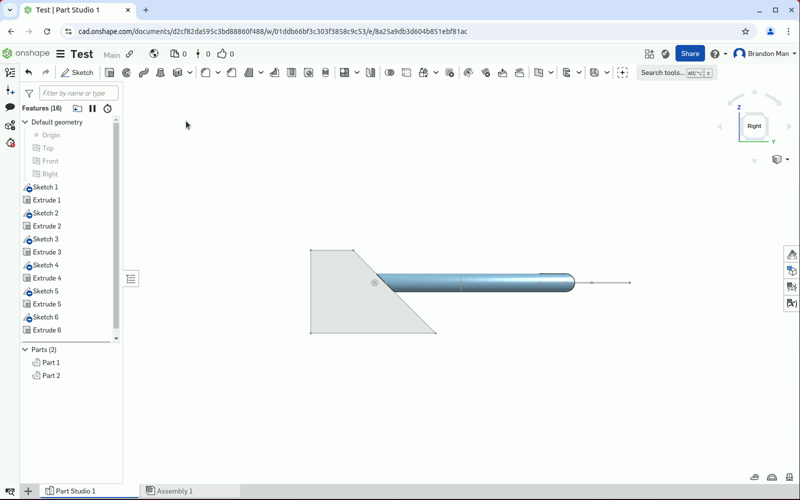
key(shift+7)
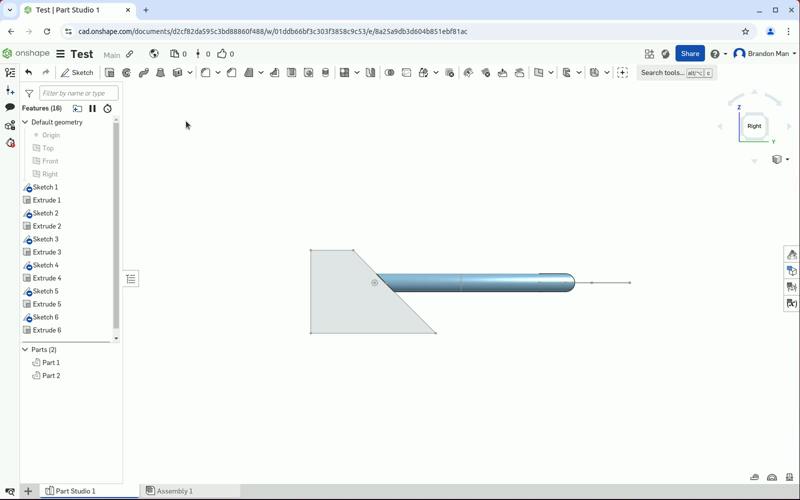
key(right, 2)
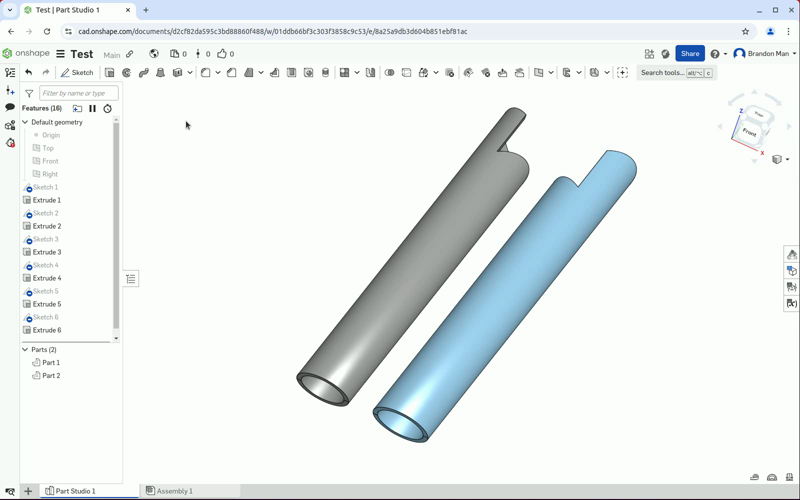
key(down, 2)
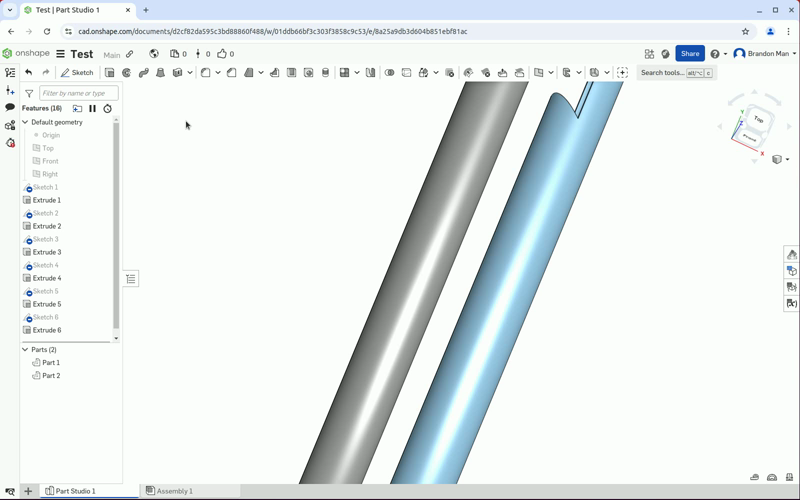
key(up, 2)
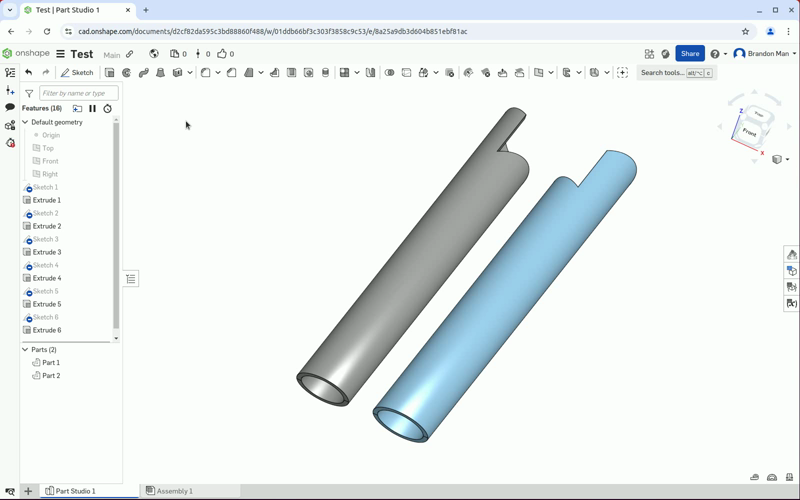
key(left, 2)
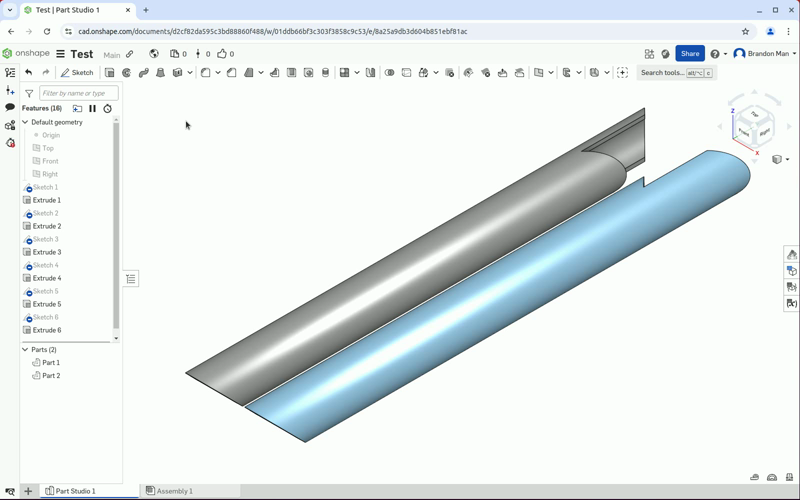
mouse_move(69, 189)
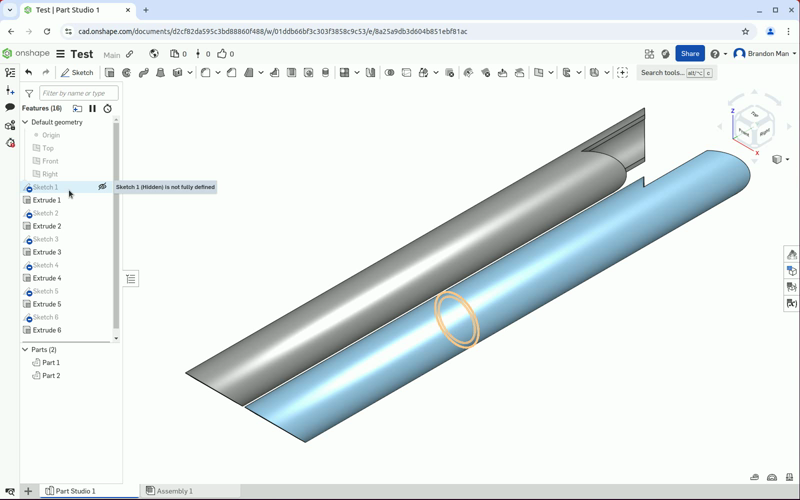
click(69, 189)